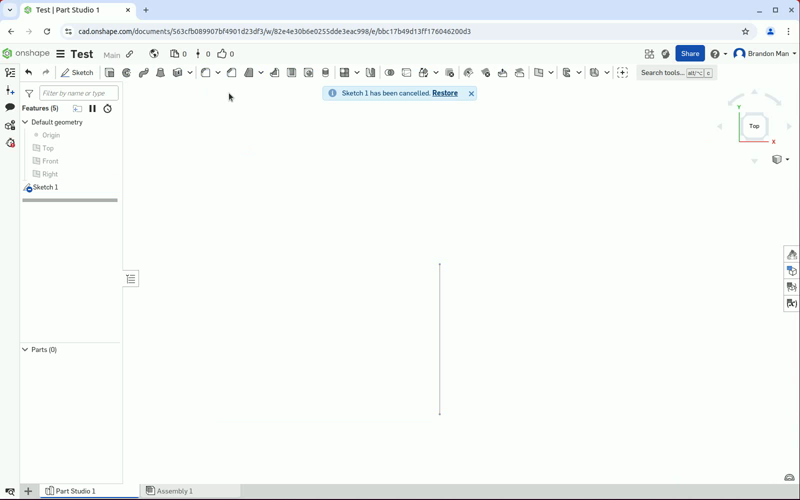
key(shift+h)
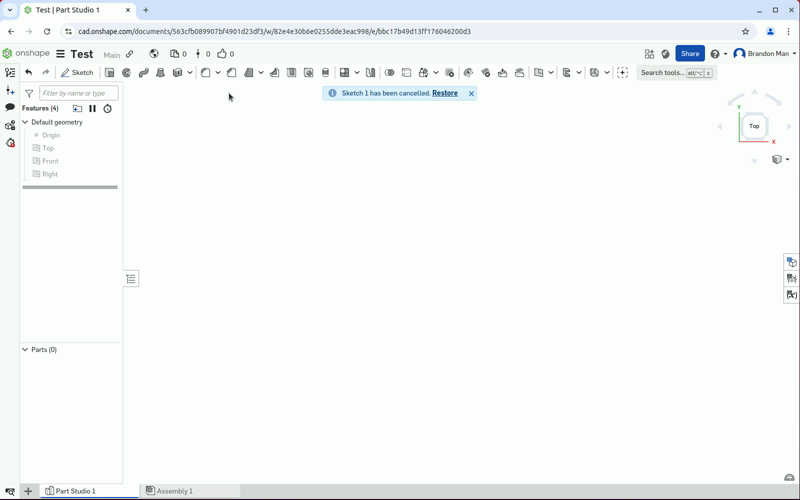
mouse_move(73, 352)
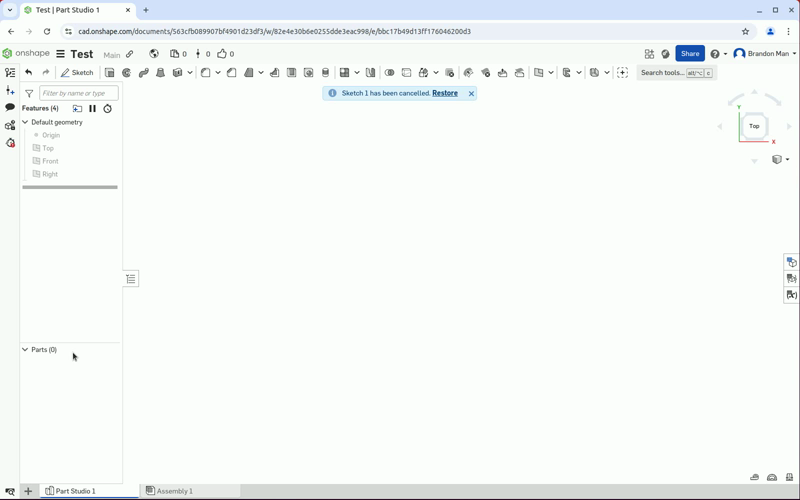
key(y)
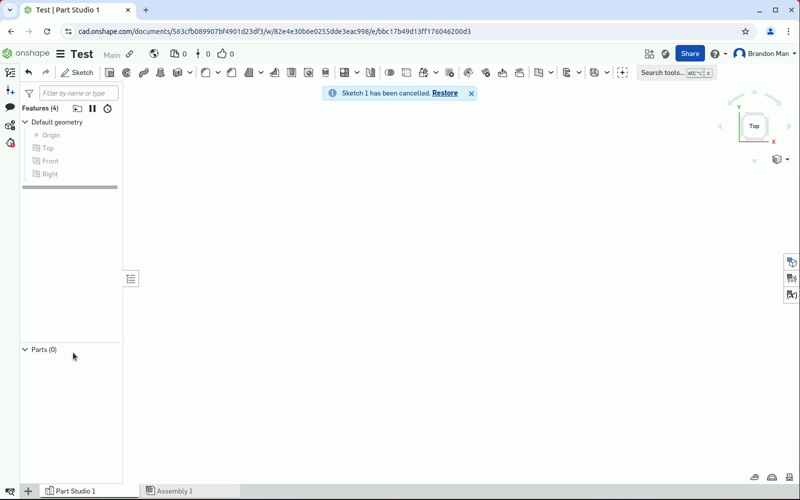
key(shift+p)
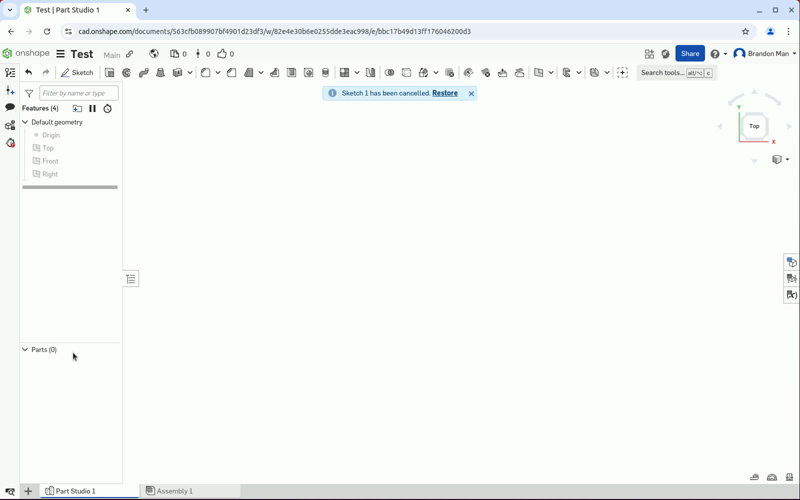
key(space)
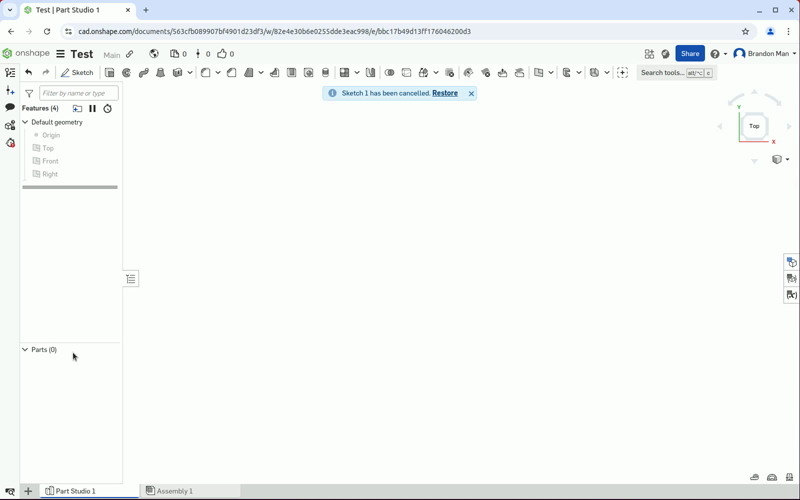
key_down(shift)
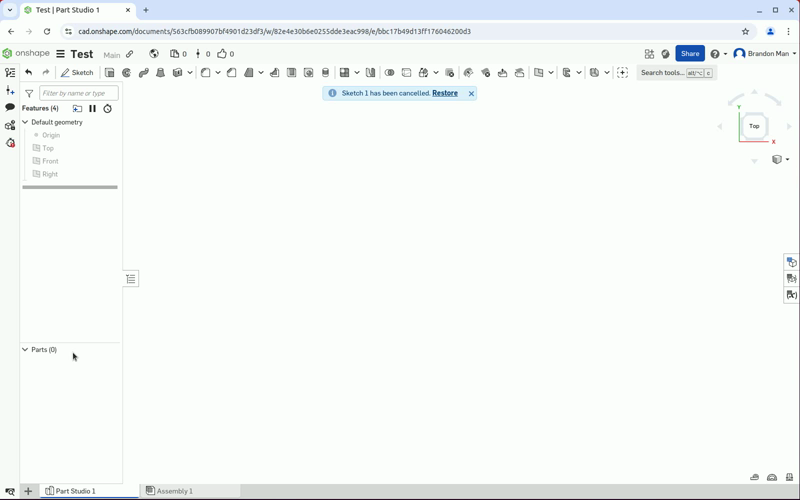
key(up)
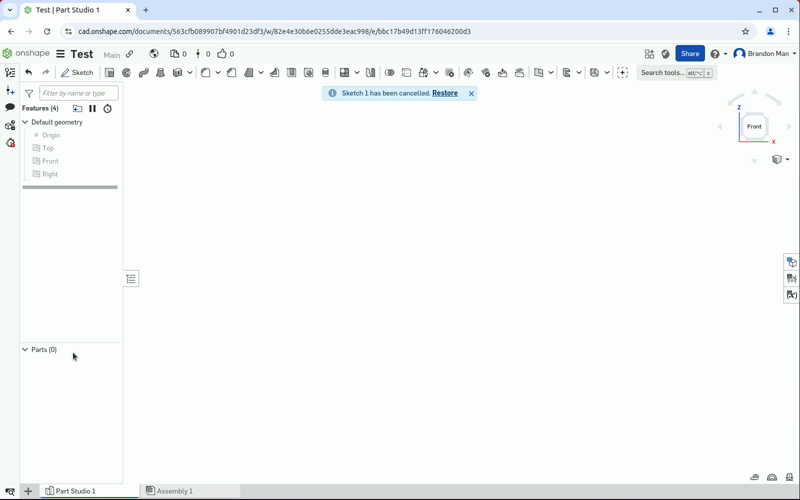
key_up(shift)
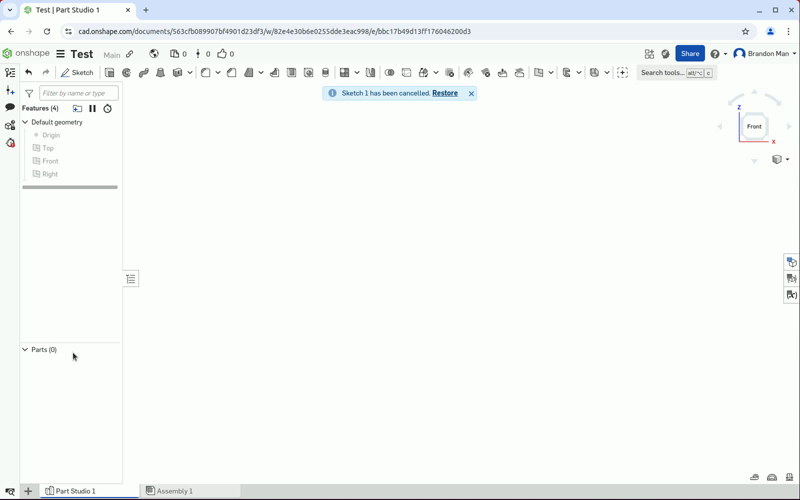
mouse_move(73, 352)
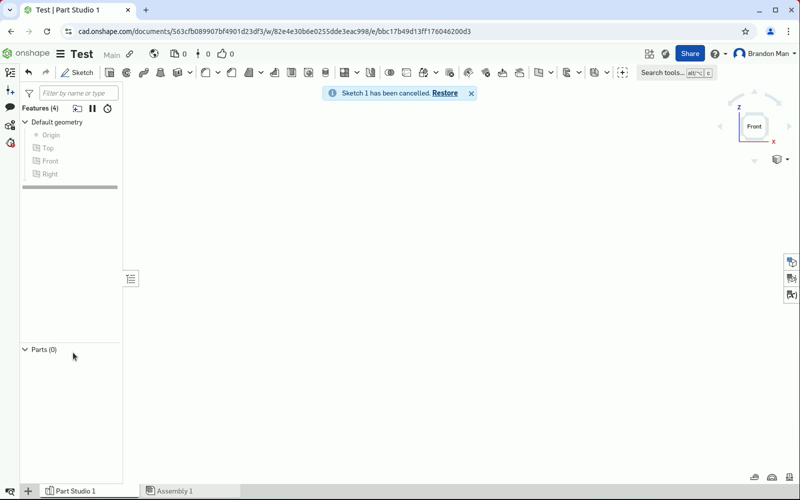
key(shift+y)
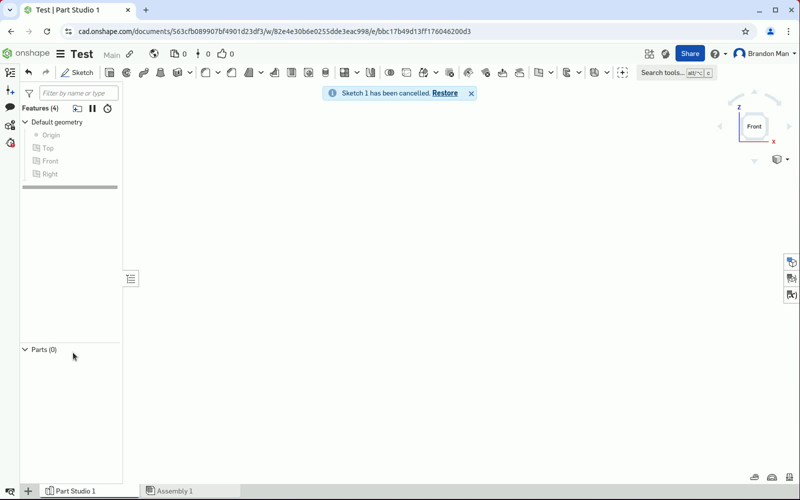
key(shift+s)
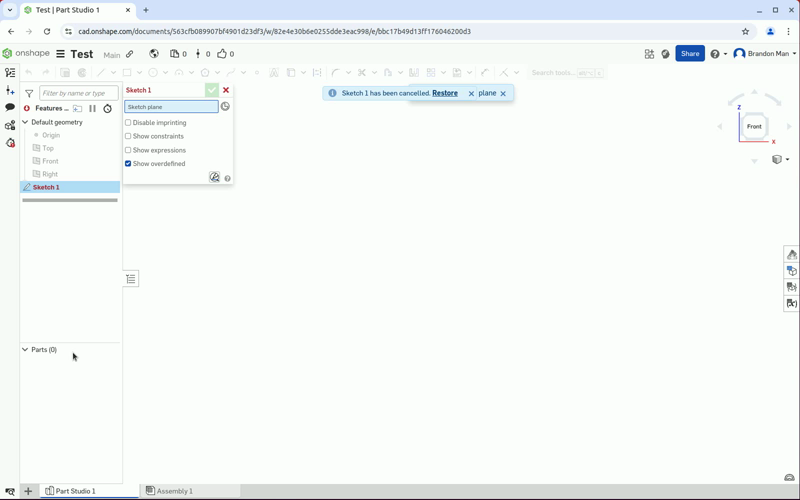
mouse_move(73, 163)
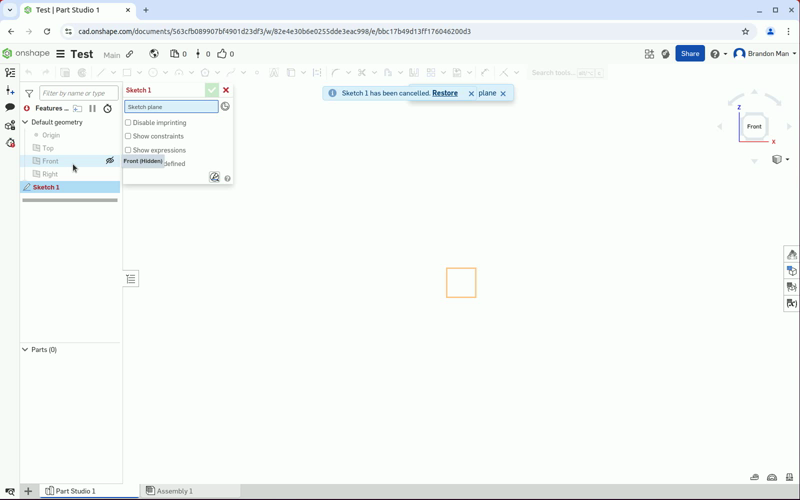
click(73, 163)
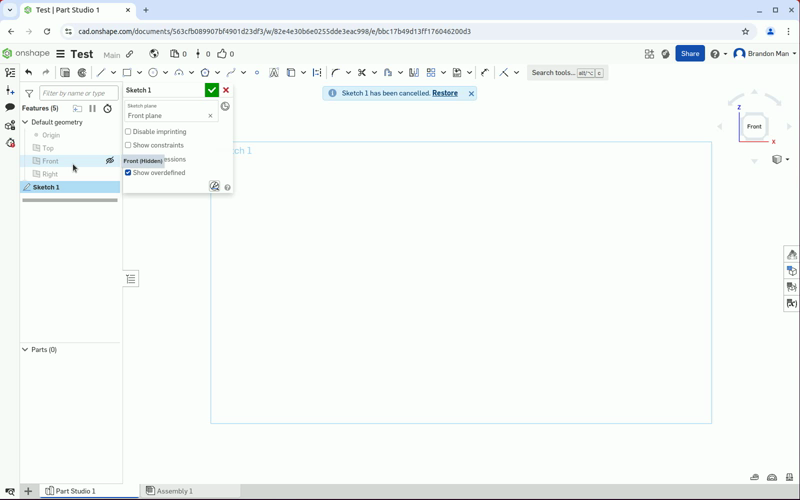
mouse_move(73, 352)
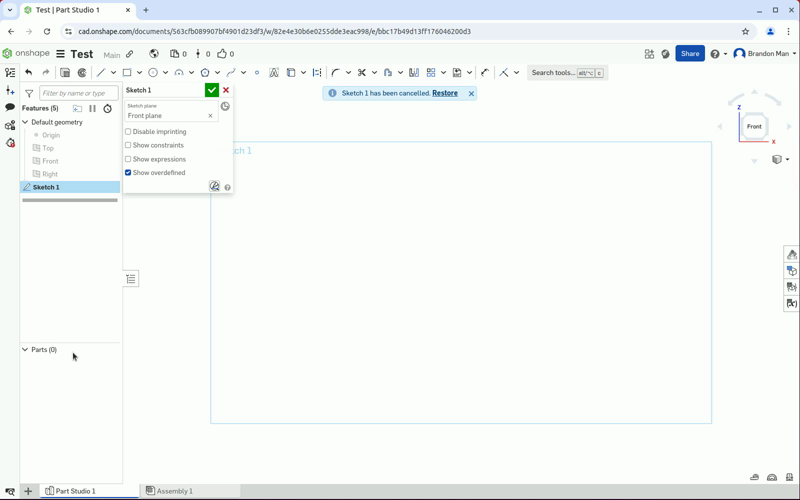
key(y)
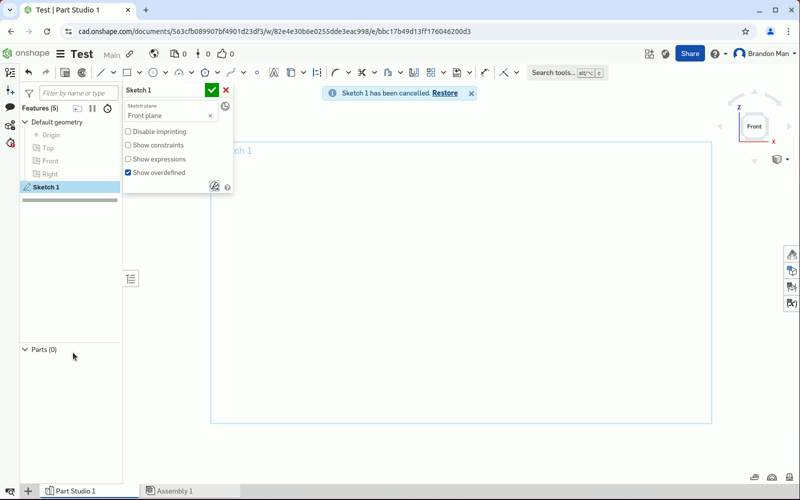
key(c)
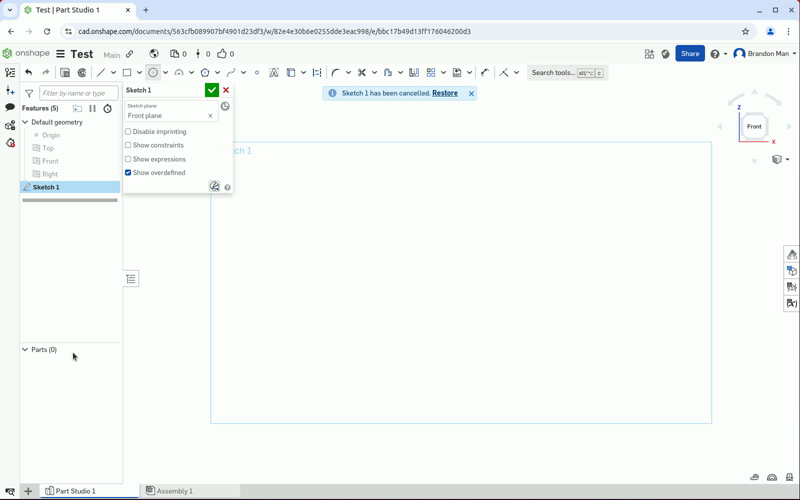
key_down(shift)
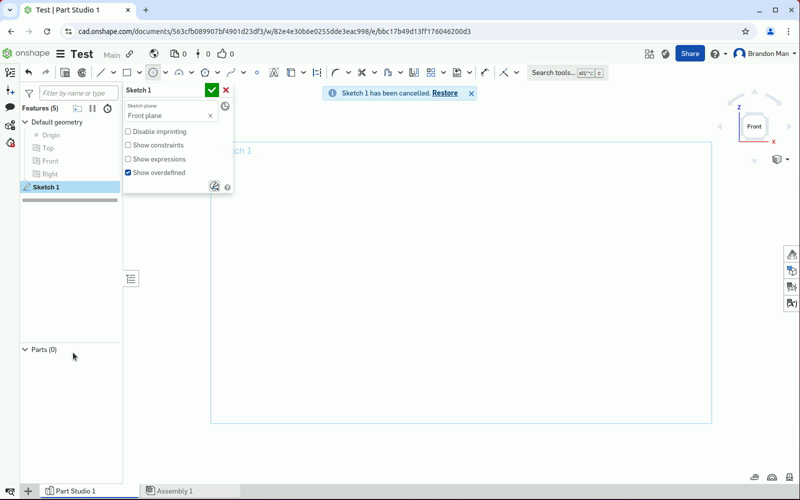
mouse_move(461, 282)
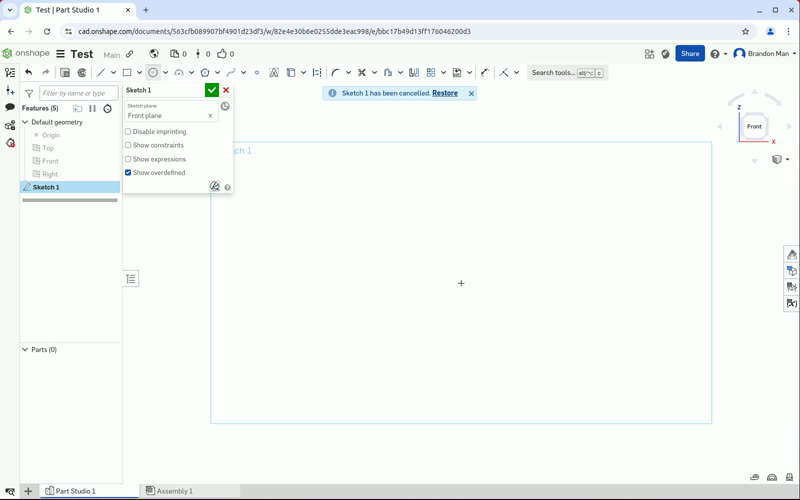
click(461, 282)
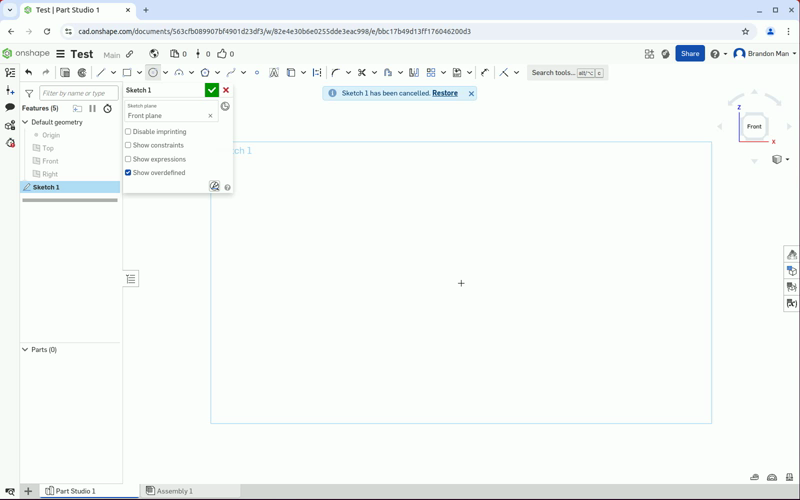
key_up(shift)
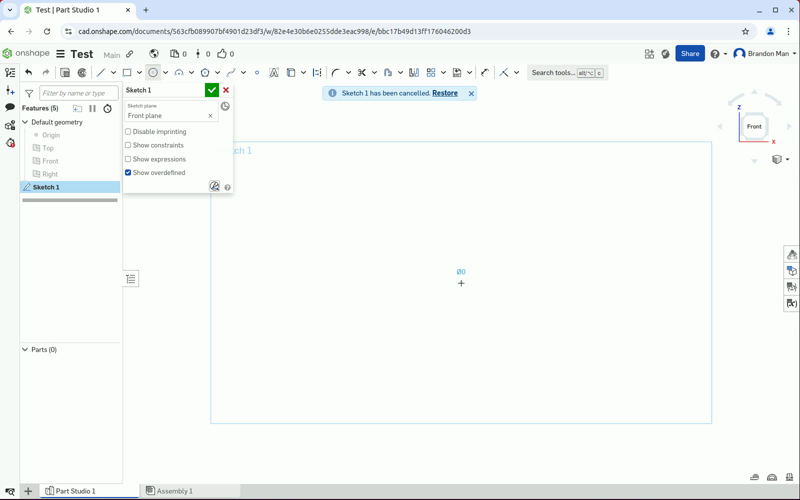
mouse_move(574, 282)
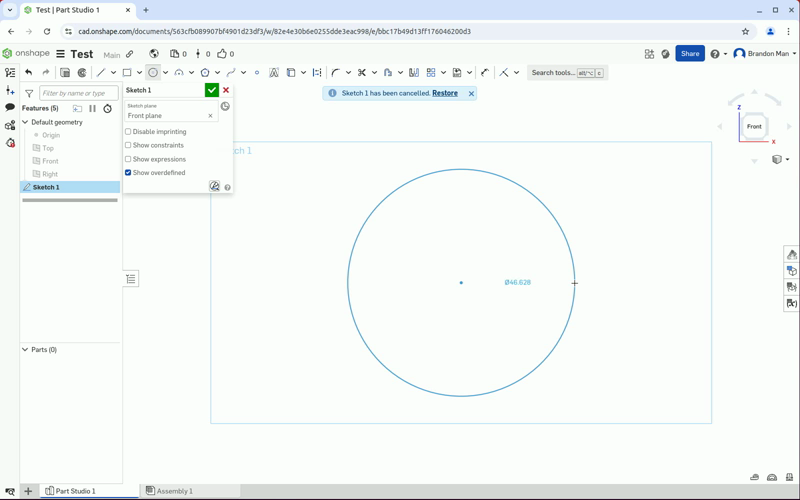
click(574, 282)
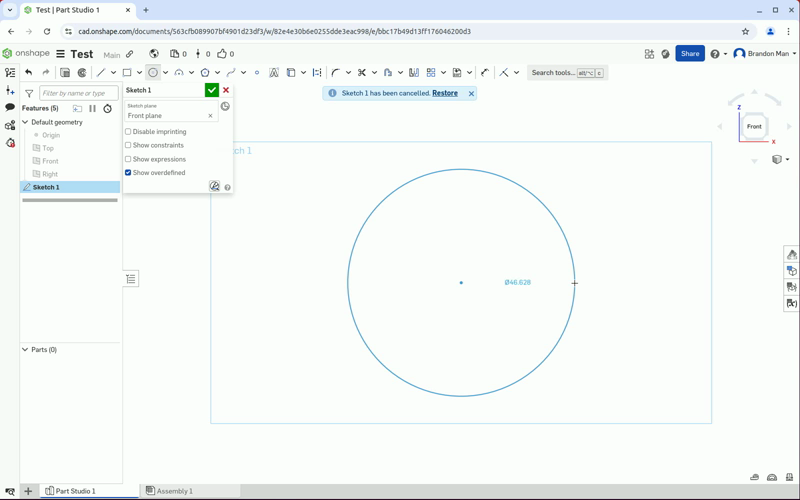
key(esc)
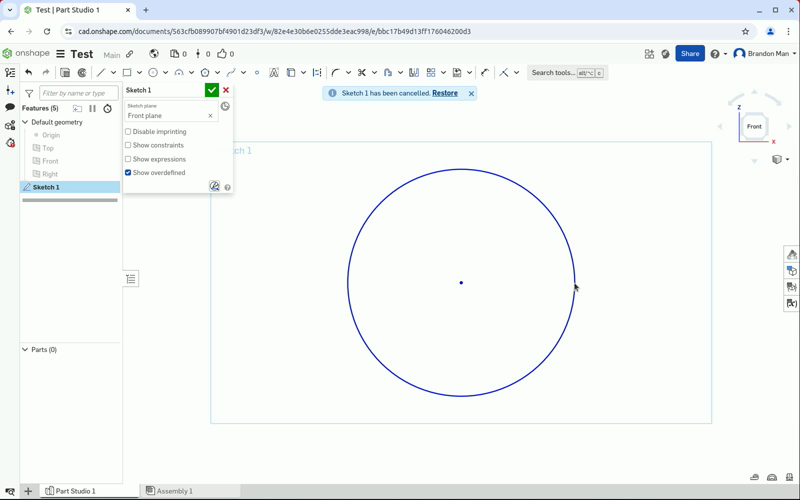
key(l)
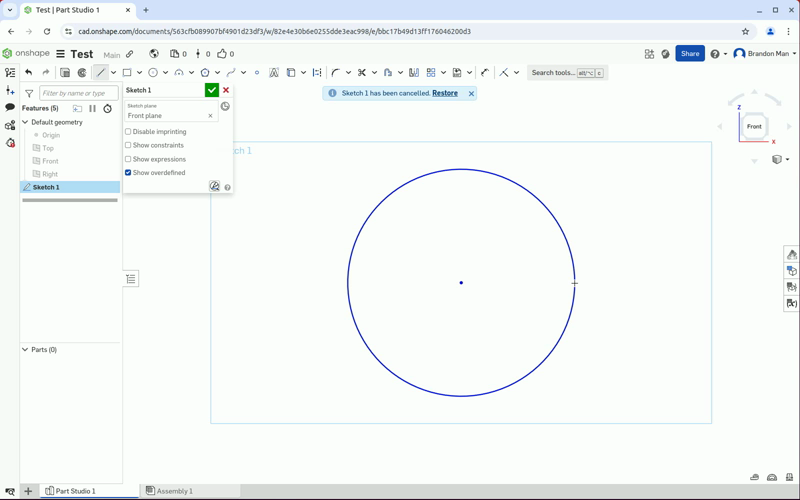
key_down(shift)
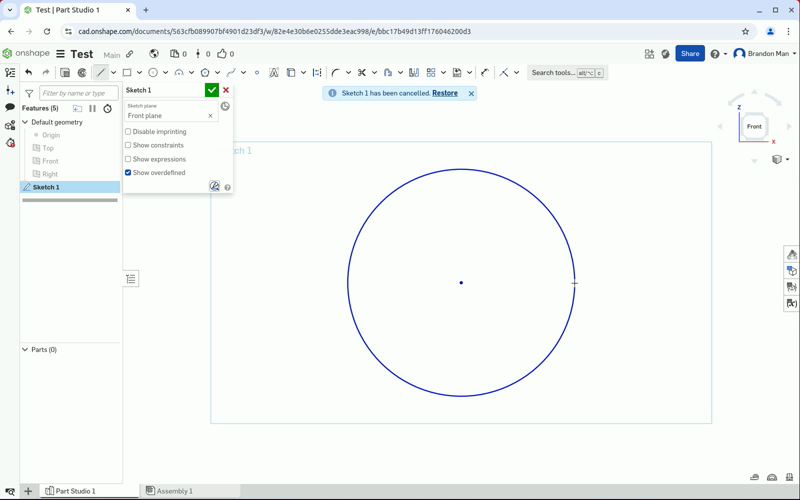
mouse_move(367, 282)
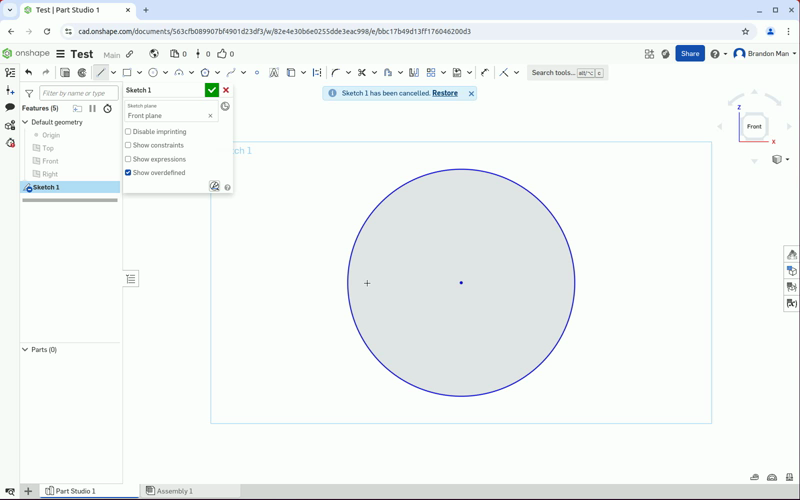
click(367, 282)
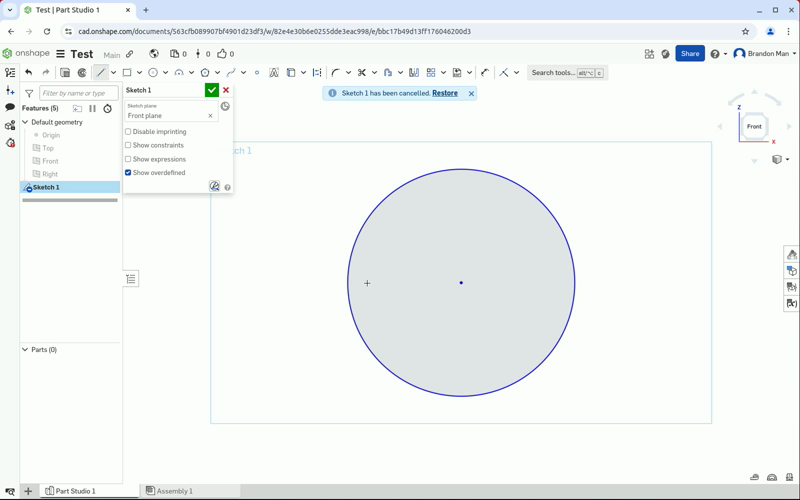
key_up(shift)
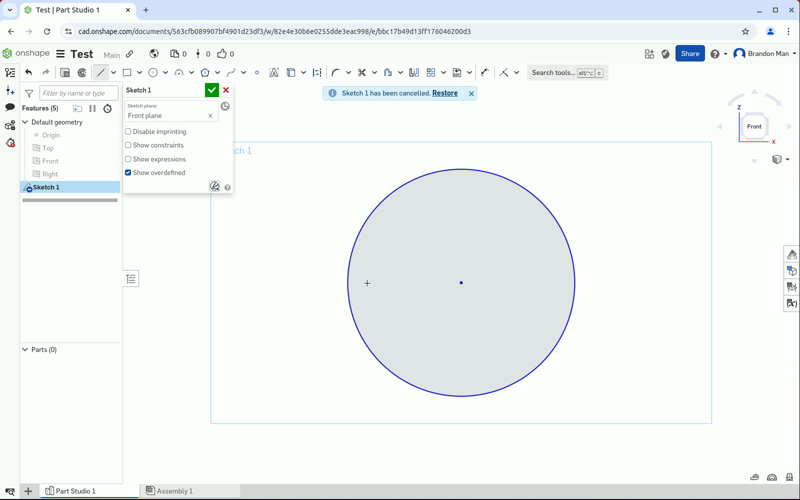
key_down(shift)
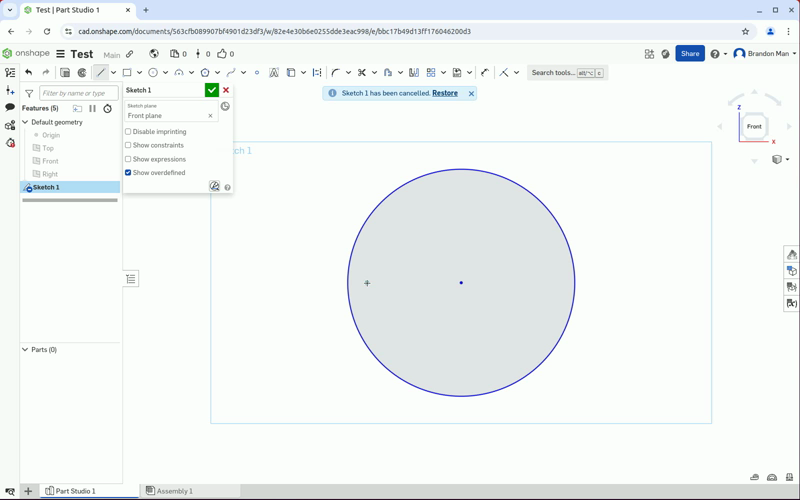
mouse_move(397, 282)
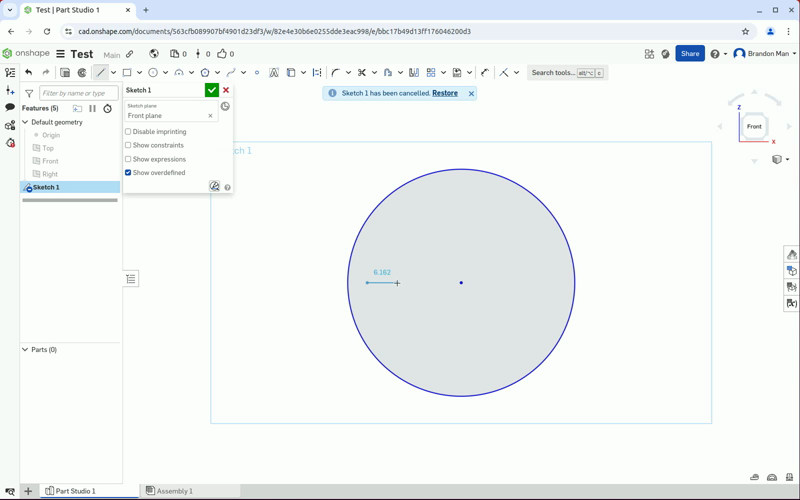
mouse_move(378, 301)
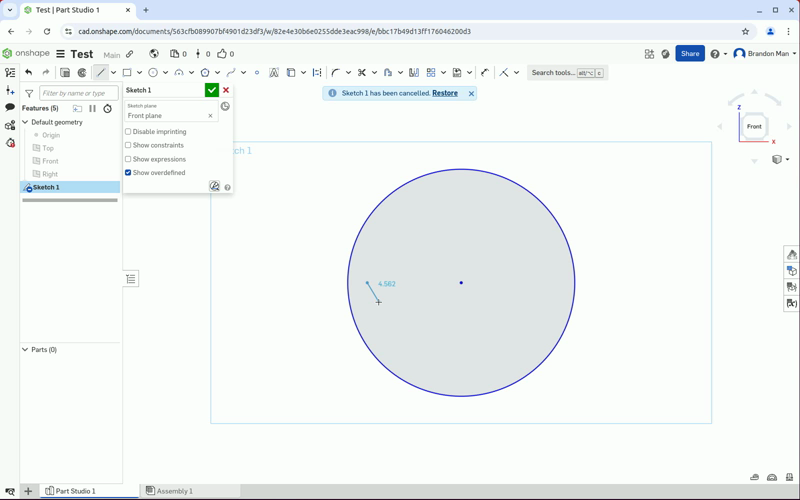
click(378, 301)
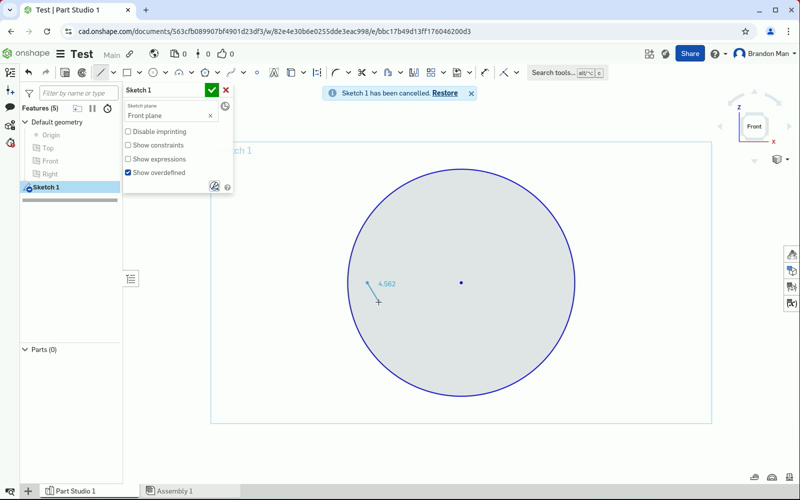
key_up(shift)
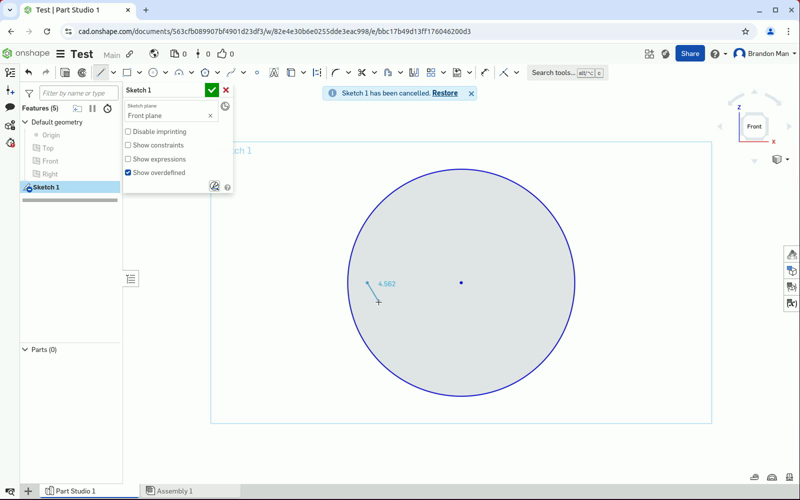
key_down(shift)
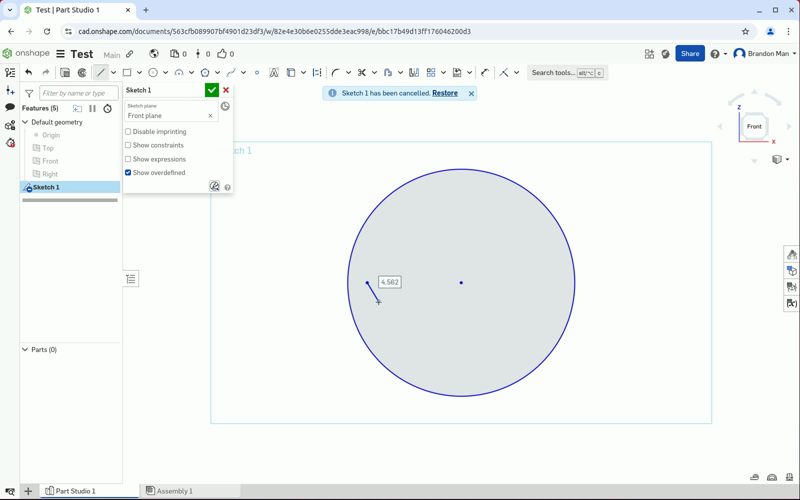
mouse_move(408, 301)
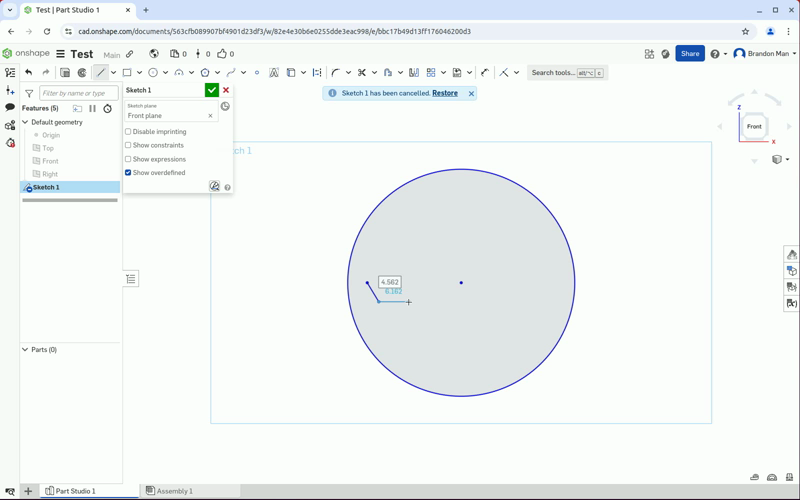
mouse_move(400, 301)
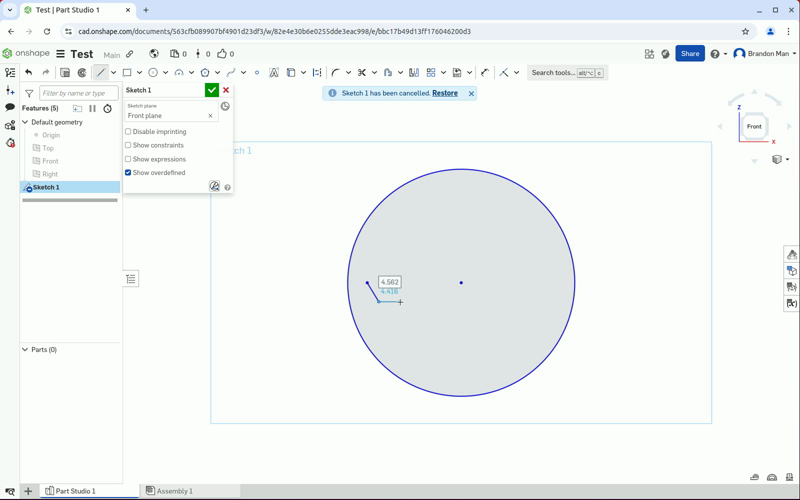
click(400, 301)
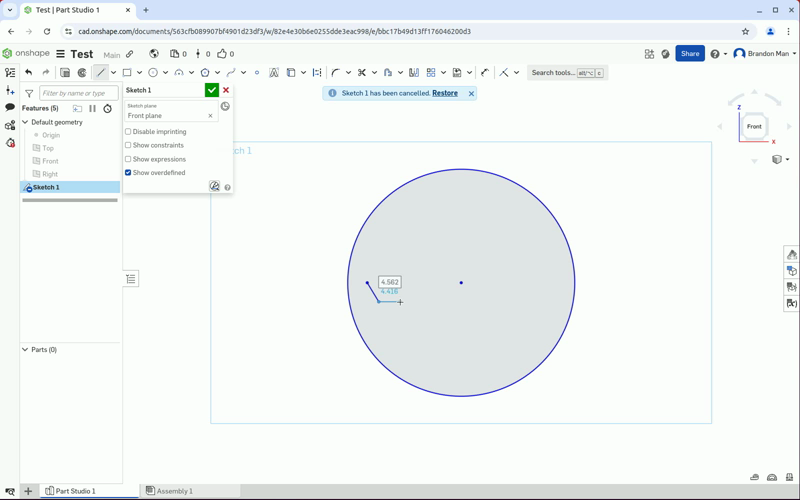
key_up(shift)
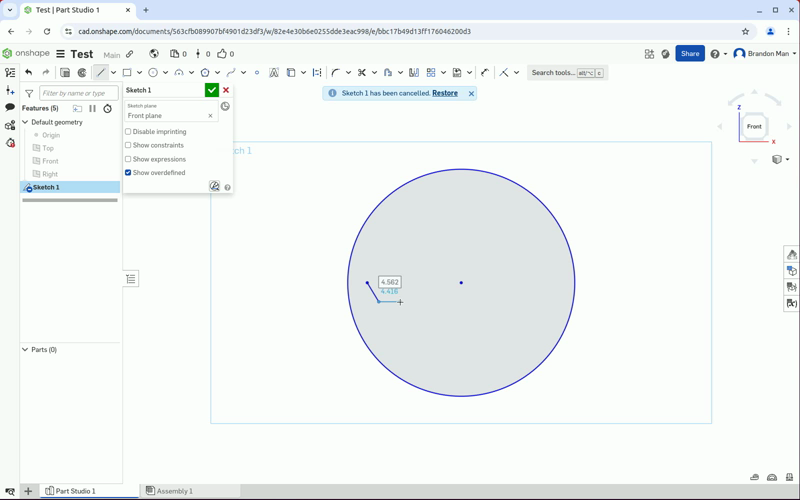
key_down(shift)
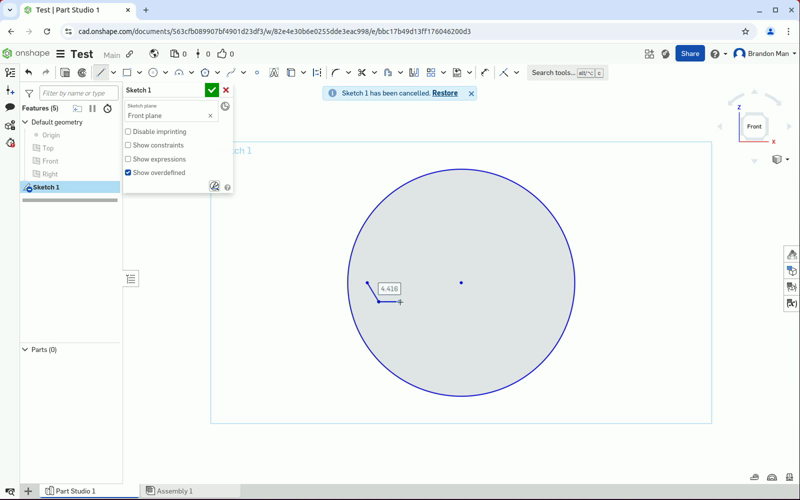
mouse_move(430, 301)
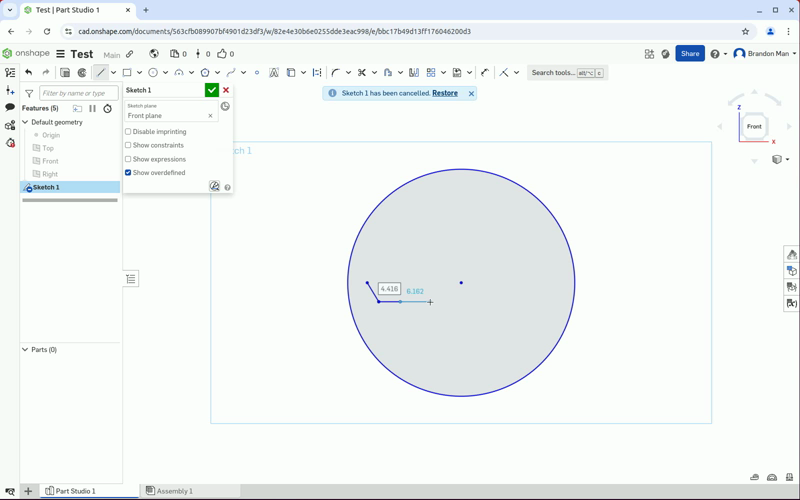
mouse_move(411, 282)
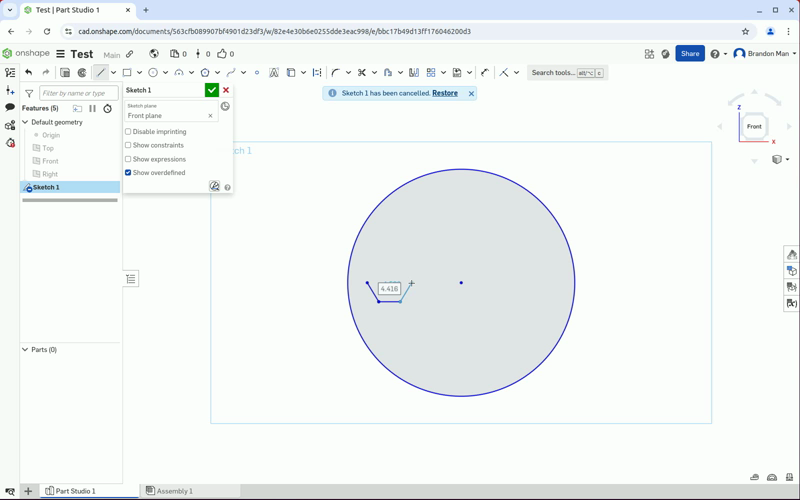
click(411, 282)
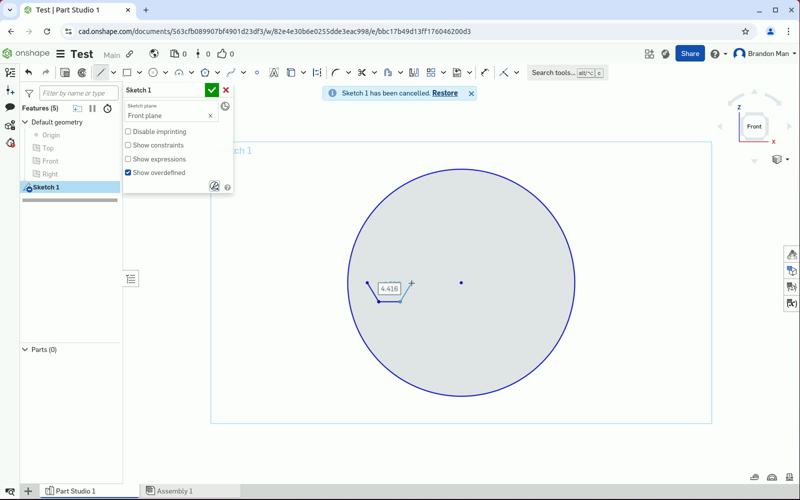
key_up(shift)
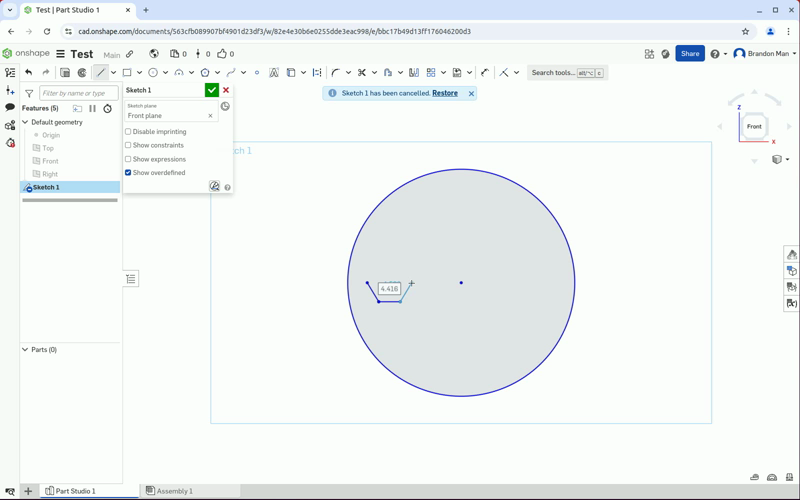
key_down(shift)
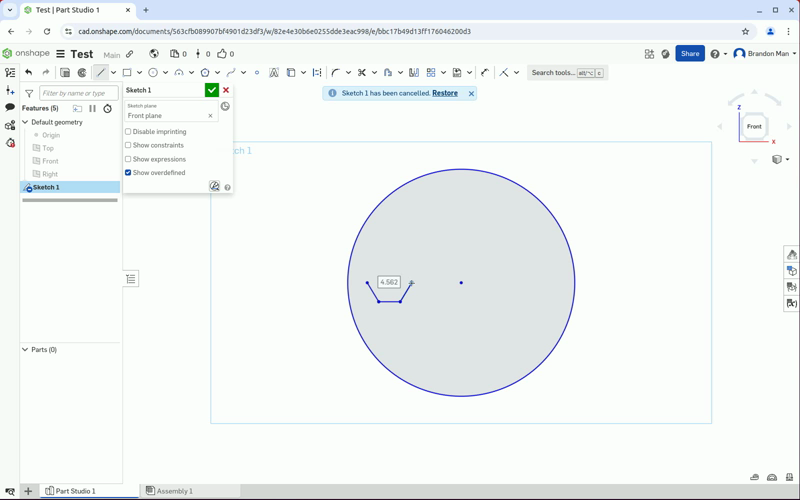
mouse_move(441, 282)
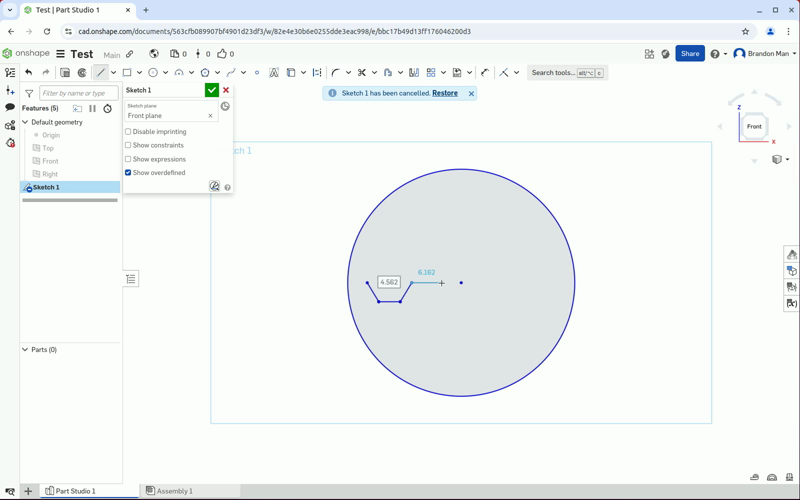
mouse_move(400, 264)
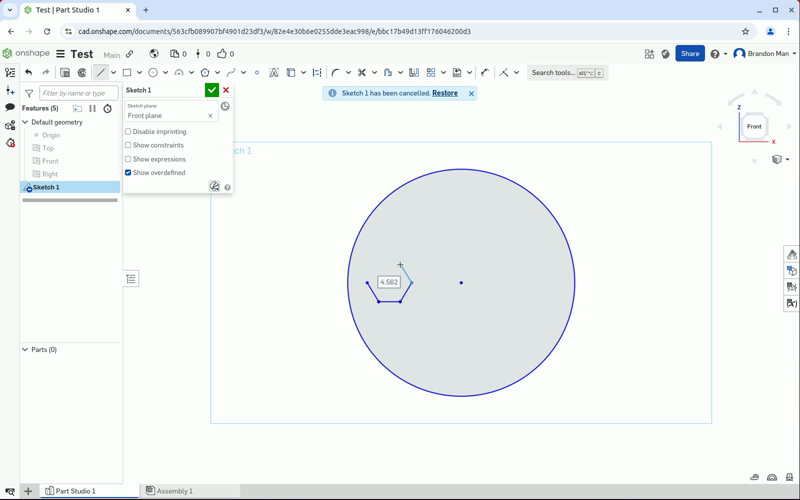
click(400, 264)
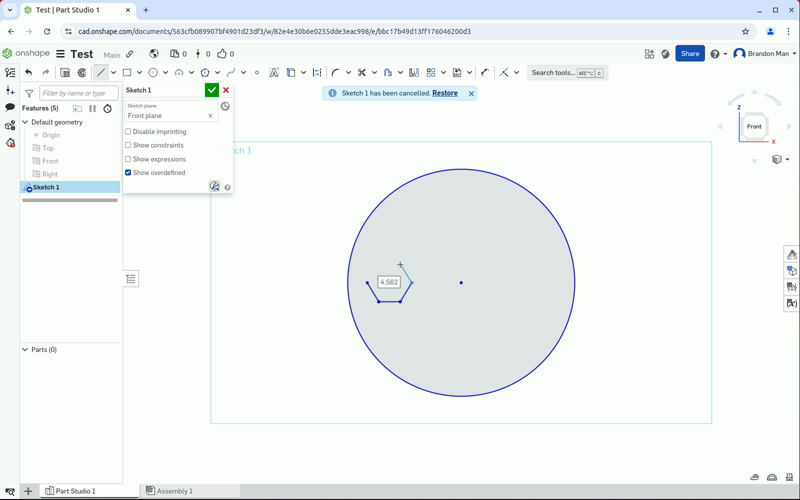
key_up(shift)
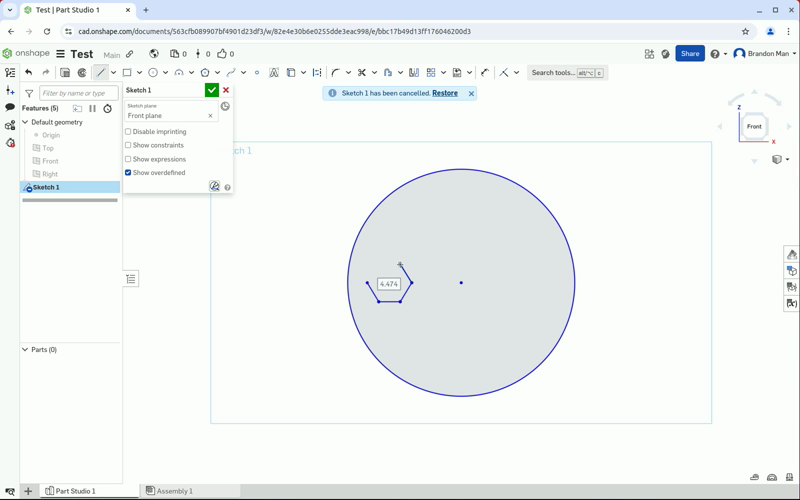
key_down(shift)
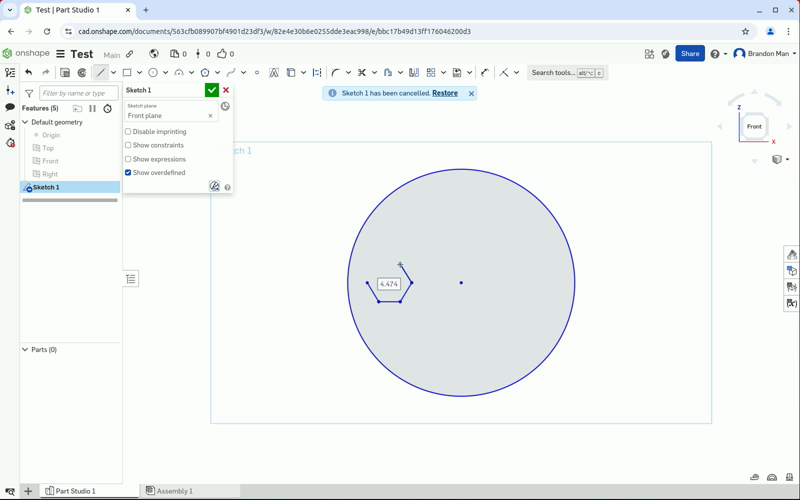
mouse_move(430, 264)
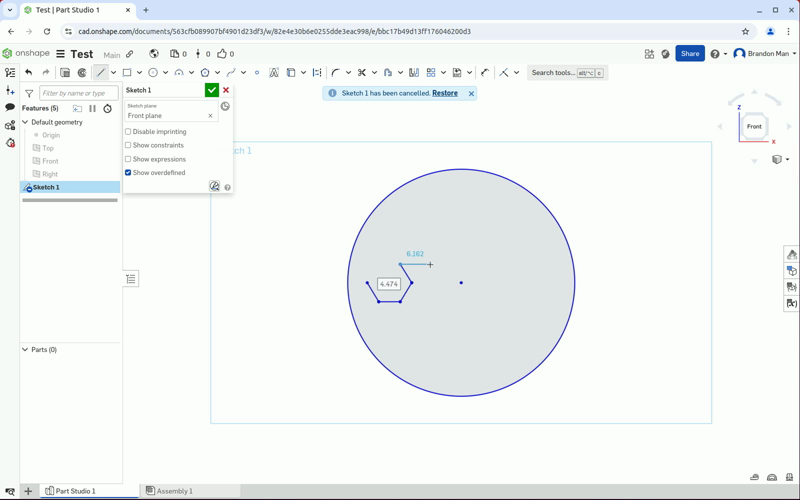
mouse_move(378, 264)
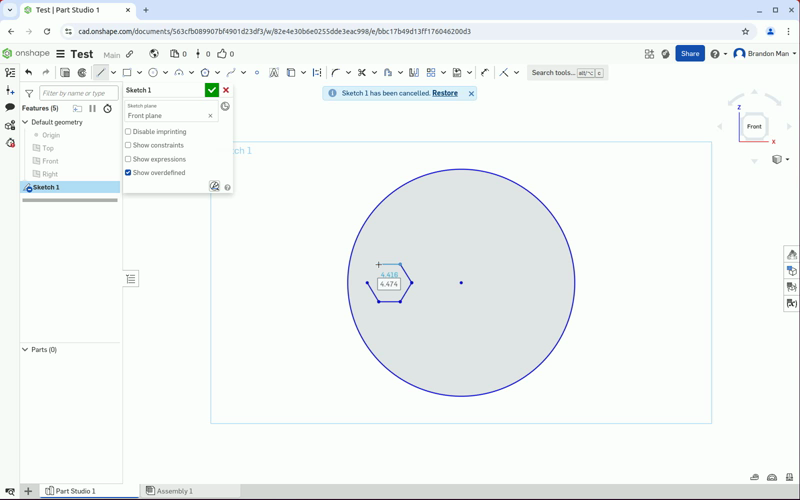
click(378, 264)
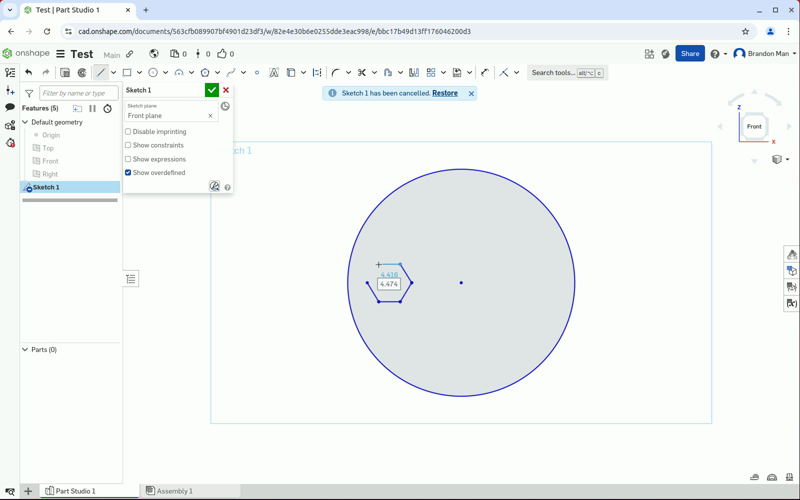
key_up(shift)
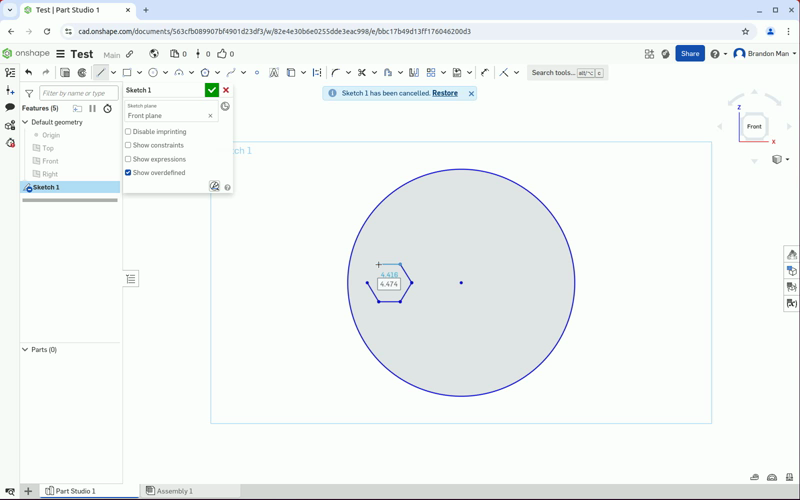
mouse_move(408, 264)
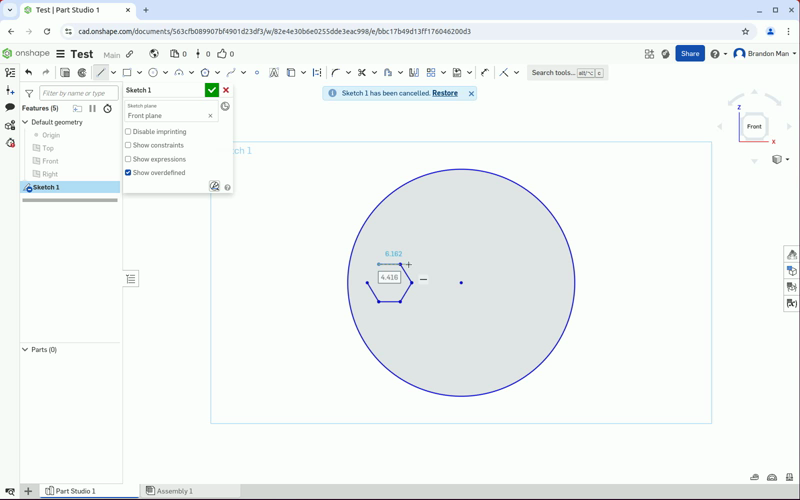
key_down(shift)
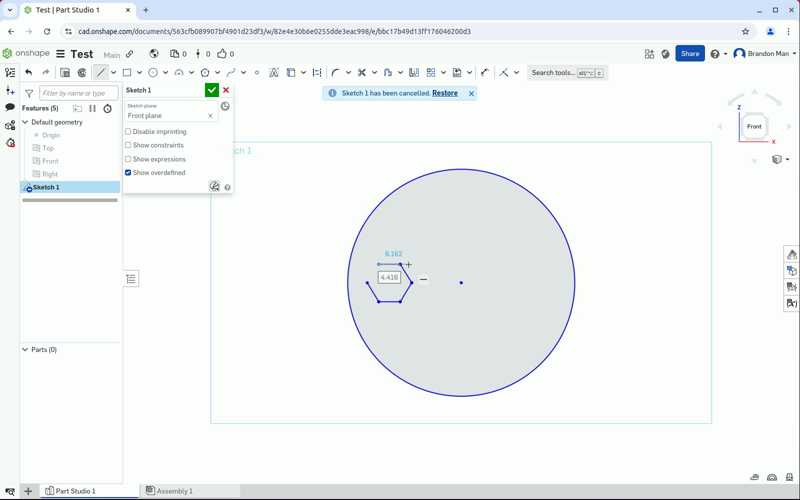
mouse_move(367, 282)
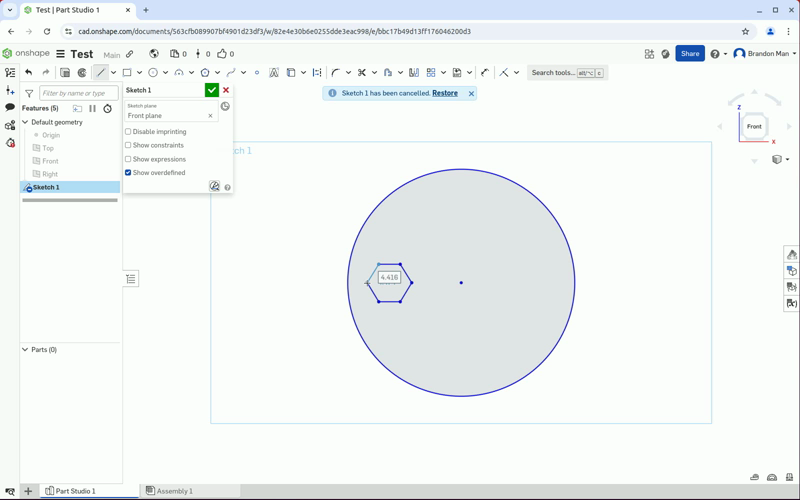
key_up(shift)
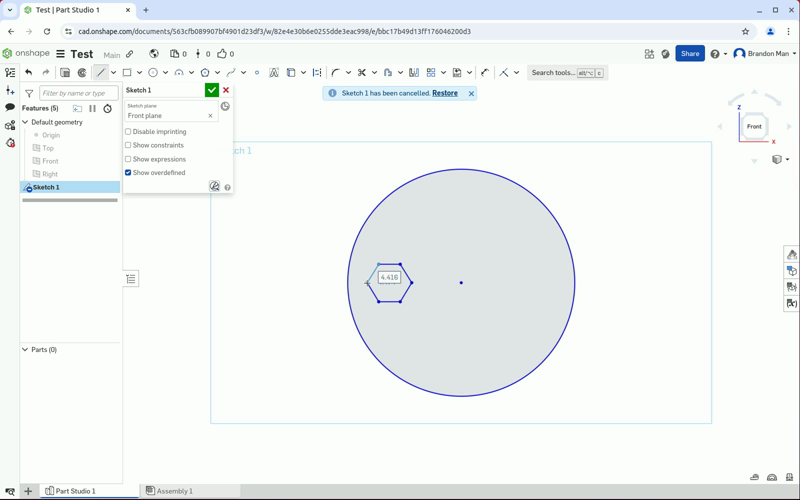
click(367, 282)
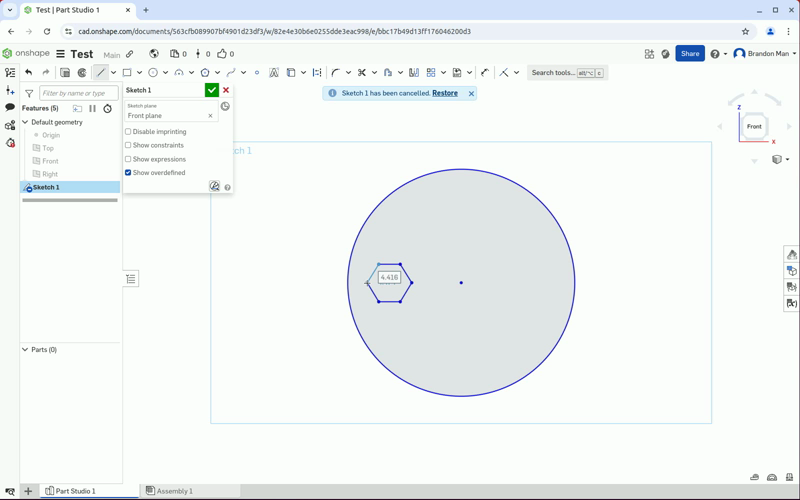
key(esc)
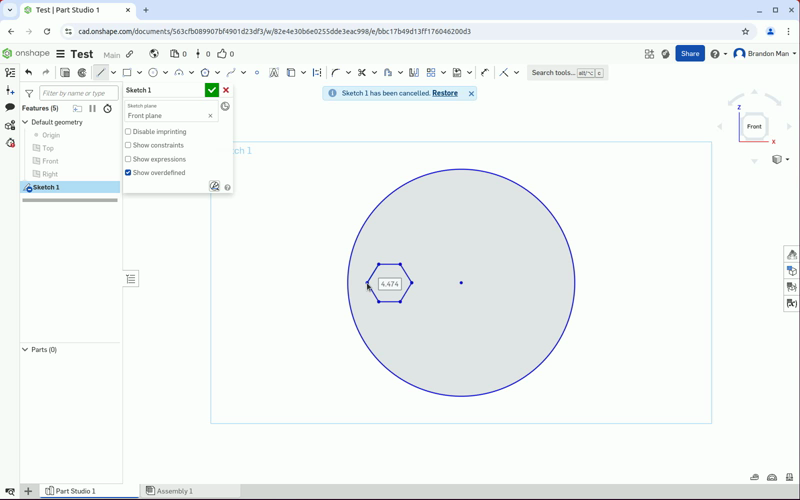
key(c)
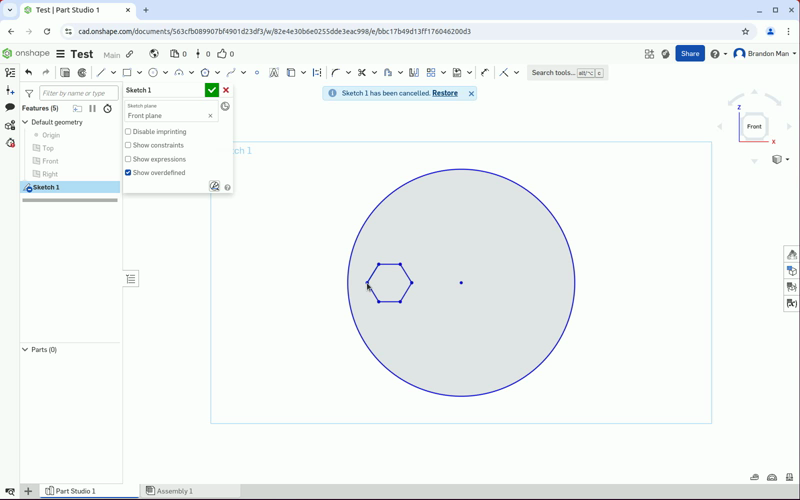
key_down(shift)
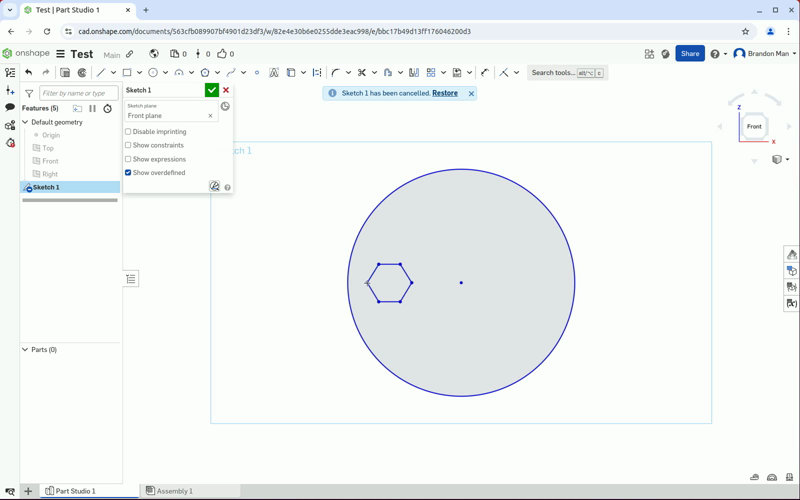
mouse_move(461, 282)
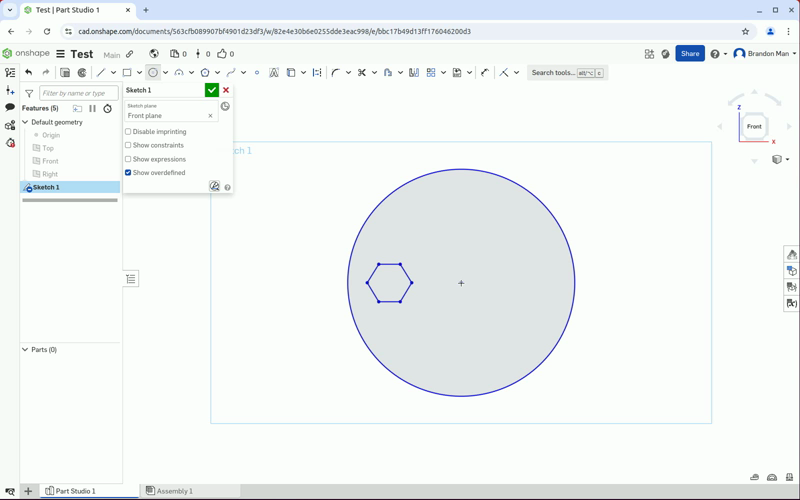
click(461, 282)
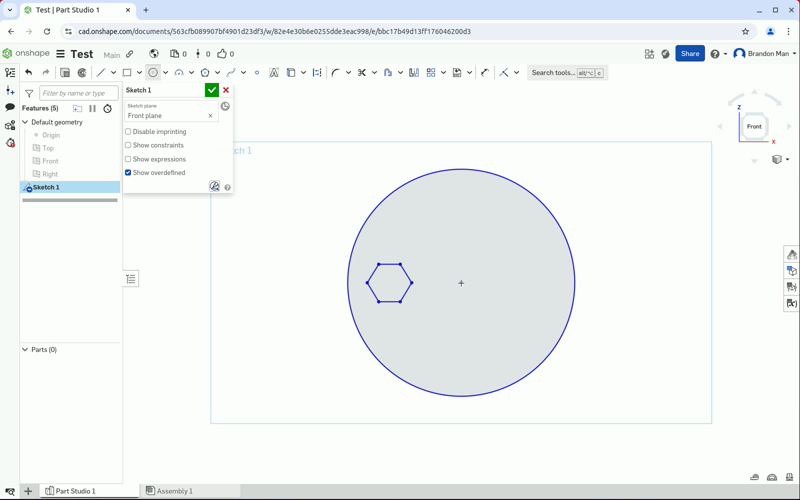
key_up(shift)
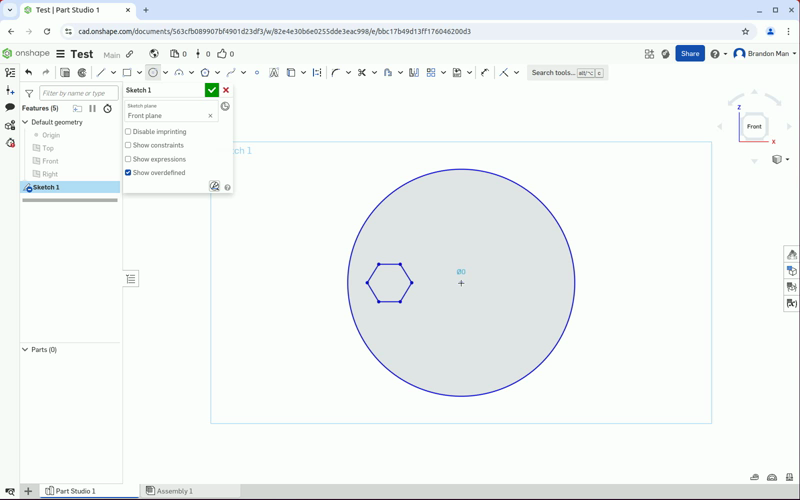
mouse_move(496, 282)
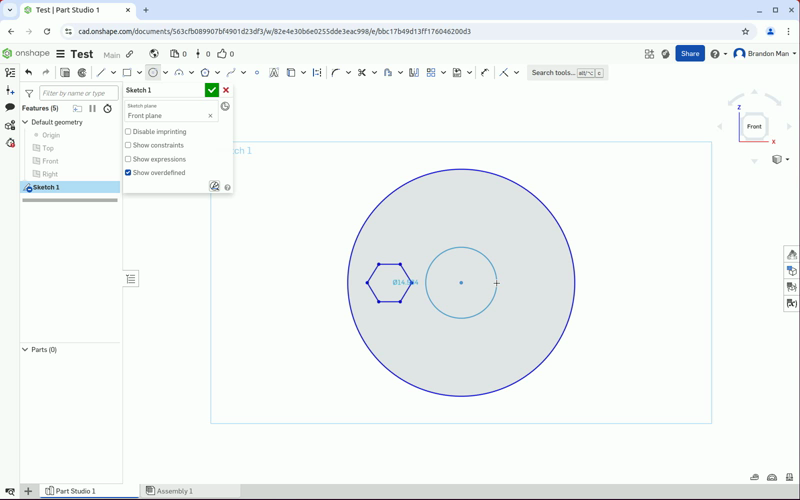
click(496, 282)
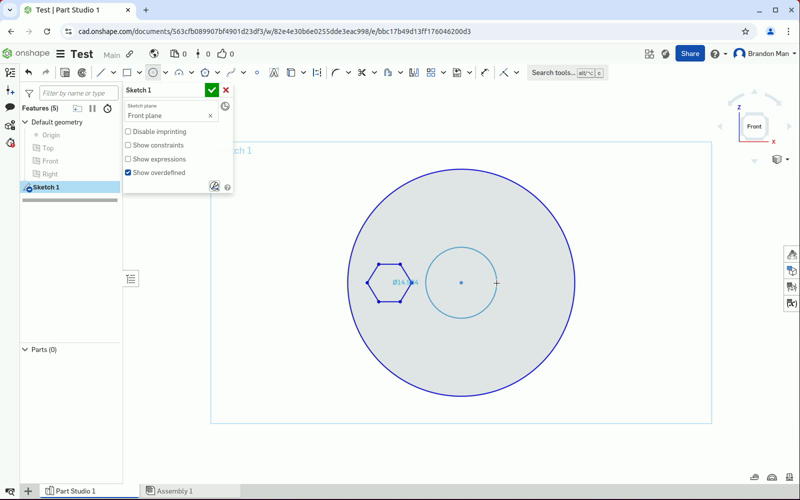
key(esc)
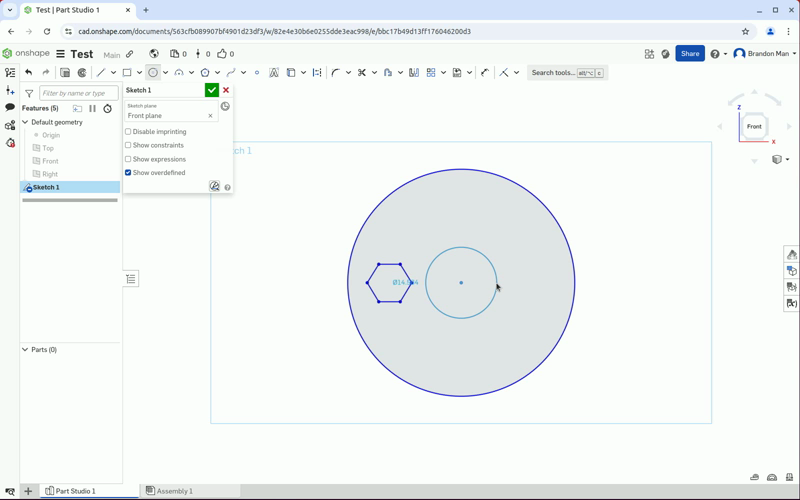
key(l)
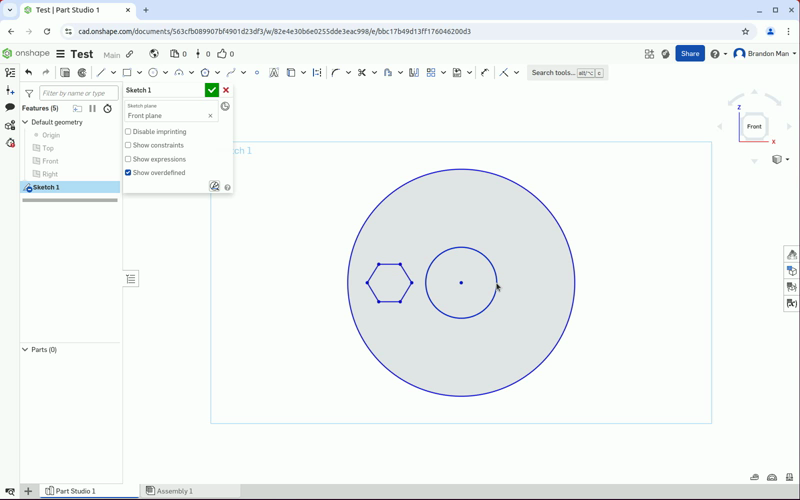
key_down(shift)
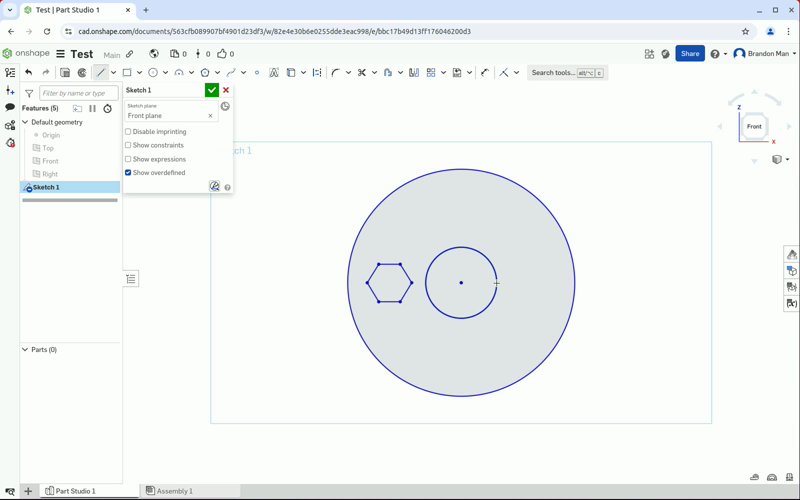
mouse_move(437, 209)
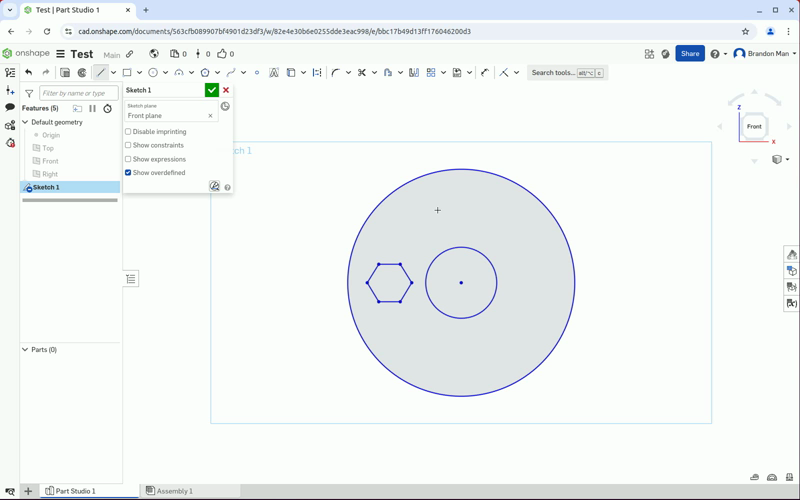
click(437, 209)
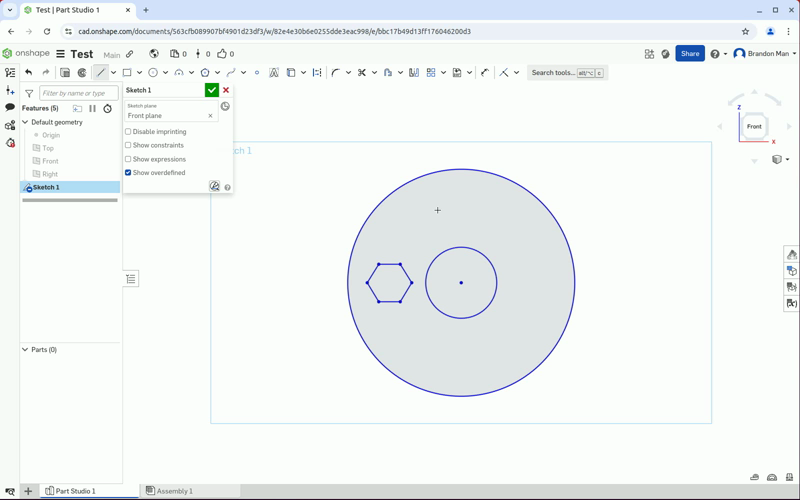
key_up(shift)
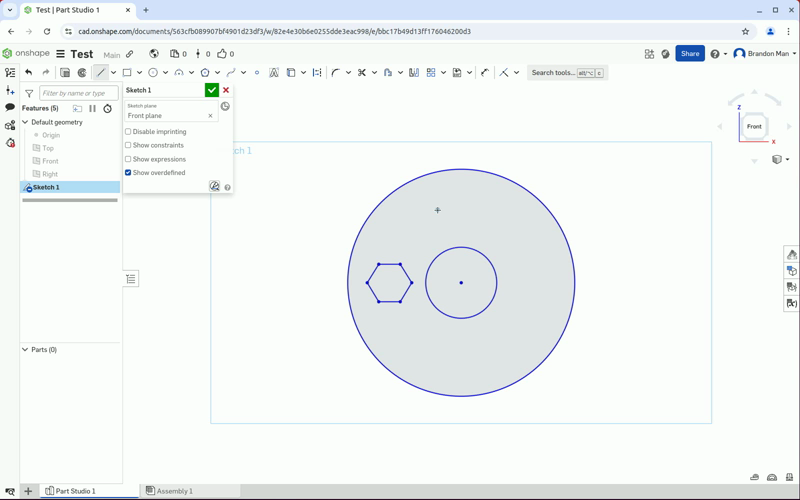
key_down(shift)
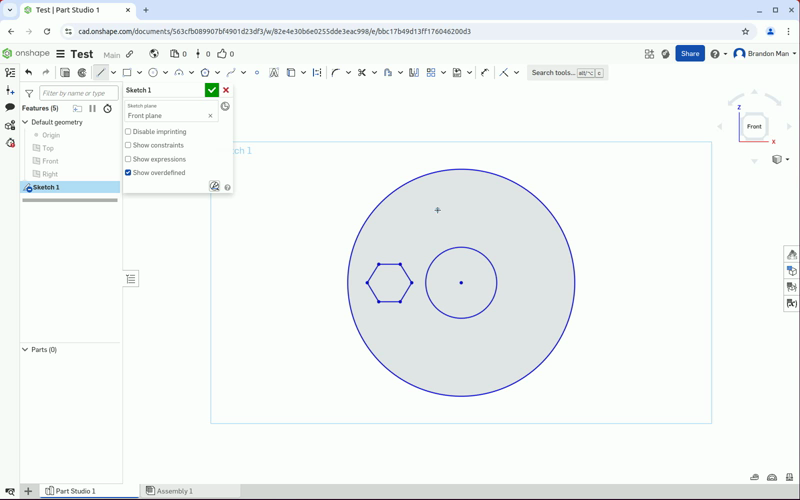
mouse_move(467, 209)
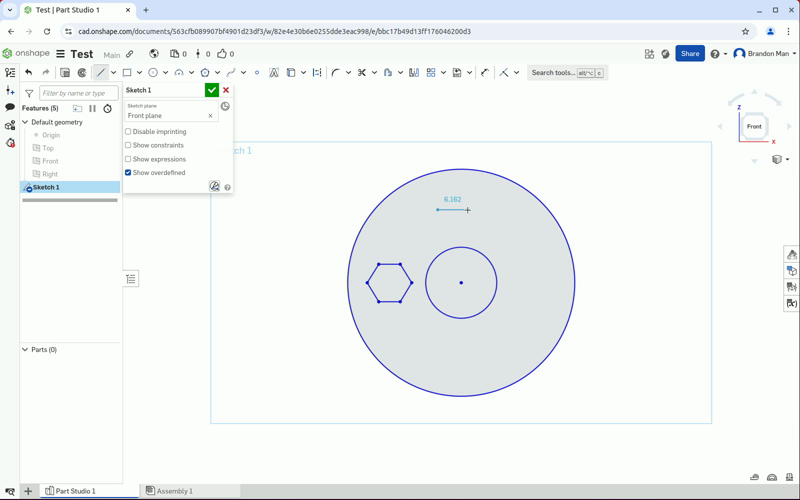
mouse_move(449, 228)
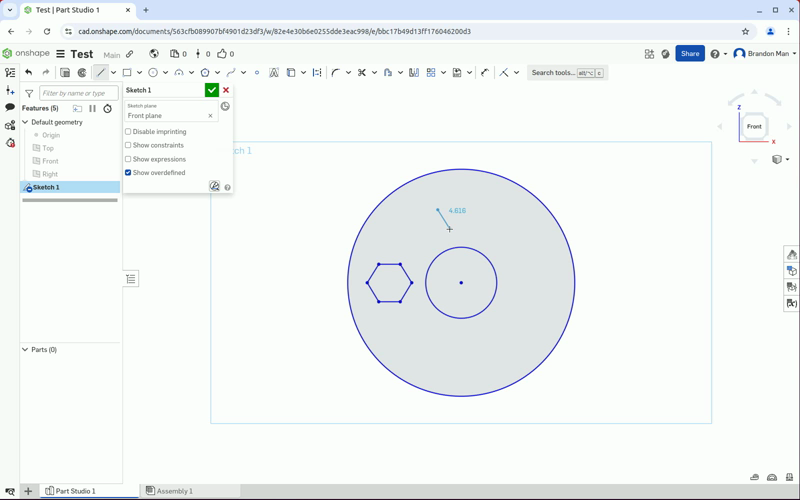
click(449, 228)
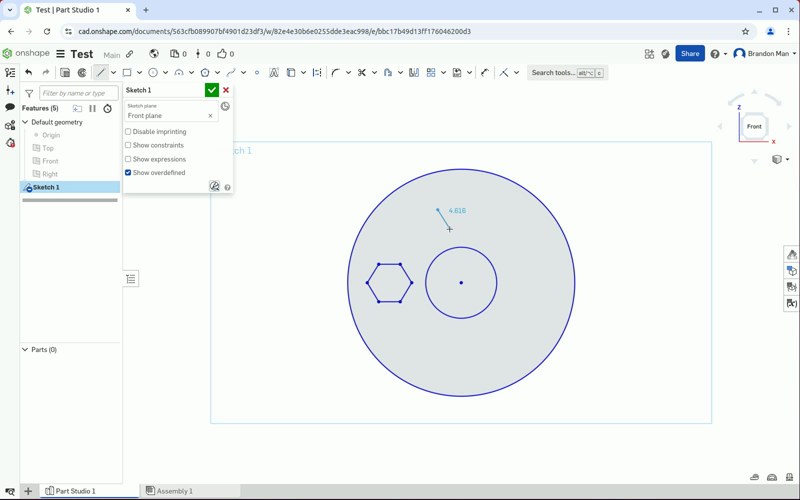
key_up(shift)
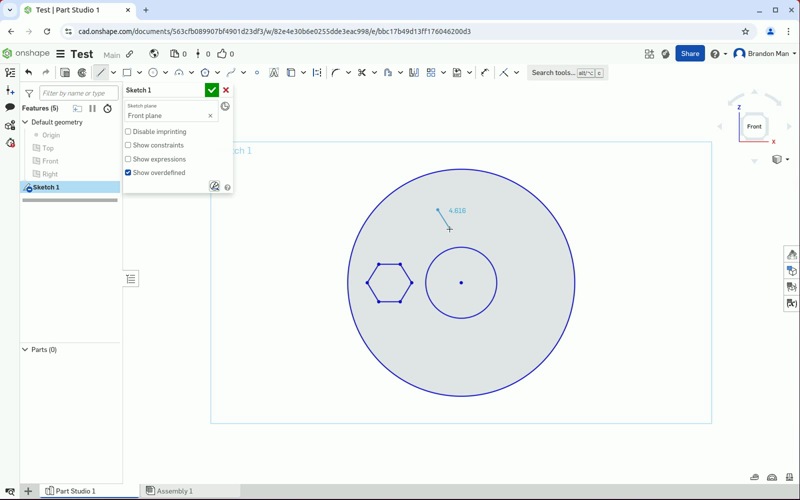
key_down(shift)
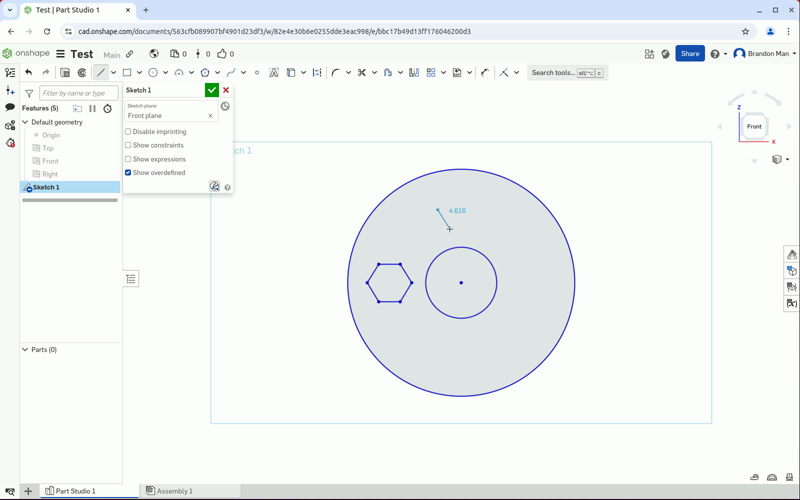
mouse_move(479, 228)
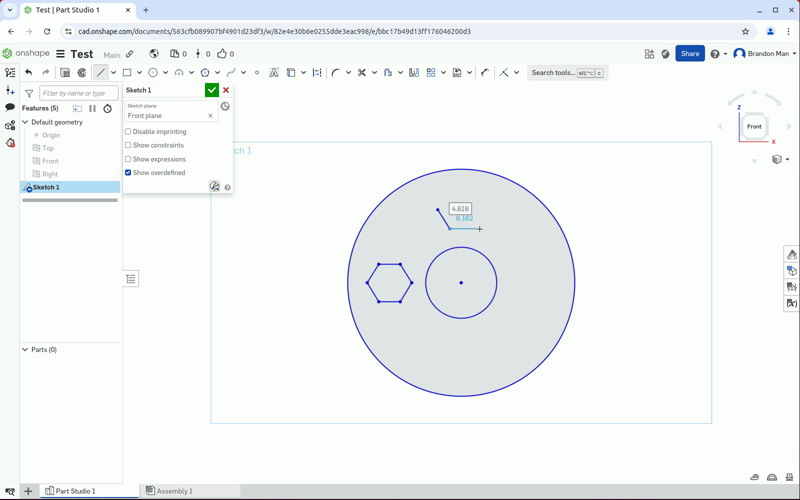
mouse_move(470, 228)
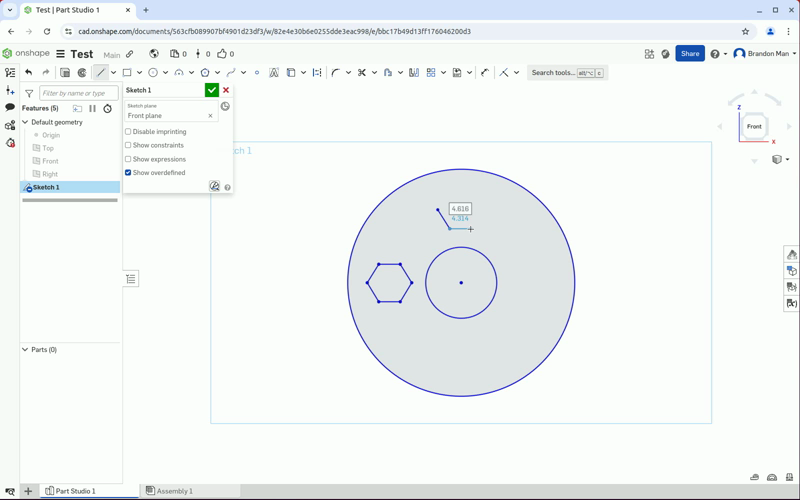
click(470, 228)
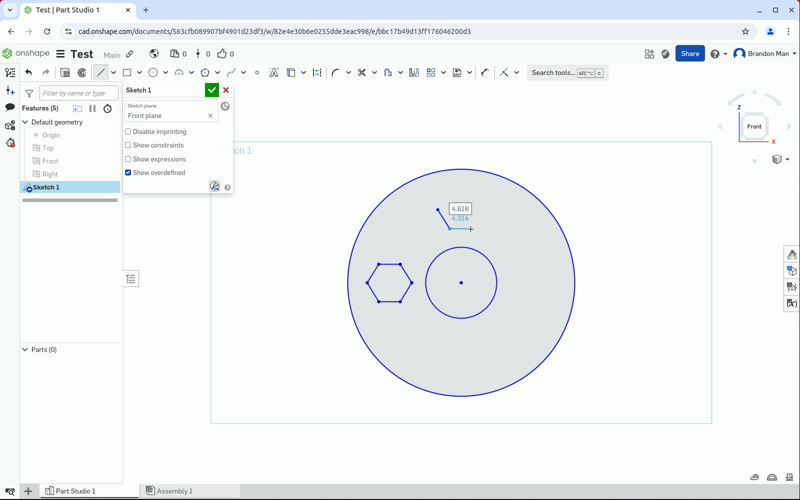
key_up(shift)
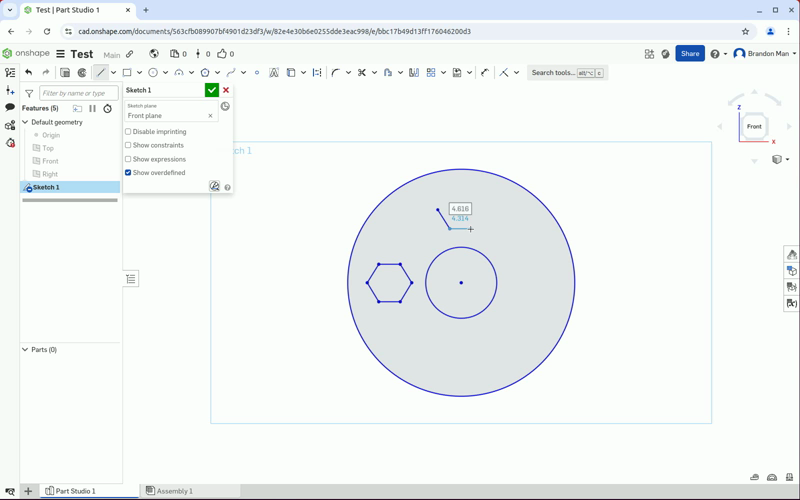
key_down(shift)
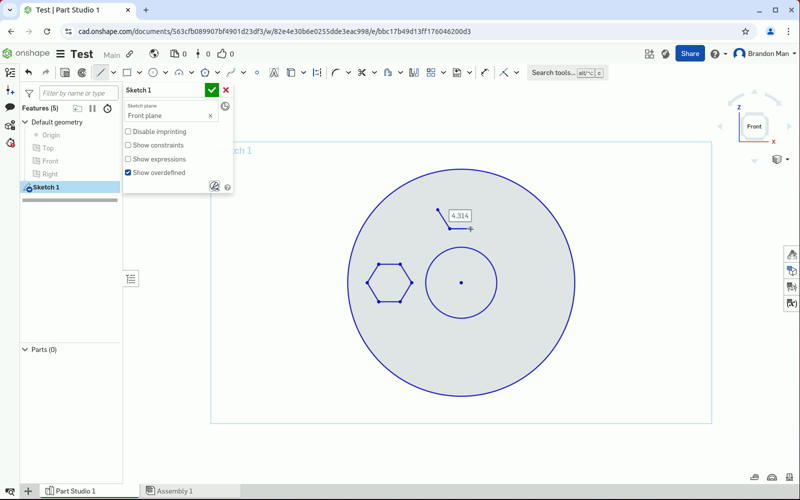
mouse_move(500, 228)
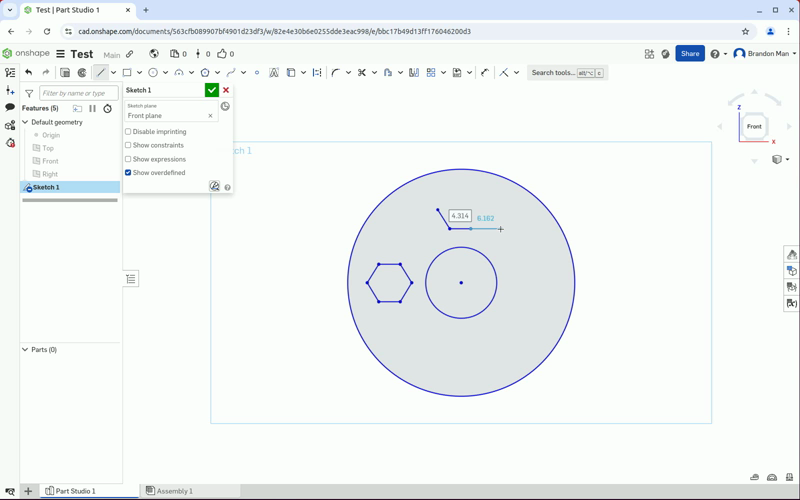
mouse_move(482, 209)
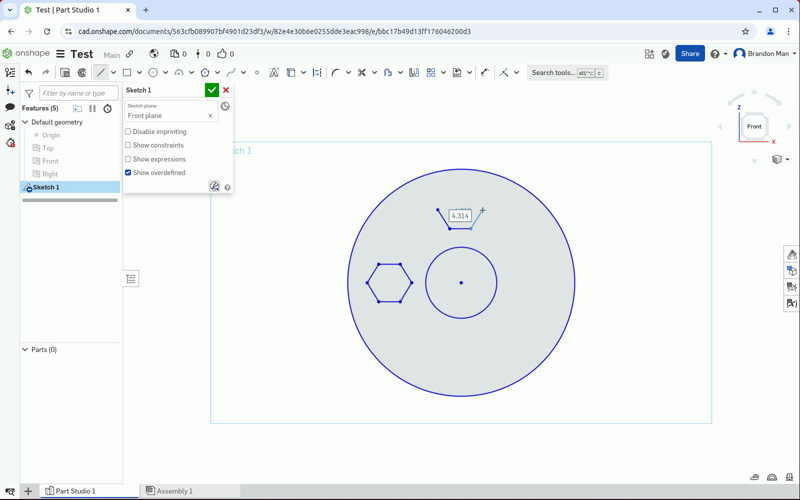
click(482, 209)
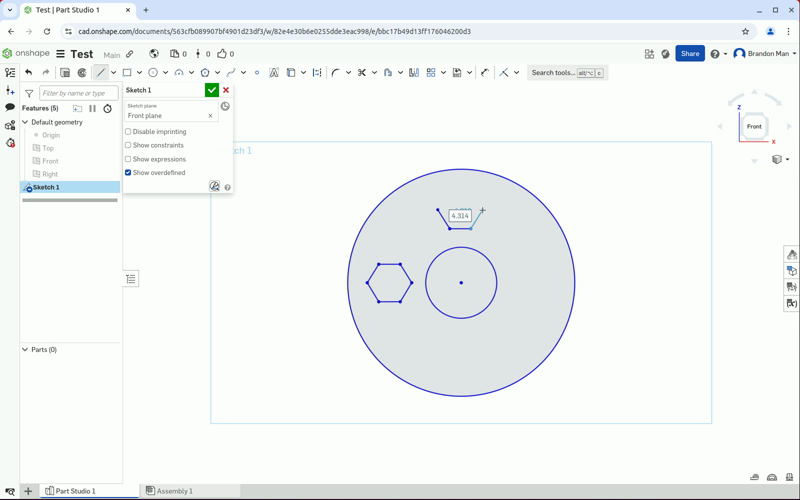
key_up(shift)
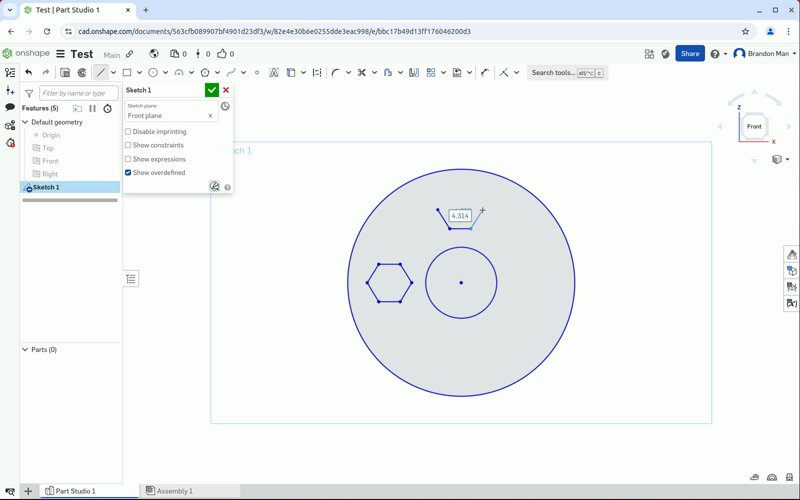
key_down(shift)
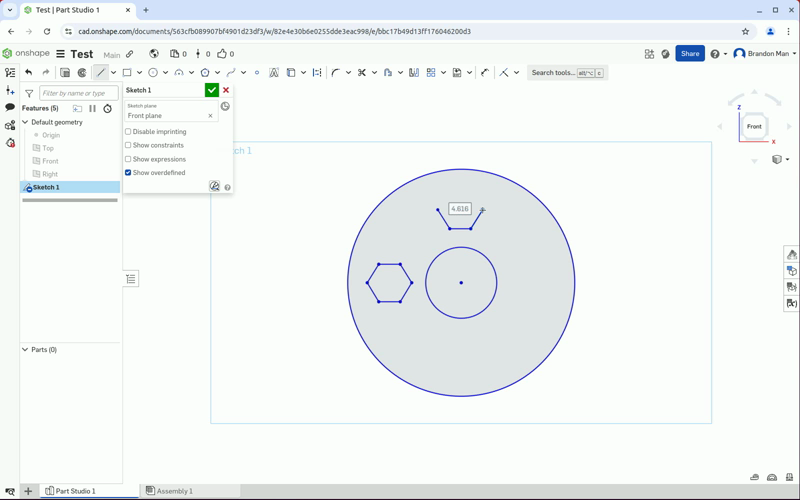
mouse_move(512, 209)
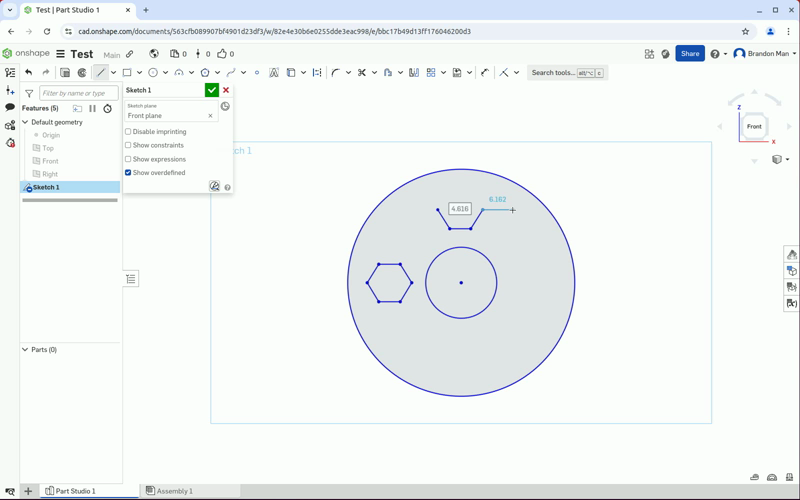
mouse_move(470, 191)
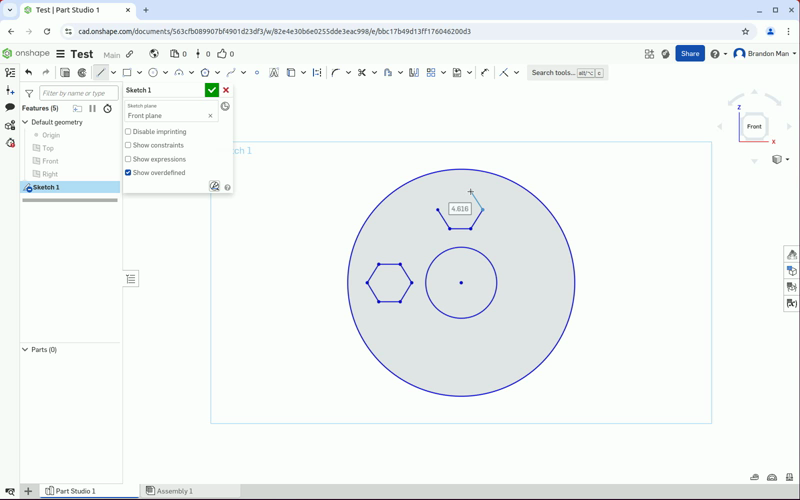
click(470, 191)
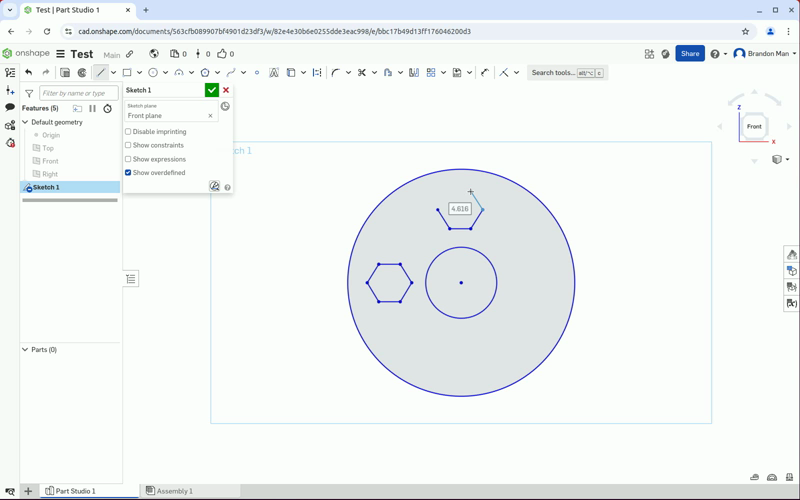
key_up(shift)
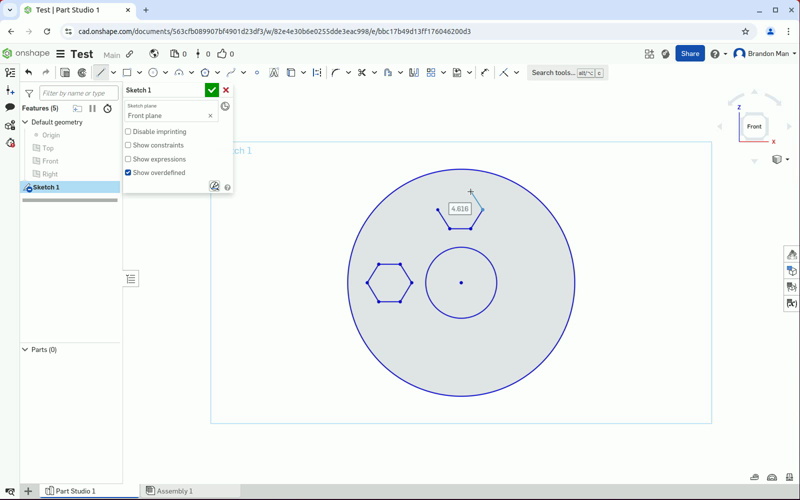
key_down(shift)
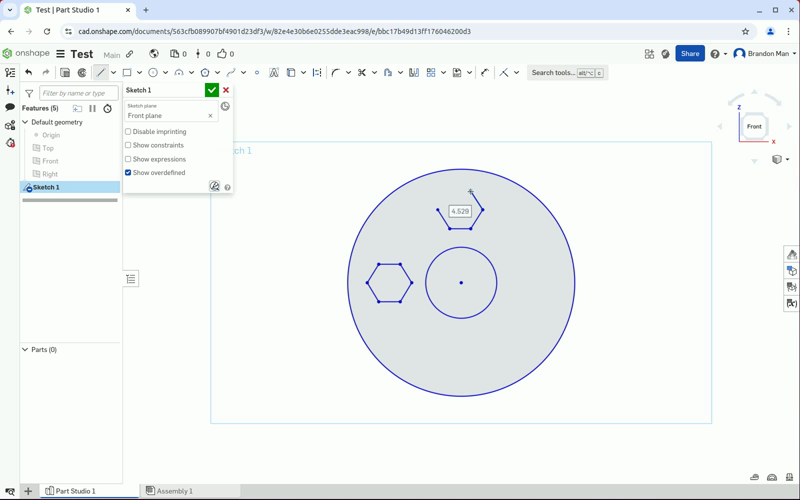
mouse_move(500, 191)
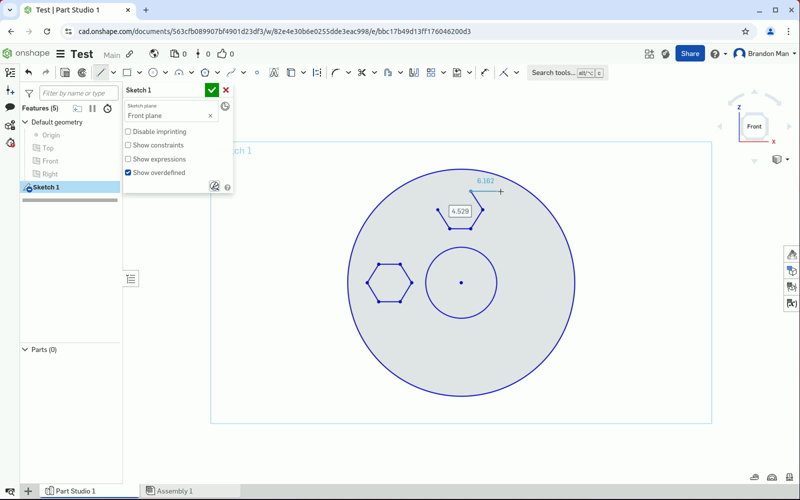
mouse_move(449, 191)
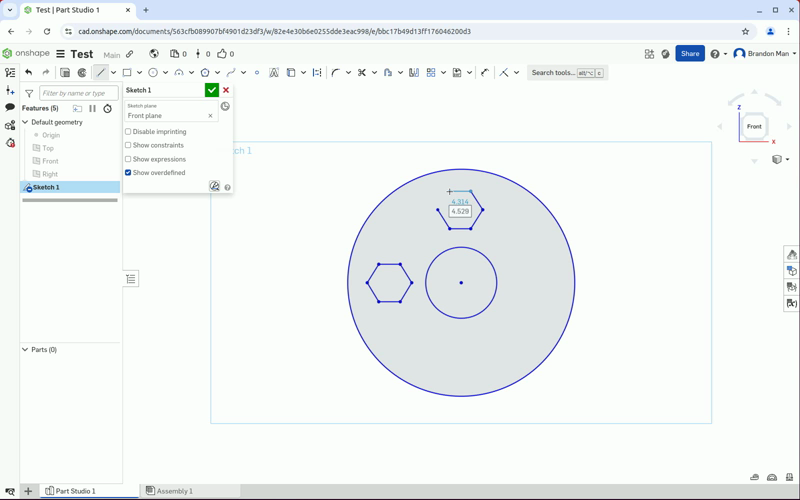
click(449, 191)
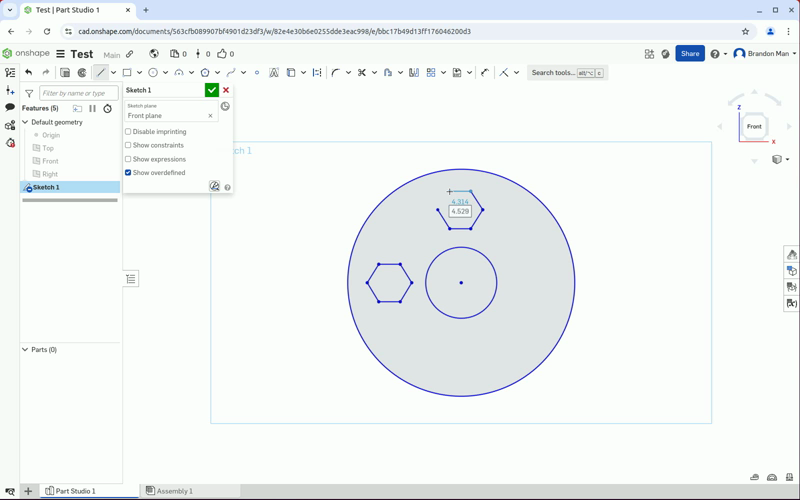
key_up(shift)
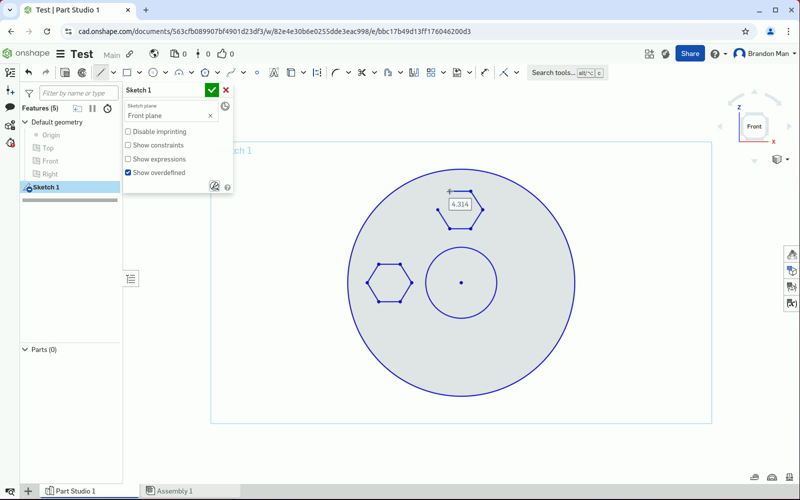
mouse_move(479, 191)
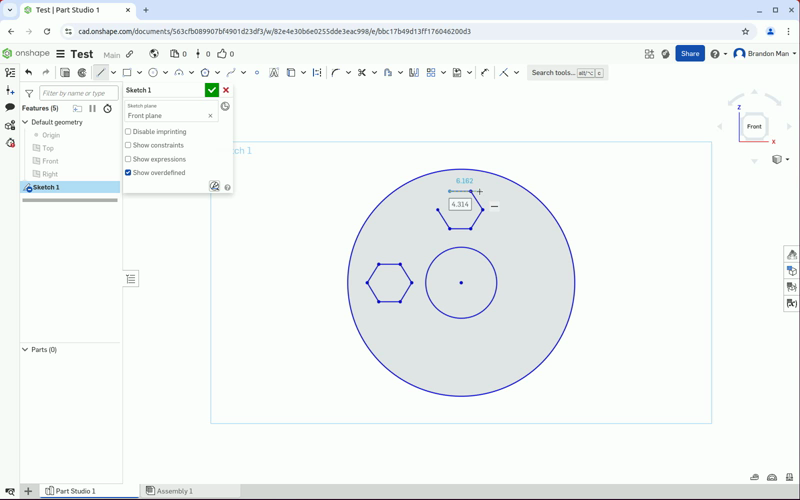
key_down(shift)
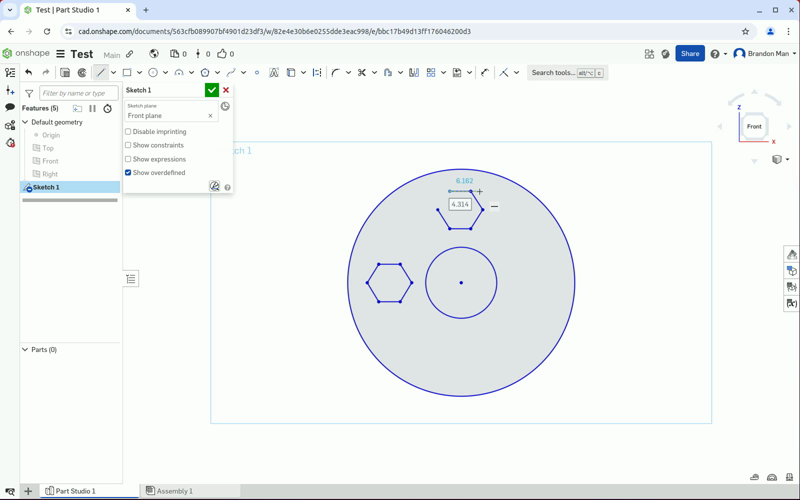
mouse_move(437, 209)
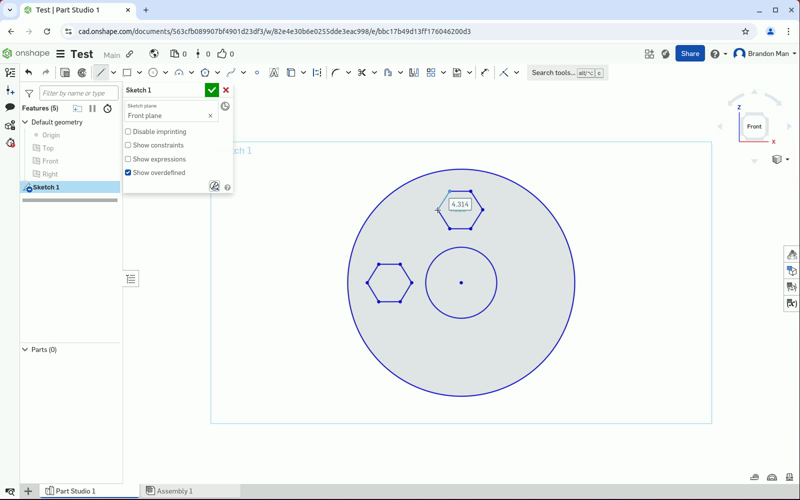
key_up(shift)
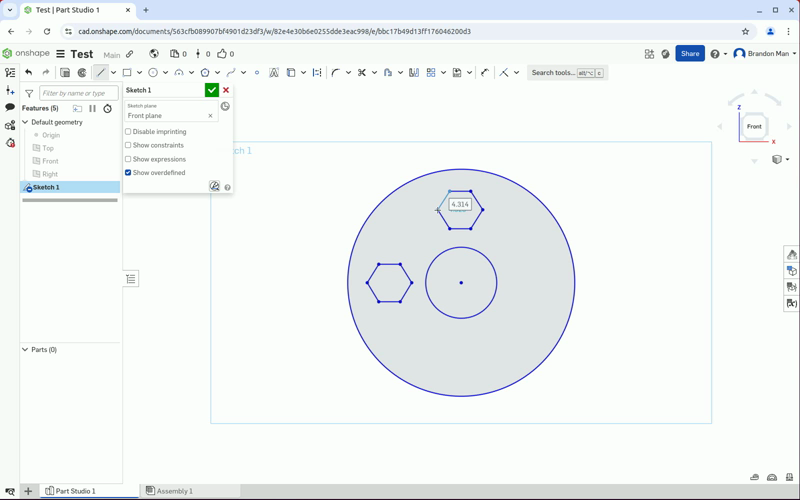
click(437, 209)
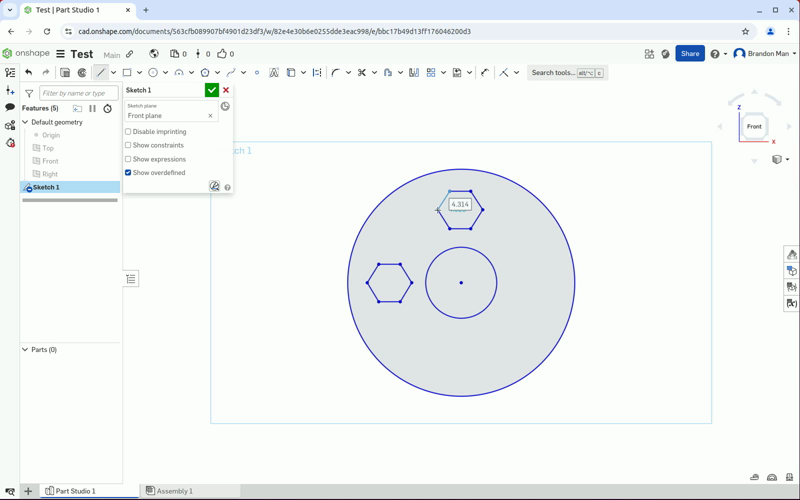
key(esc)
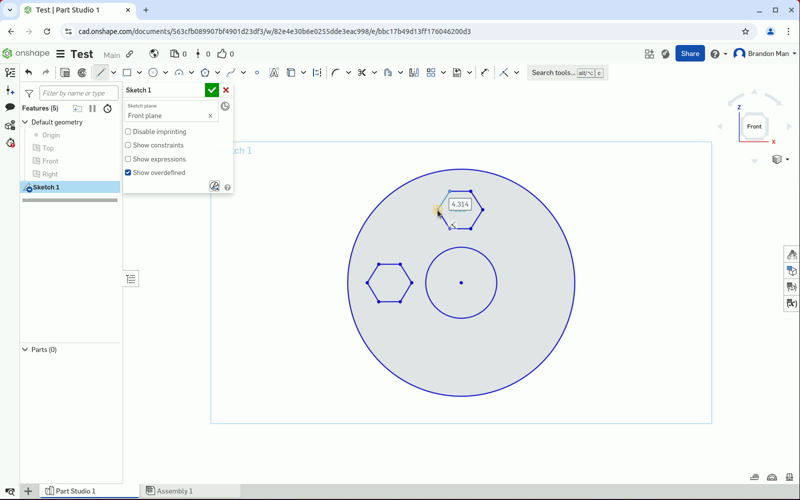
key(l)
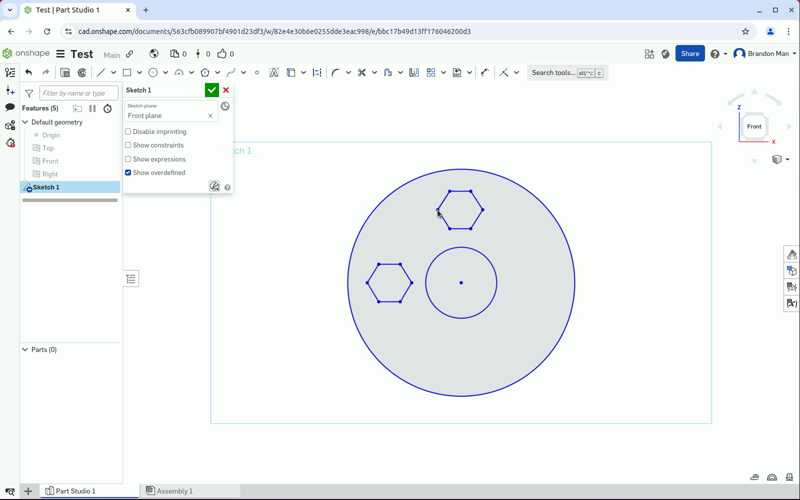
key_down(shift)
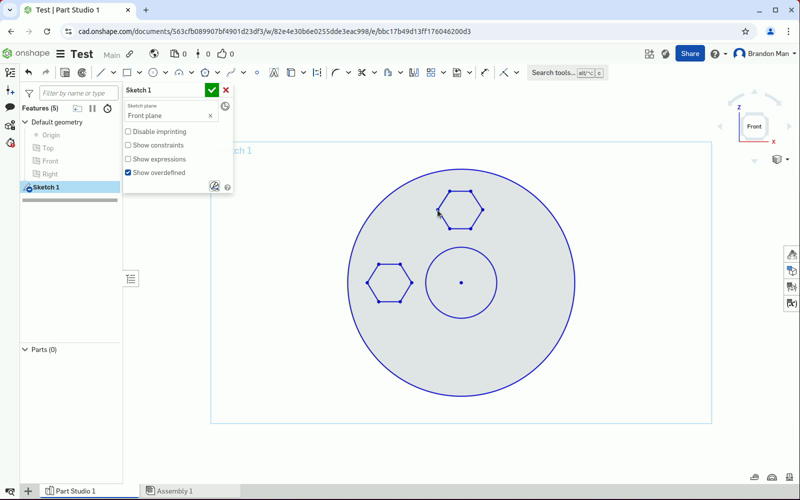
mouse_move(440, 363)
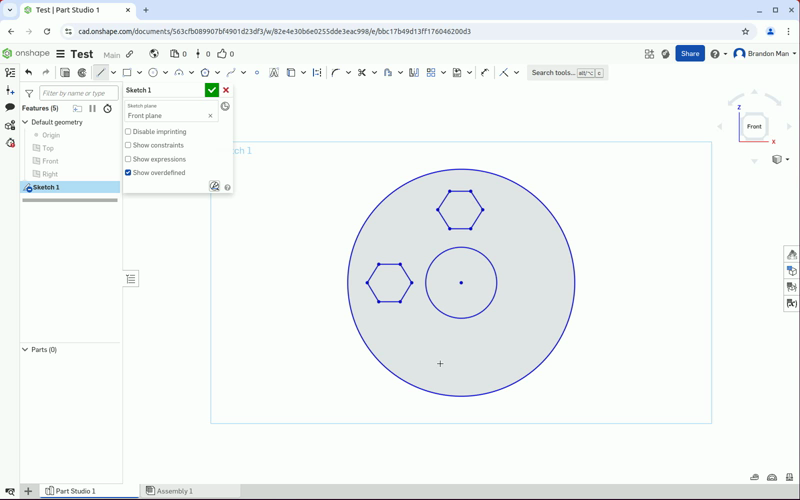
click(440, 363)
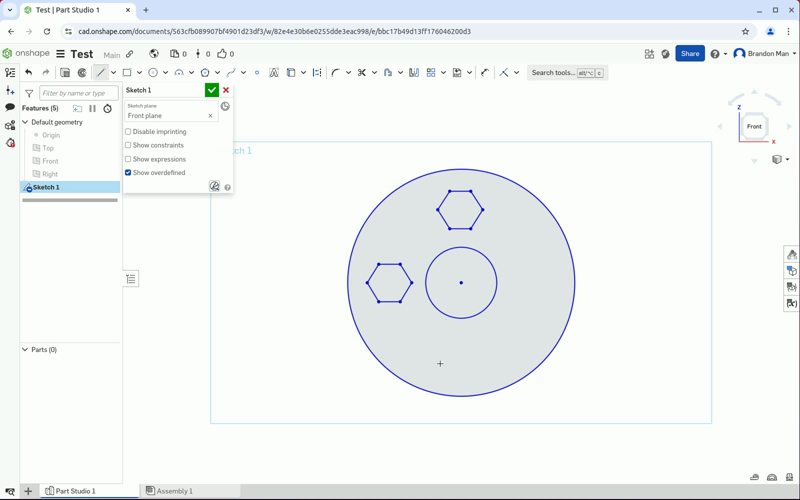
key_up(shift)
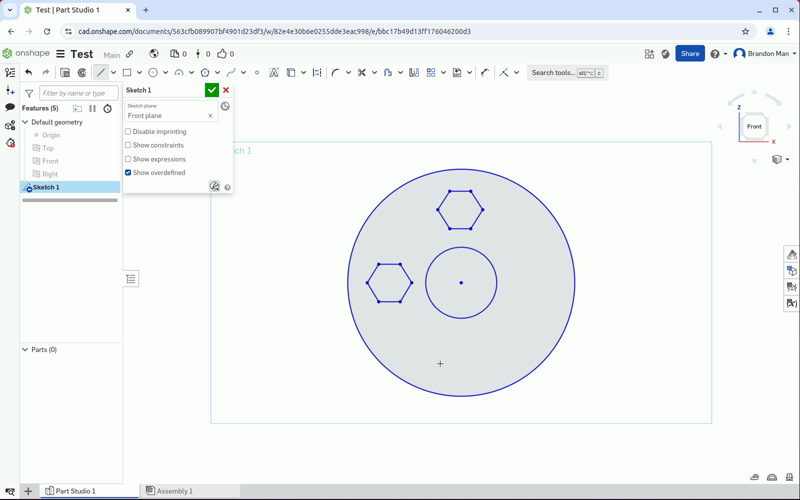
key_down(shift)
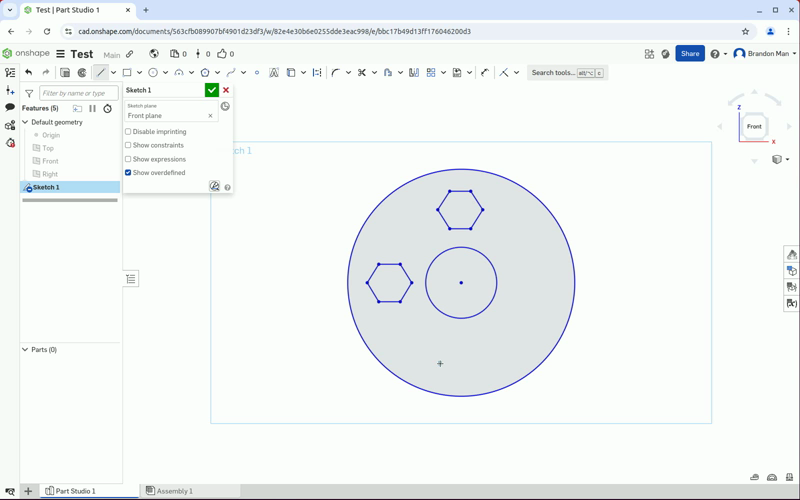
mouse_move(470, 363)
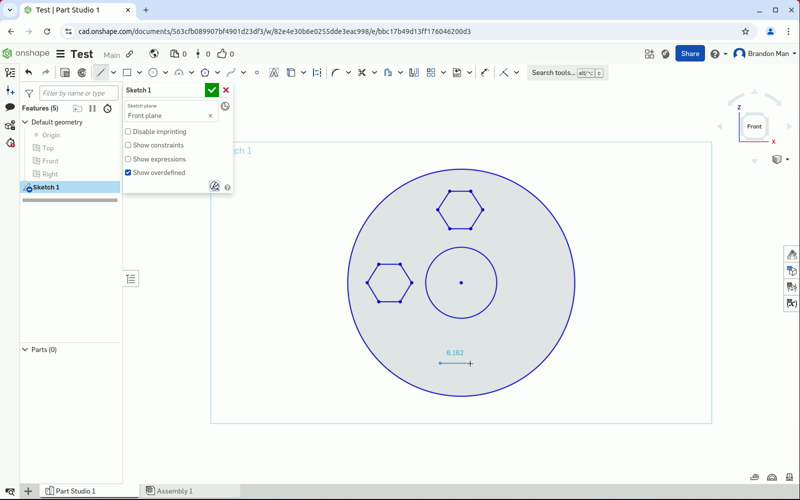
mouse_move(461, 374)
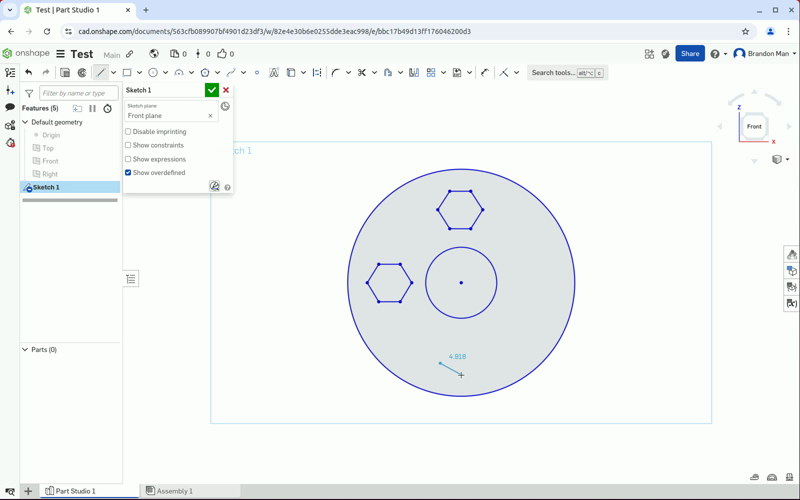
click(461, 374)
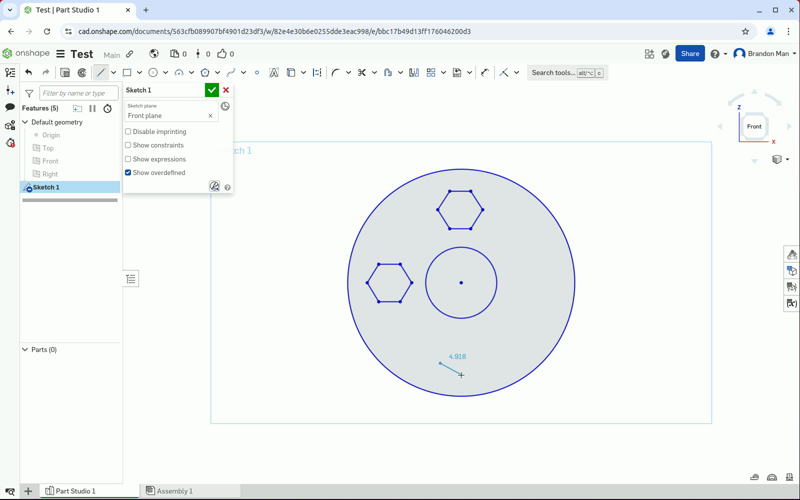
key_up(shift)
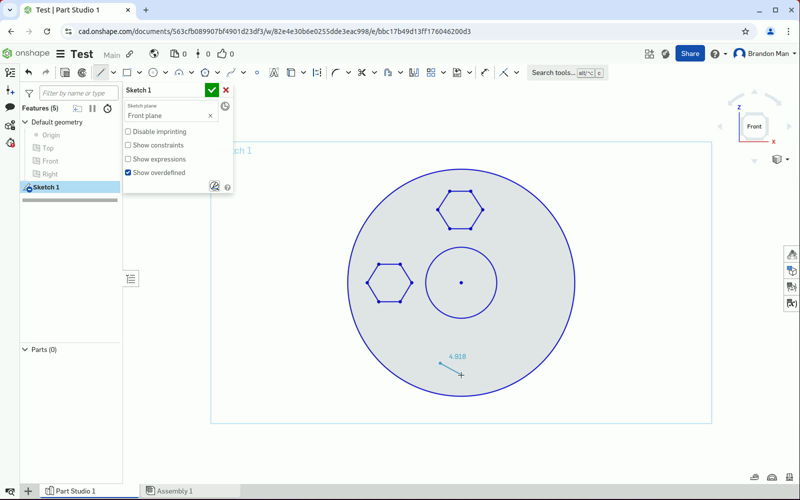
key_down(shift)
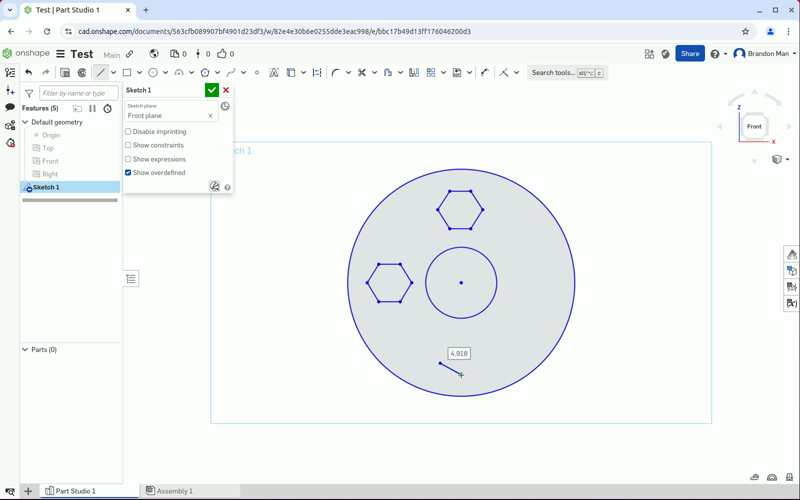
mouse_move(491, 374)
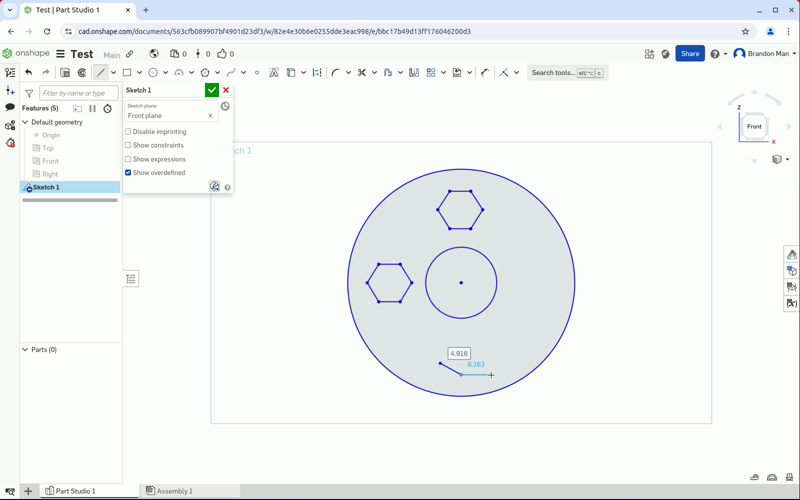
mouse_move(480, 363)
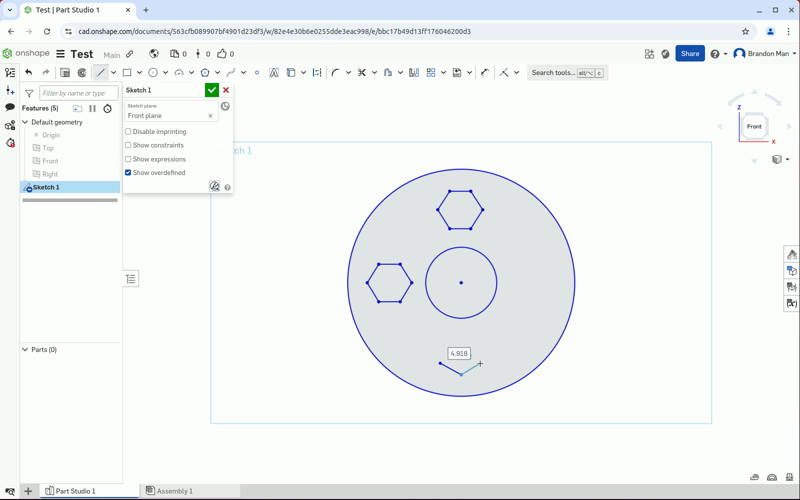
click(480, 363)
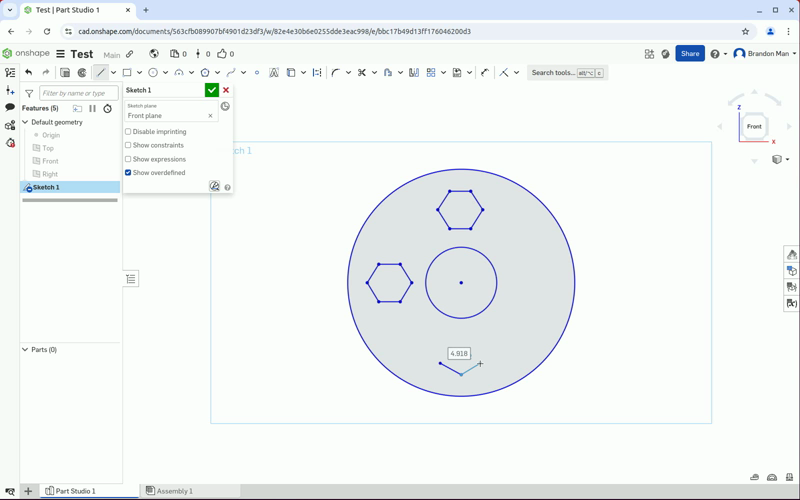
key_up(shift)
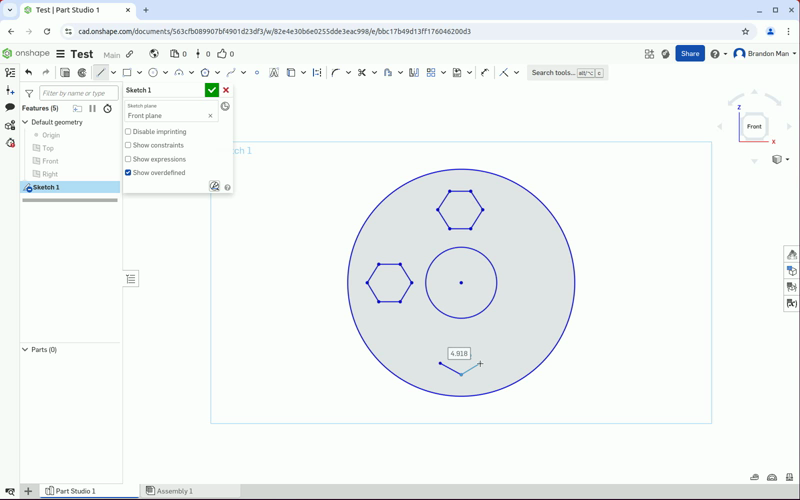
key_down(shift)
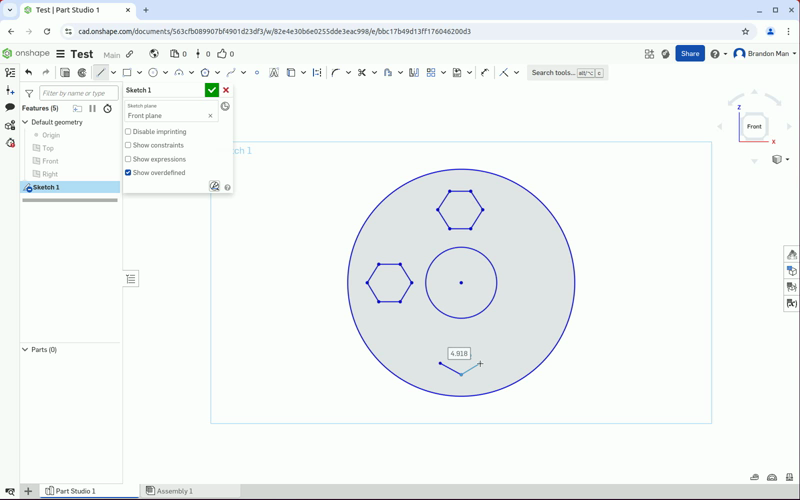
mouse_move(510, 363)
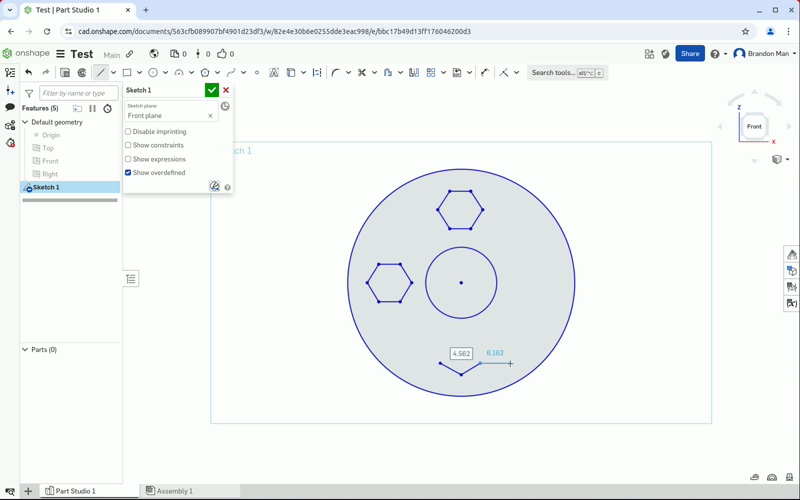
mouse_move(480, 341)
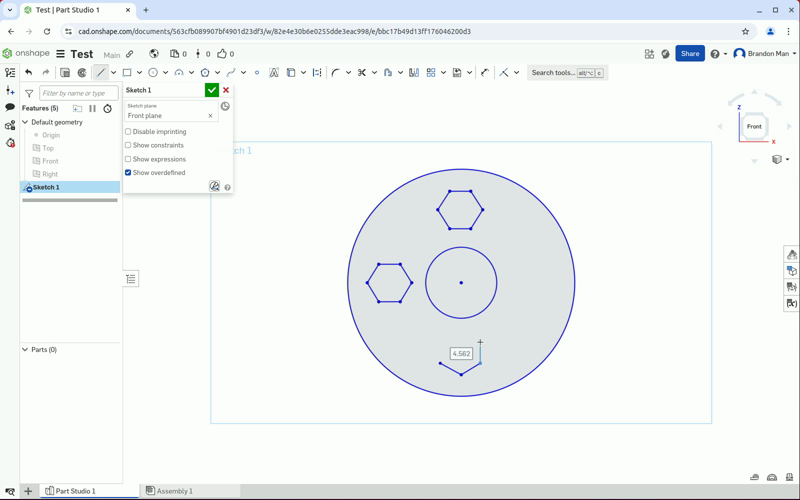
click(480, 341)
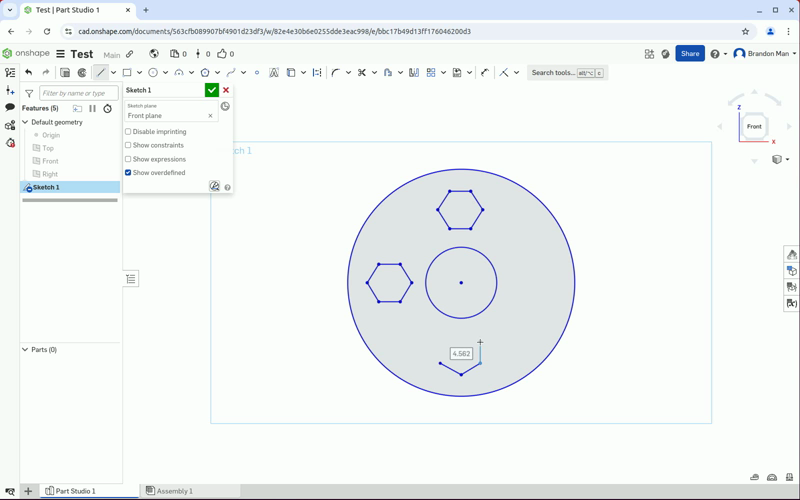
key_up(shift)
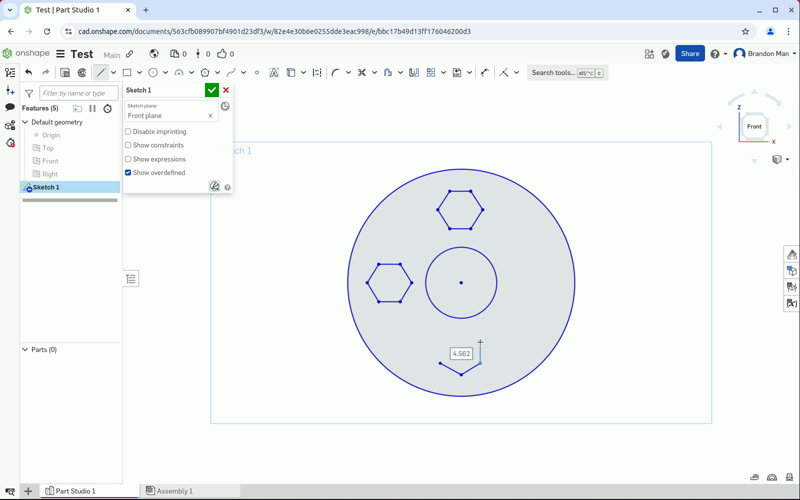
key_down(shift)
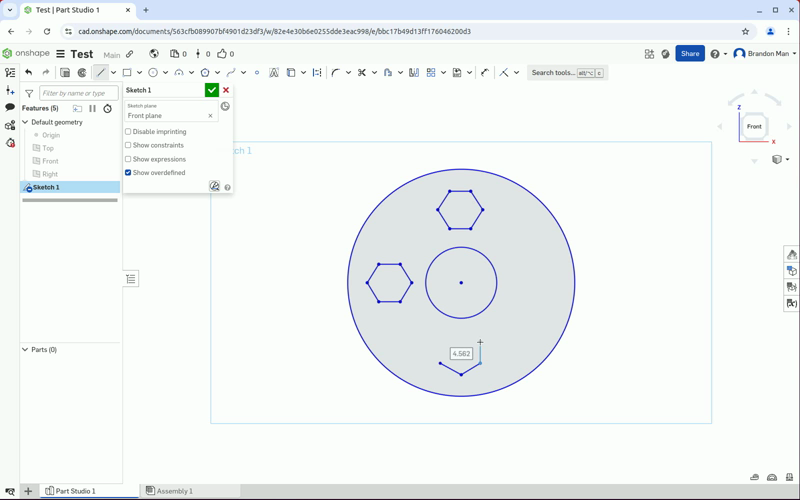
mouse_move(510, 341)
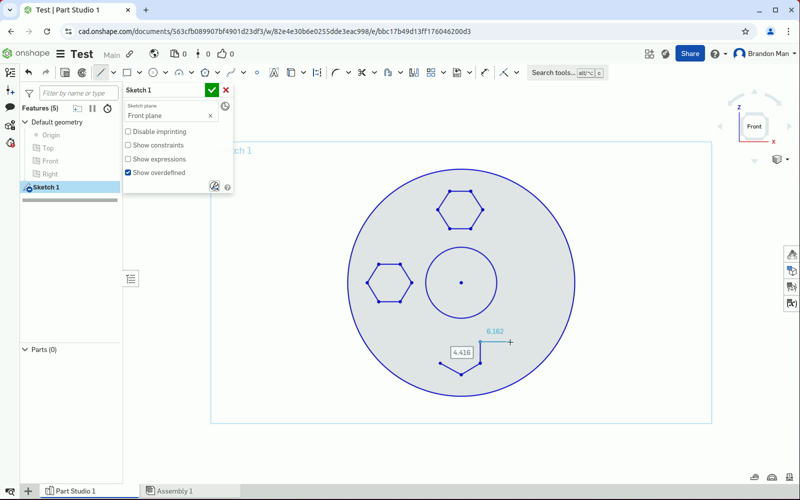
mouse_move(461, 332)
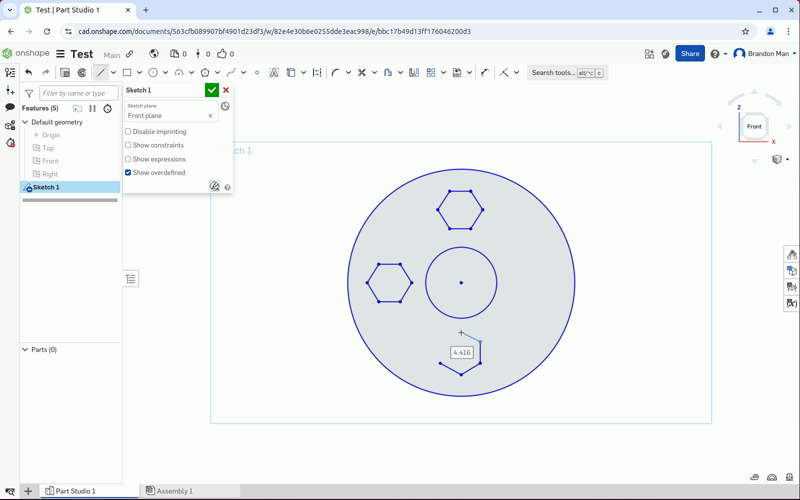
click(461, 332)
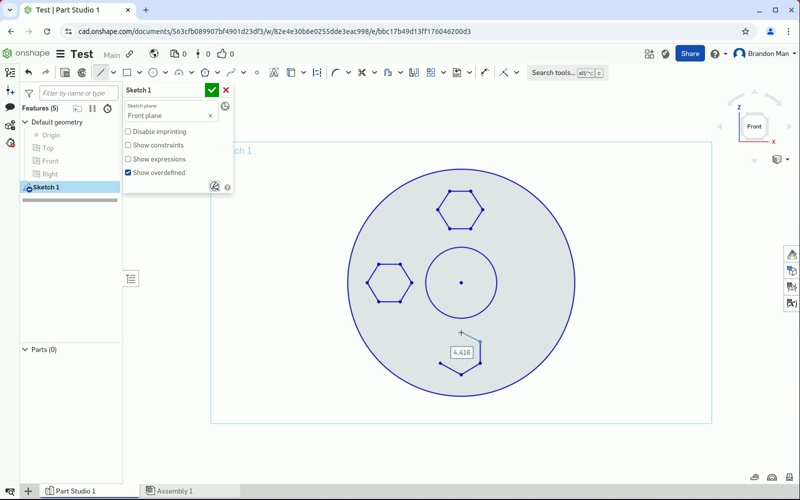
key_up(shift)
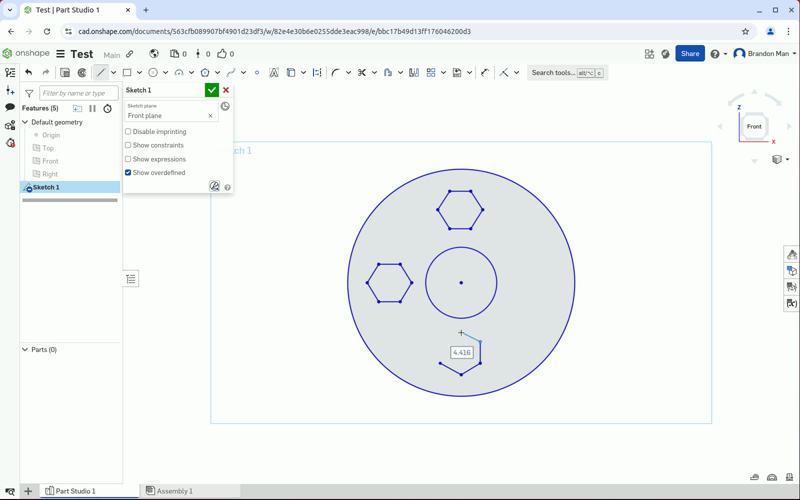
key_down(shift)
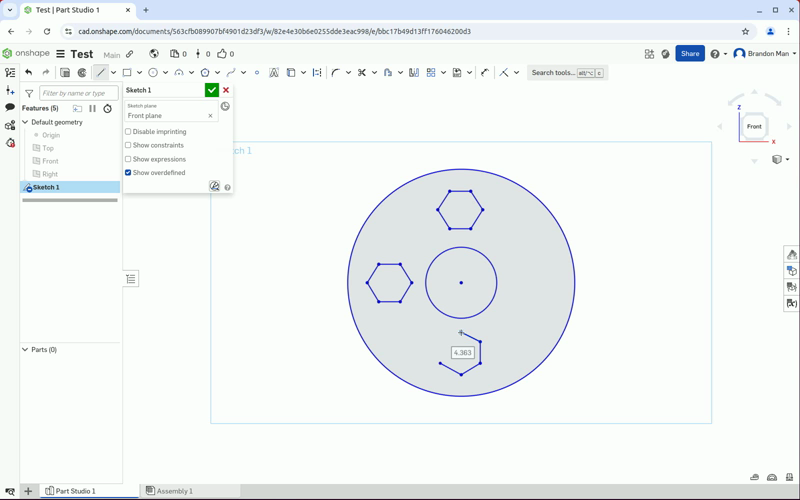
mouse_move(491, 332)
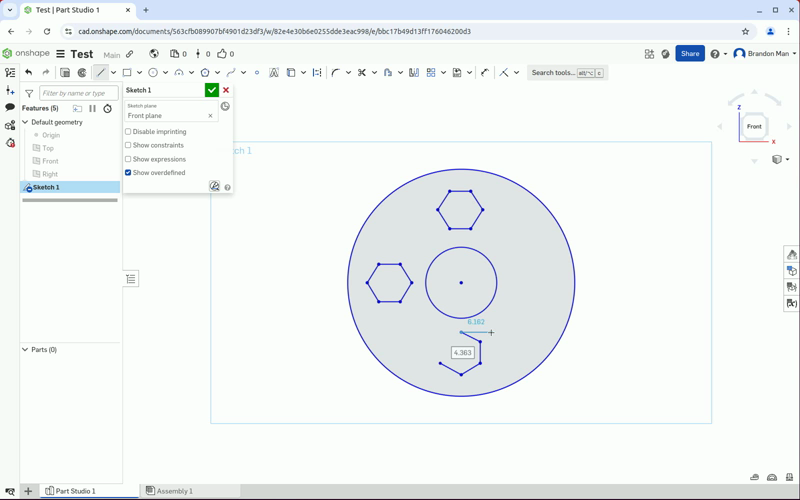
mouse_move(440, 341)
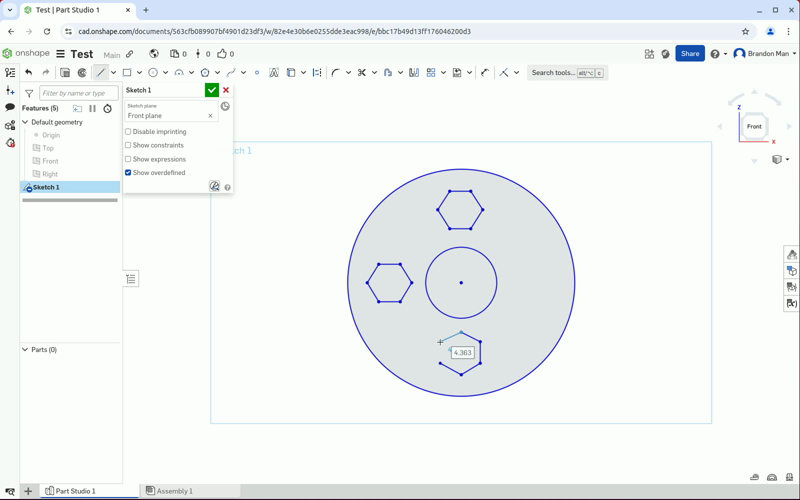
click(440, 341)
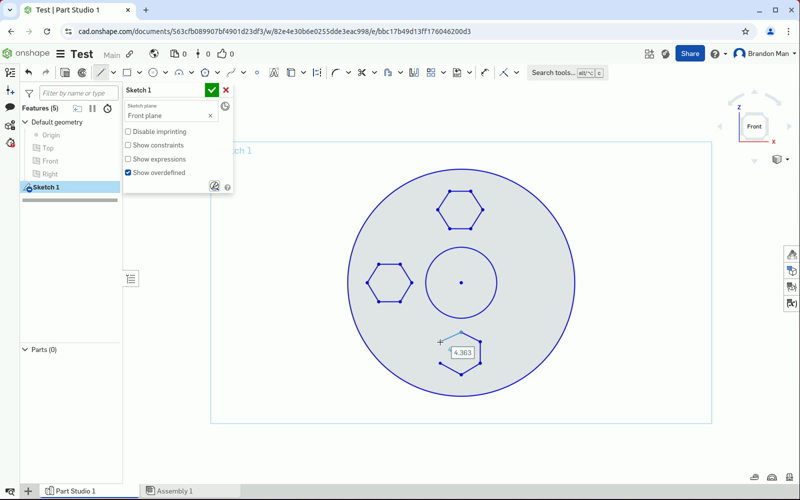
key_up(shift)
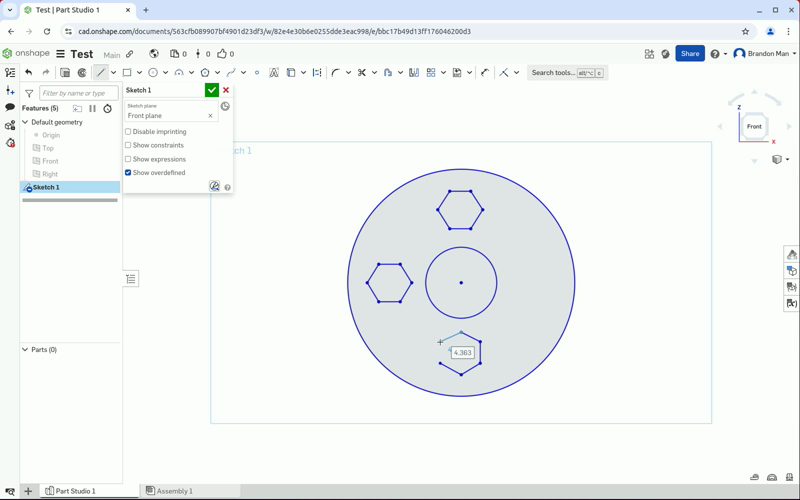
mouse_move(470, 341)
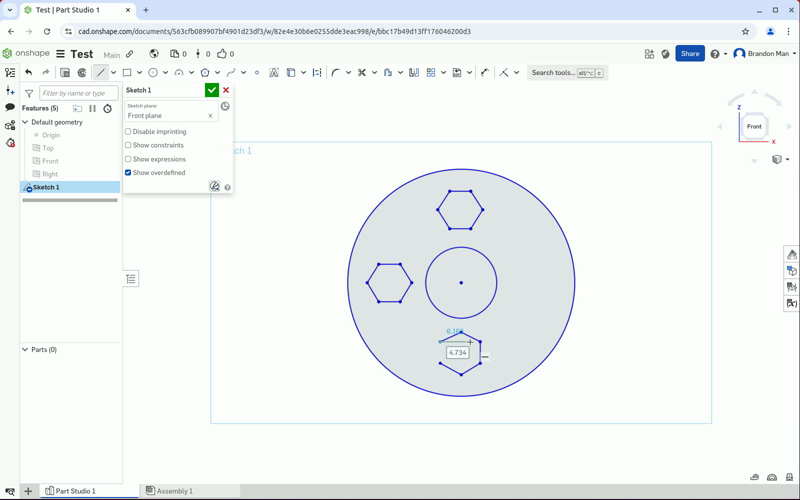
key_down(shift)
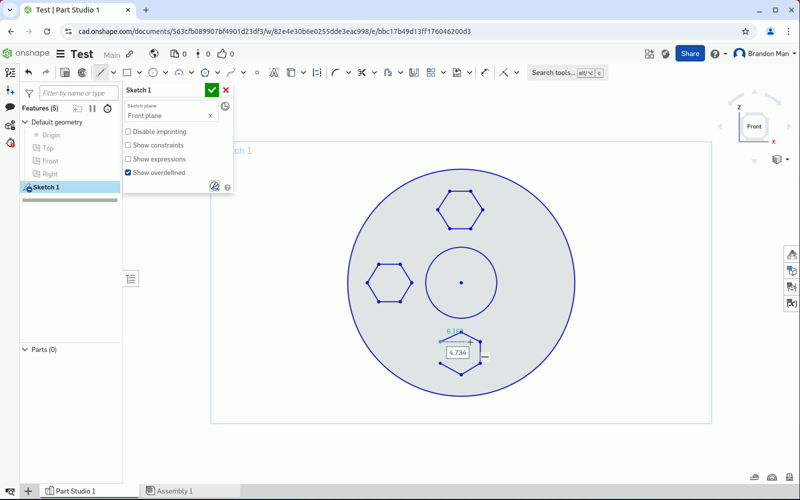
mouse_move(440, 363)
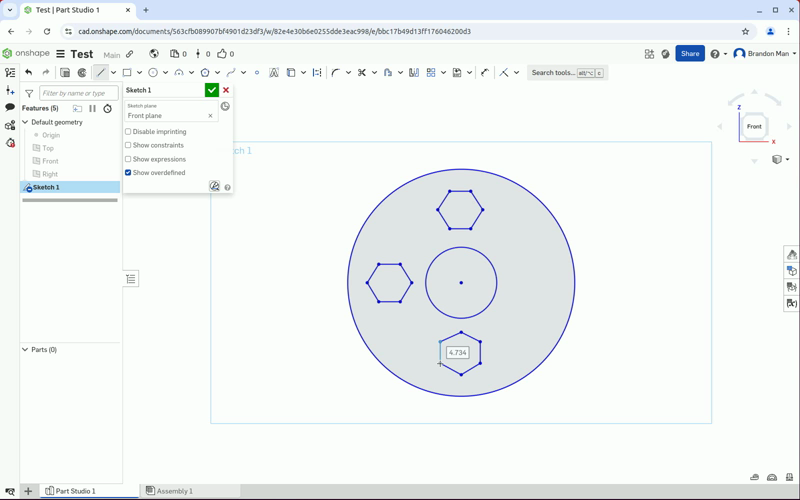
key_up(shift)
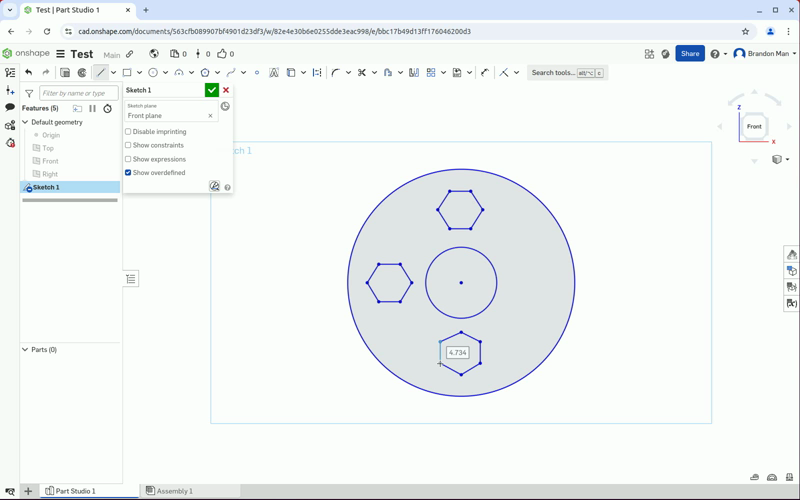
click(440, 363)
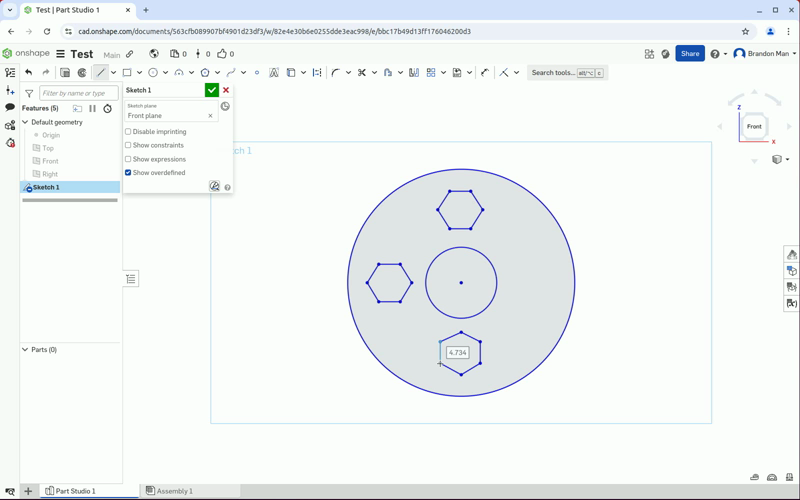
key(esc)
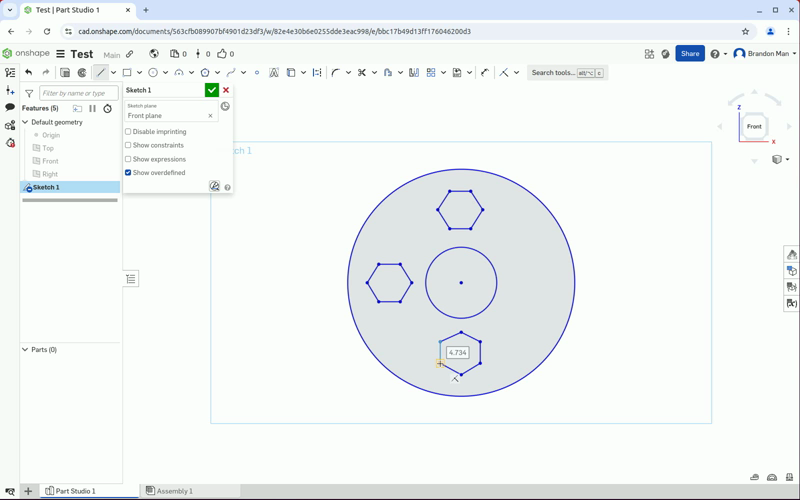
key(l)
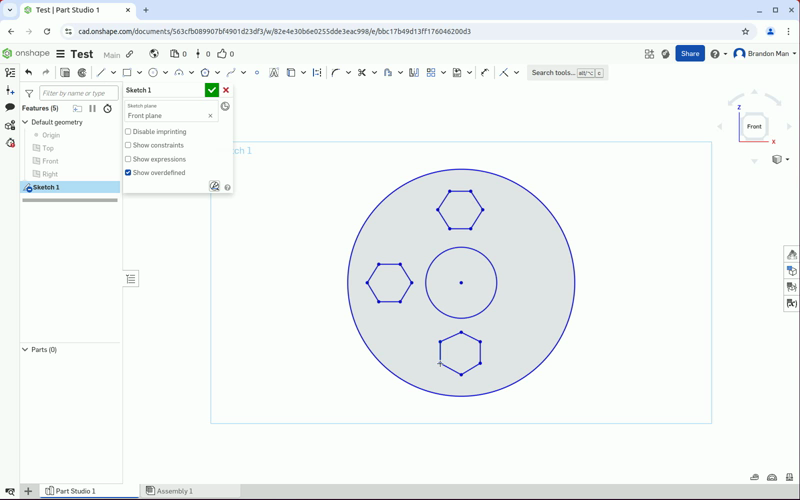
key_down(shift)
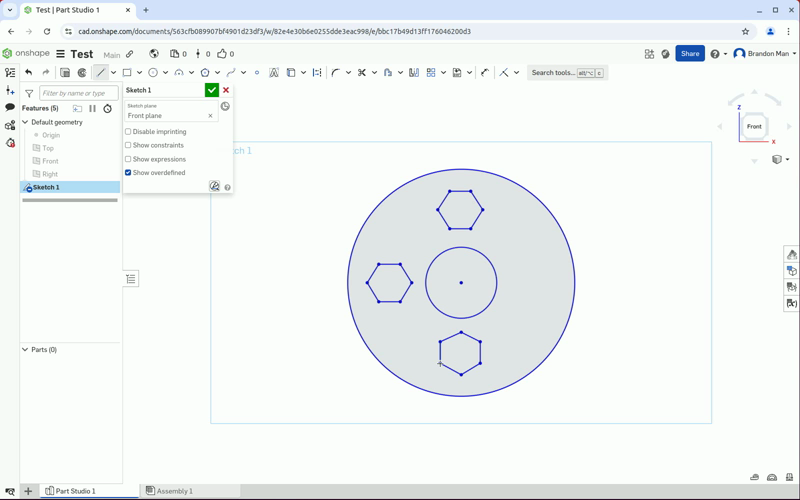
mouse_move(508, 282)
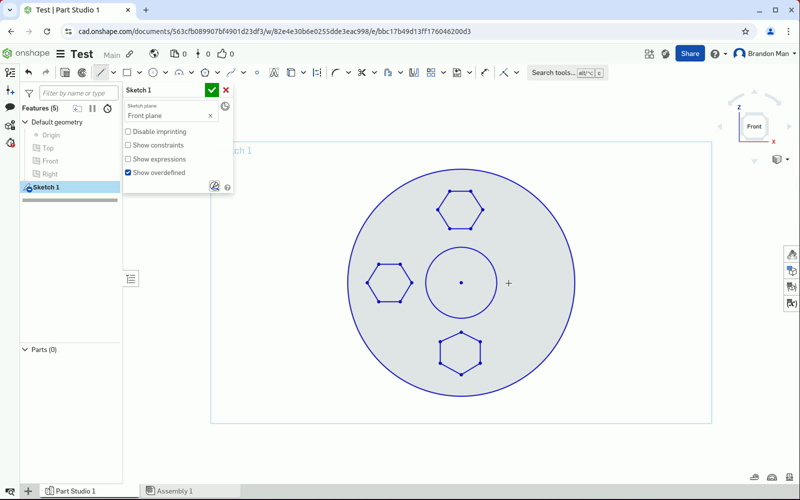
click(508, 282)
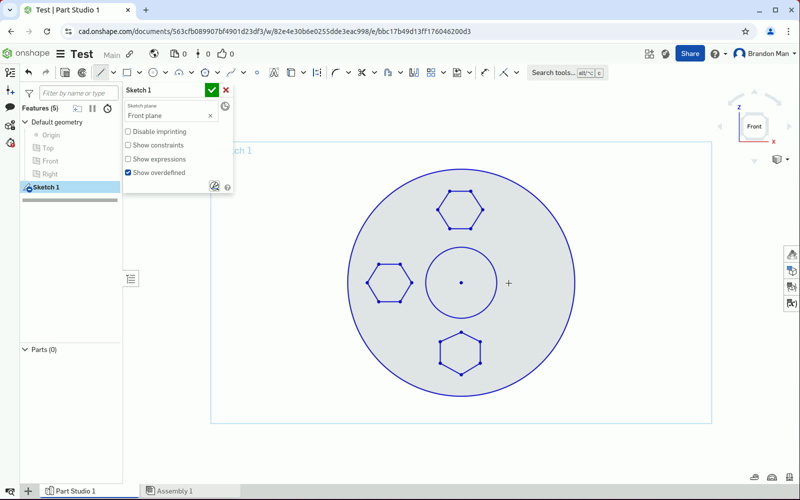
key_up(shift)
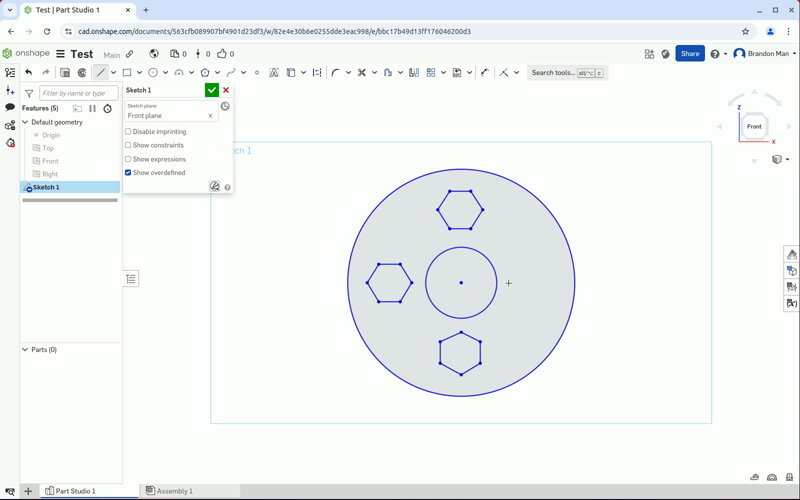
key_down(shift)
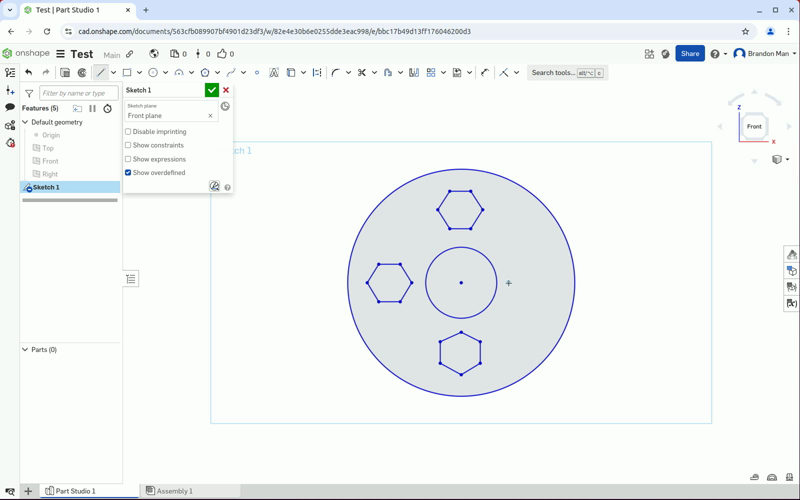
mouse_move(538, 282)
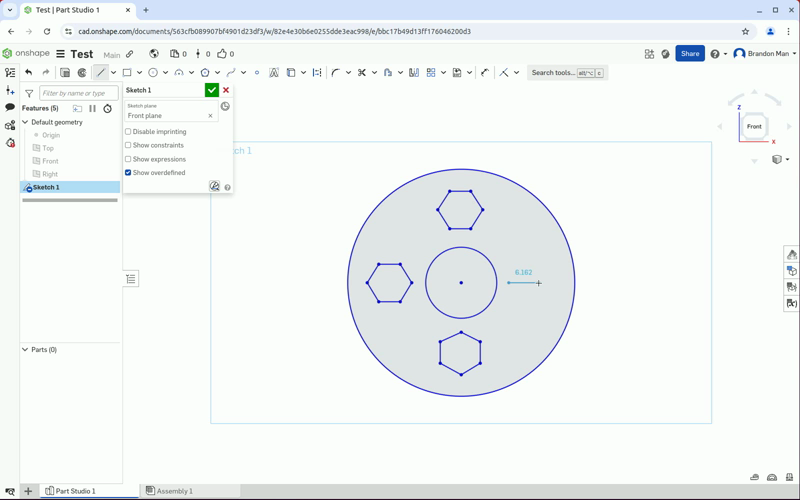
mouse_move(520, 301)
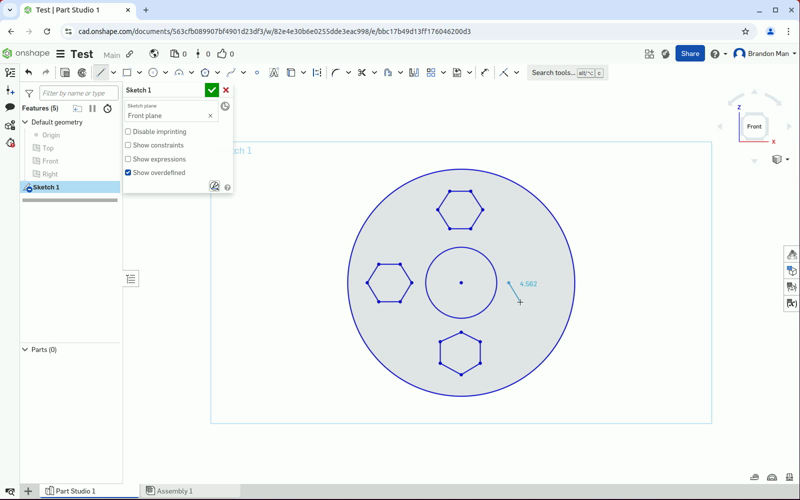
click(520, 301)
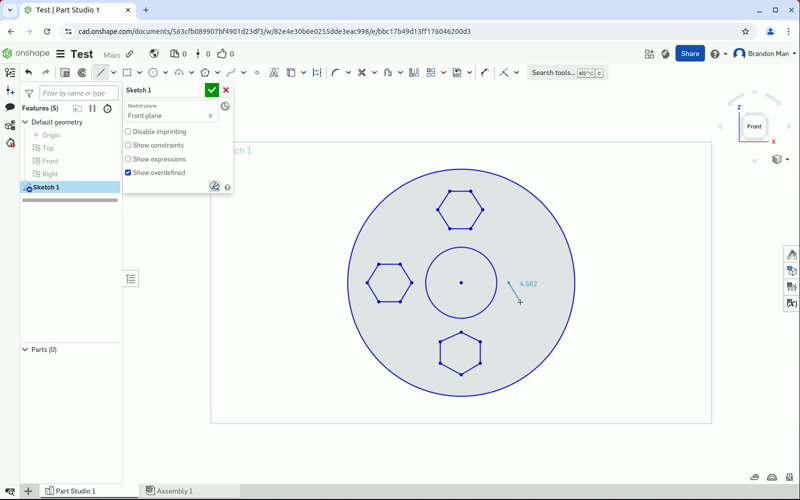
key_up(shift)
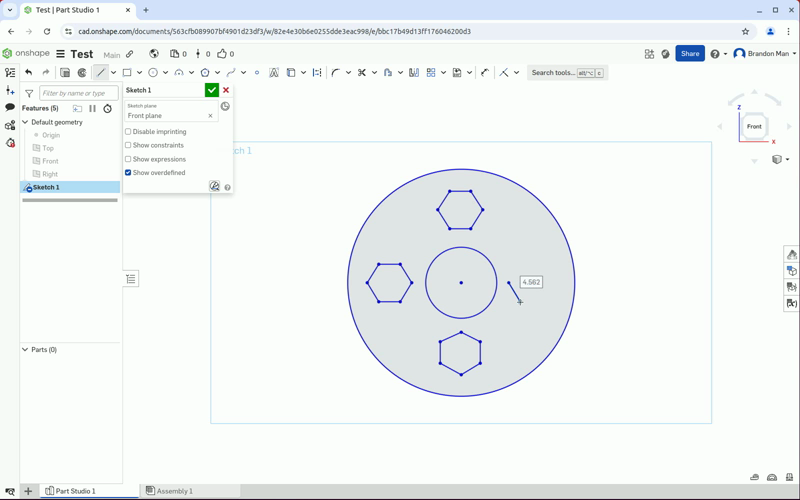
key_down(shift)
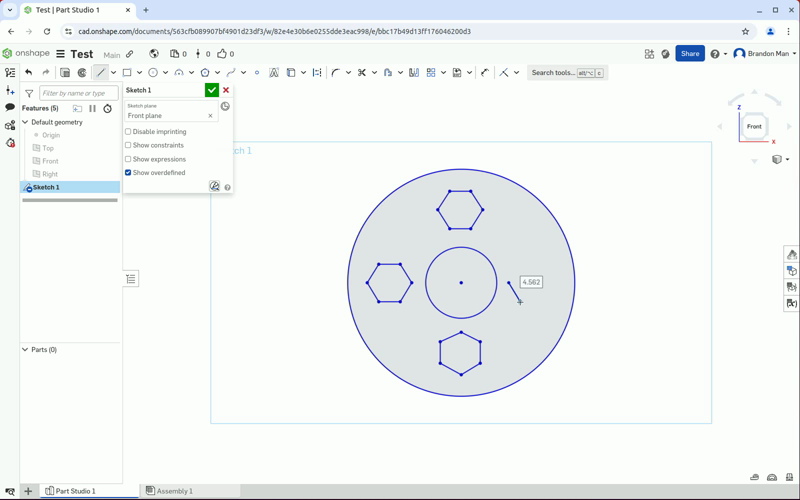
mouse_move(550, 301)
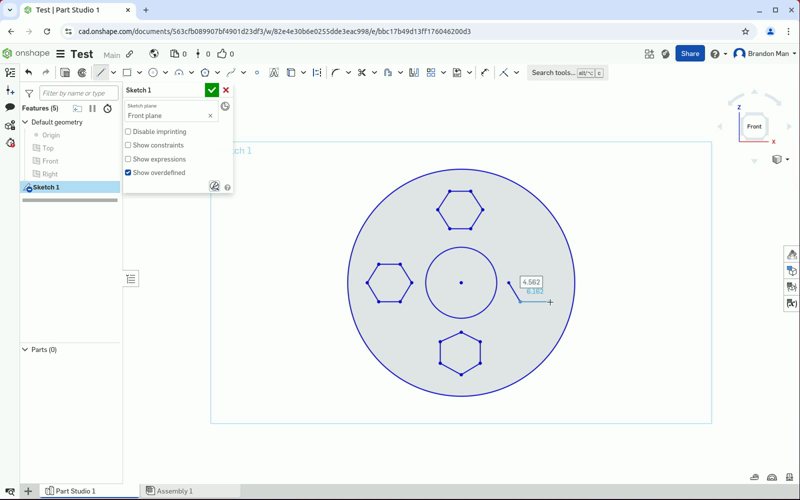
mouse_move(541, 301)
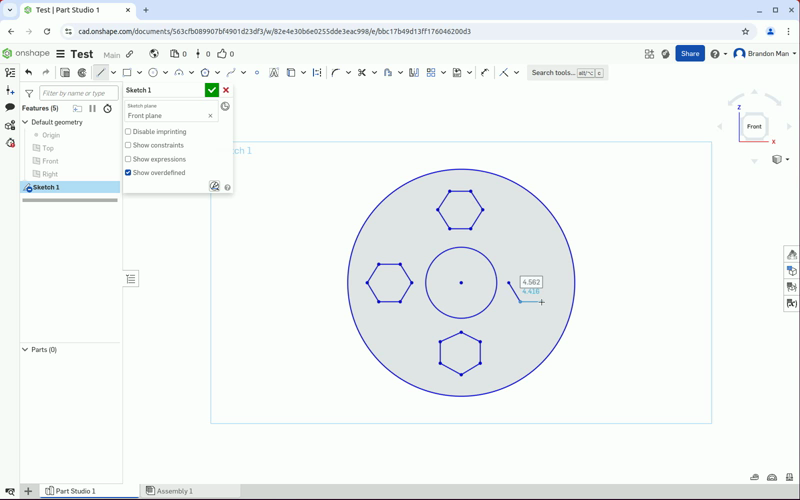
click(541, 301)
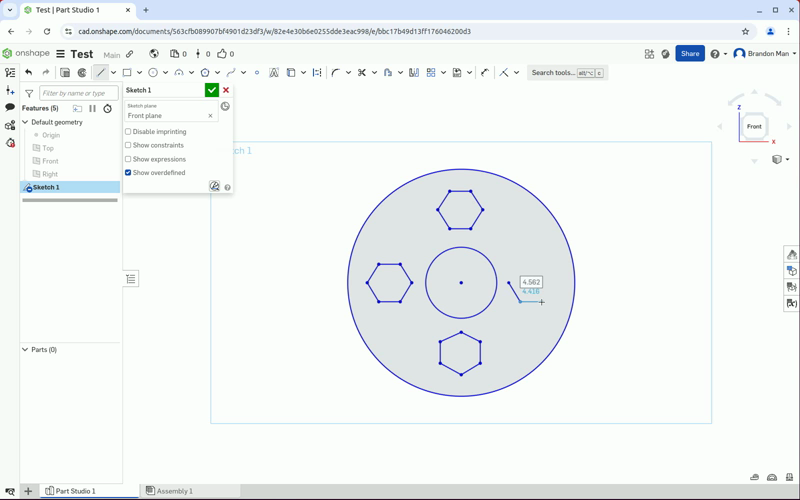
key_up(shift)
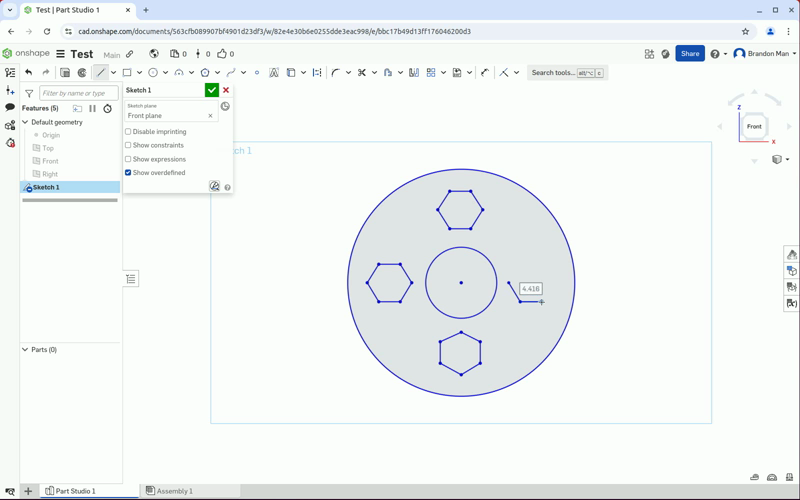
key_down(shift)
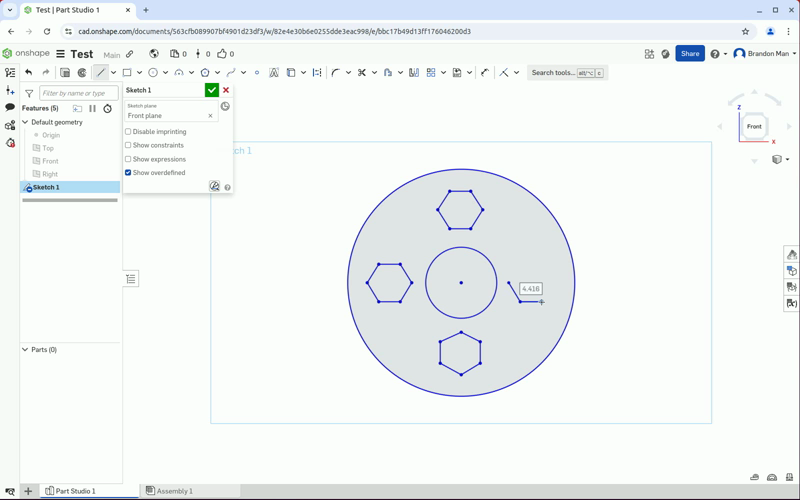
mouse_move(571, 301)
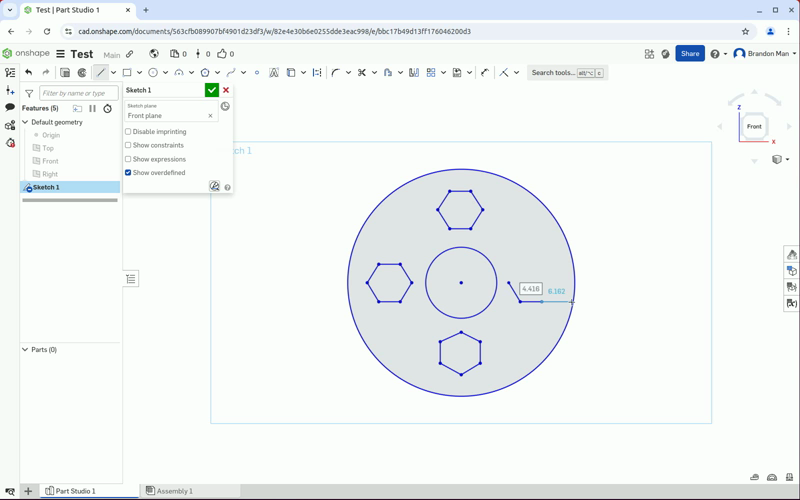
mouse_move(553, 282)
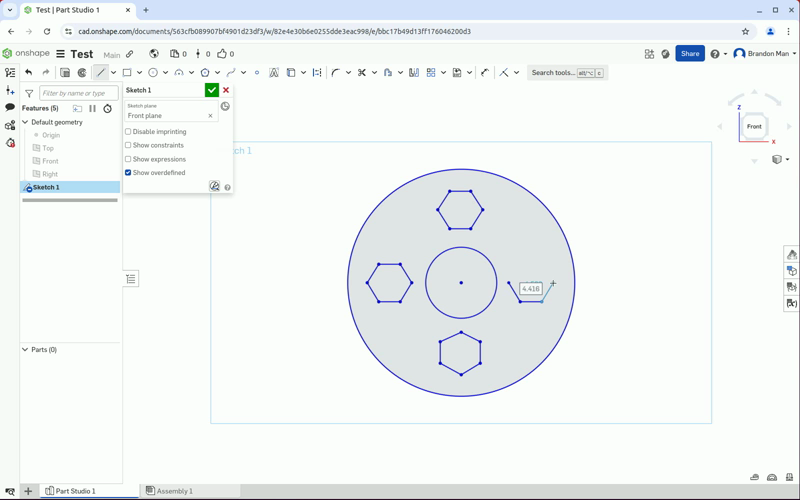
click(553, 282)
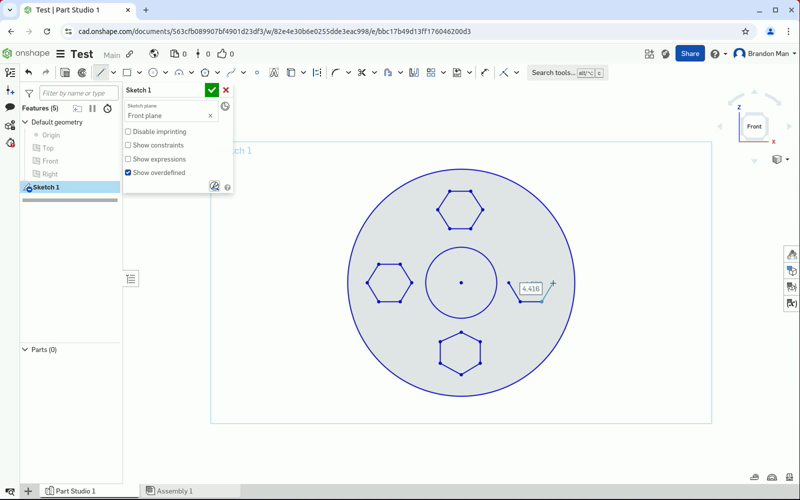
key_up(shift)
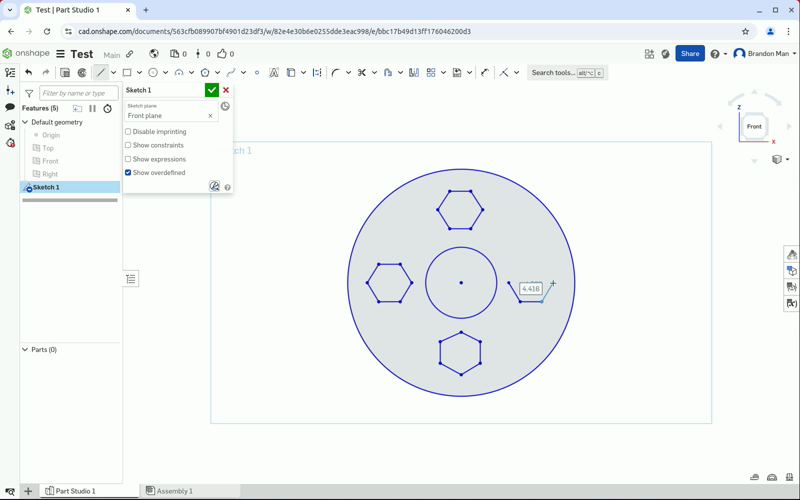
key_down(shift)
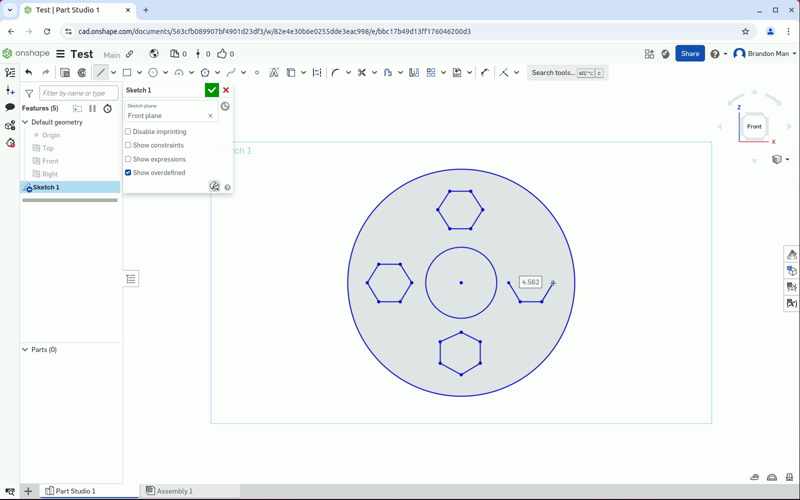
mouse_move(583, 282)
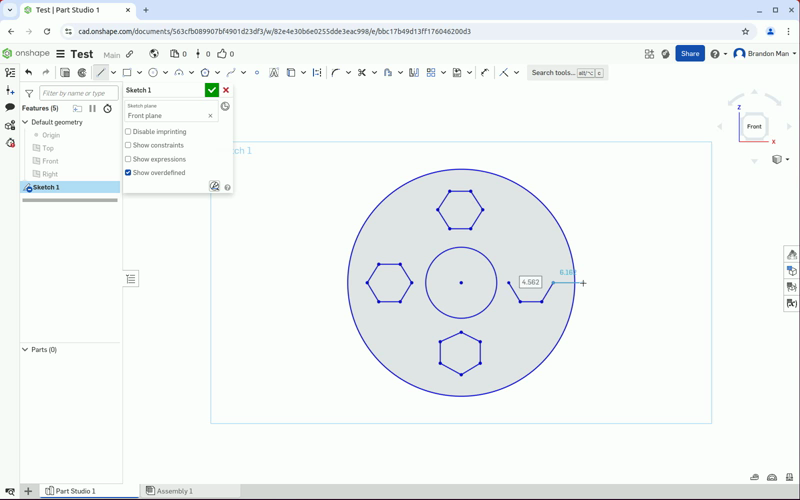
mouse_move(541, 264)
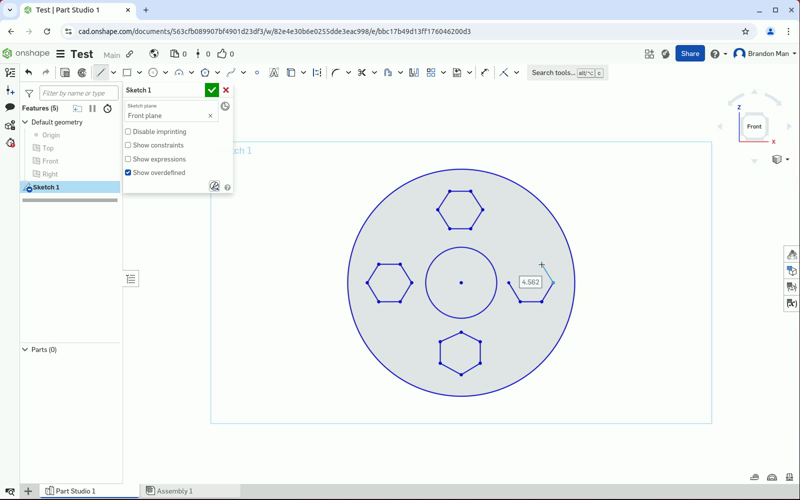
click(541, 264)
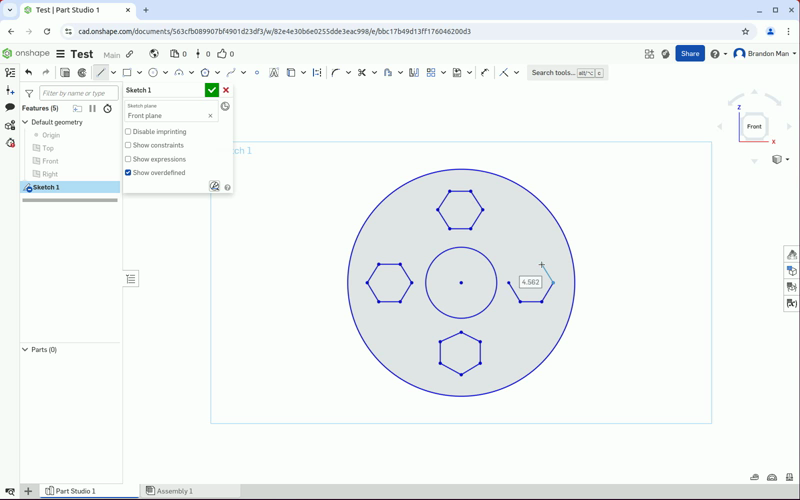
key_up(shift)
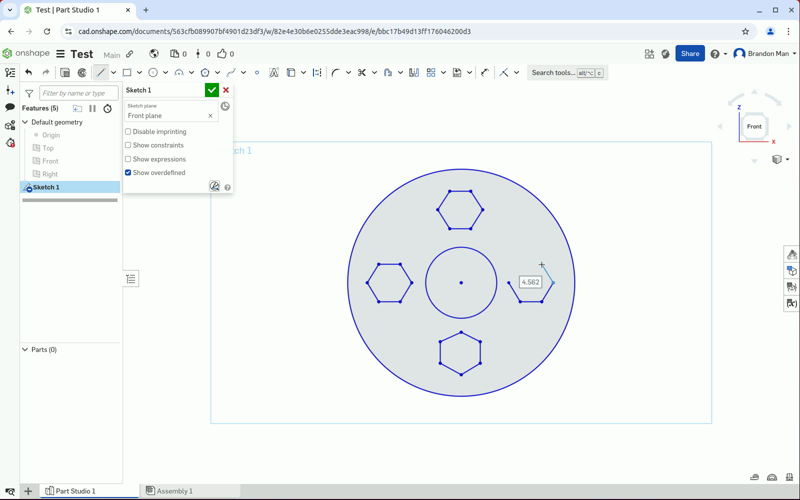
key_down(shift)
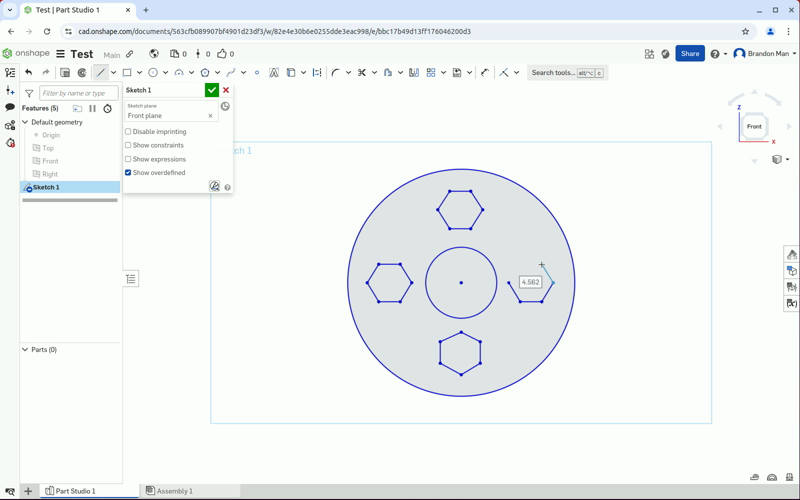
mouse_move(571, 264)
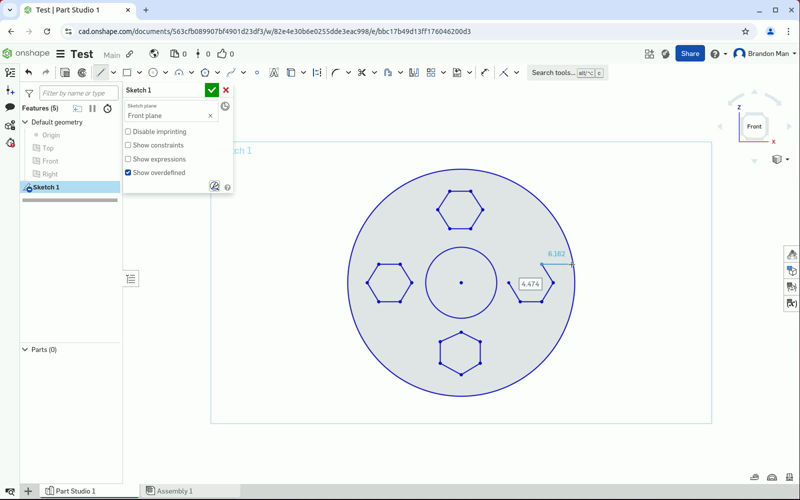
mouse_move(520, 264)
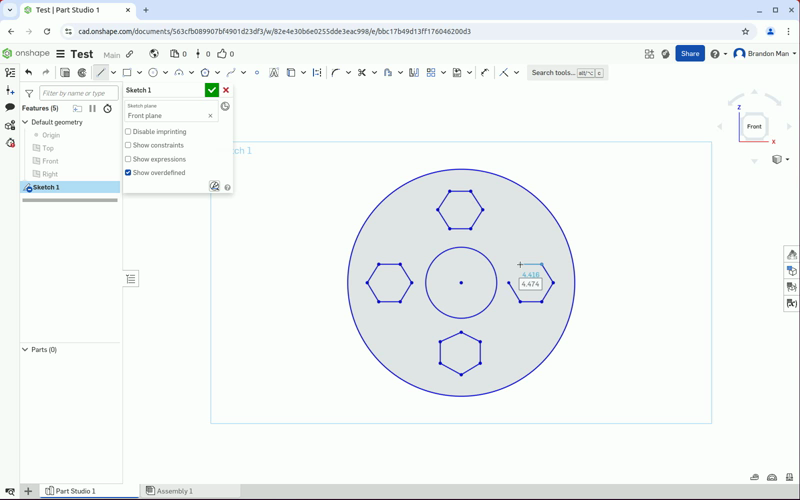
click(520, 264)
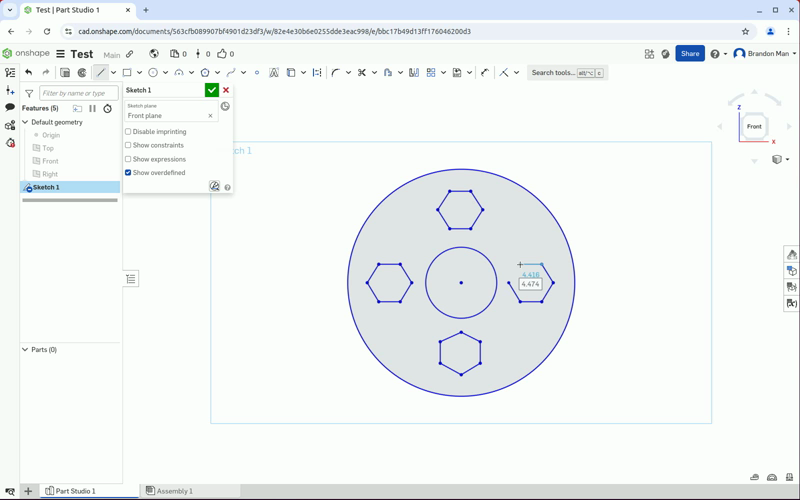
key_up(shift)
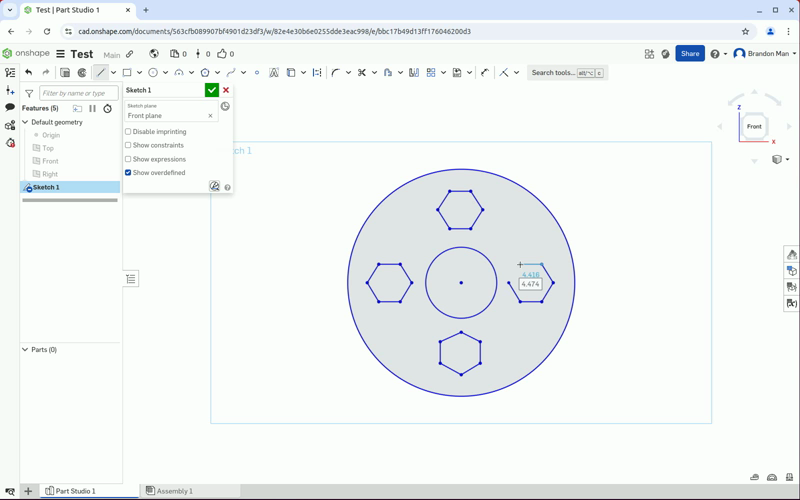
mouse_move(550, 264)
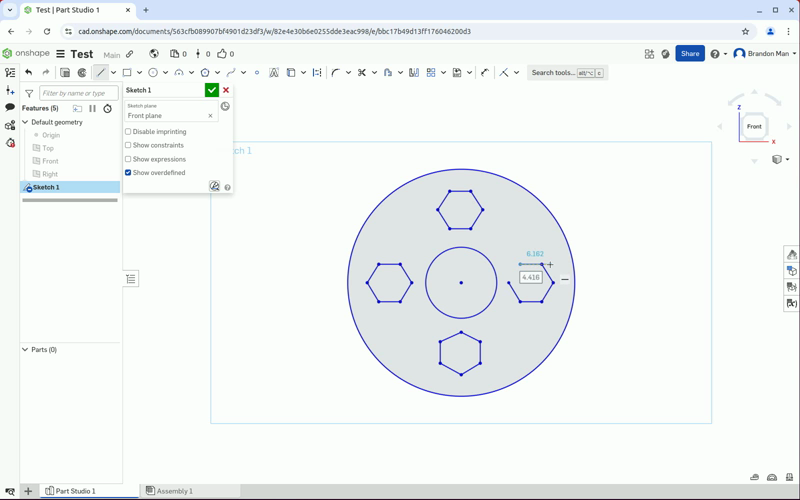
key_down(shift)
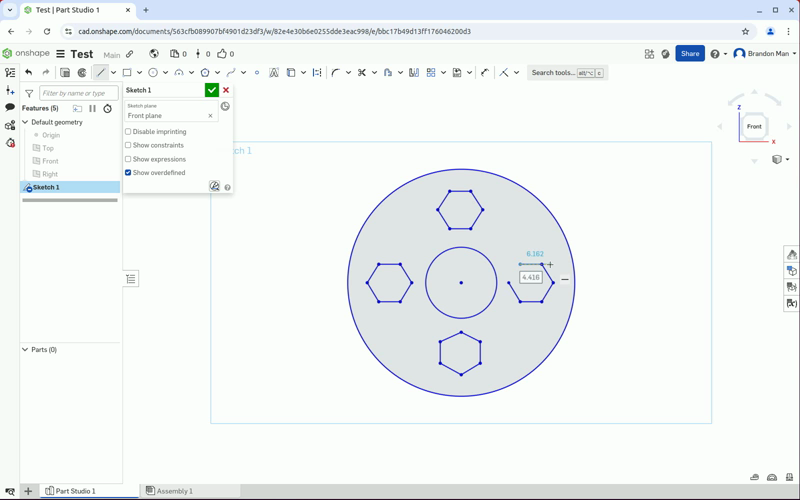
mouse_move(508, 282)
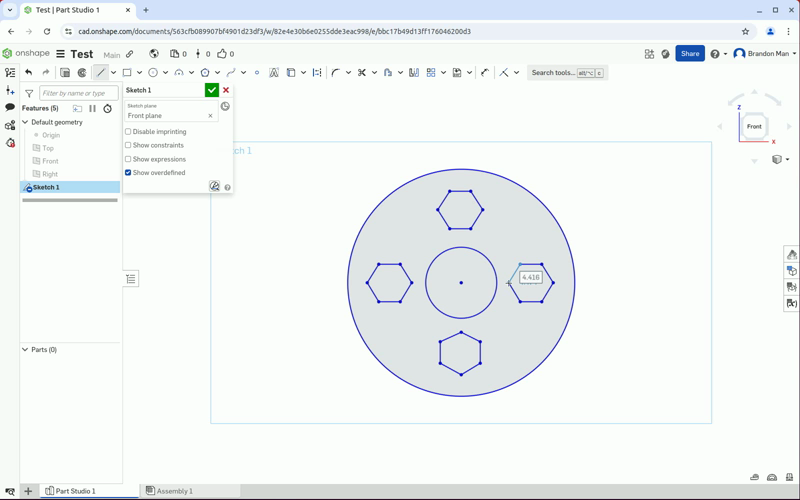
key_up(shift)
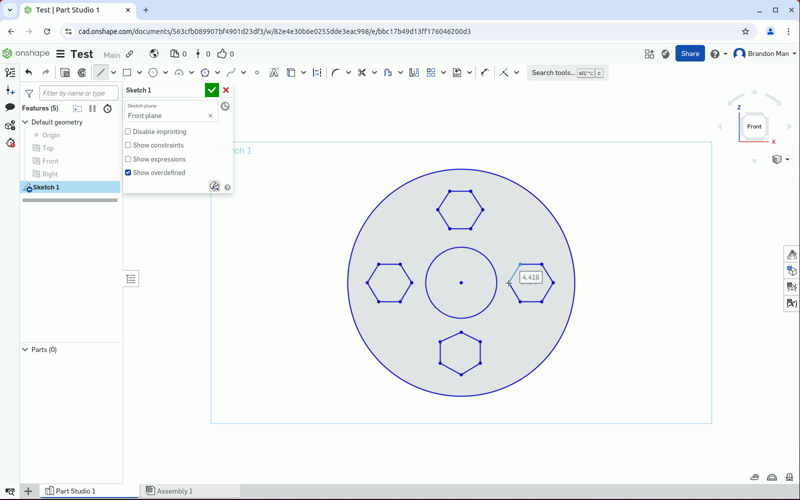
click(508, 282)
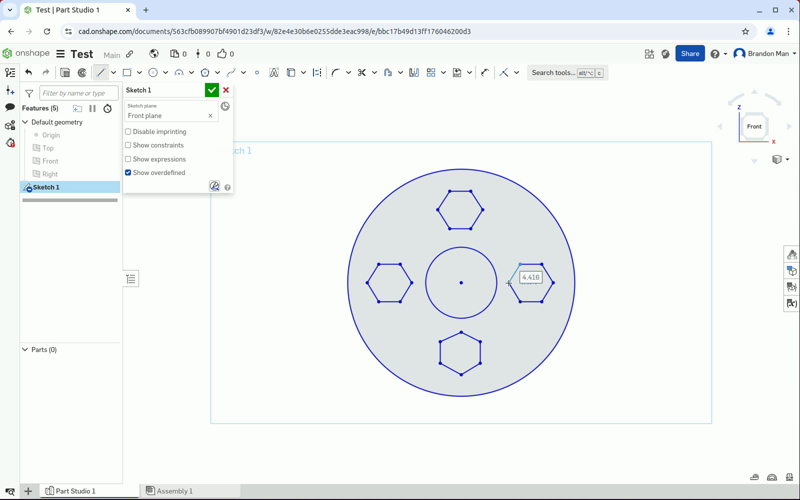
key(esc)
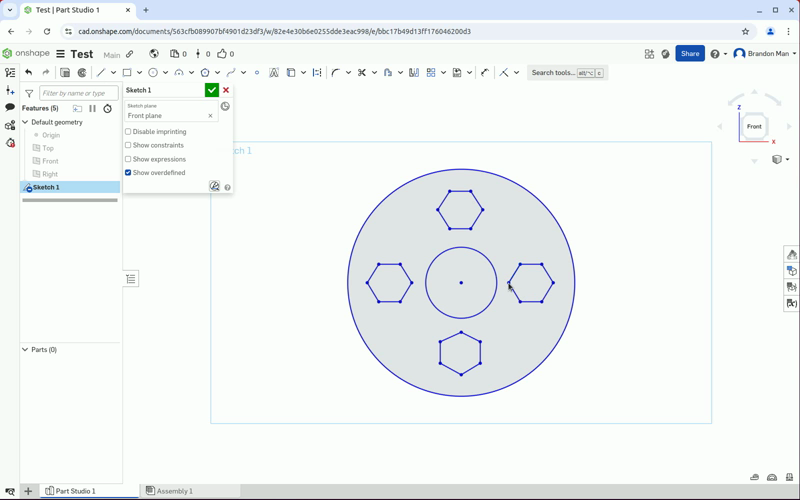
mouse_move(528, 339)
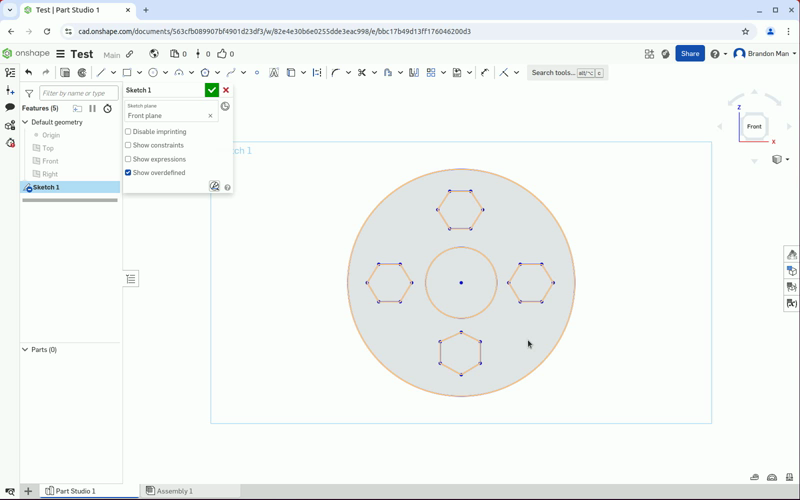
click(528, 339)
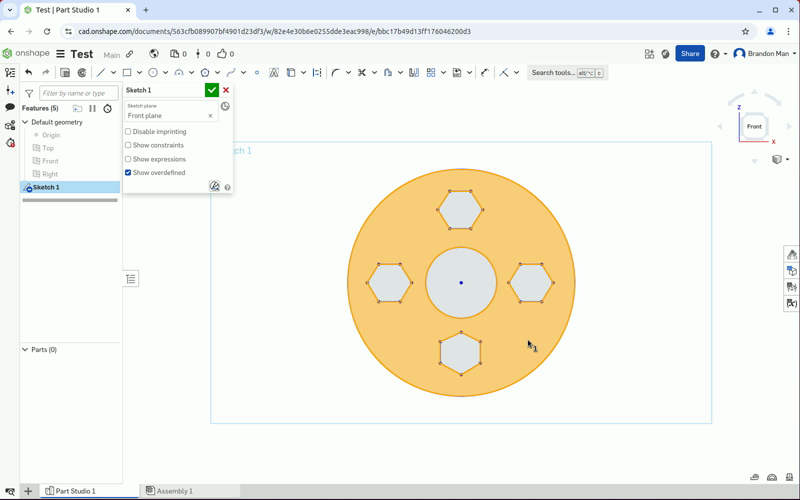
mouse_move(73, 352)
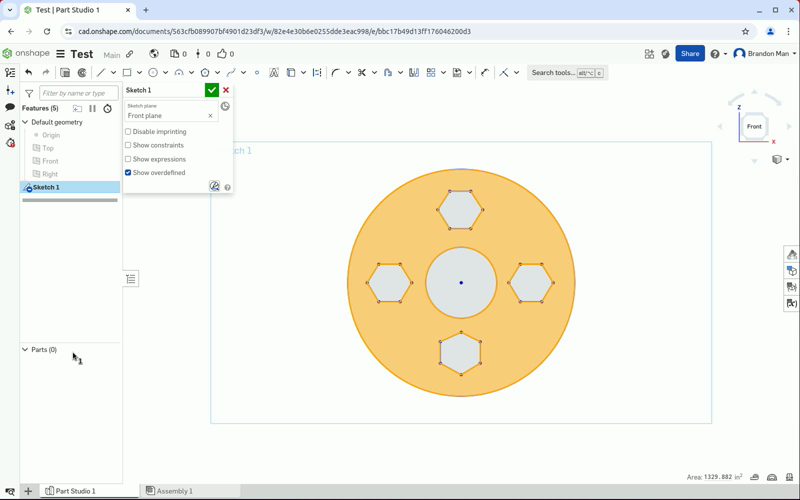
key(shift+y)
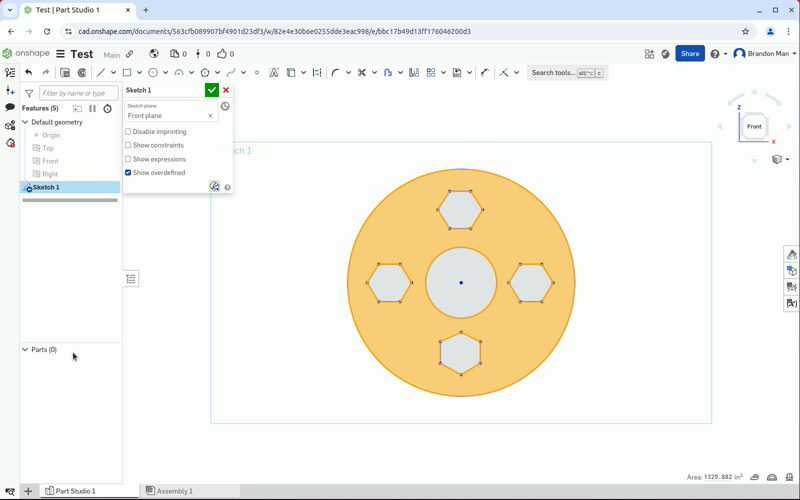
key(shift+e)
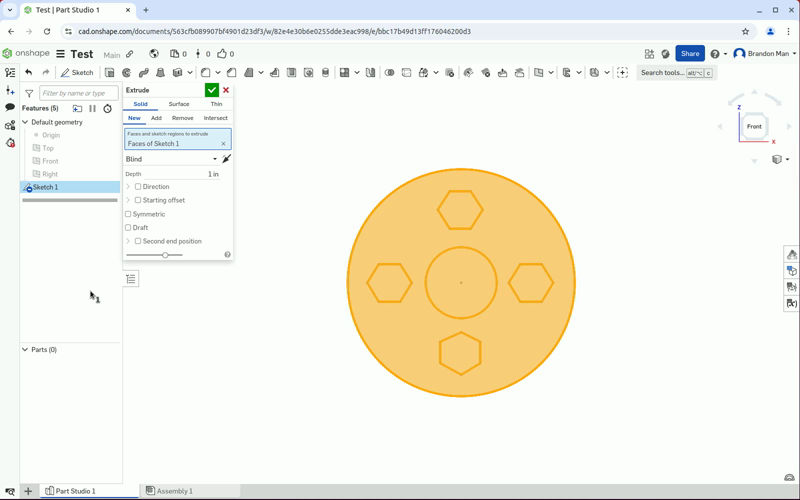
mouse_move(143, 106)
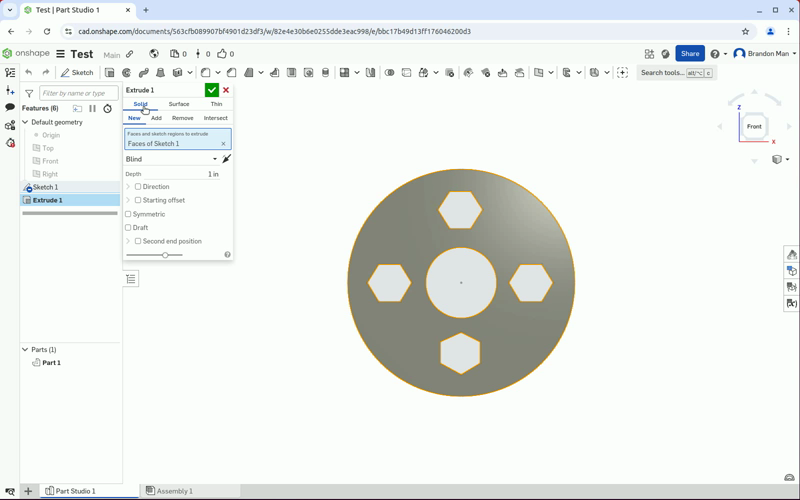
click(143, 106)
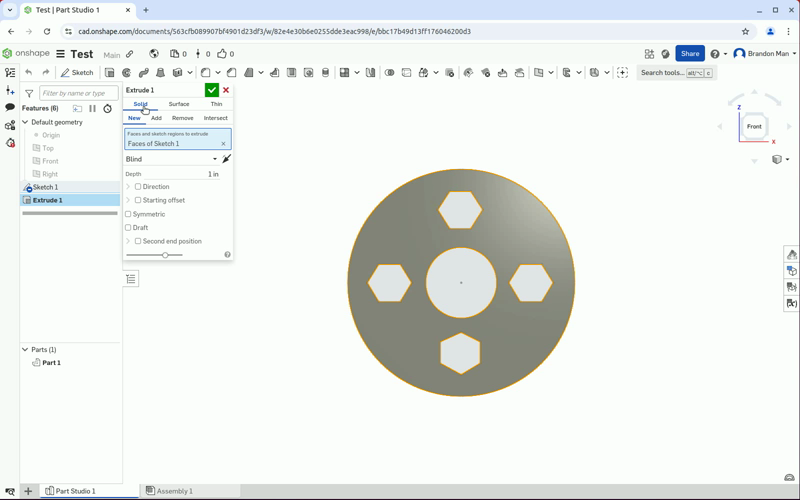
mouse_move(137, 120)
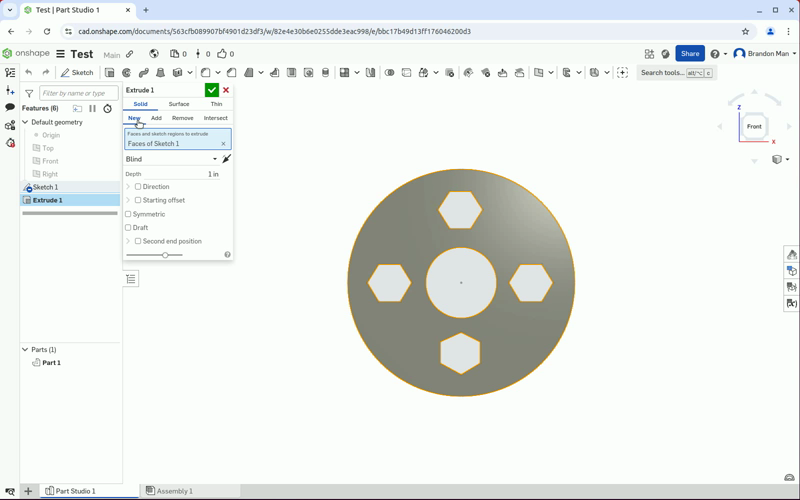
click(137, 120)
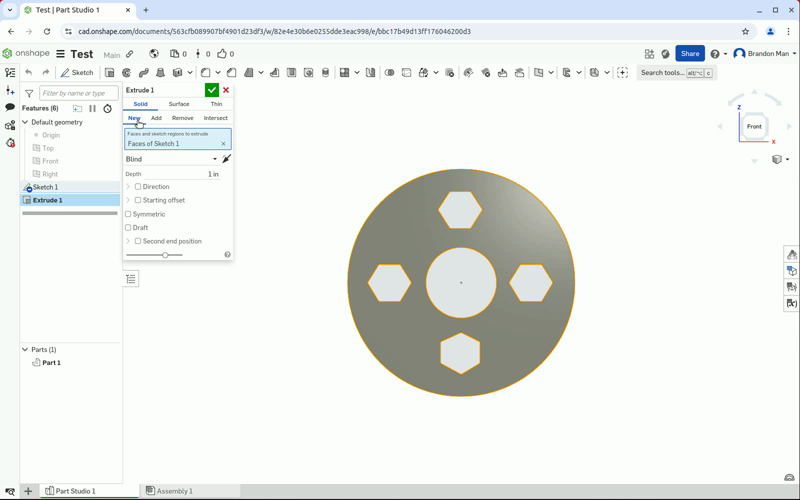
key(tab, 4)
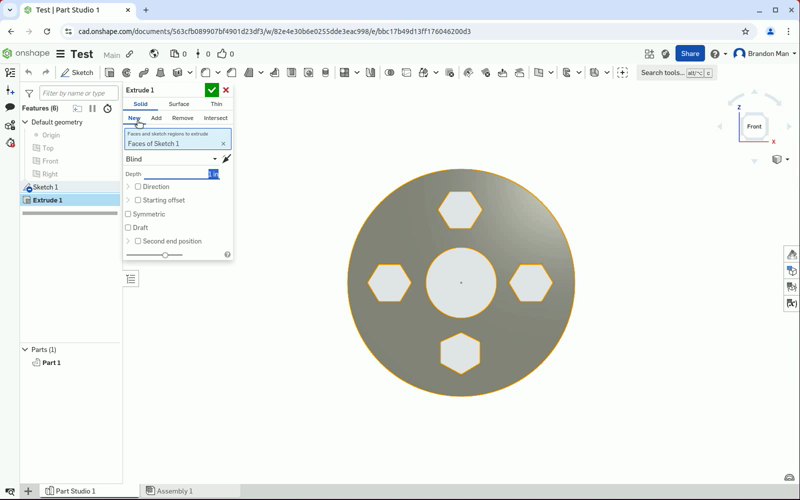
text(4.814)
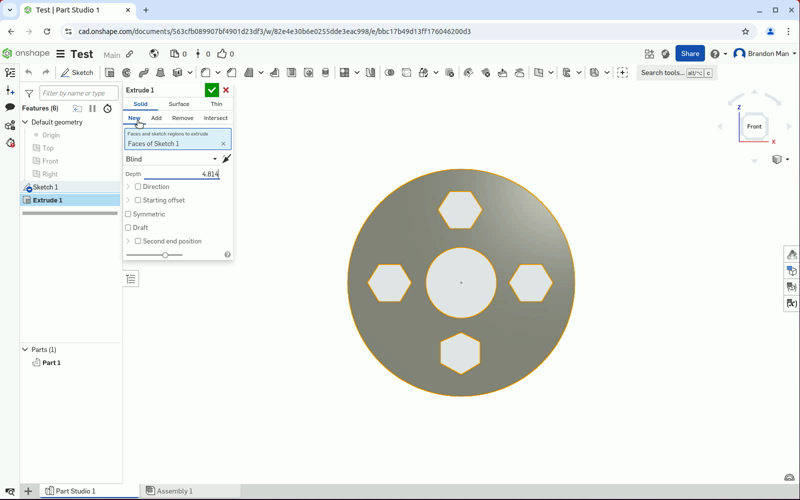
key(tab, 3)
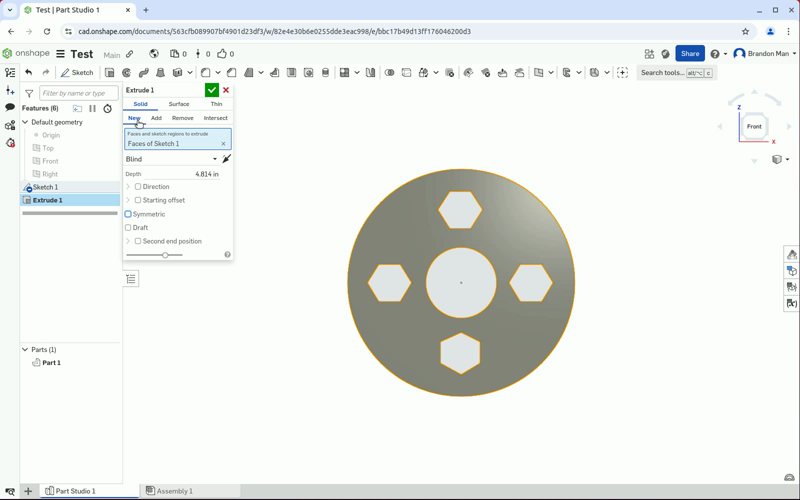
key(space)
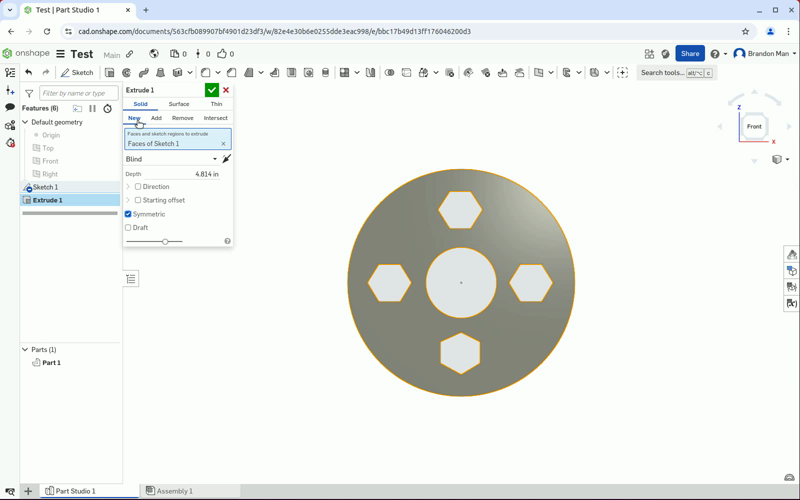
key(enter)
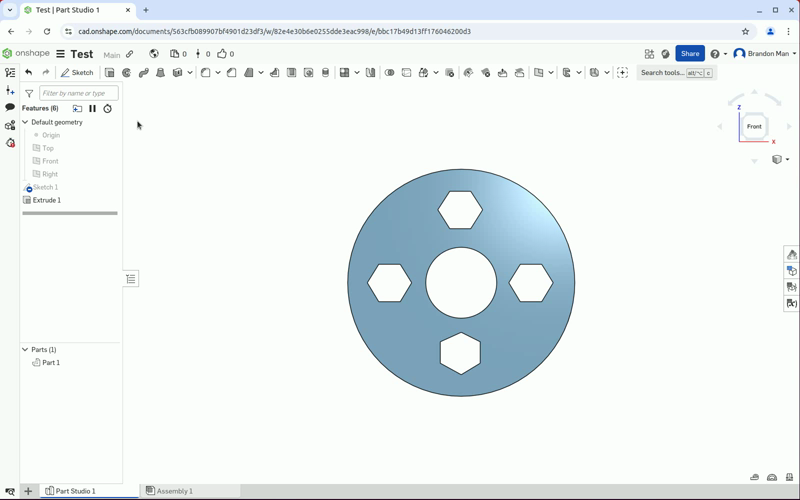
key(shift+h)
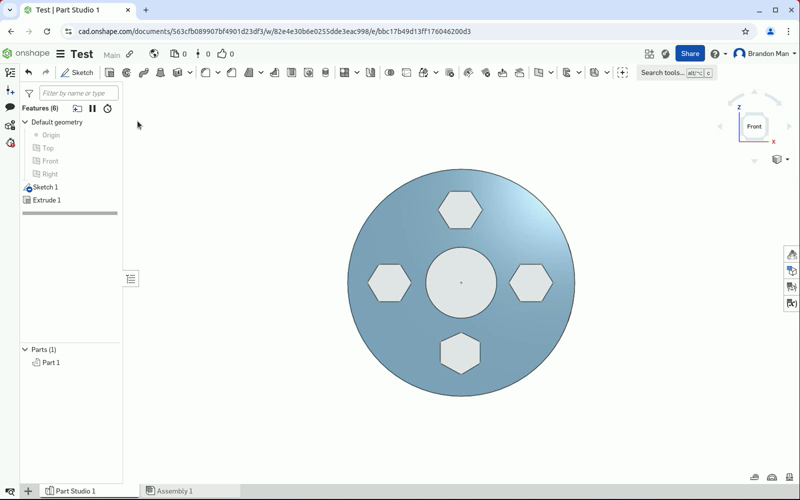
key(shift+h)
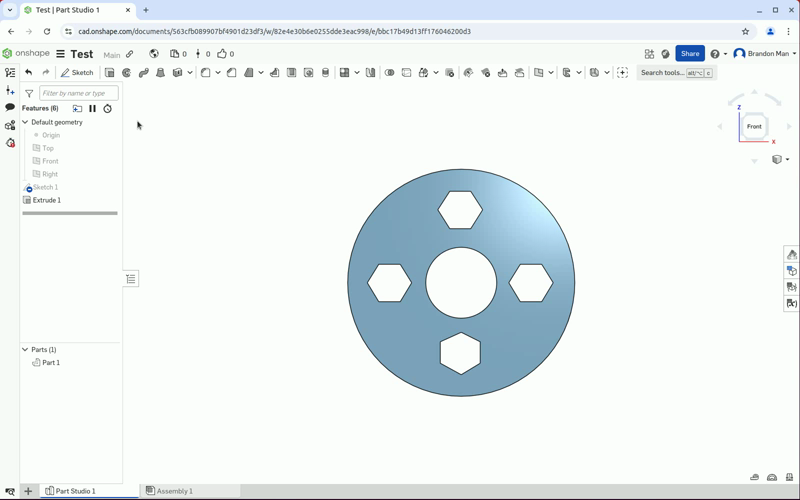
mouse_move(73, 189)
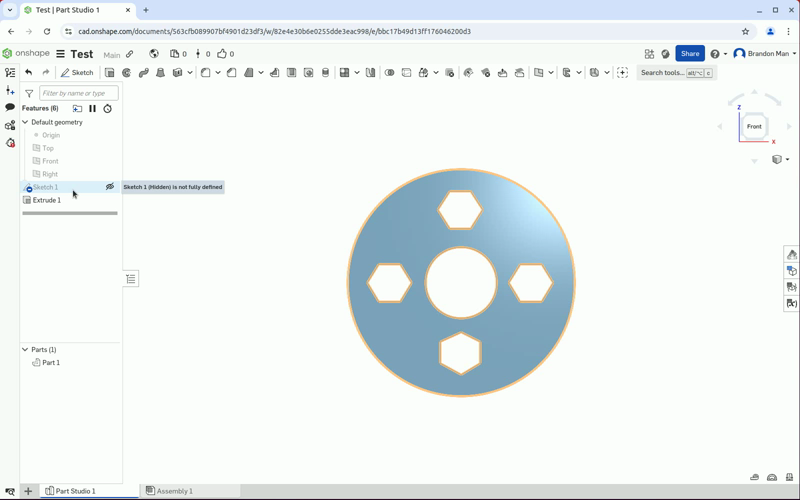
click(73, 189)
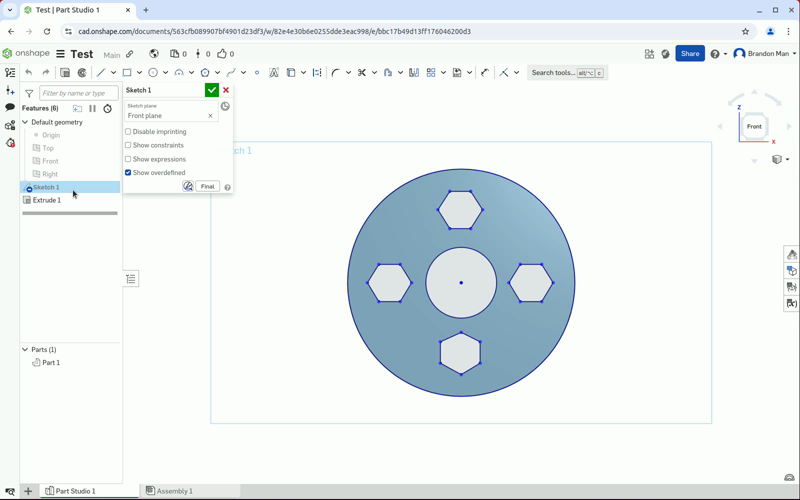
mouse_move(229, 92)
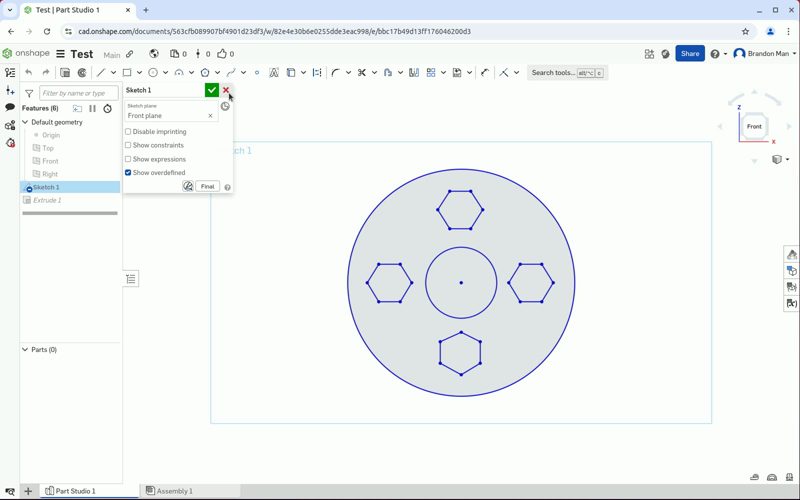
click(229, 92)
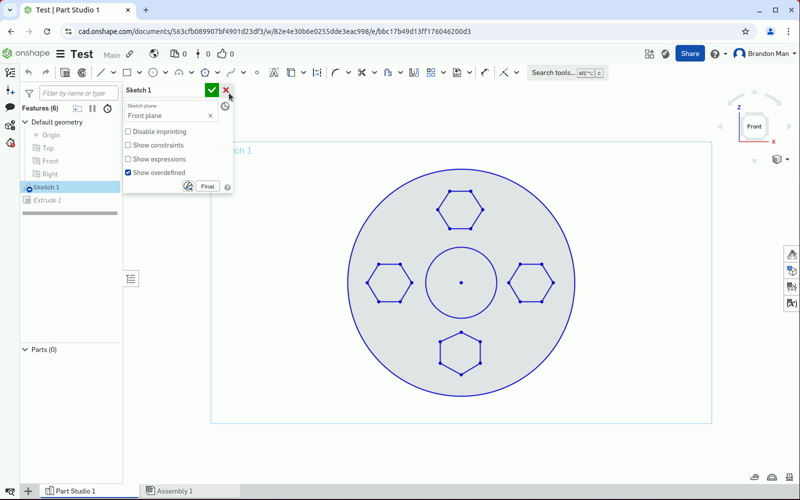
key(shift+s)
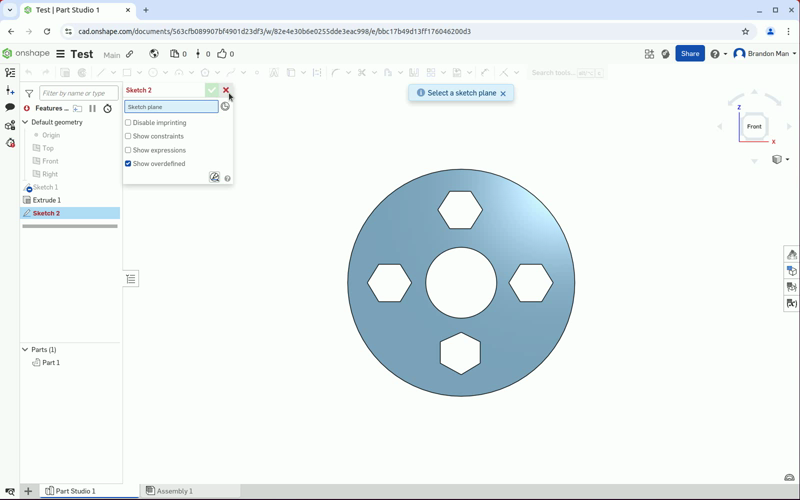
mouse_move(73, 163)
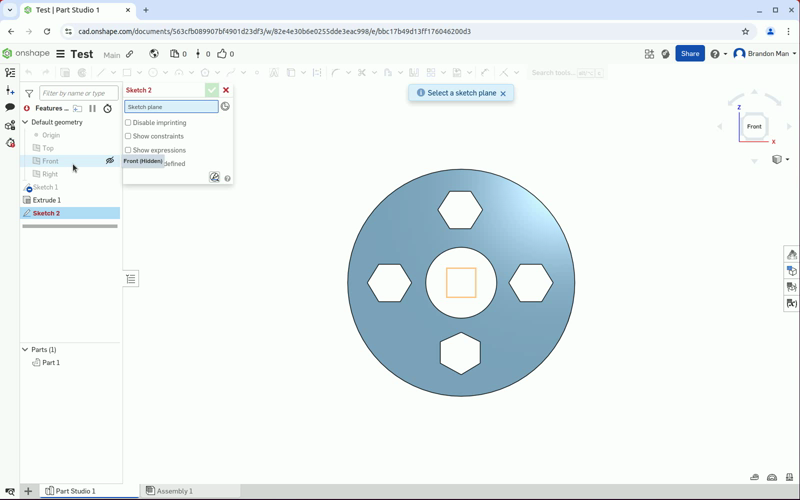
click(73, 163)
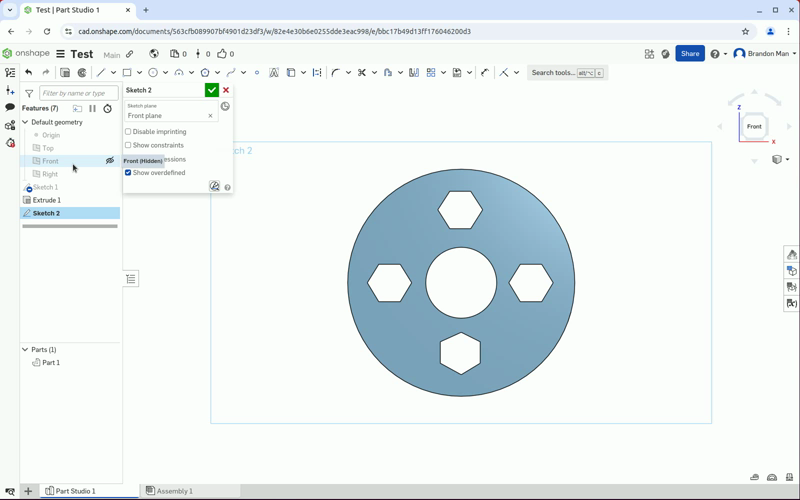
mouse_move(73, 352)
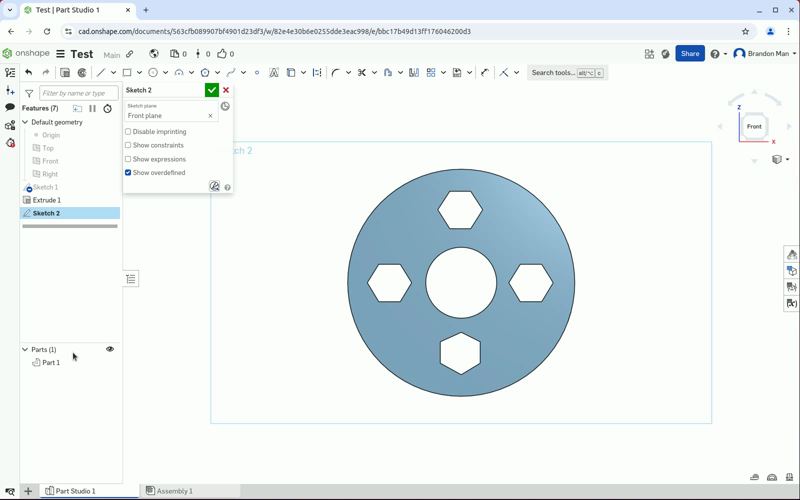
key(y)
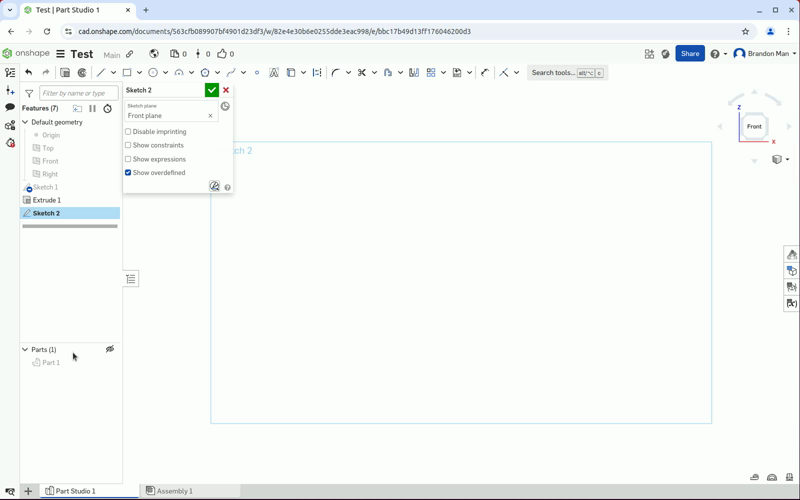
key(l)
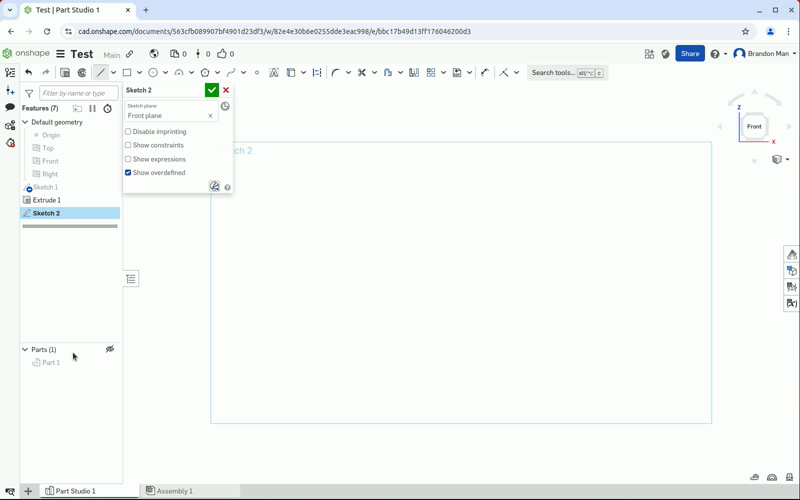
key_down(shift)
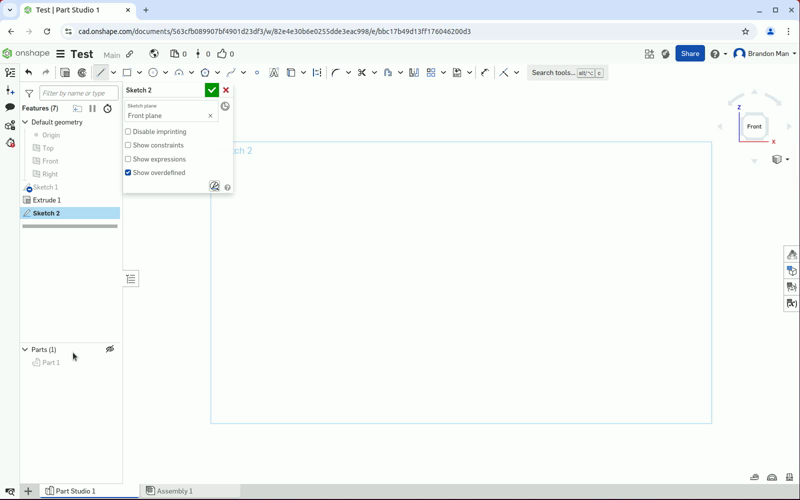
mouse_move(395, 245)
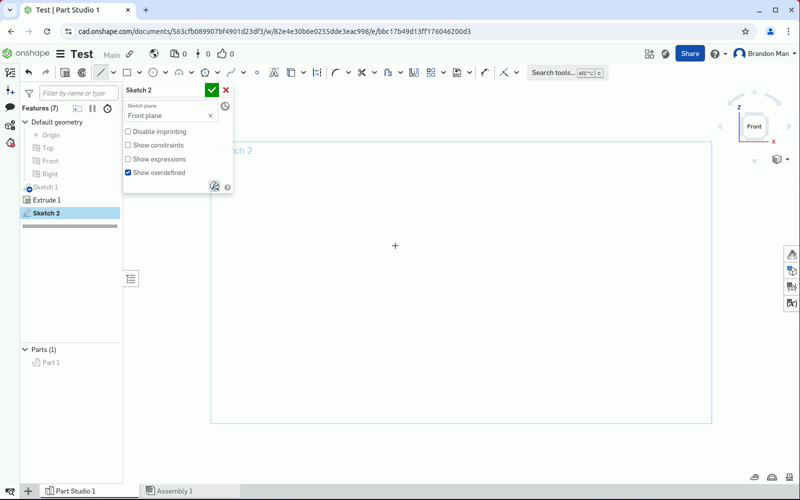
click(395, 245)
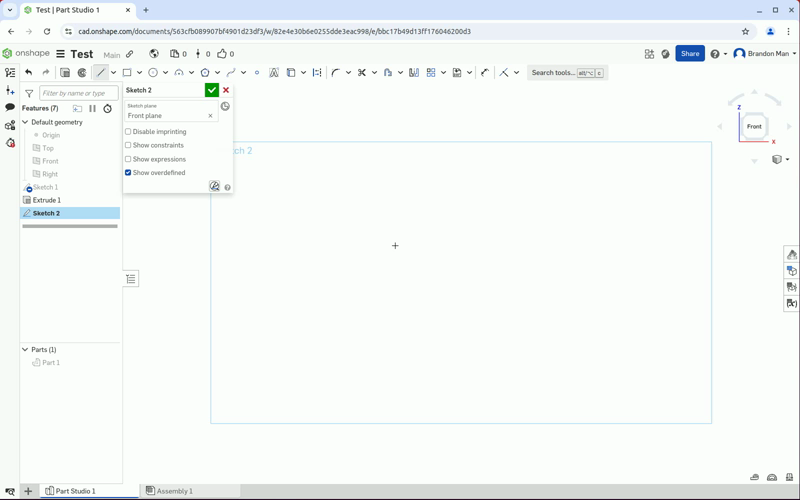
key_up(shift)
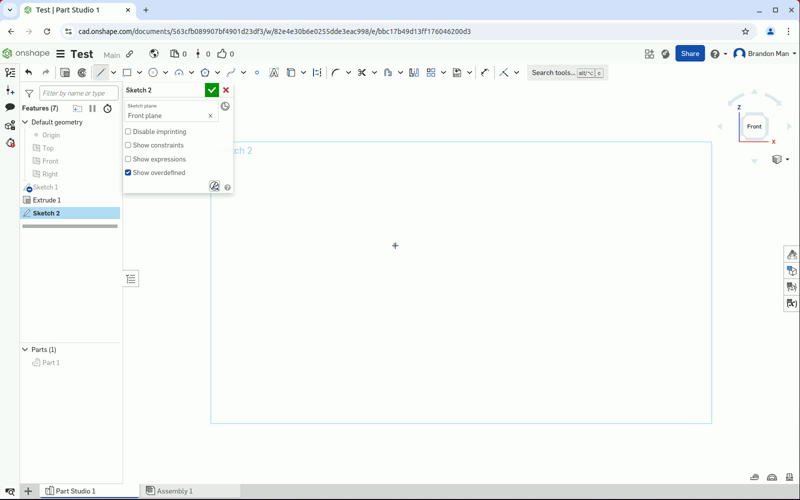
key_down(shift)
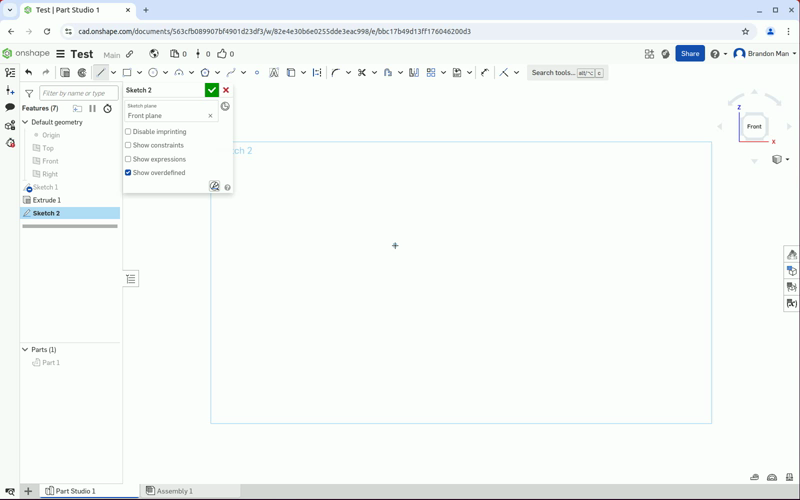
mouse_move(425, 245)
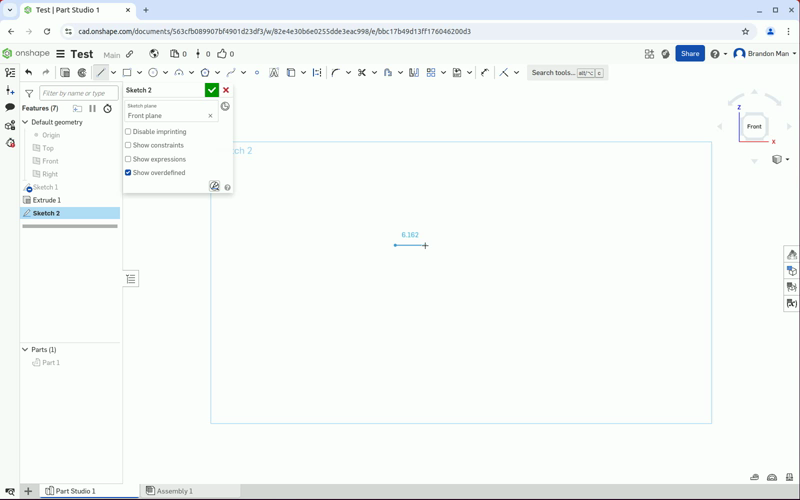
mouse_move(424, 245)
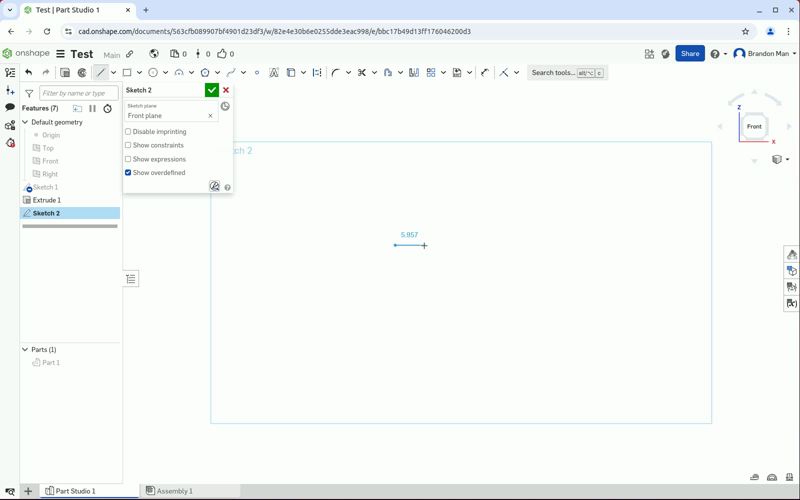
click(424, 245)
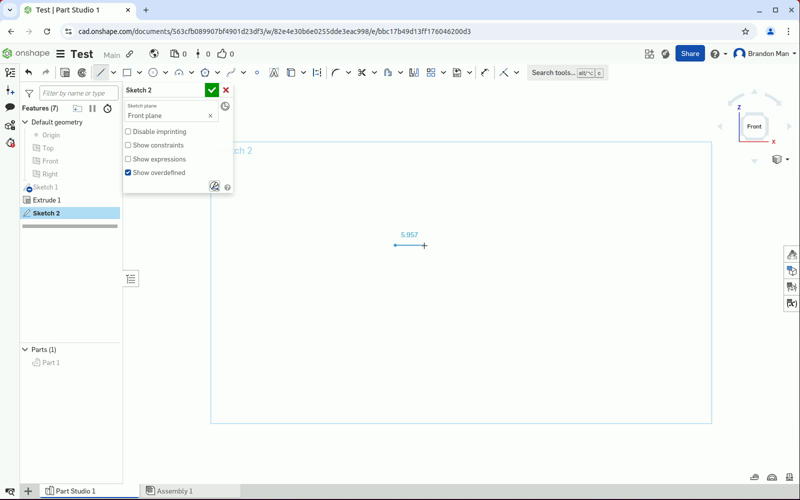
key_up(shift)
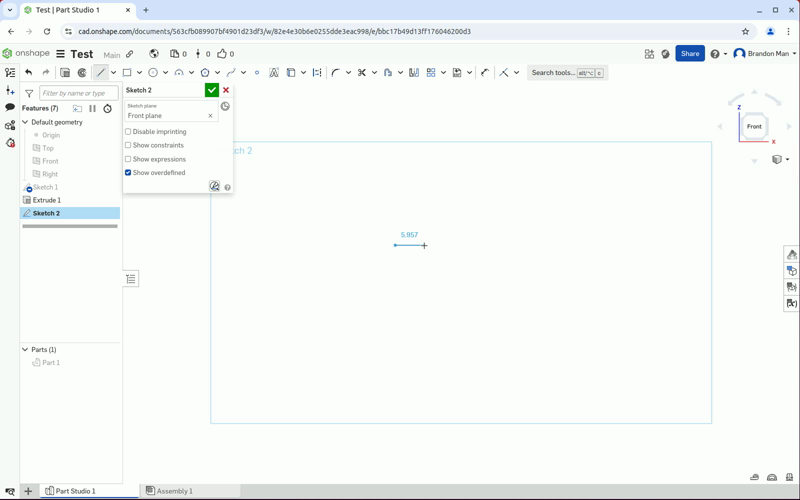
key_down(shift)
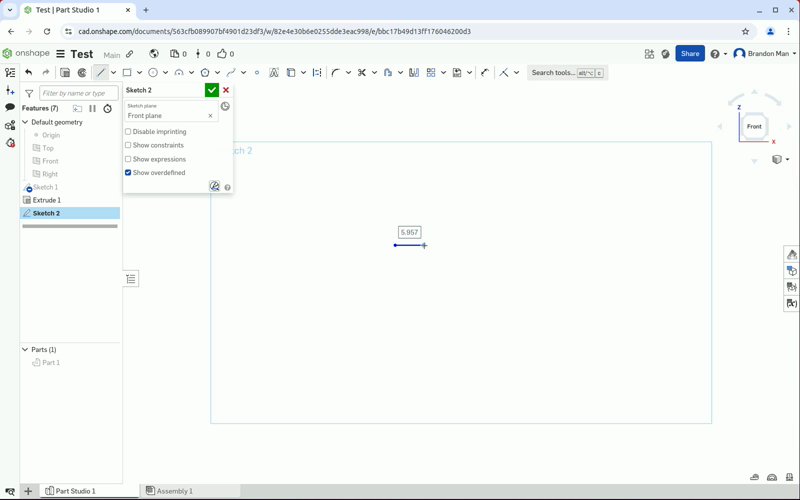
mouse_move(454, 245)
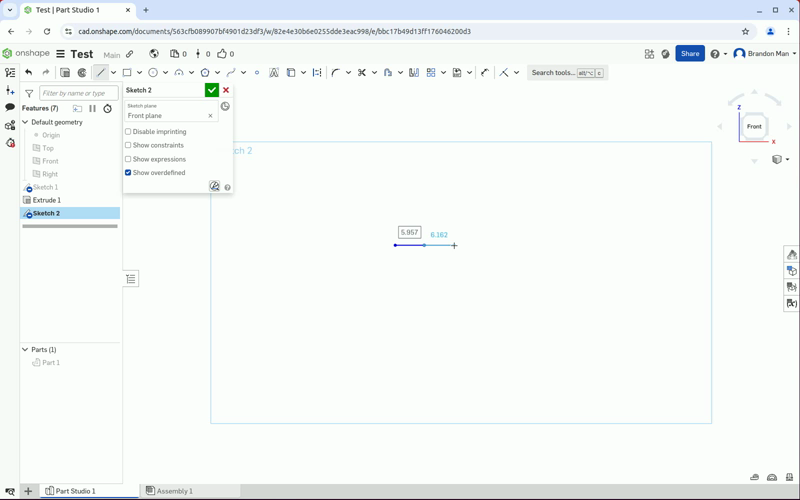
mouse_move(424, 216)
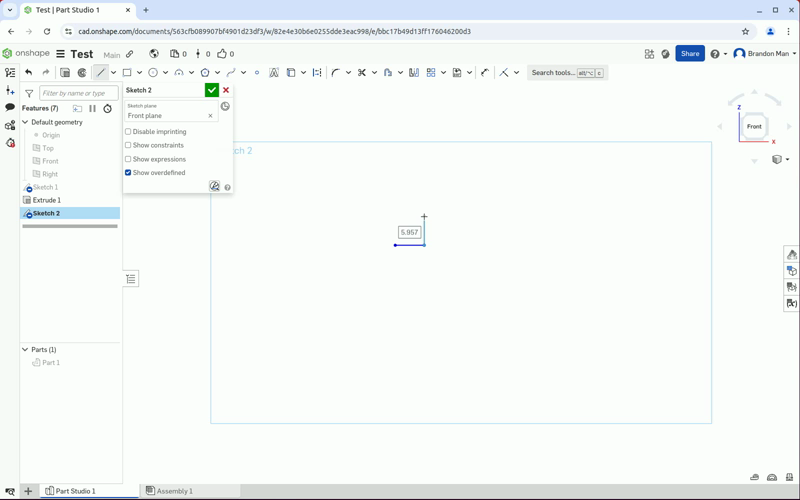
click(424, 216)
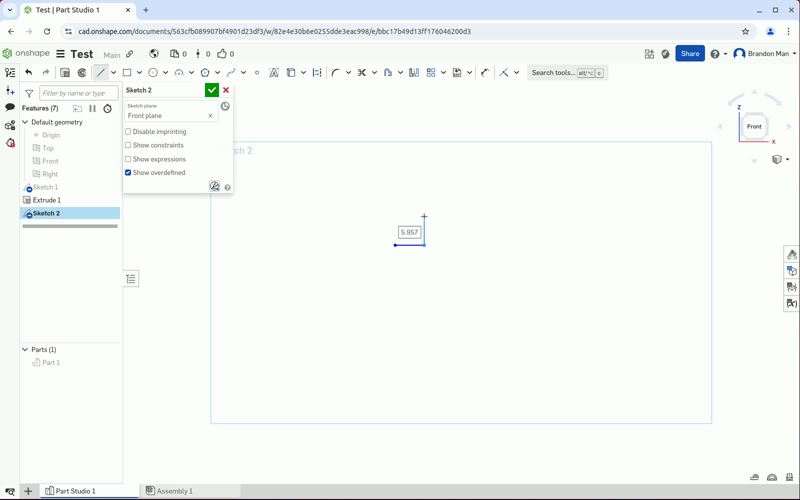
key_up(shift)
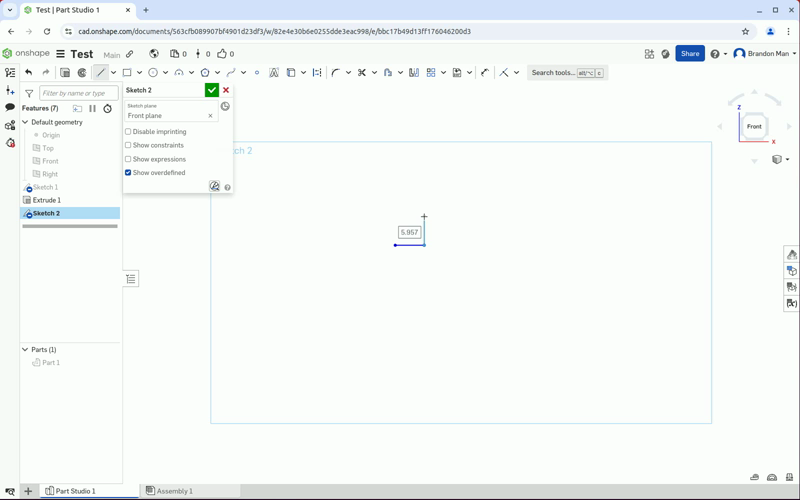
key_down(shift)
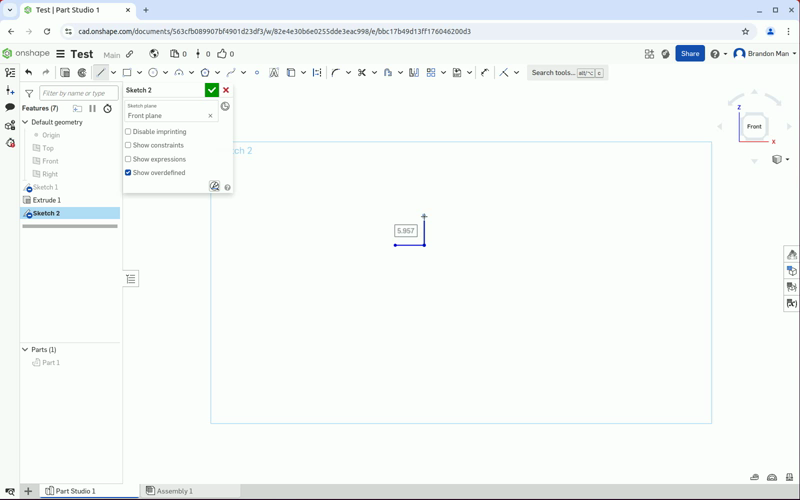
mouse_move(454, 216)
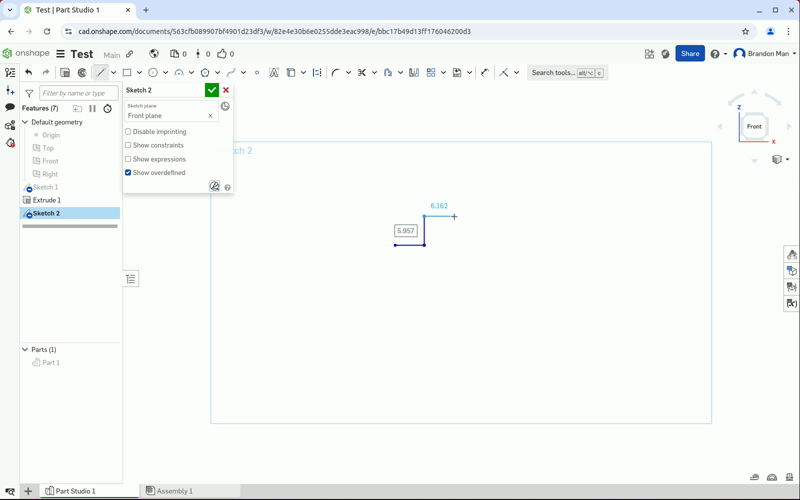
mouse_move(395, 216)
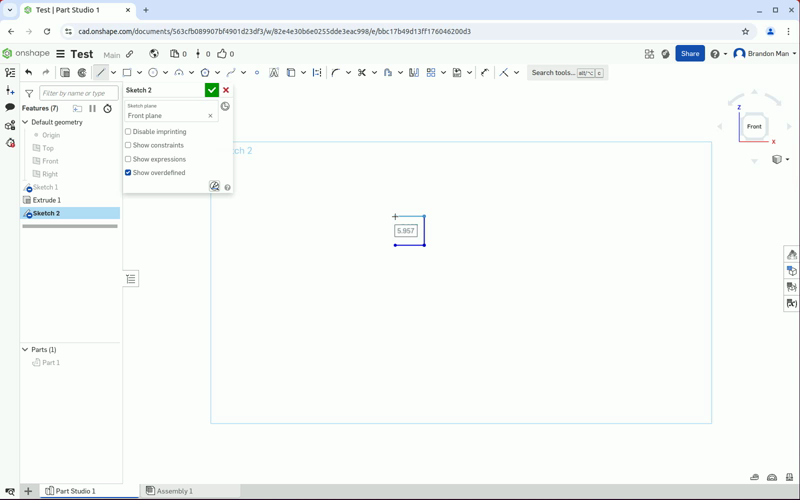
click(395, 216)
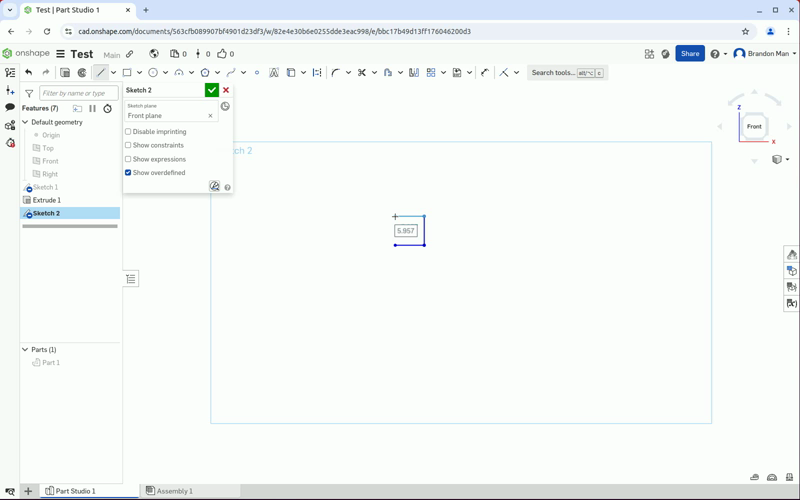
key_up(shift)
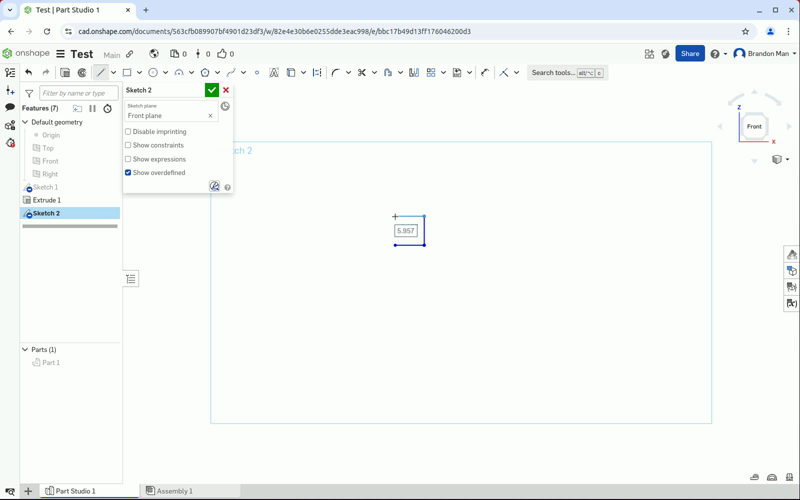
mouse_move(425, 216)
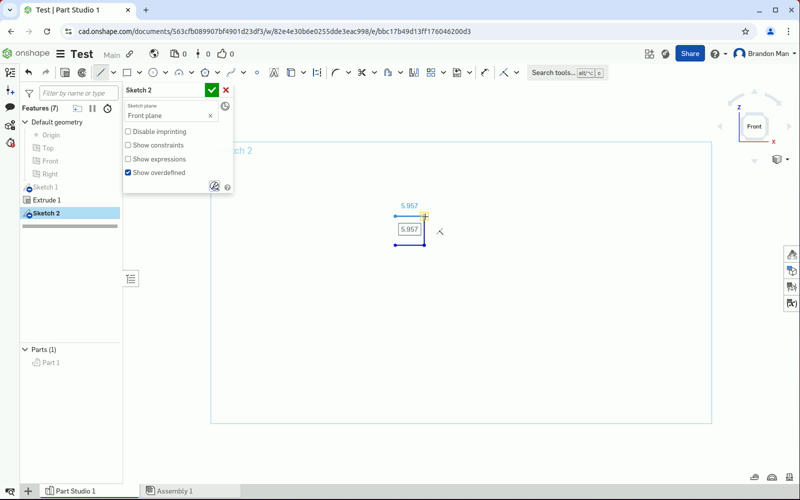
key_down(shift)
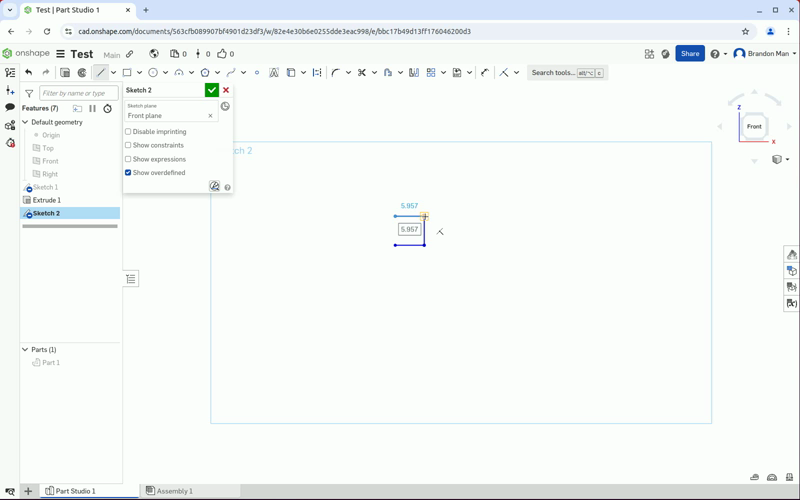
mouse_move(395, 245)
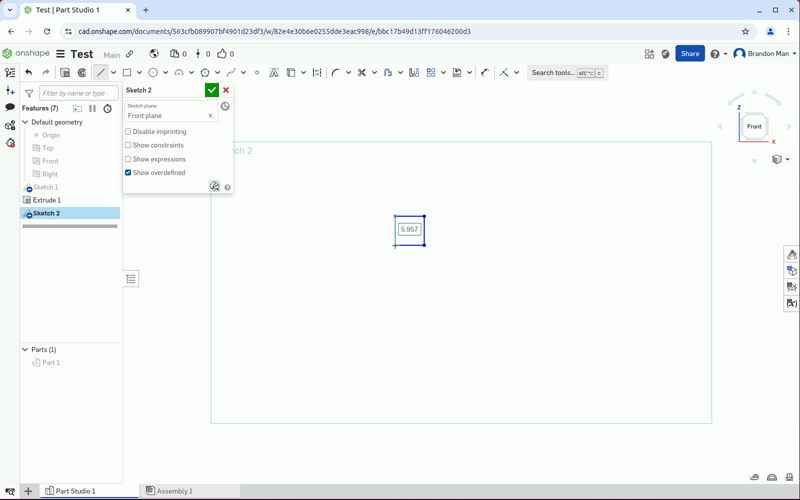
key_up(shift)
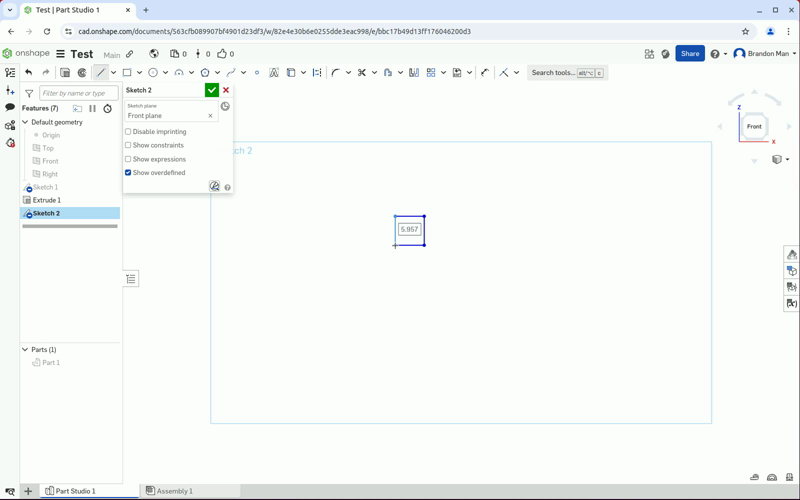
click(395, 245)
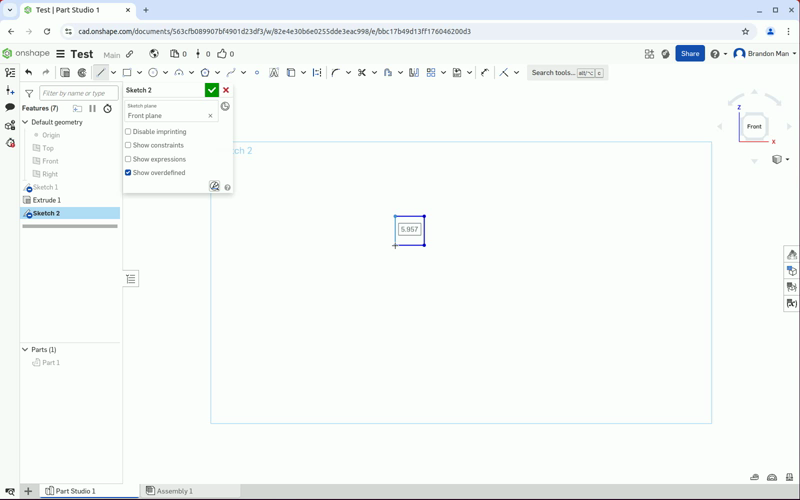
key(esc)
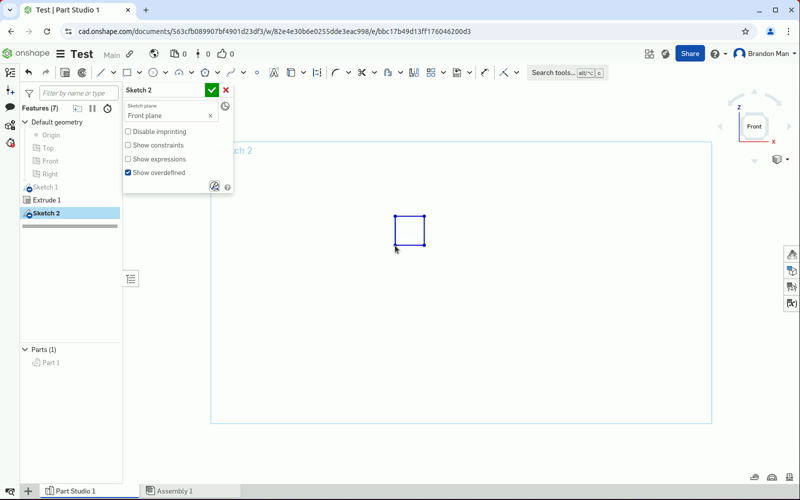
mouse_move(399, 220)
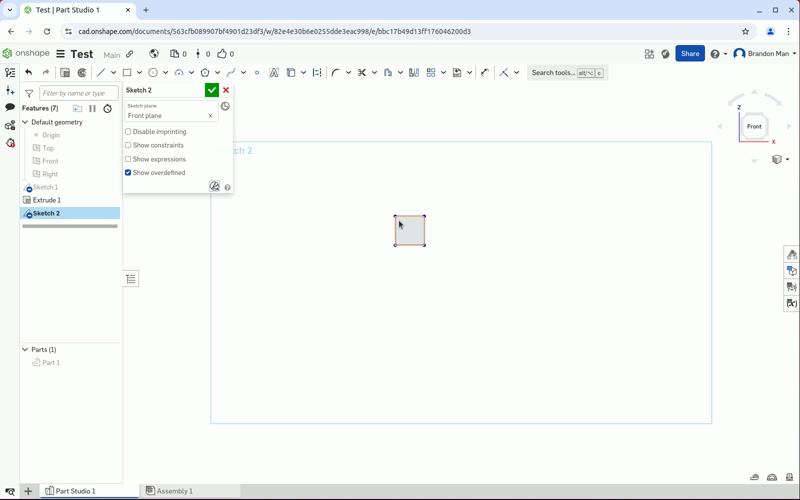
scroll(6)
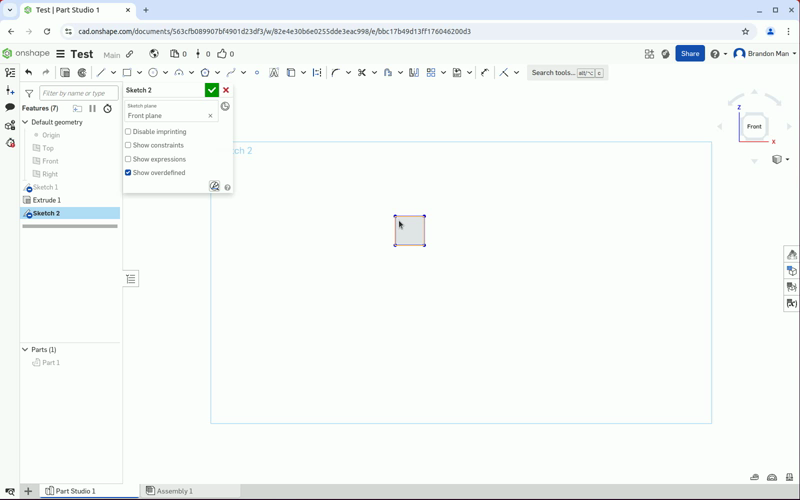
scroll(6)
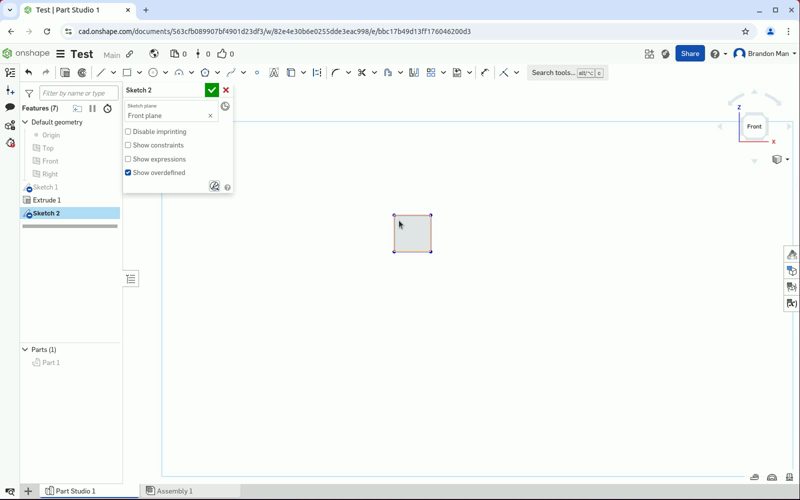
scroll(6)
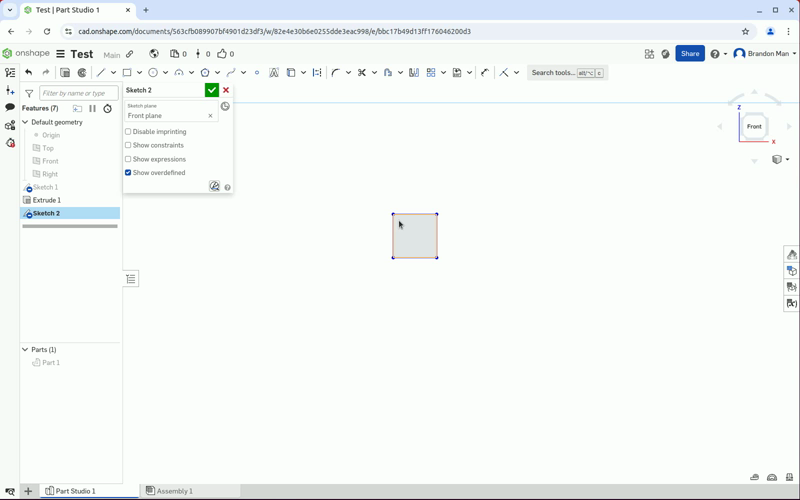
scroll(6)
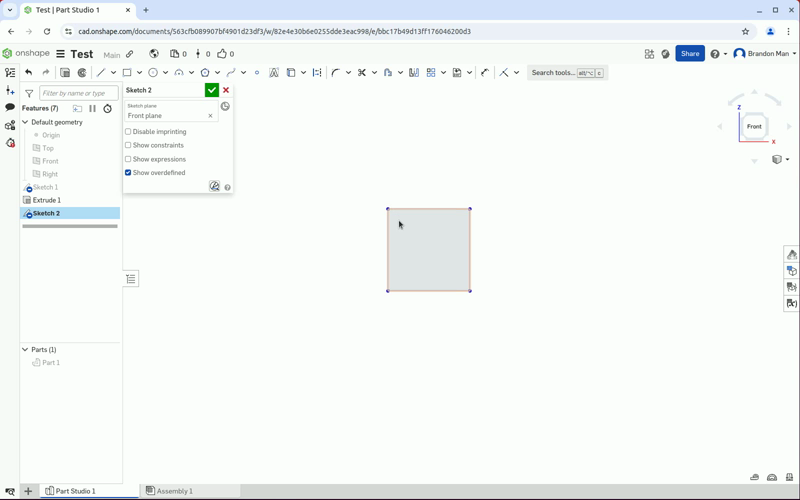
scroll(6)
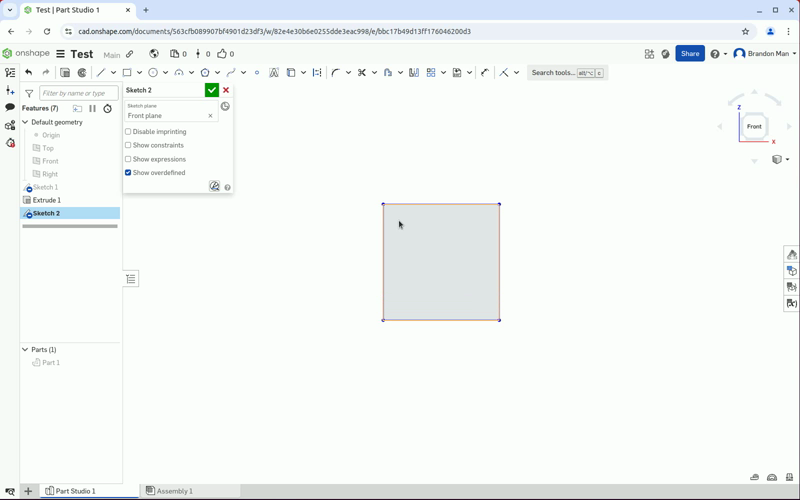
scroll(6)
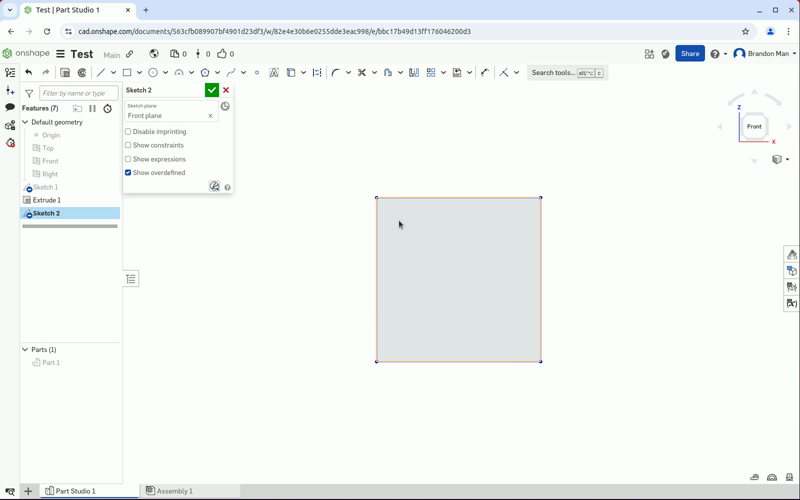
scroll(6)
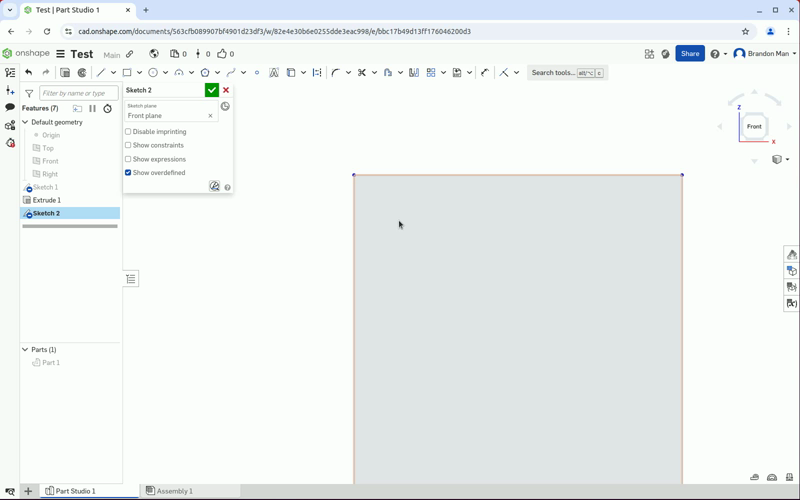
click(399, 220)
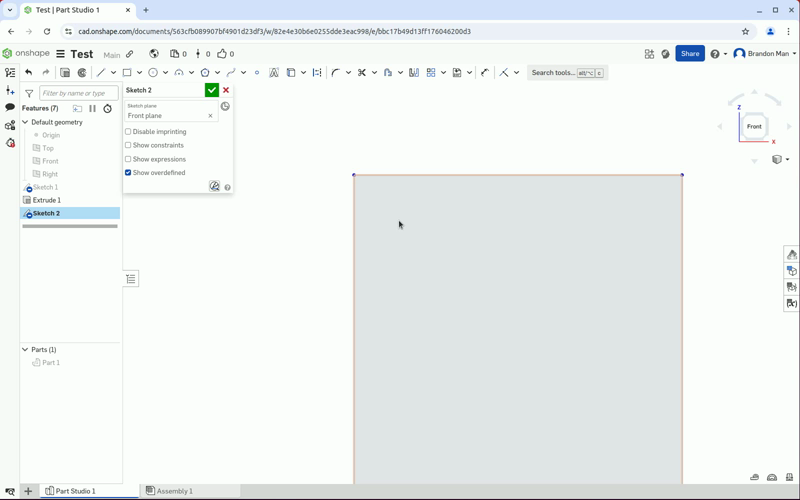
scroll(-6)
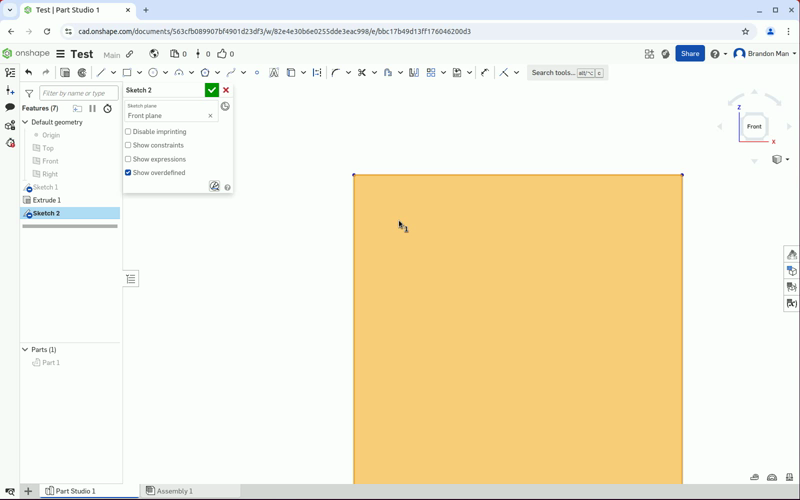
scroll(-6)
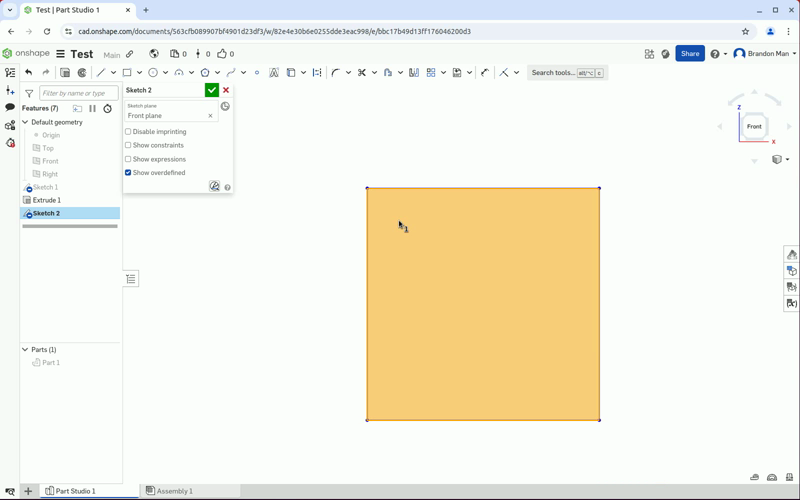
scroll(-6)
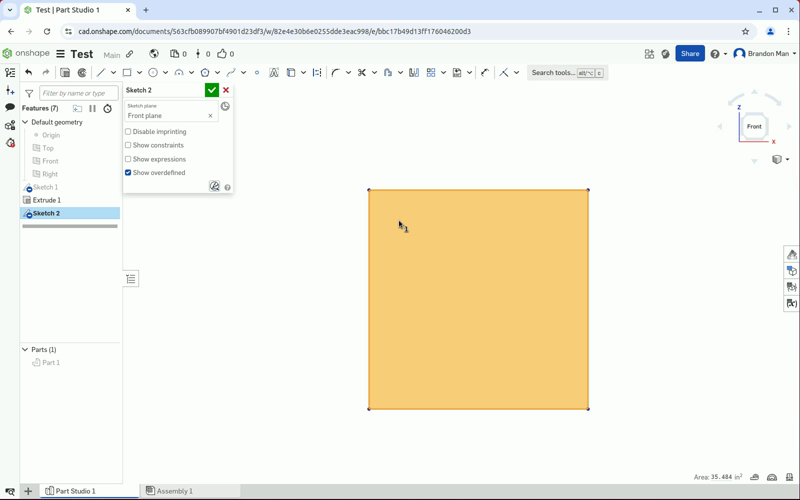
scroll(-6)
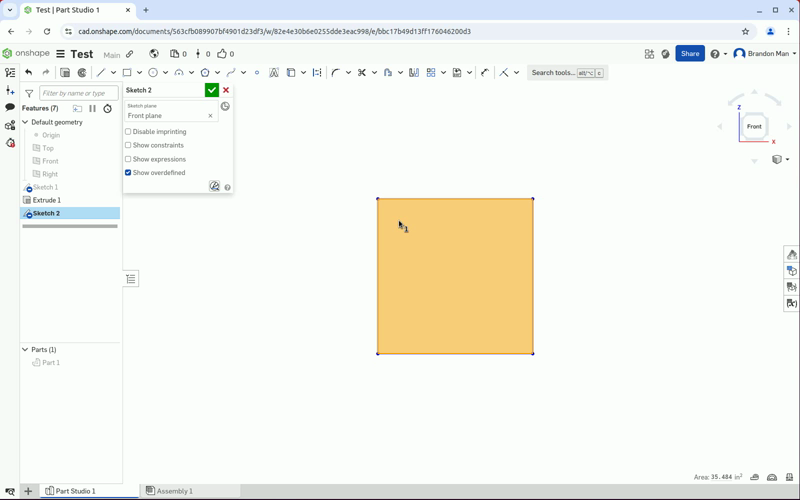
scroll(-6)
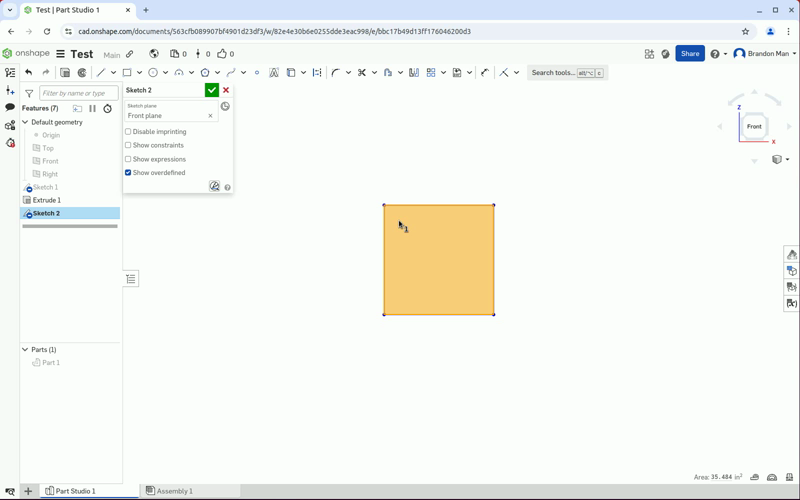
scroll(-6)
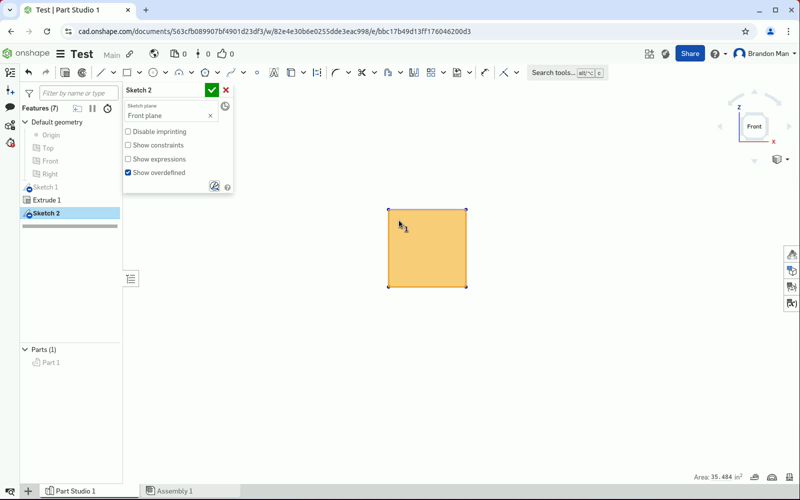
scroll(-6)
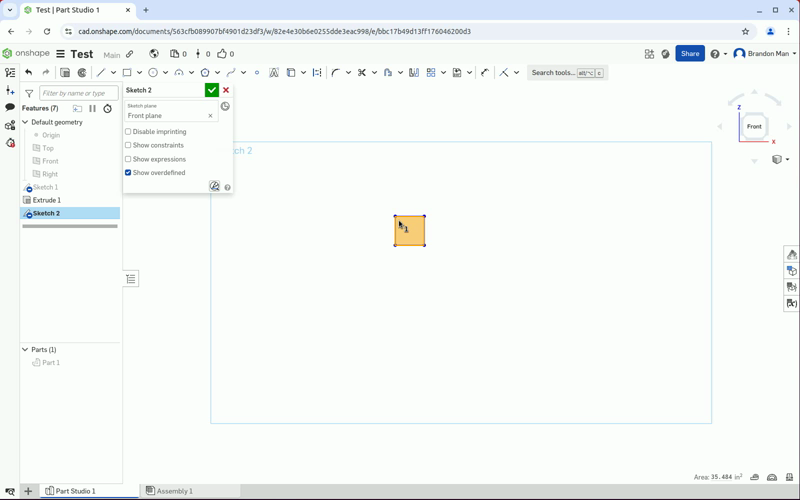
mouse_move(73, 352)
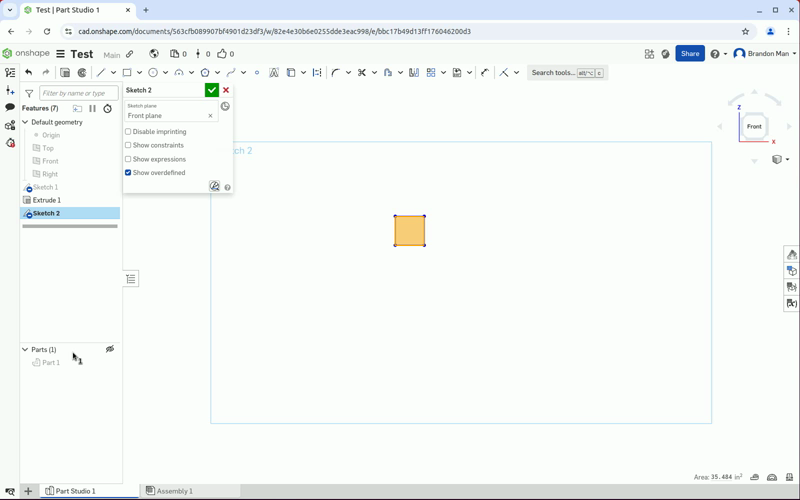
key(shift+y)
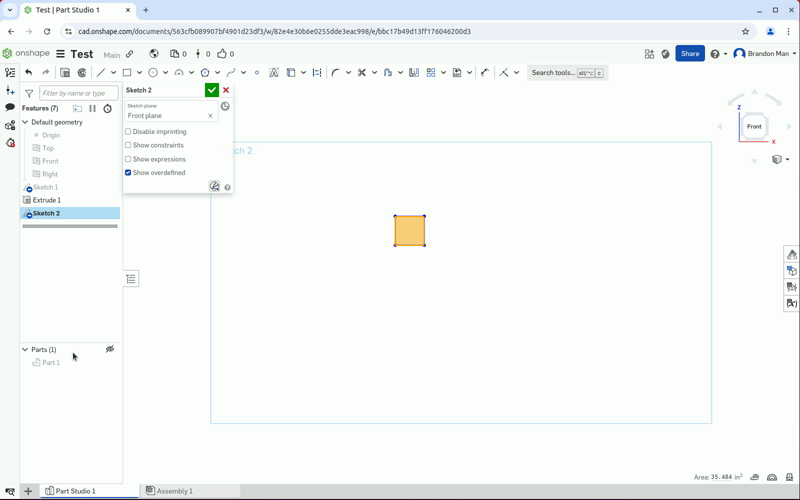
key(shift+e)
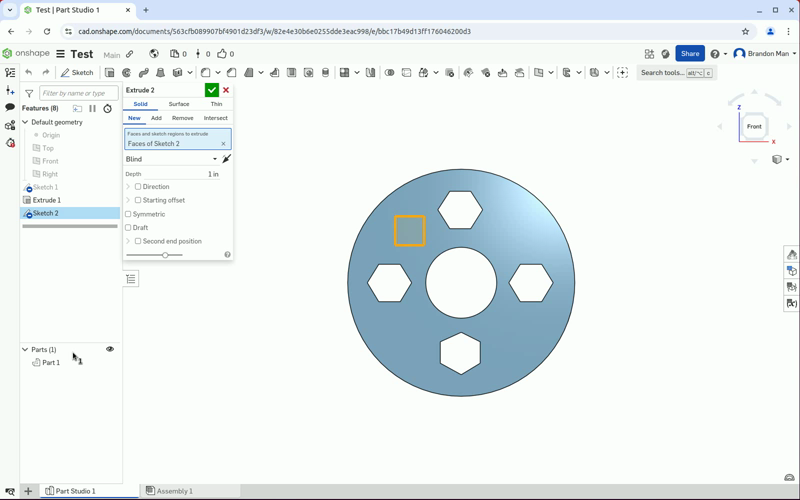
mouse_move(143, 106)
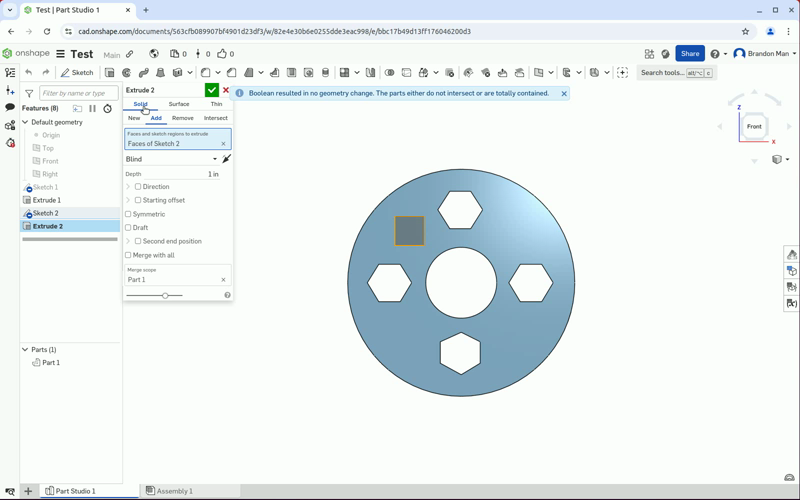
click(143, 106)
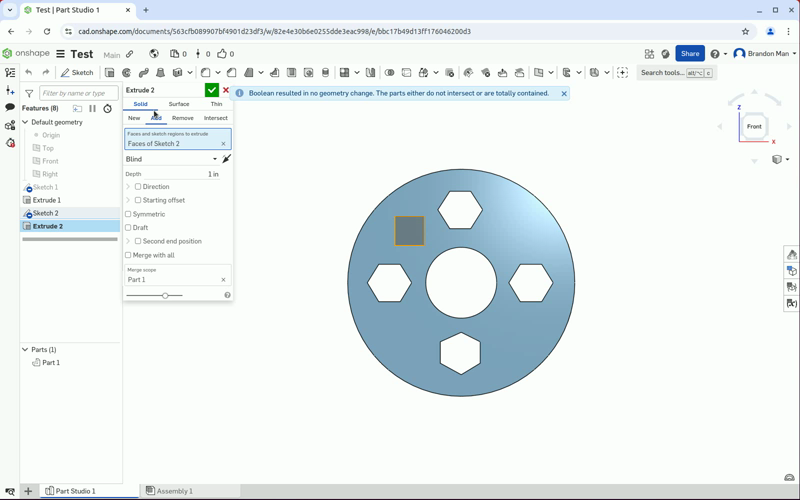
mouse_move(186, 120)
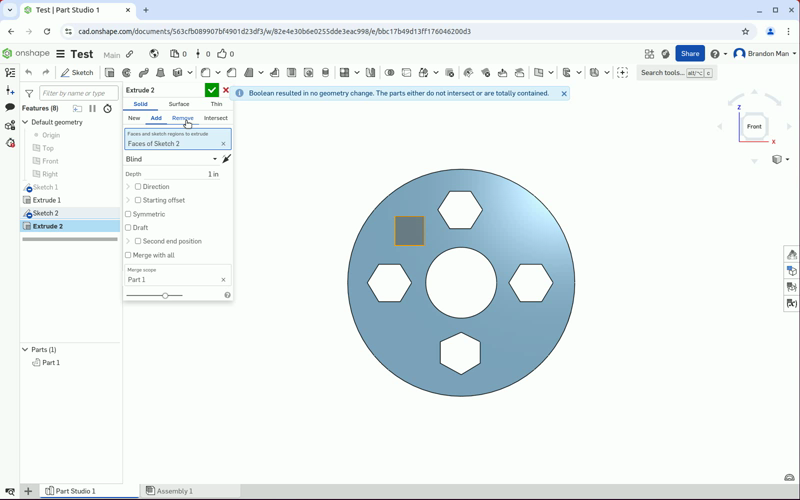
click(186, 120)
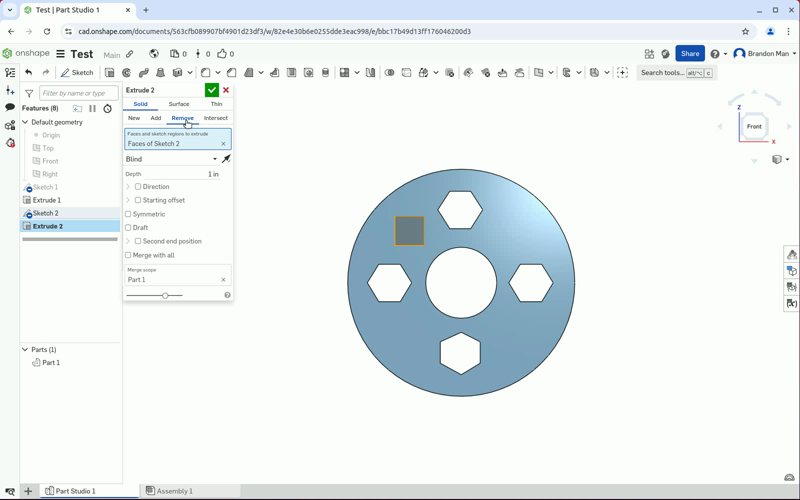
key(tab, 4)
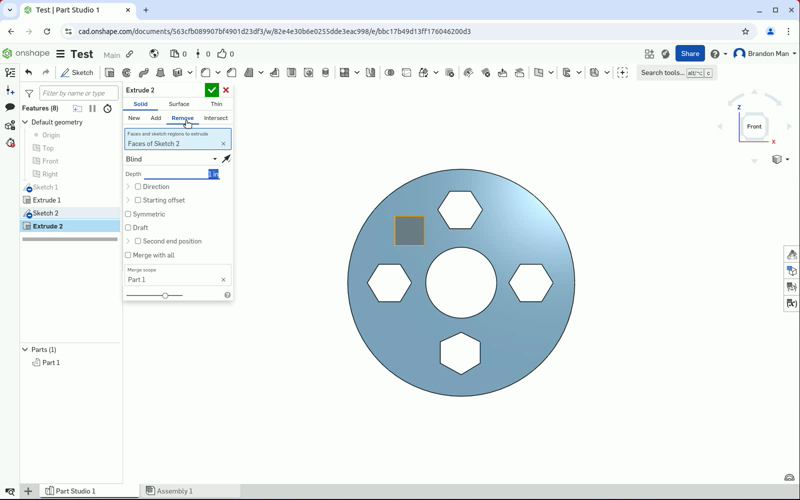
text(-30.81)
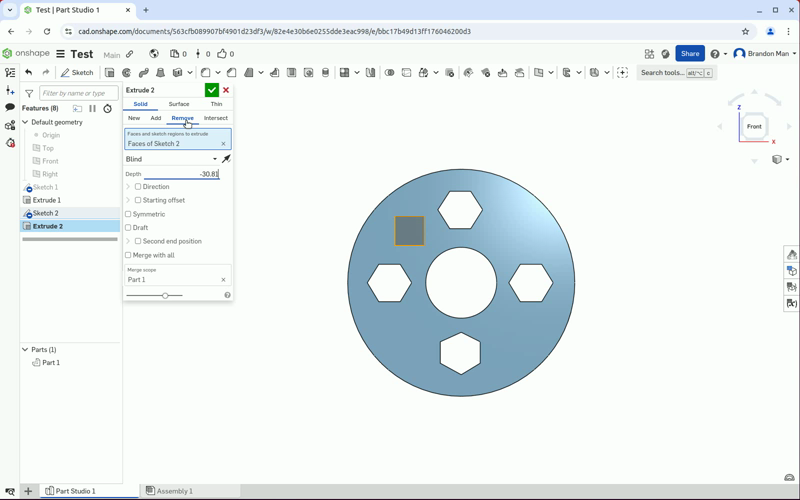
key(tab, 3)
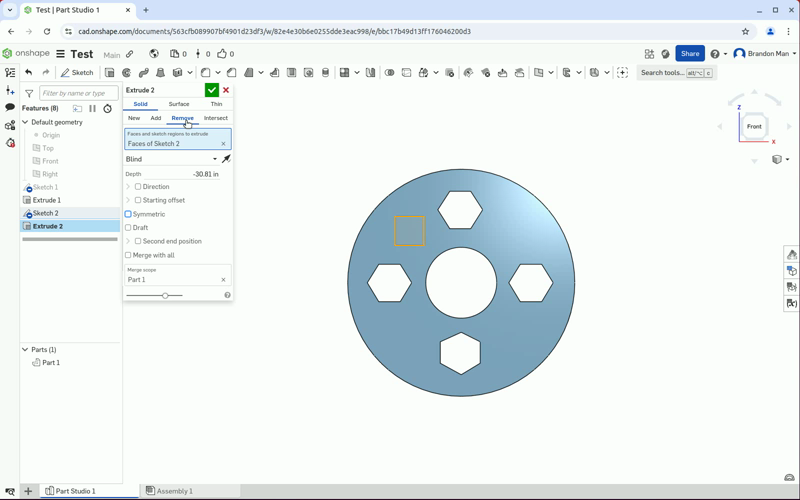
key(space)
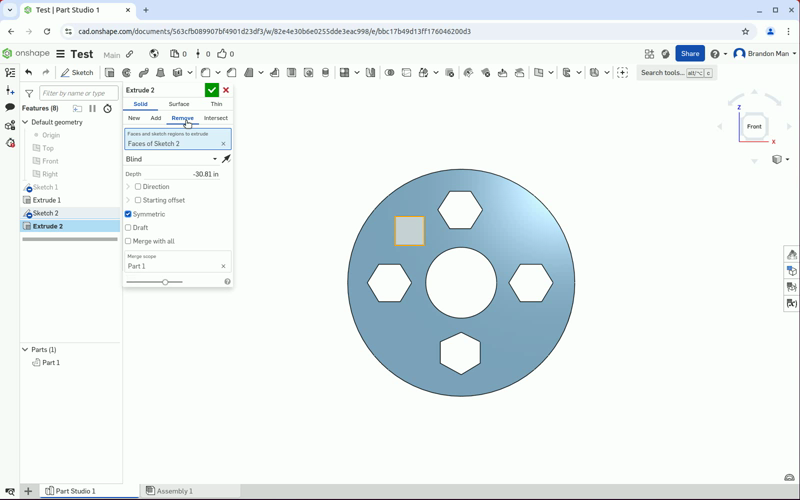
key(tab, 2)
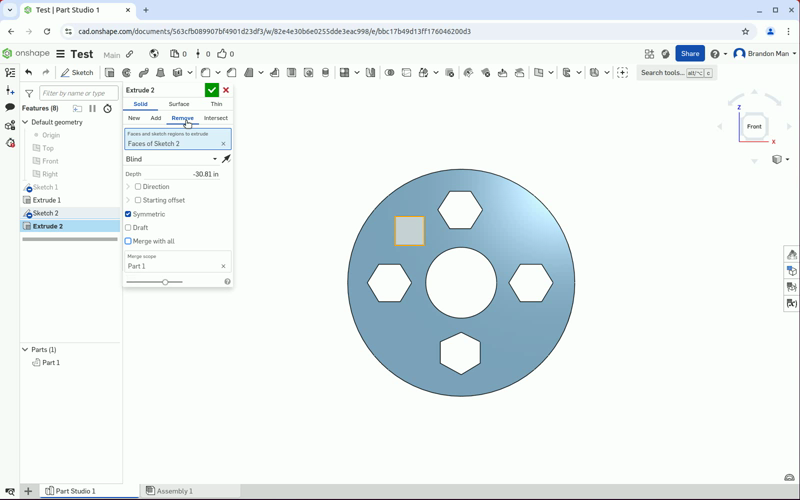
key(space)
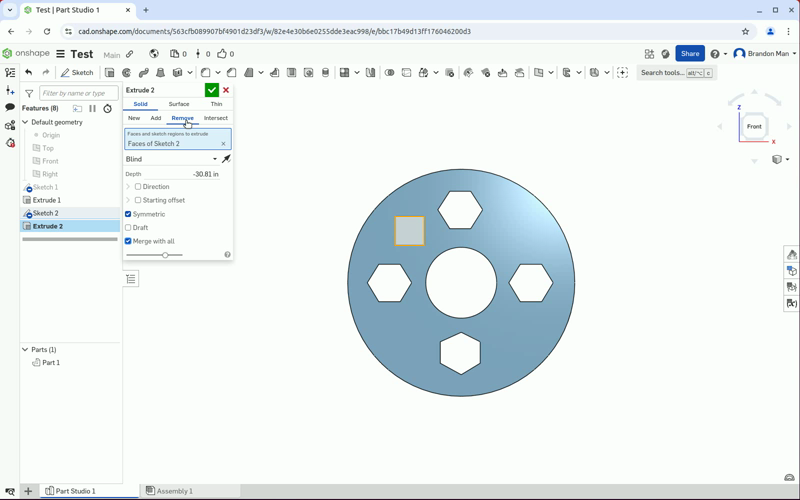
key(enter)
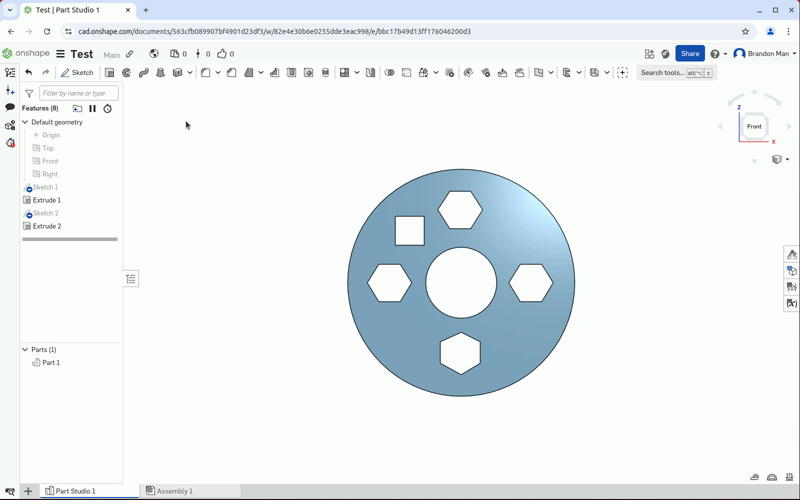
key(shift+h)
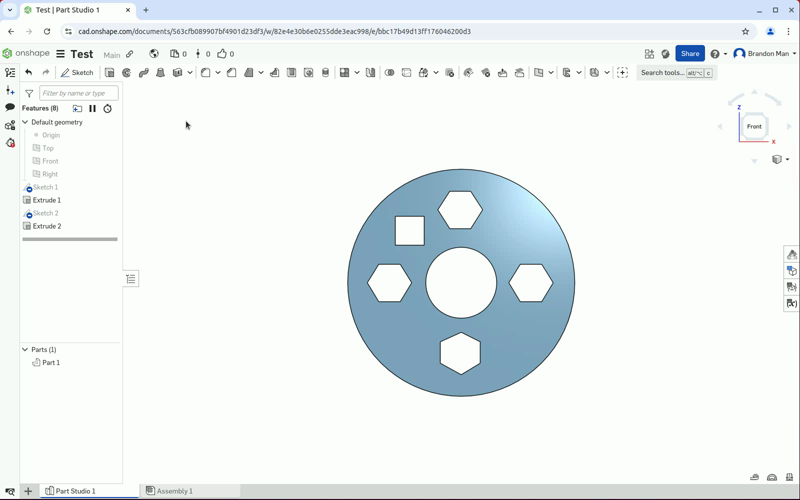
key(shift+h)
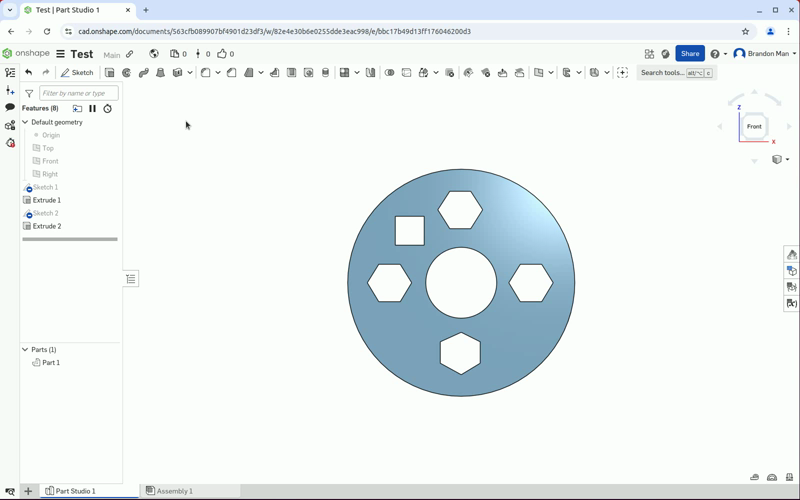
mouse_move(73, 189)
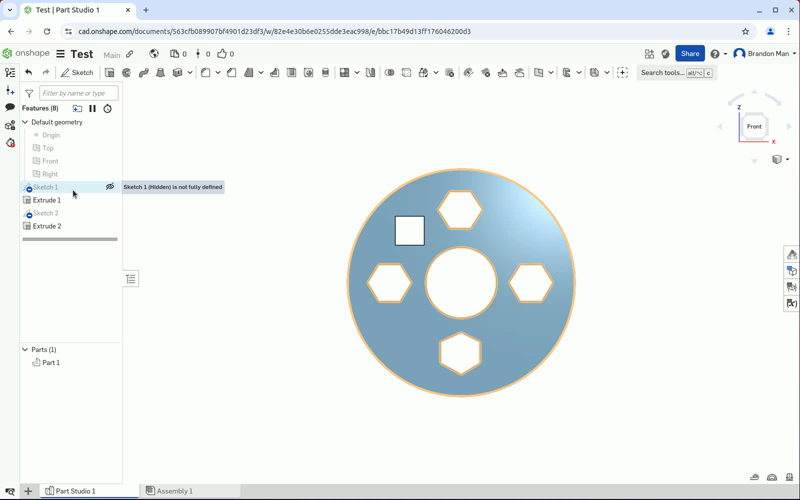
click(73, 189)
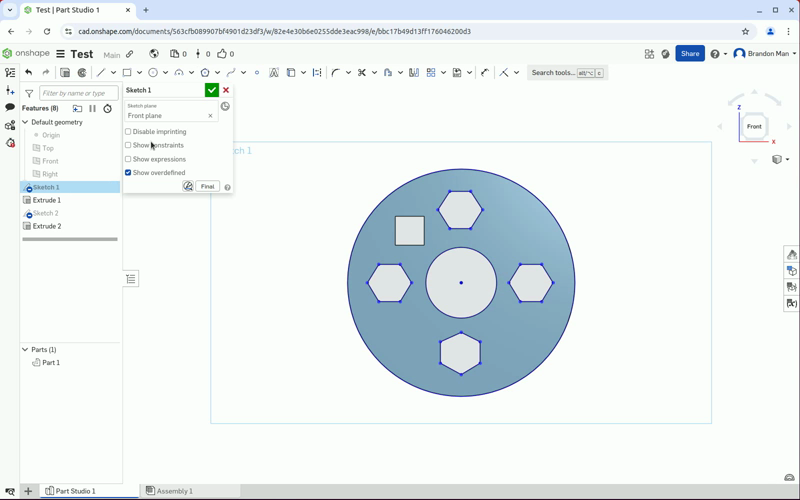
mouse_move(229, 92)
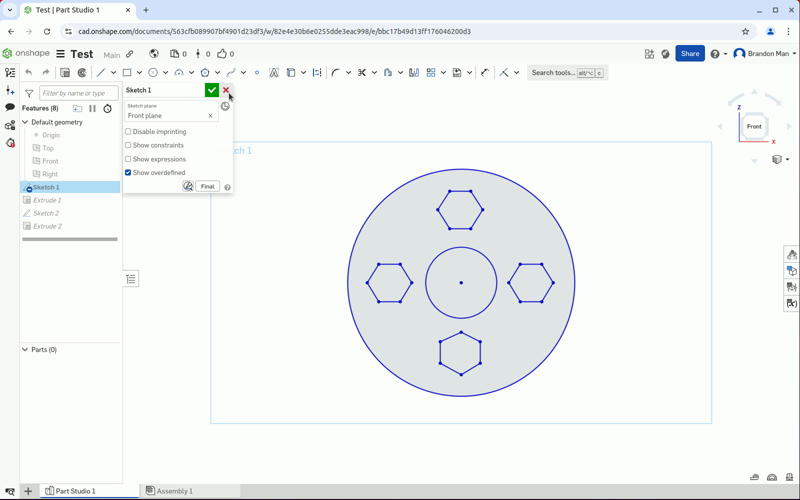
click(229, 92)
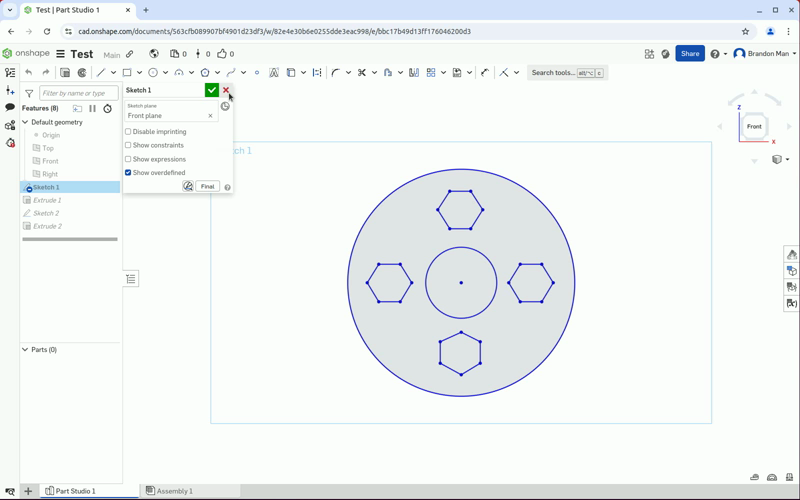
key(shift+s)
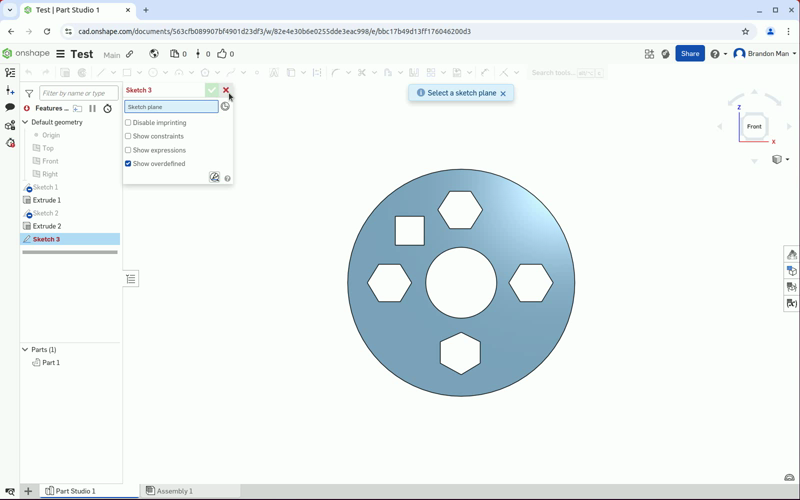
mouse_move(73, 163)
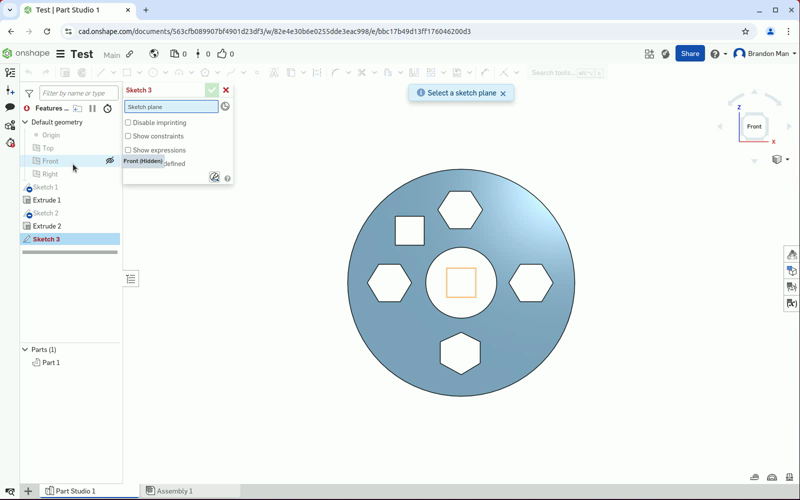
click(73, 163)
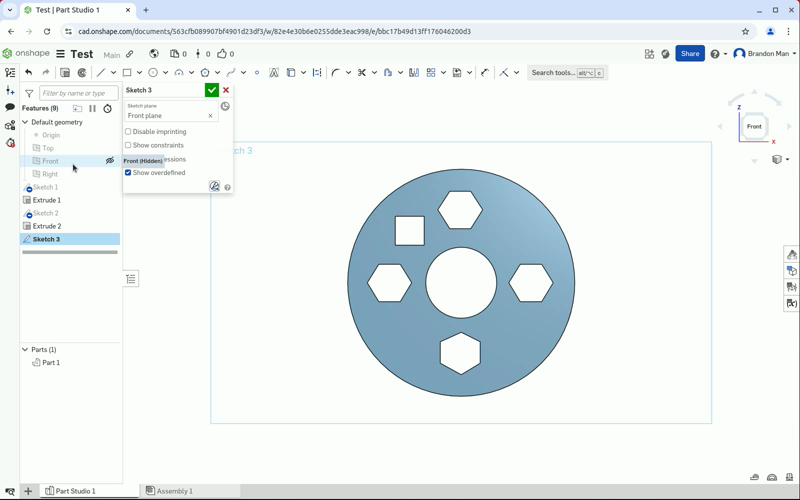
mouse_move(73, 352)
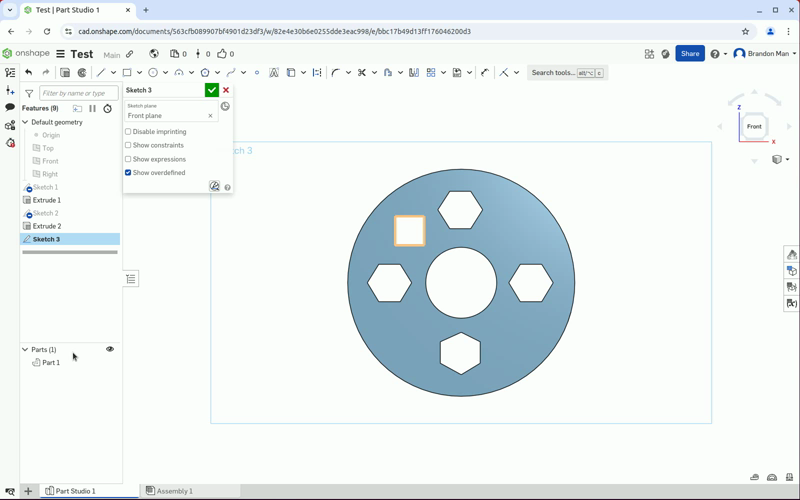
key(y)
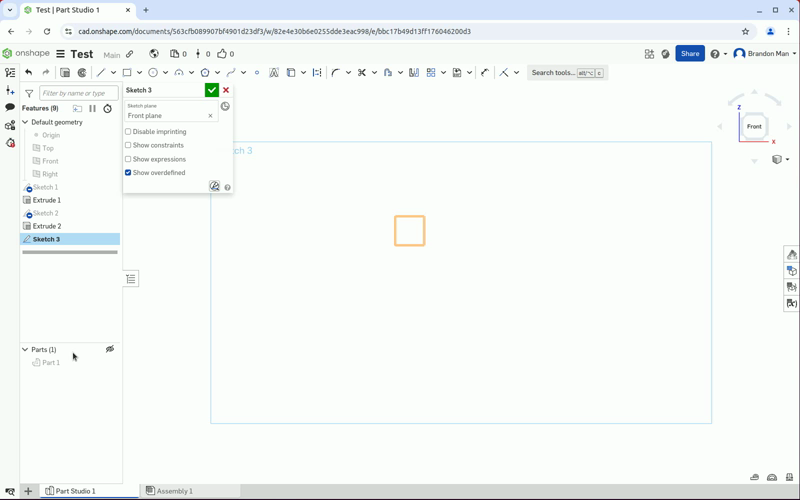
key(l)
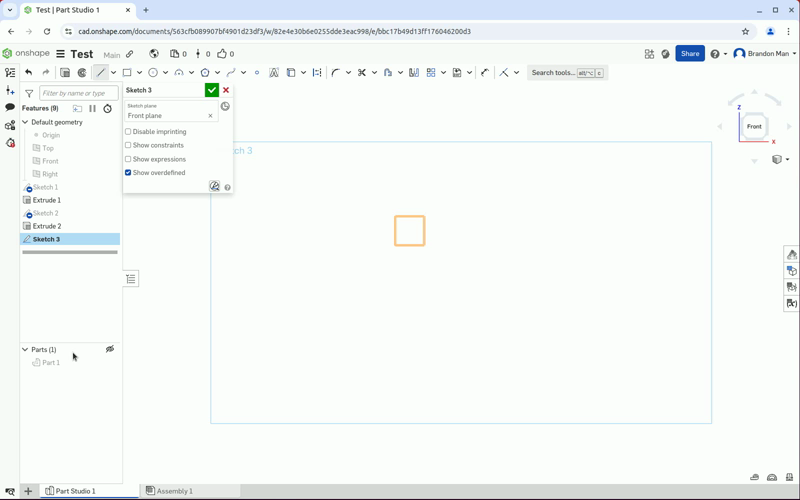
key_down(shift)
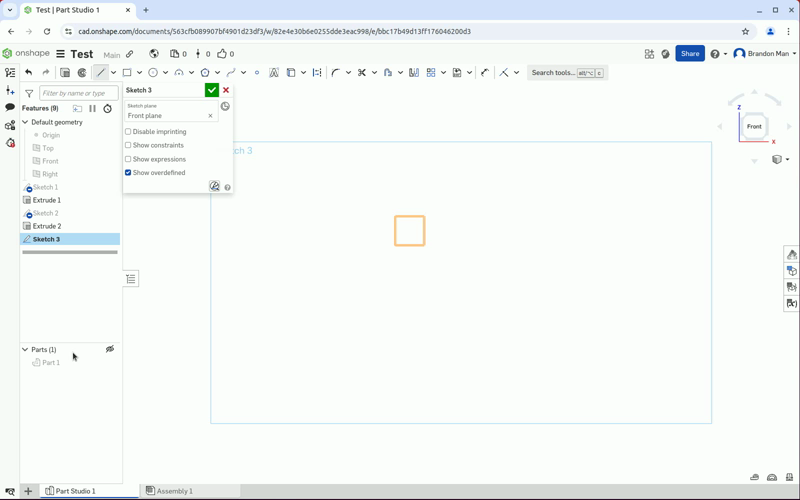
mouse_move(497, 349)
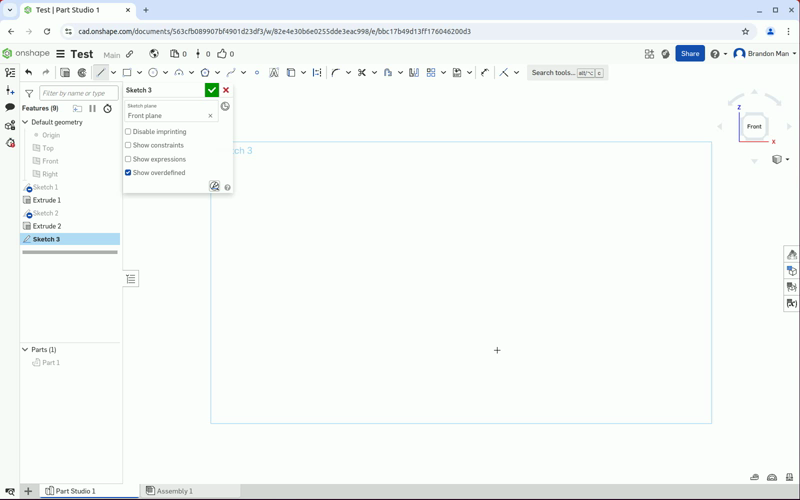
click(497, 349)
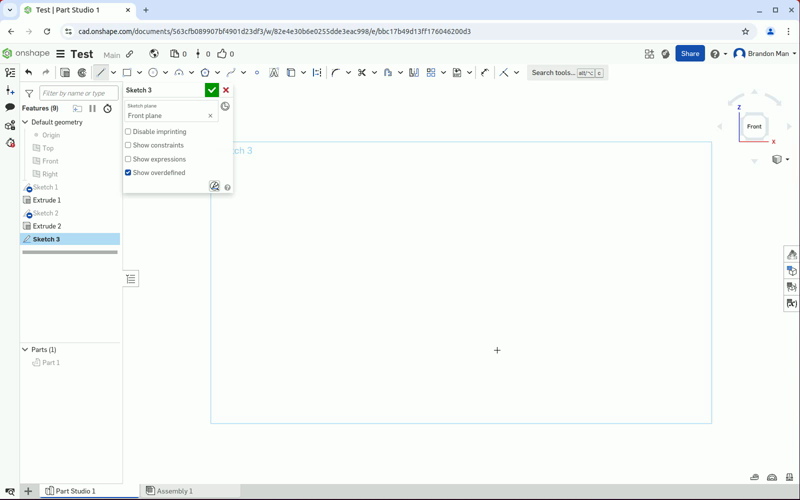
key_up(shift)
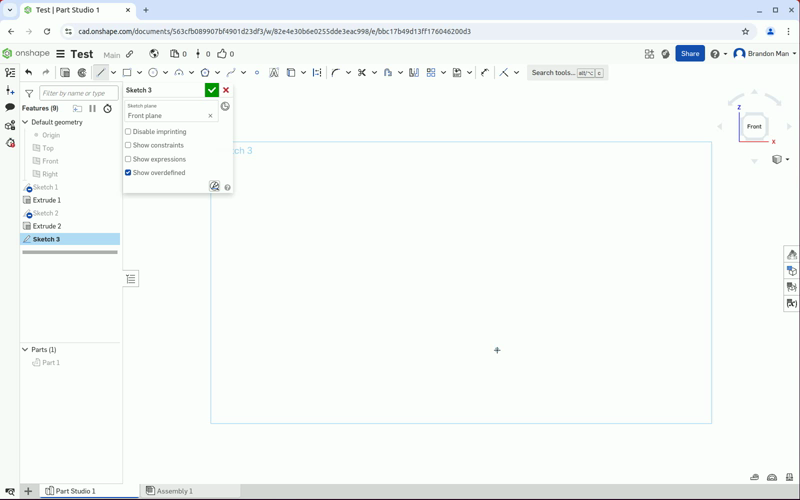
key_down(shift)
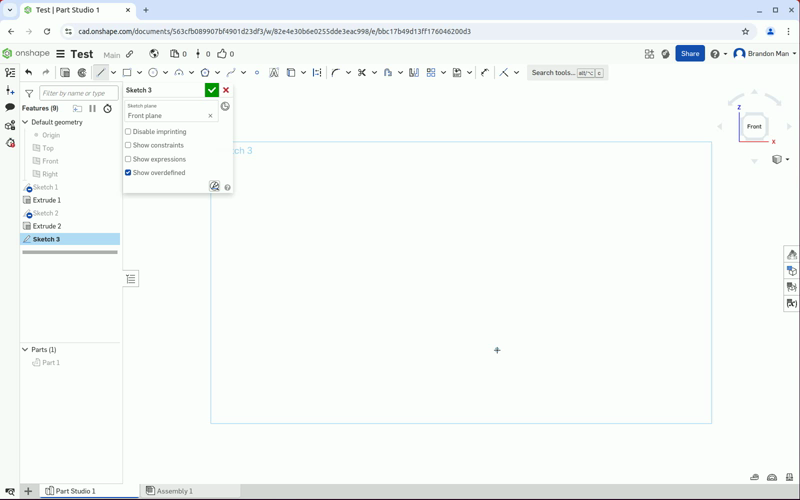
mouse_move(527, 349)
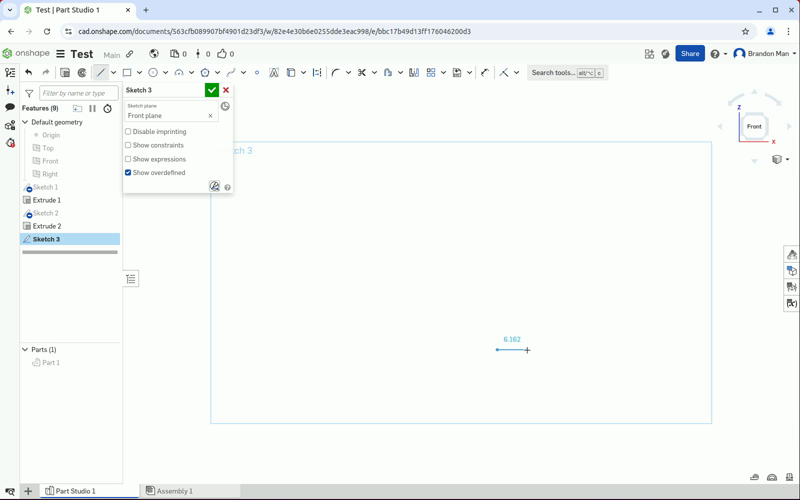
mouse_move(526, 349)
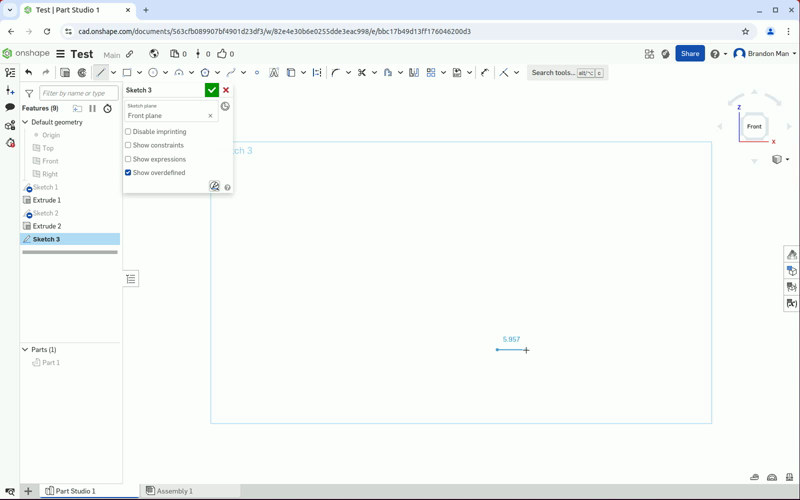
click(526, 349)
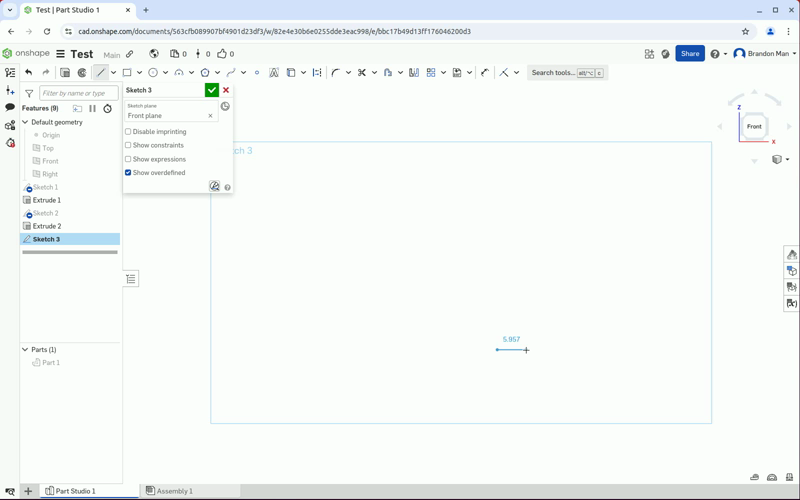
key_up(shift)
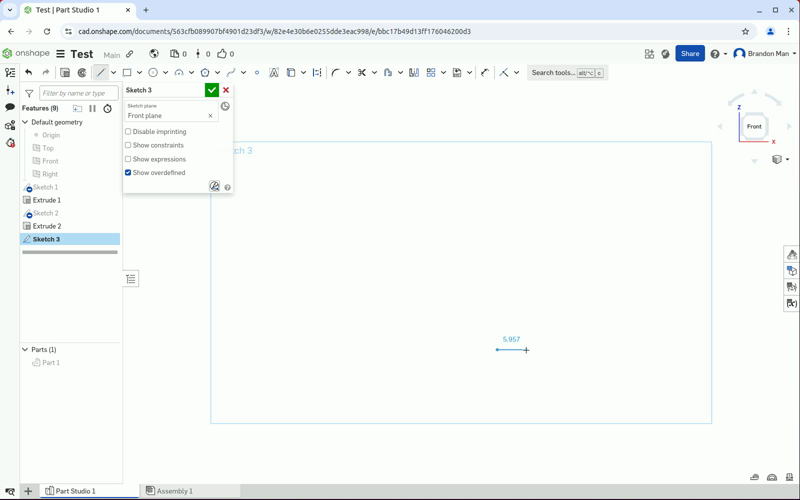
key_down(shift)
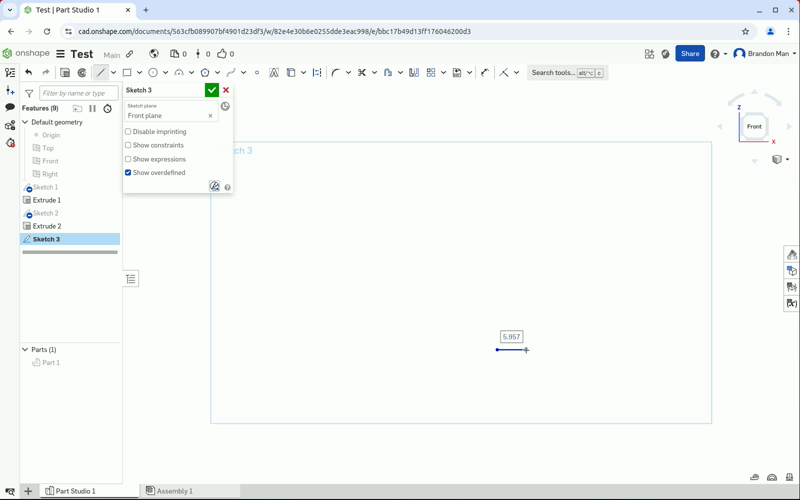
mouse_move(556, 349)
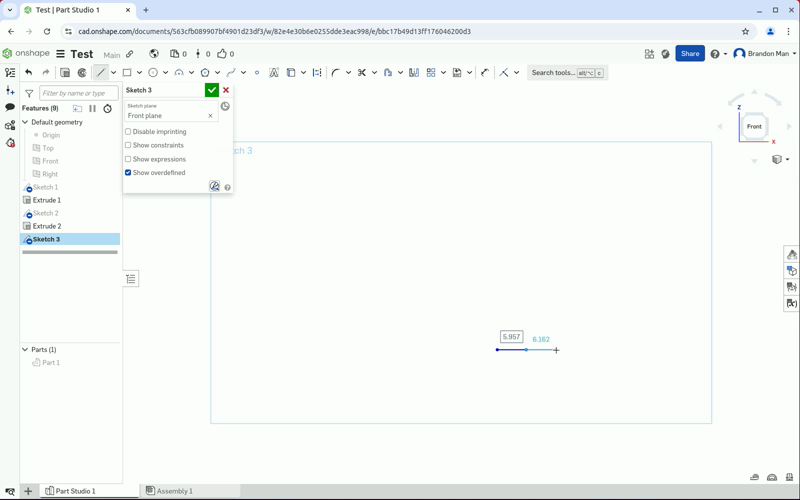
mouse_move(526, 323)
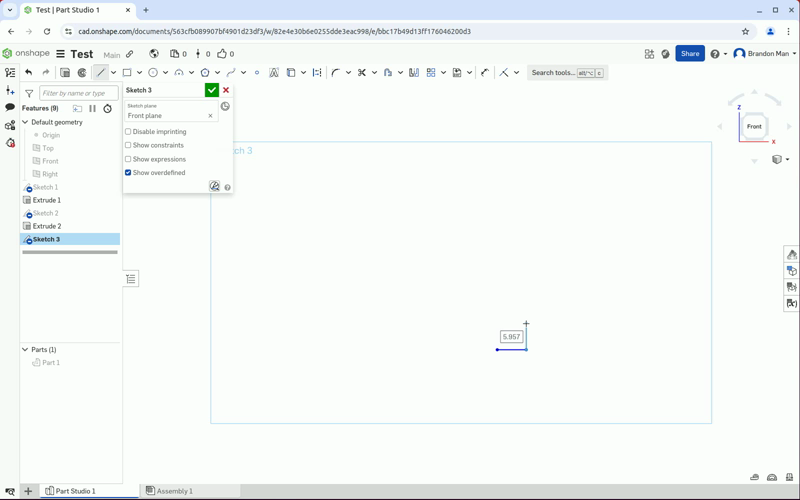
click(526, 323)
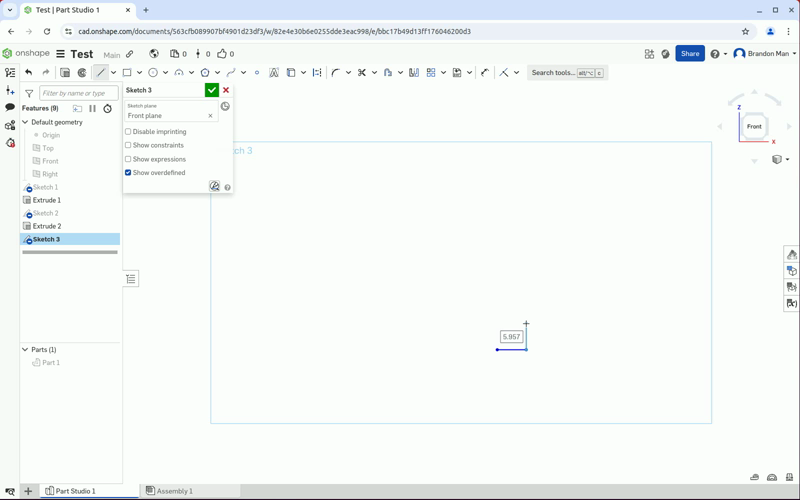
key_up(shift)
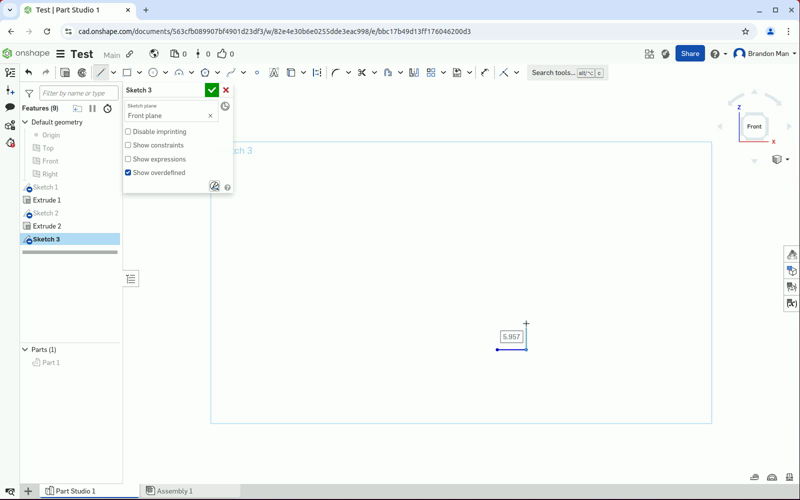
key_down(shift)
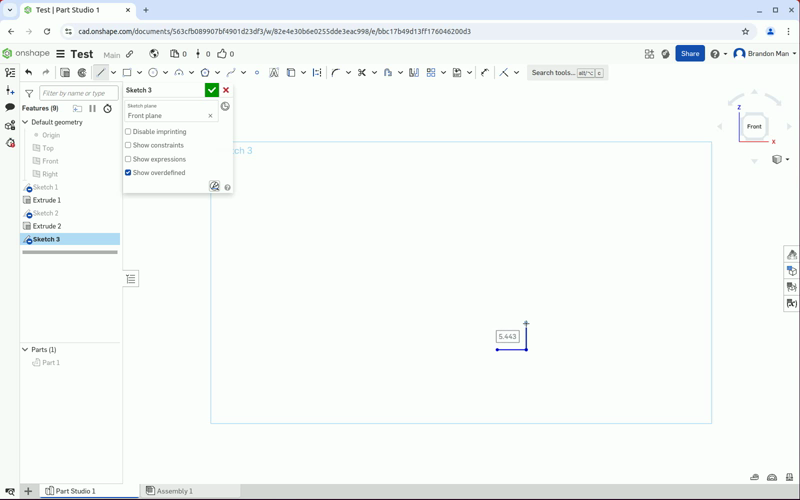
mouse_move(556, 323)
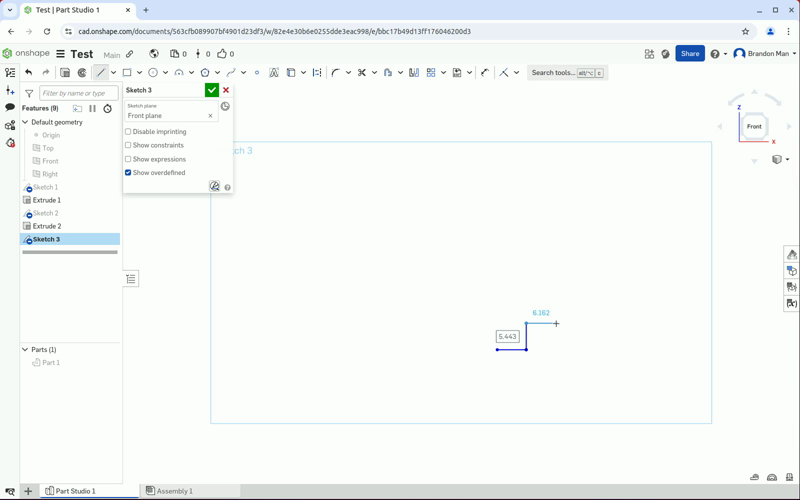
mouse_move(497, 323)
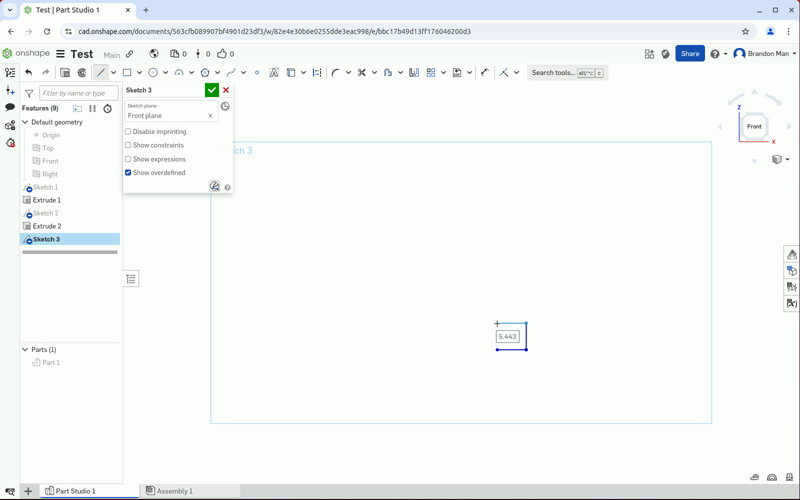
click(497, 323)
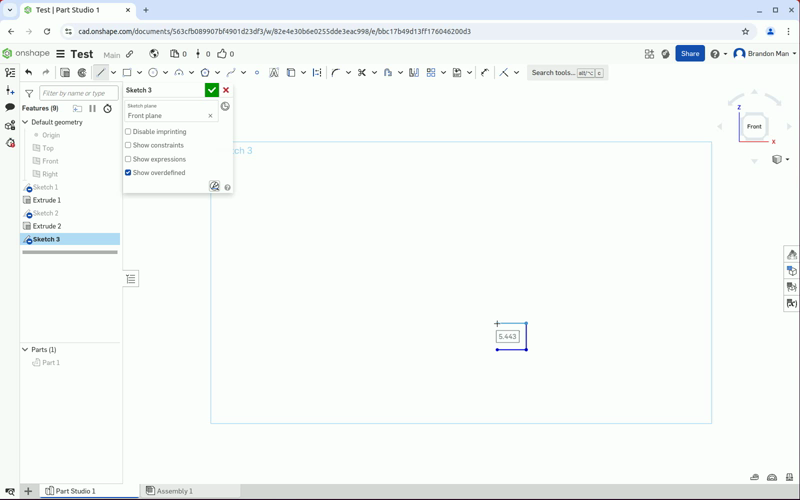
key_up(shift)
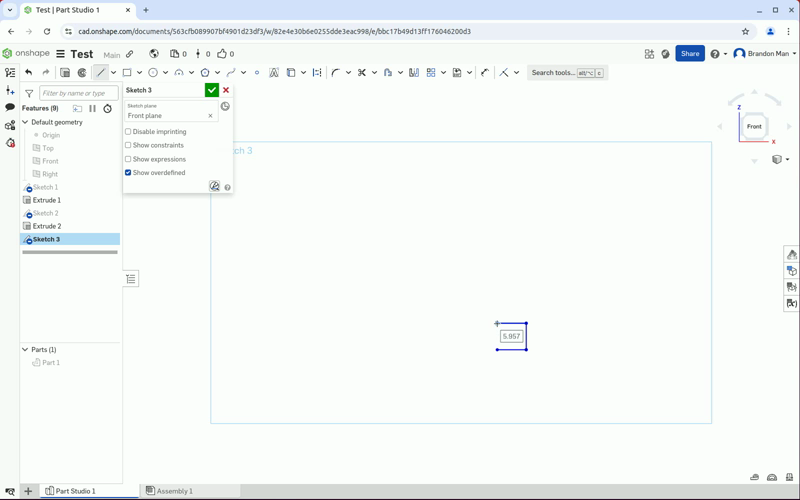
mouse_move(527, 323)
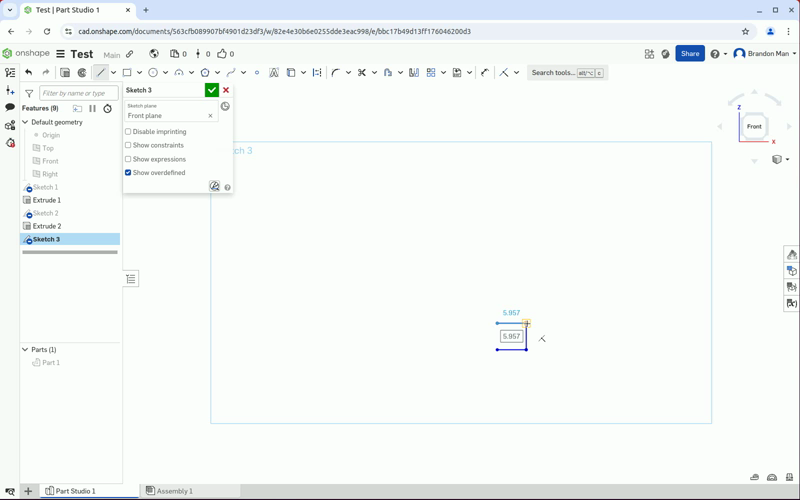
key_down(shift)
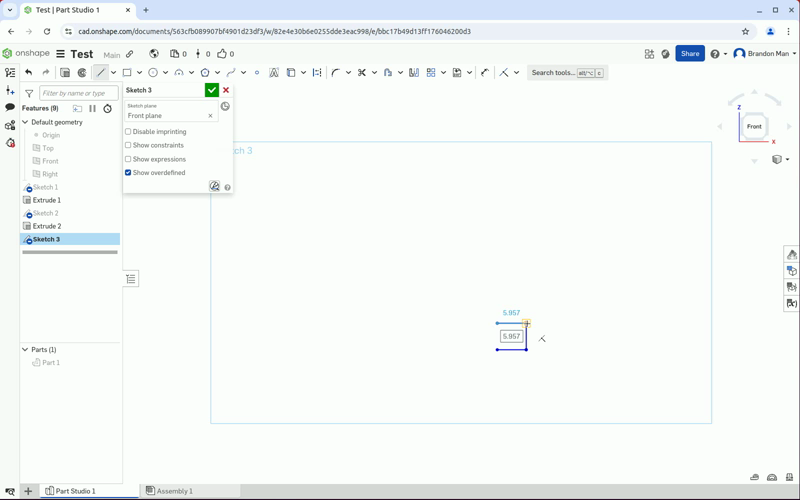
mouse_move(497, 349)
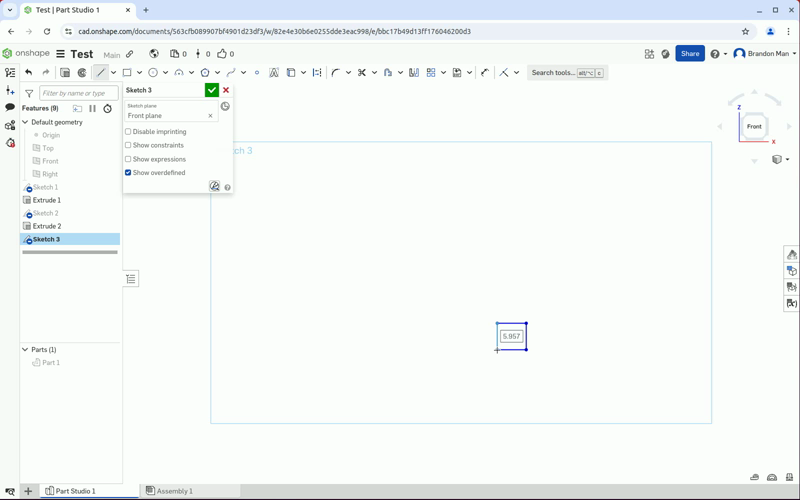
key_up(shift)
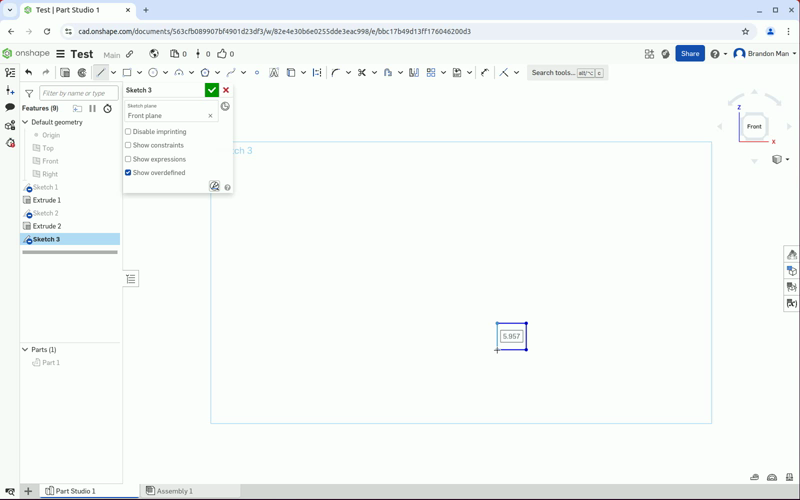
click(497, 349)
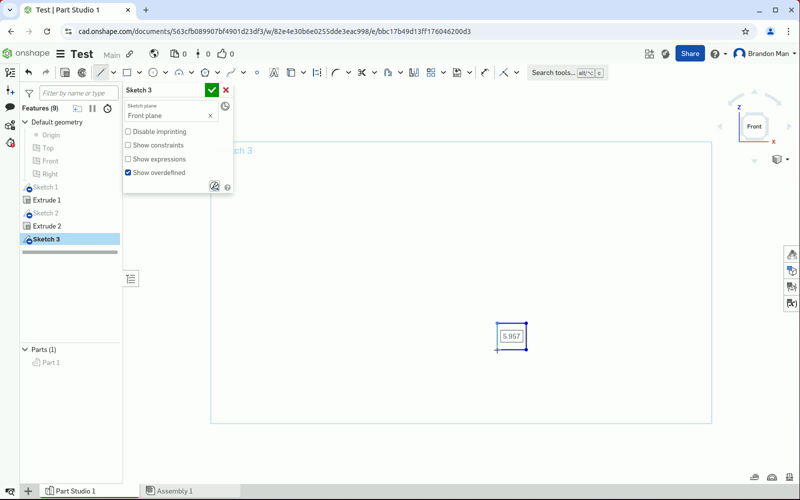
key(esc)
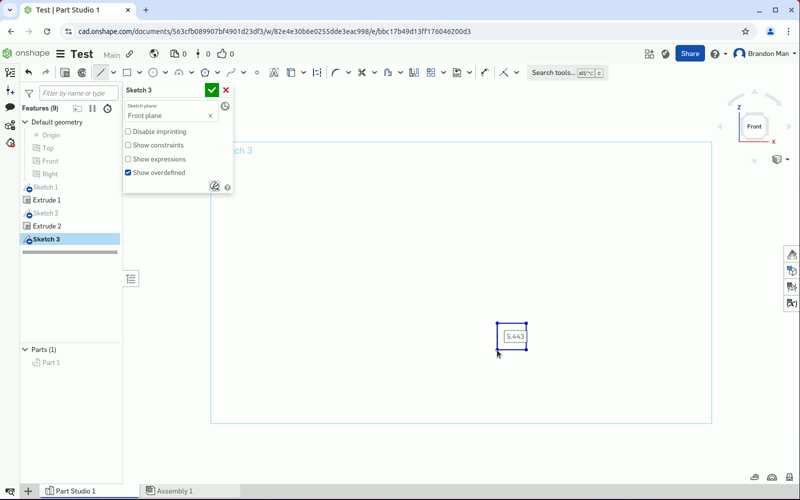
mouse_move(513, 332)
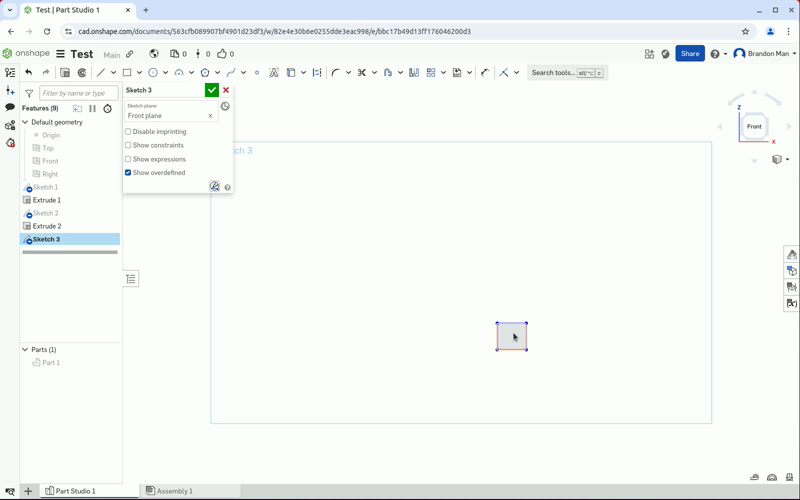
scroll(6)
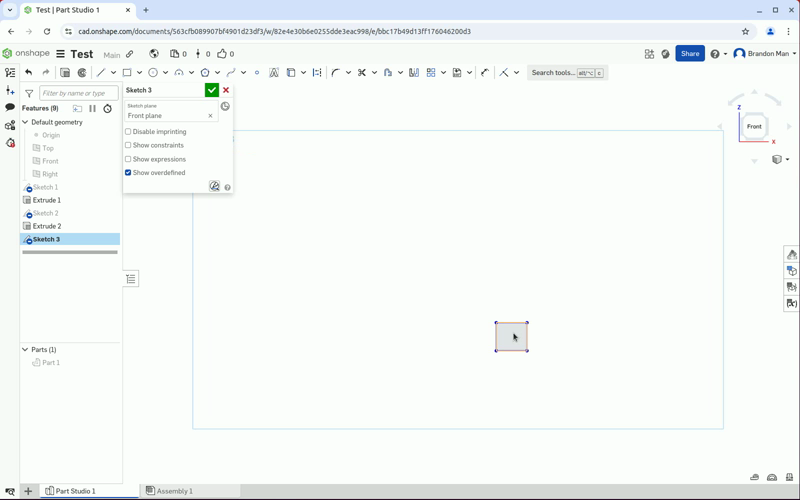
scroll(6)
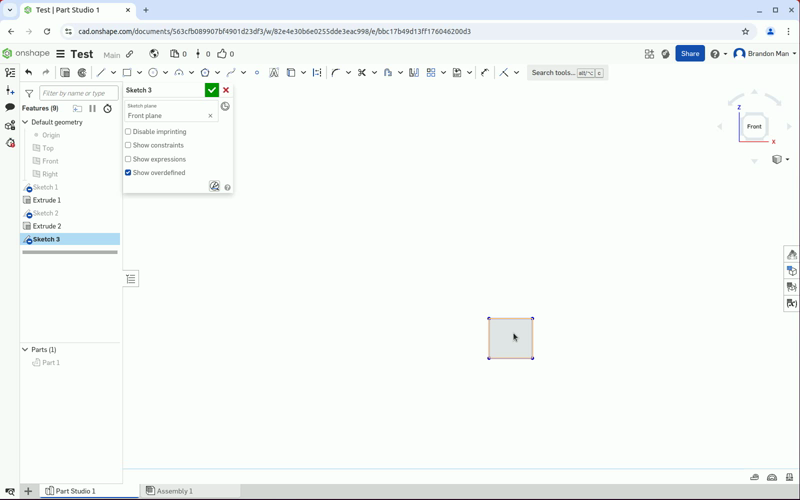
scroll(6)
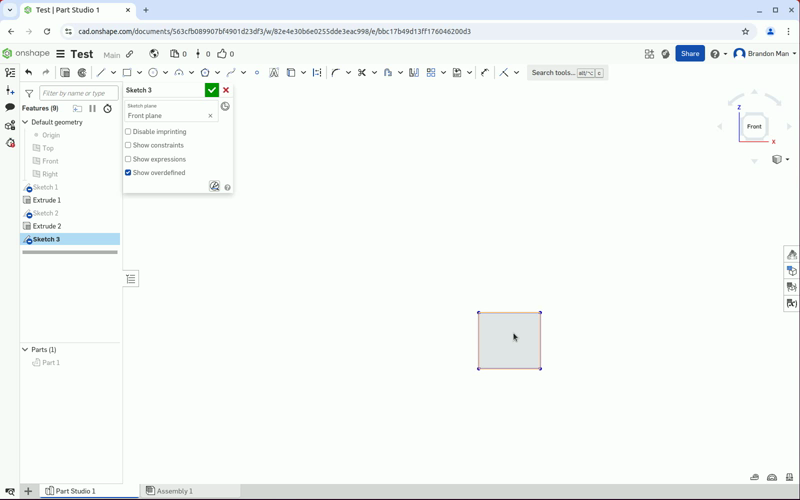
scroll(6)
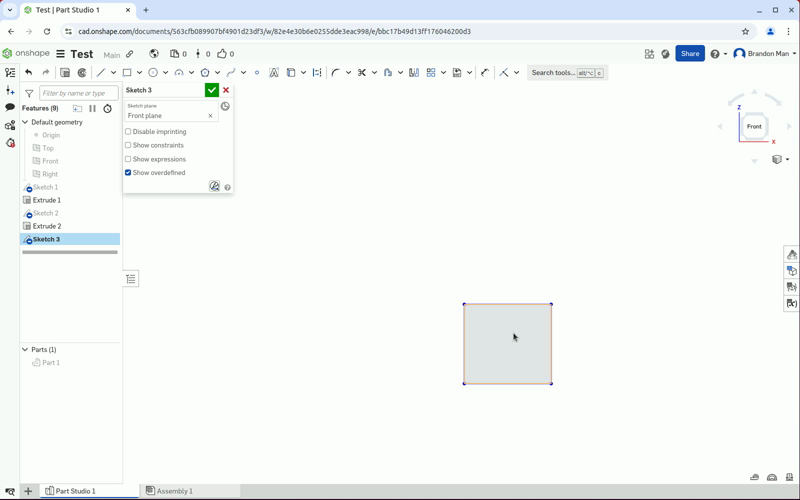
scroll(6)
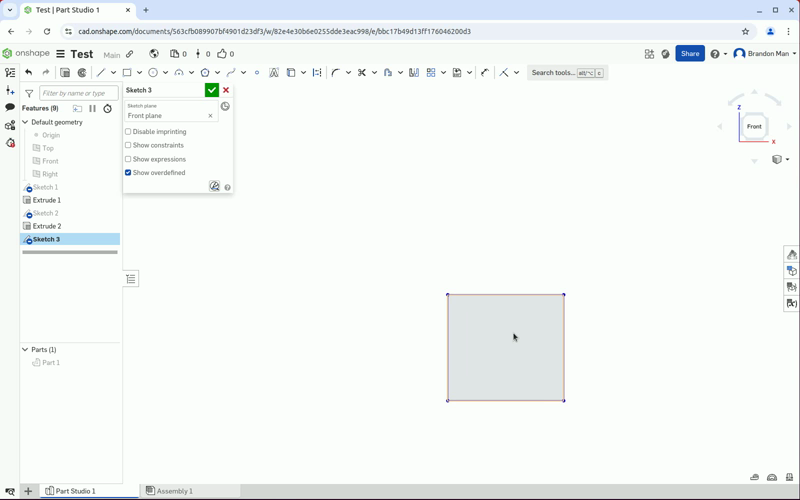
scroll(6)
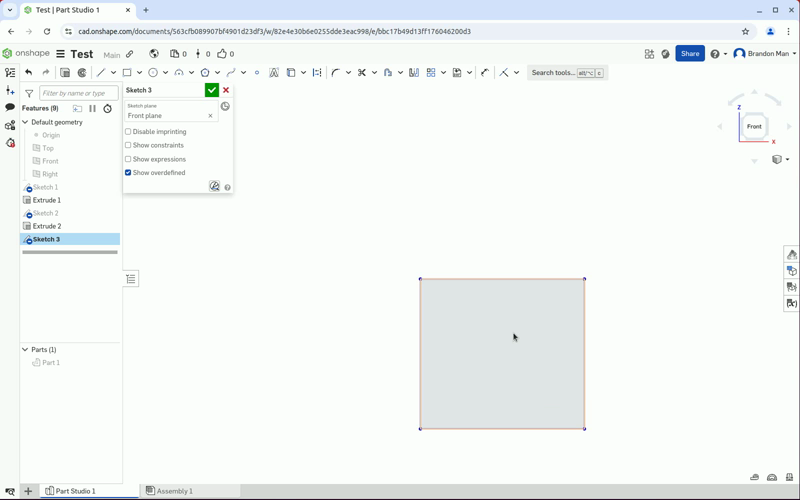
scroll(6)
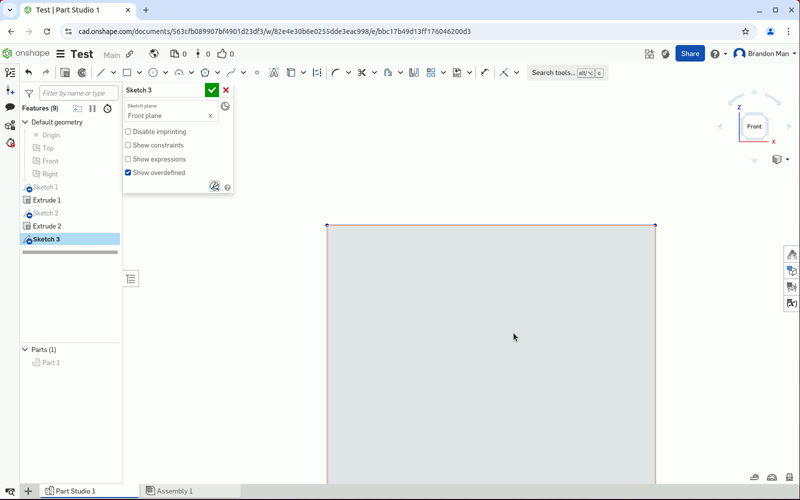
click(513, 332)
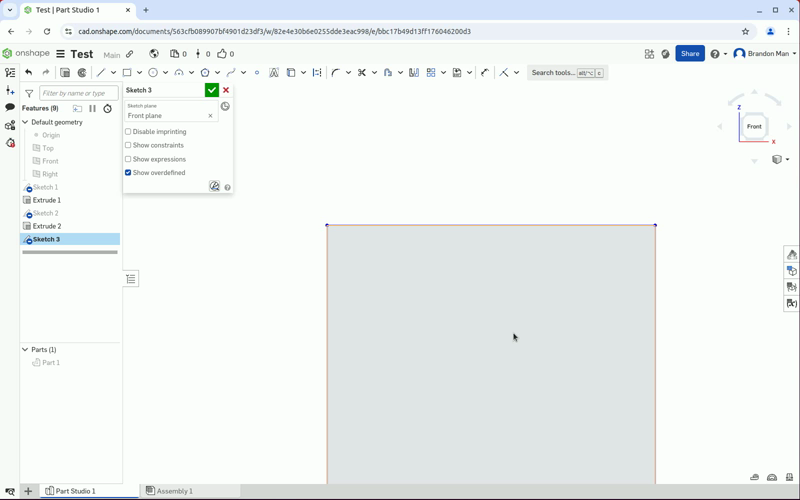
scroll(-6)
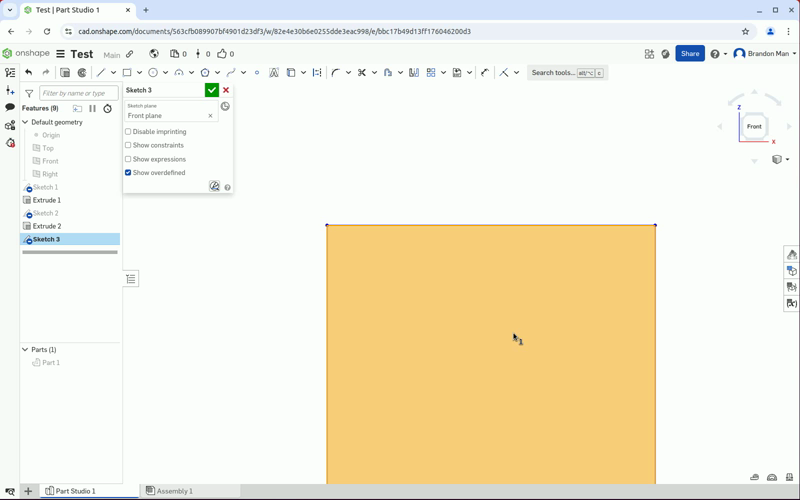
scroll(-6)
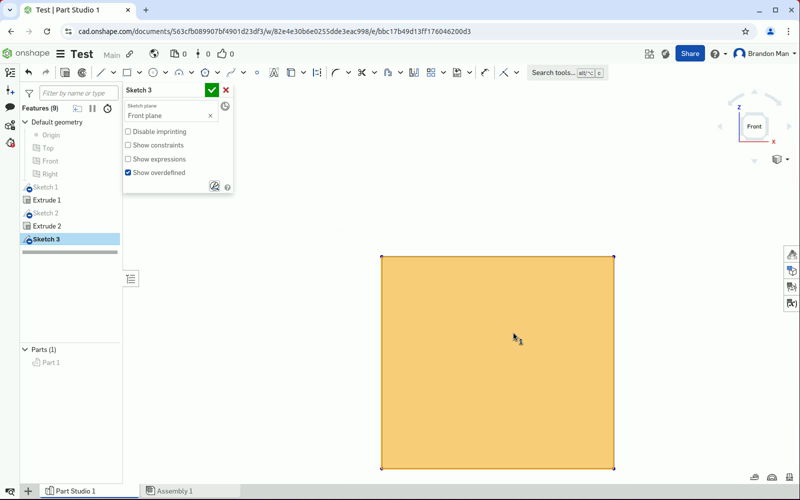
scroll(-6)
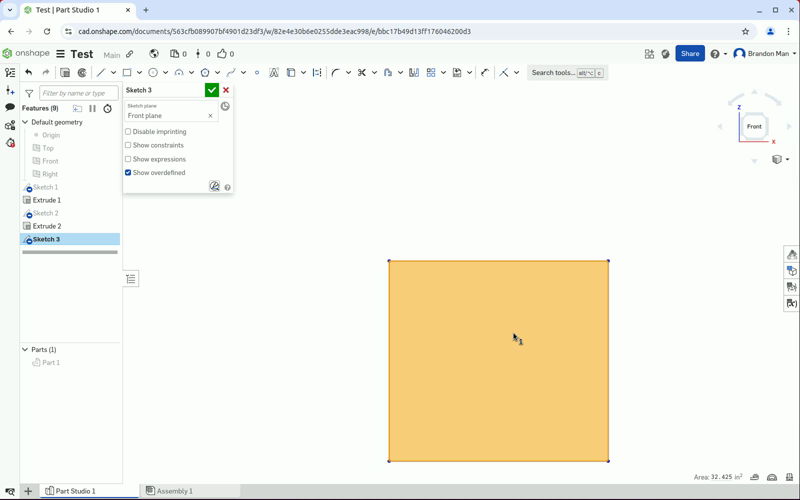
scroll(-6)
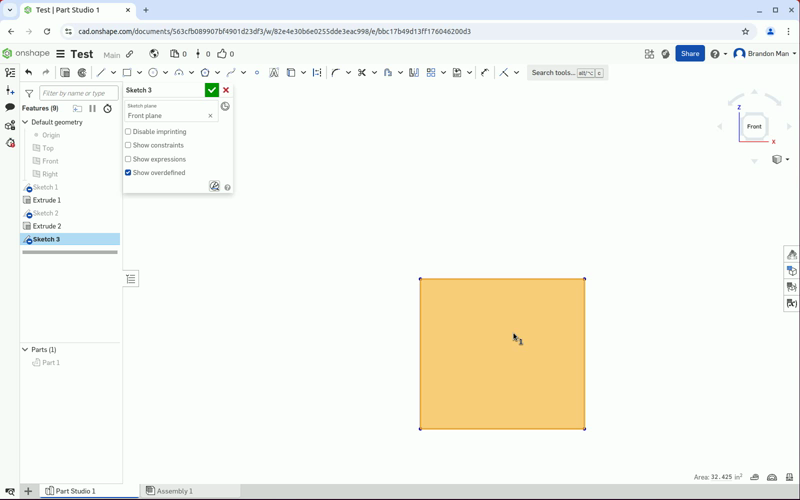
scroll(-6)
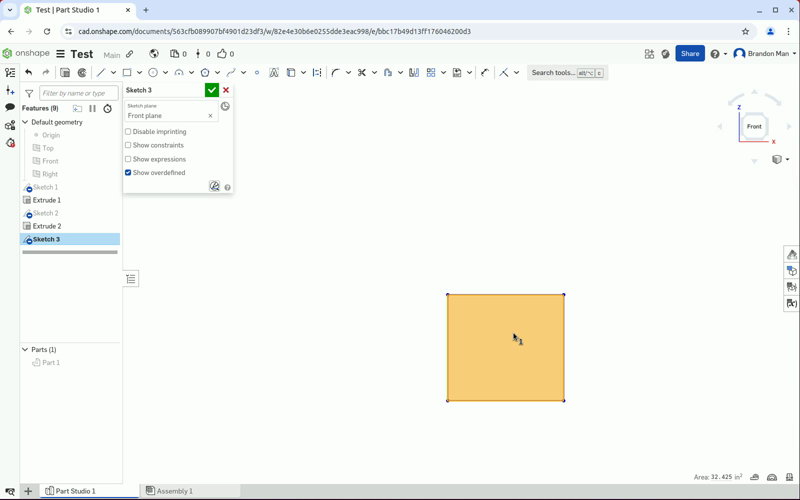
scroll(-6)
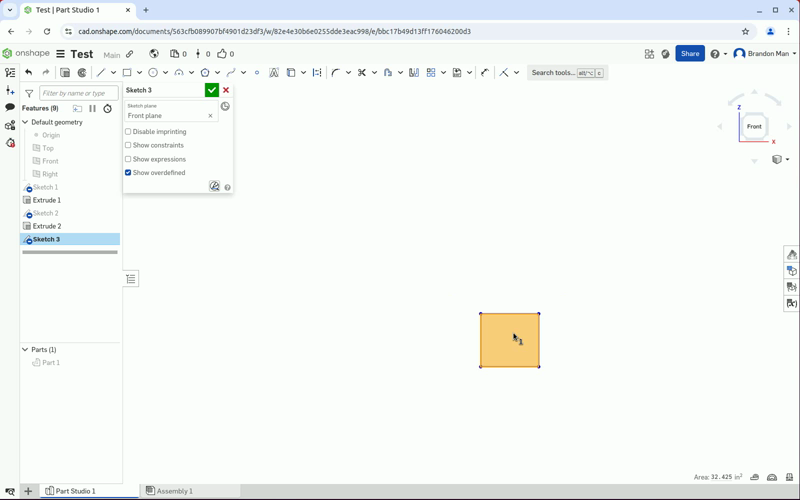
scroll(-6)
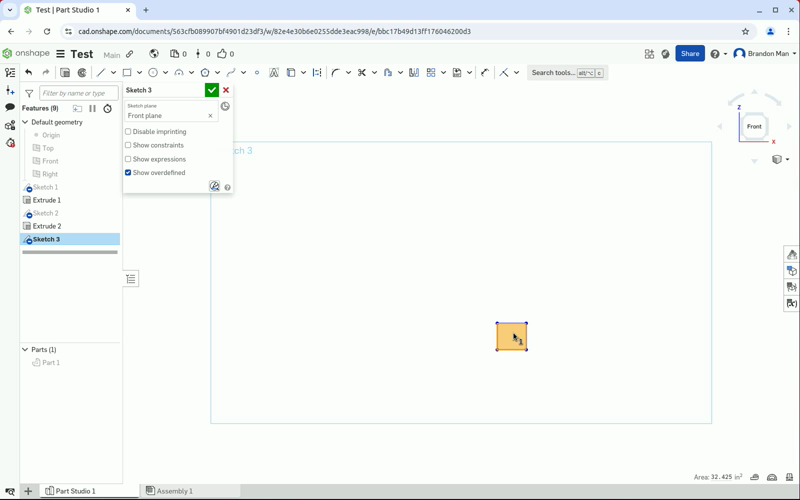
mouse_move(73, 352)
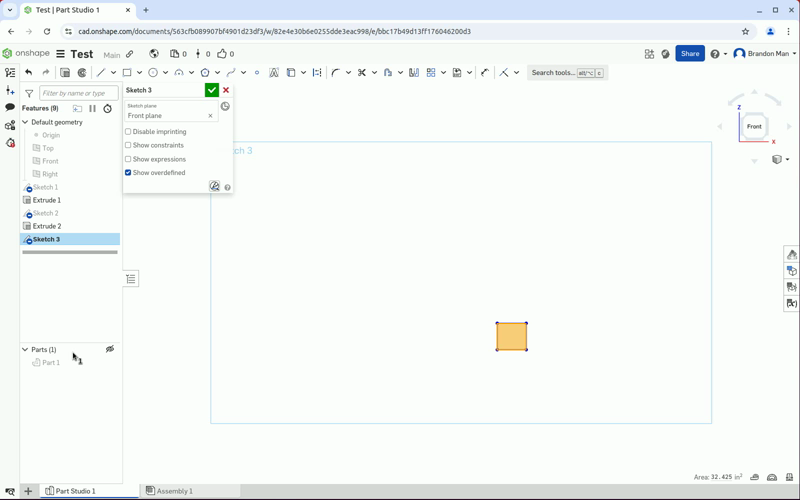
key(shift+y)
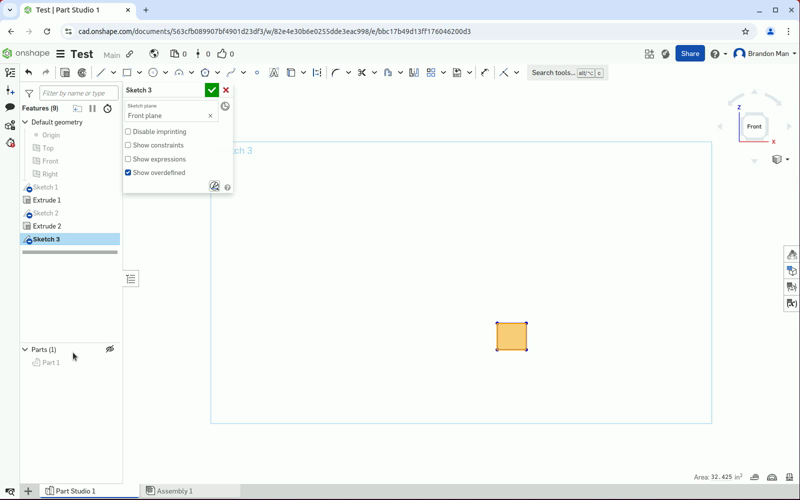
key(shift+e)
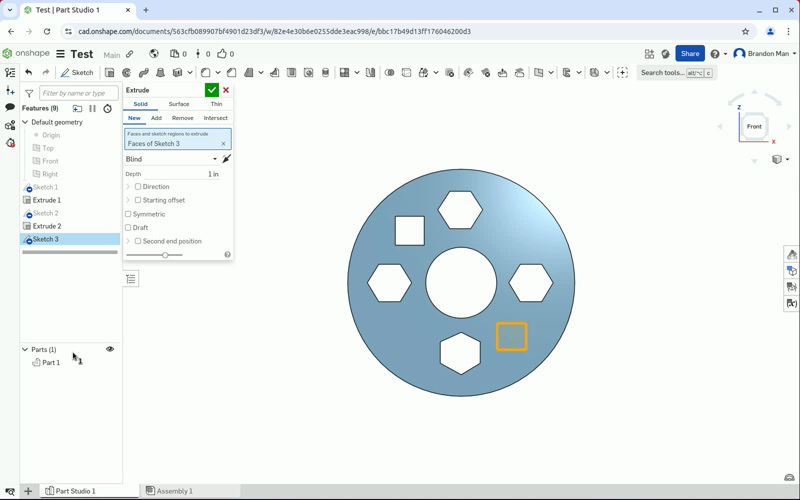
mouse_move(143, 106)
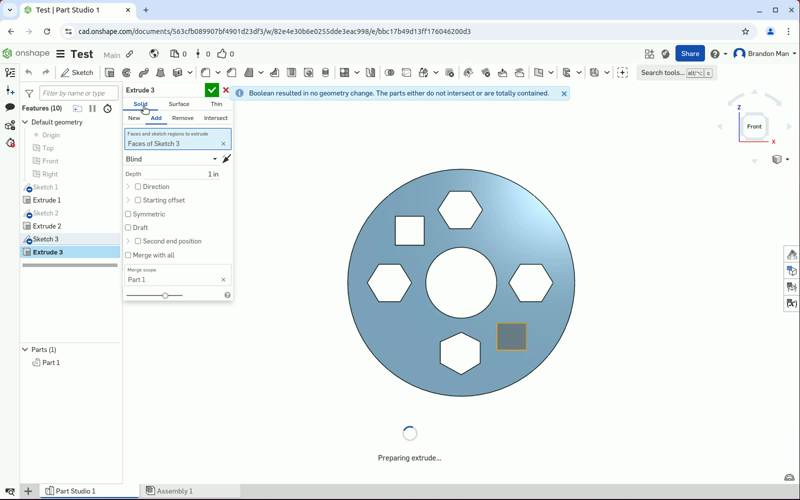
click(143, 106)
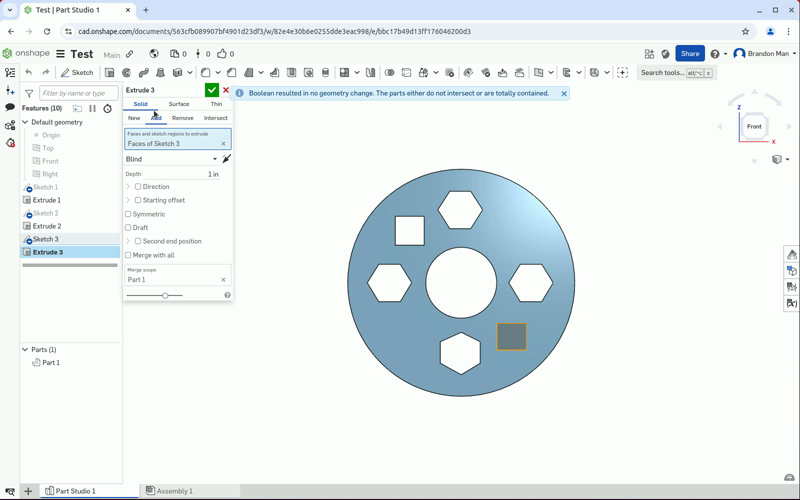
mouse_move(186, 120)
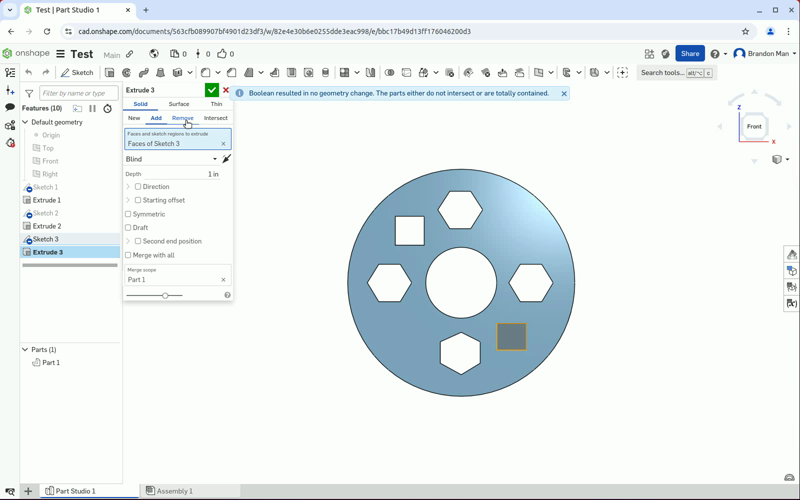
click(186, 120)
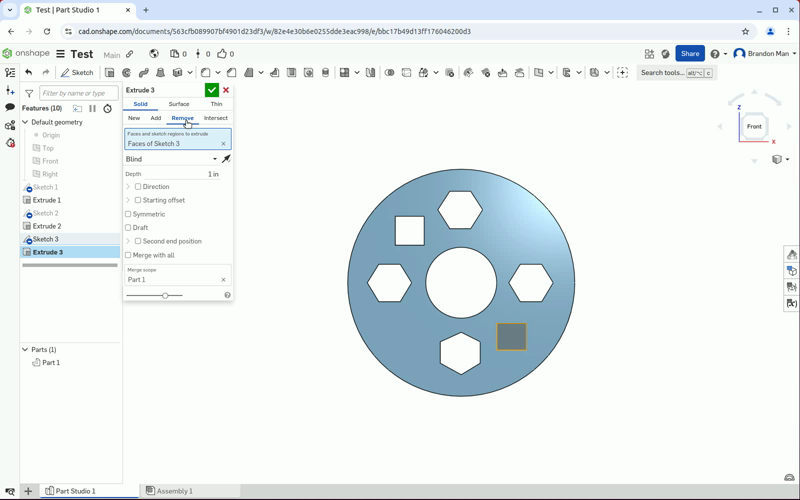
key(tab, 4)
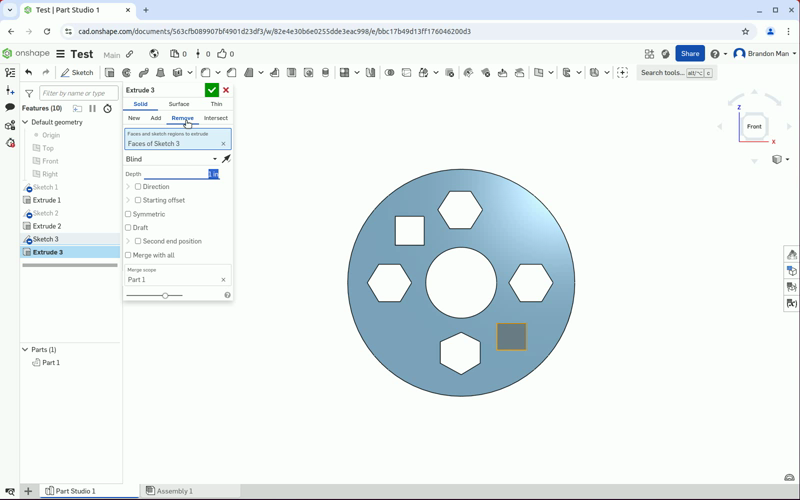
text(-30.81)
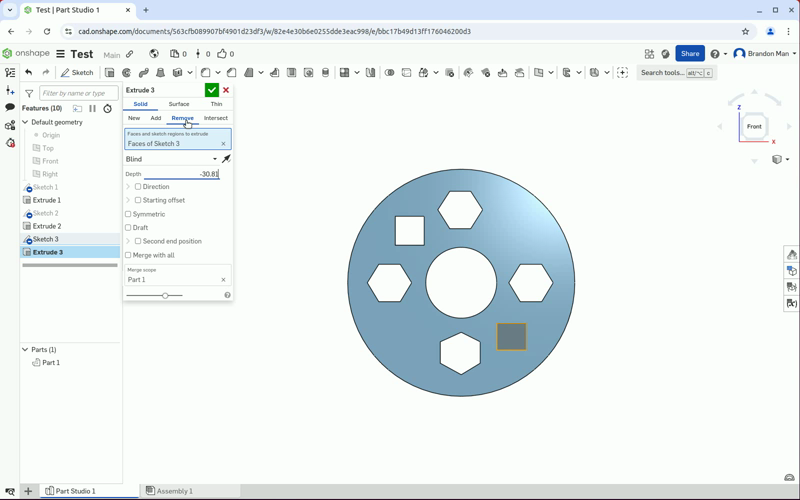
key(tab, 3)
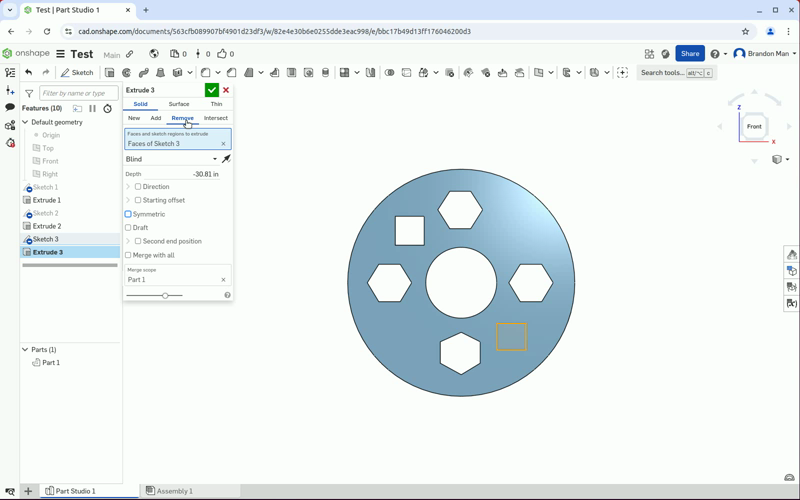
key(space)
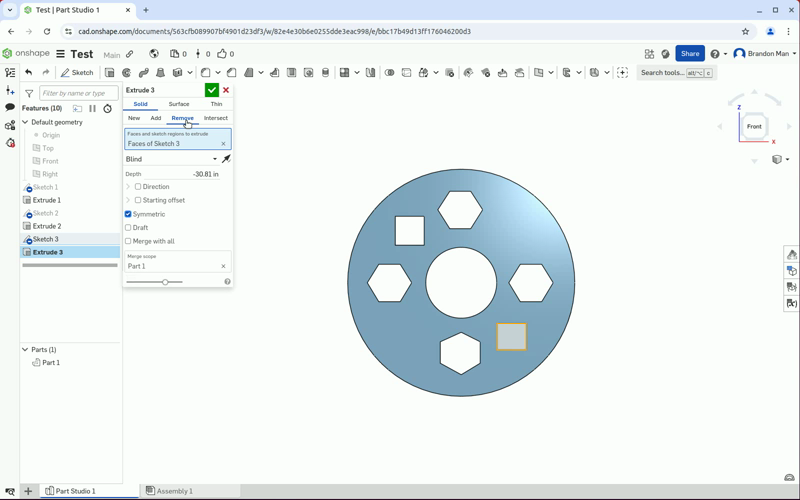
key(tab, 2)
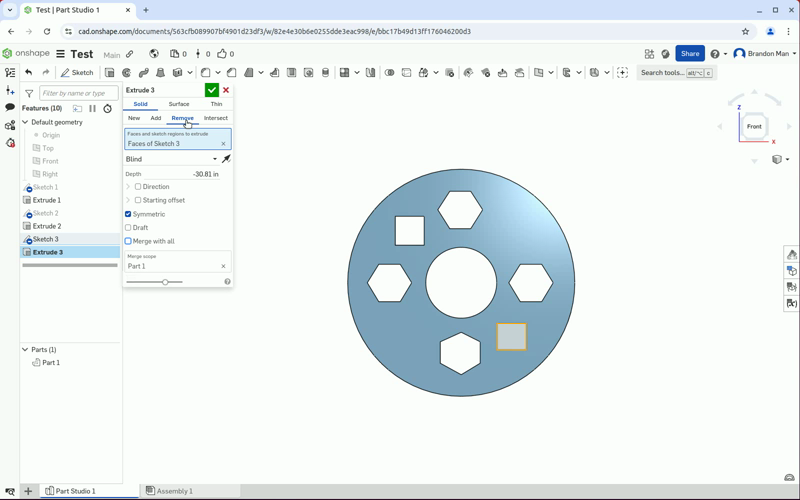
key(space)
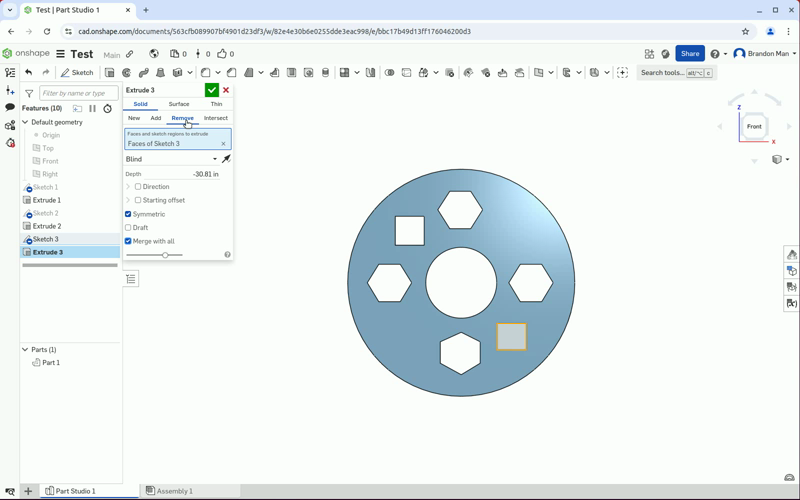
key(enter)
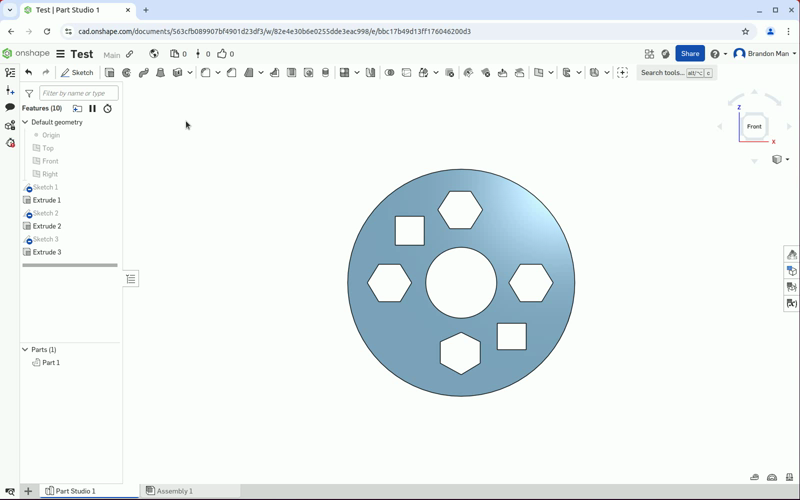
key(shift+h)
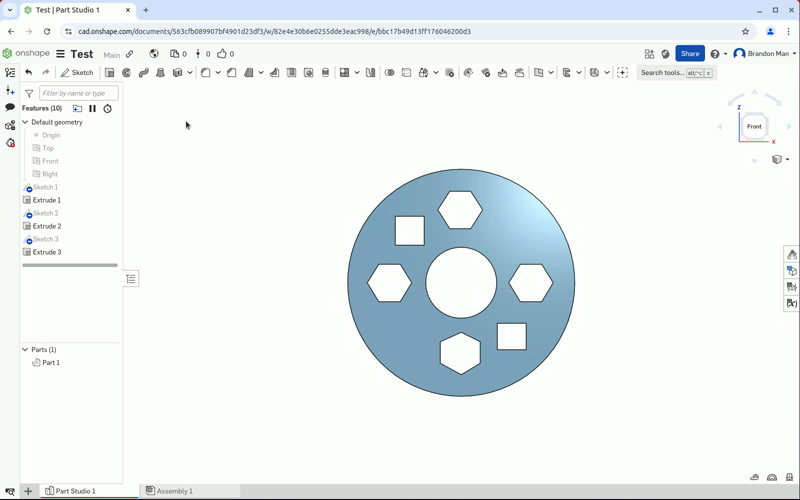
key(shift+h)
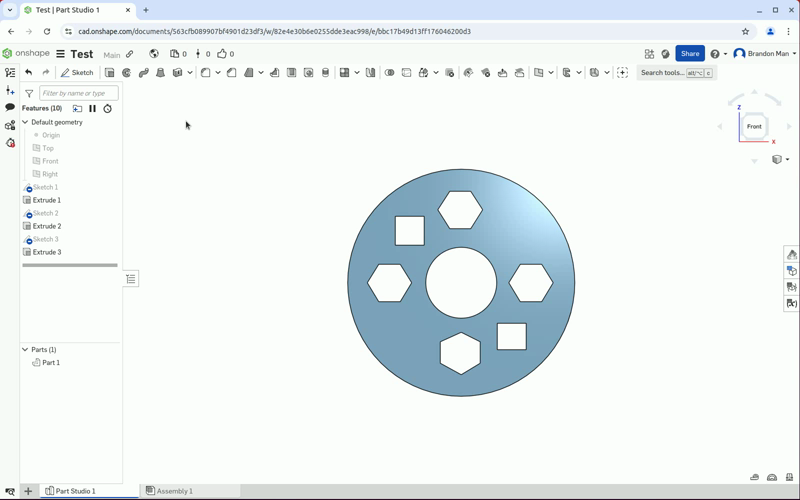
mouse_move(73, 189)
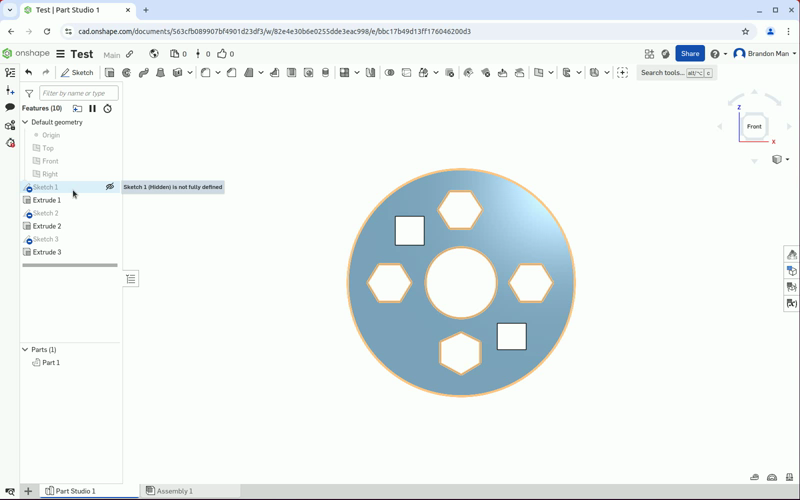
click(73, 189)
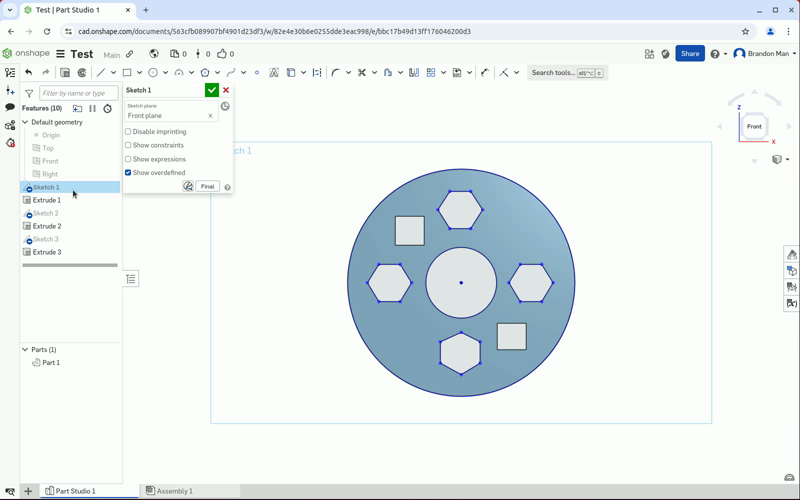
mouse_move(229, 92)
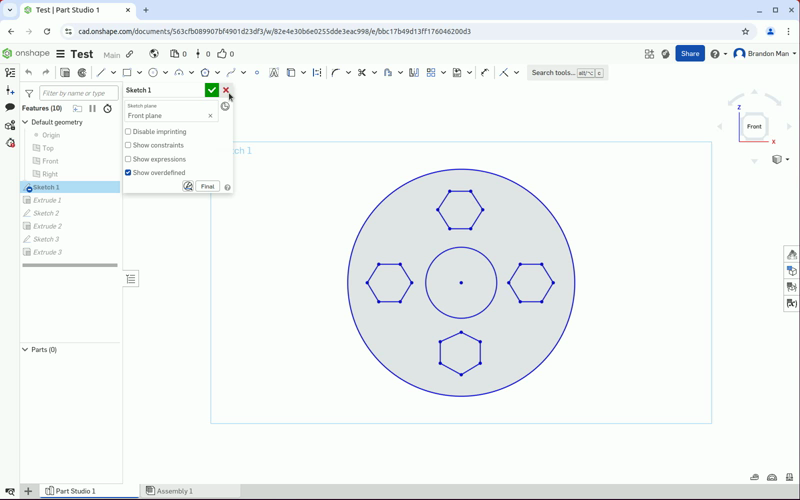
click(229, 92)
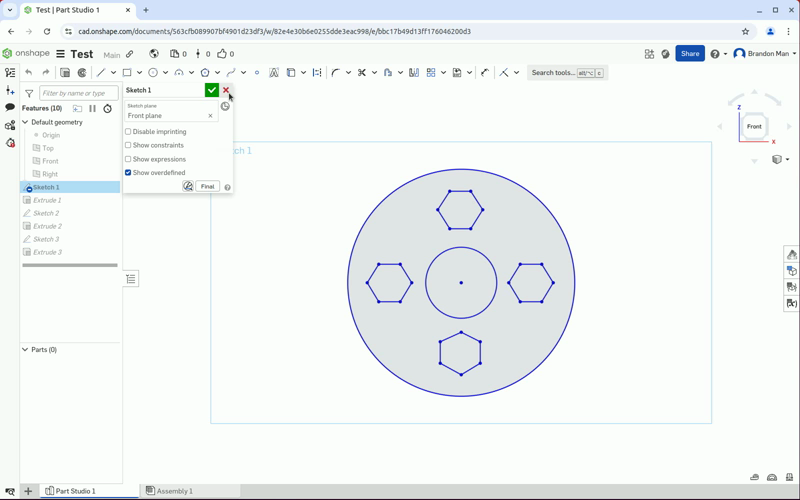
key(shift+s)
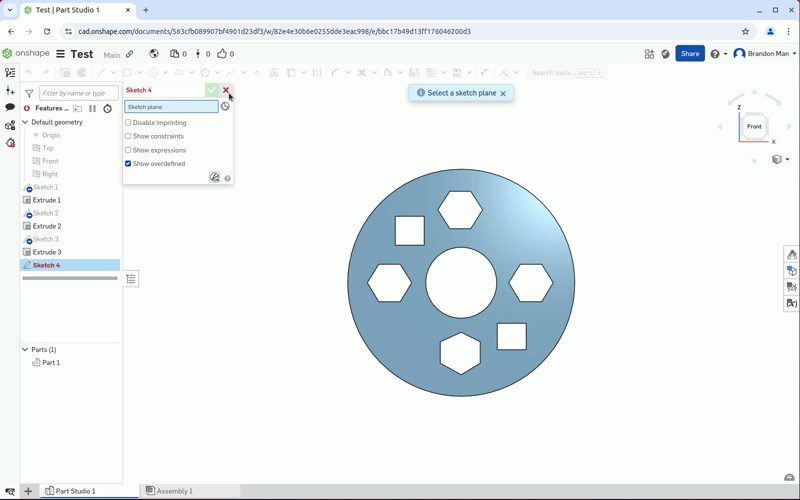
mouse_move(73, 163)
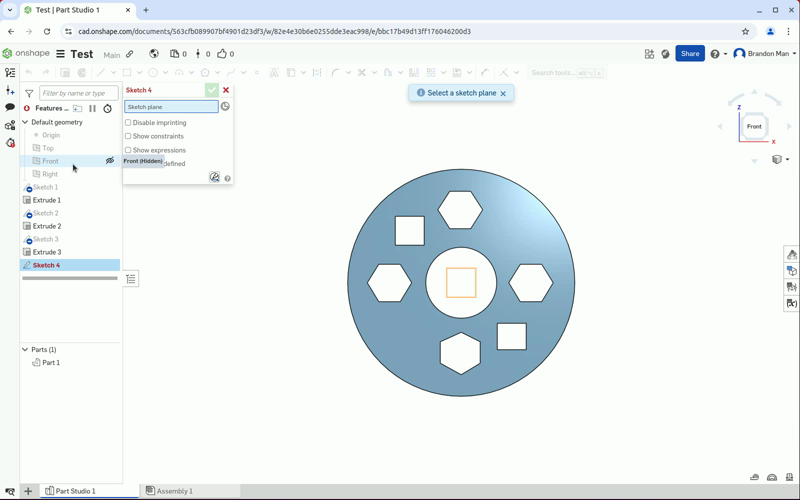
click(73, 163)
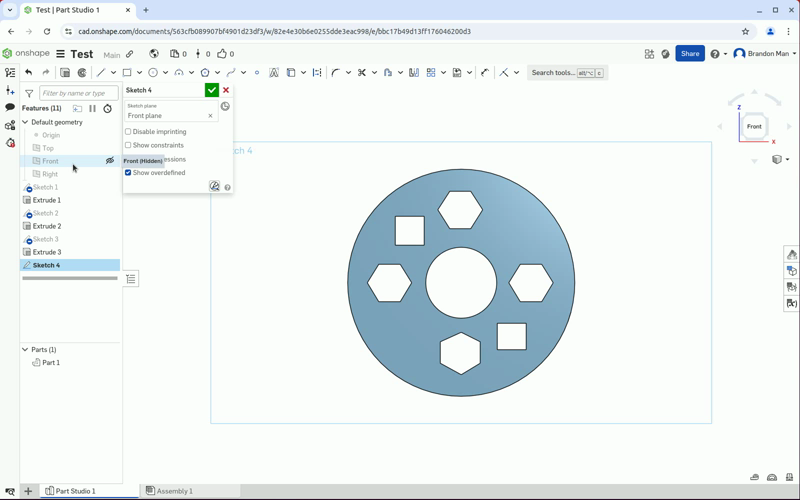
mouse_move(73, 352)
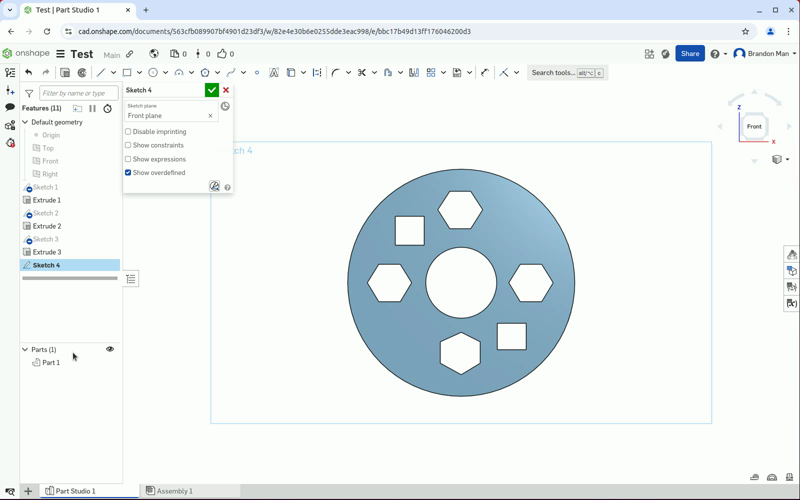
key(y)
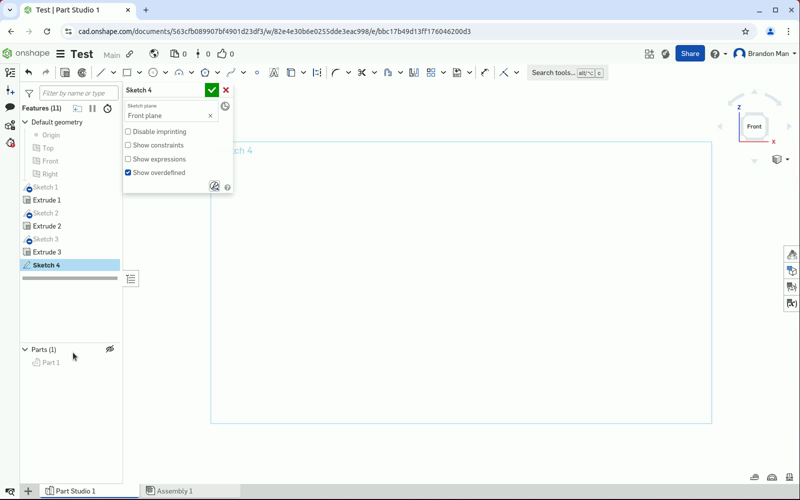
key(c)
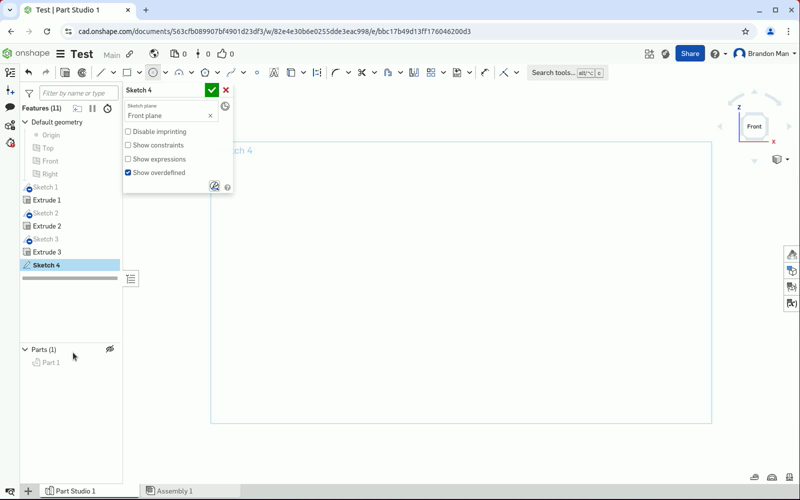
key_down(shift)
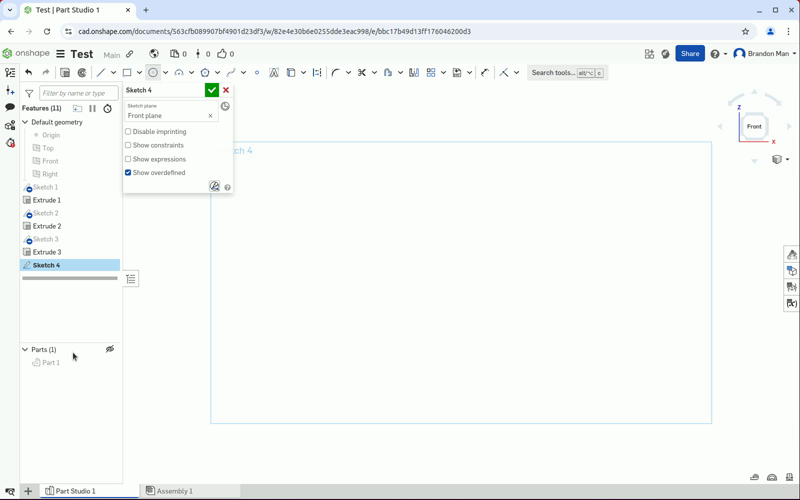
mouse_move(409, 334)
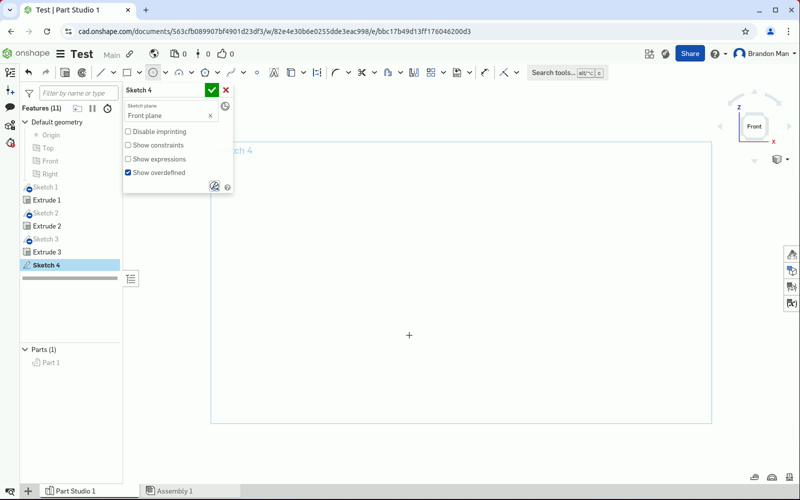
click(409, 334)
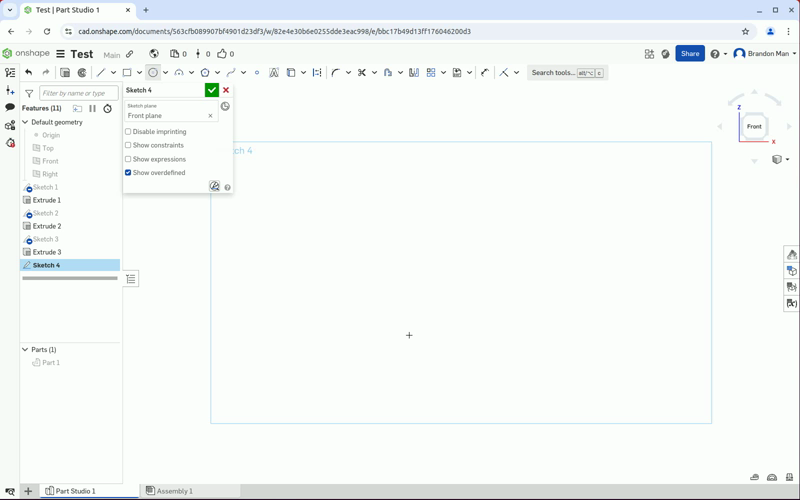
key_up(shift)
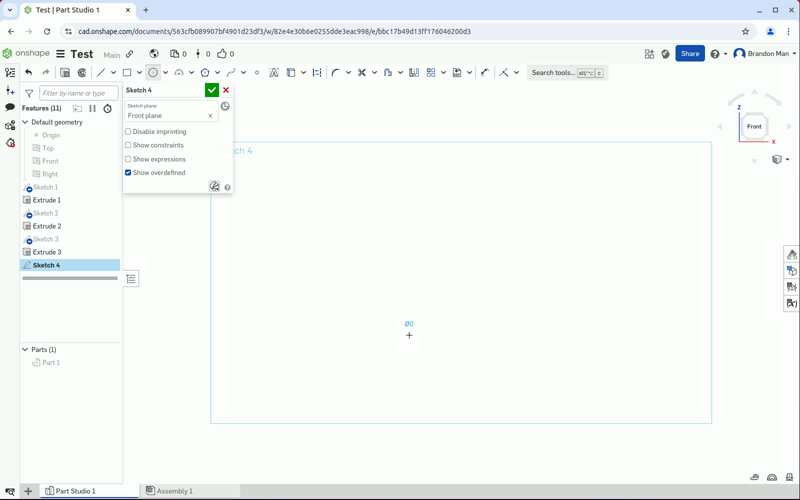
mouse_move(426, 334)
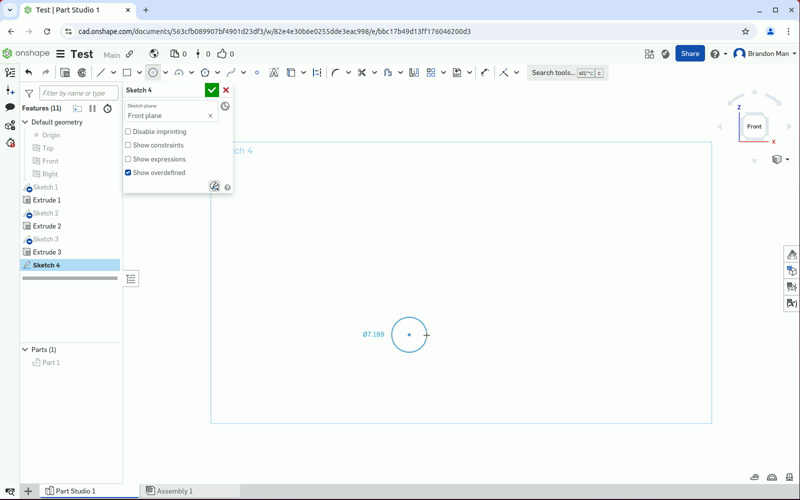
click(426, 334)
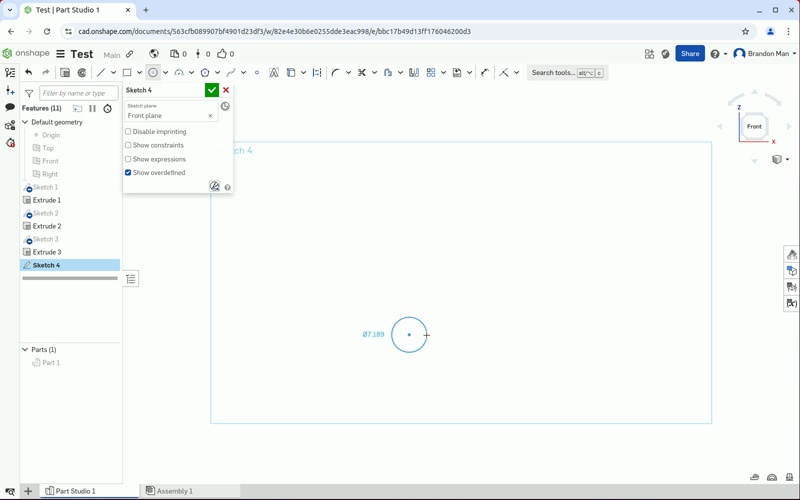
key(esc)
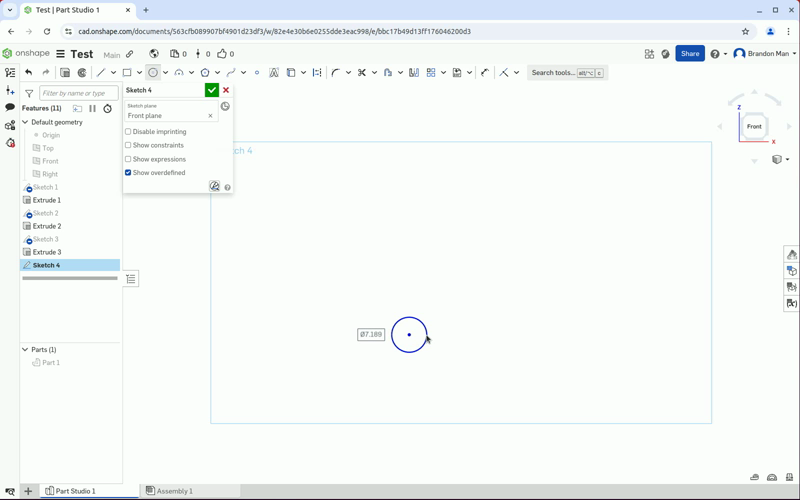
mouse_move(403, 334)
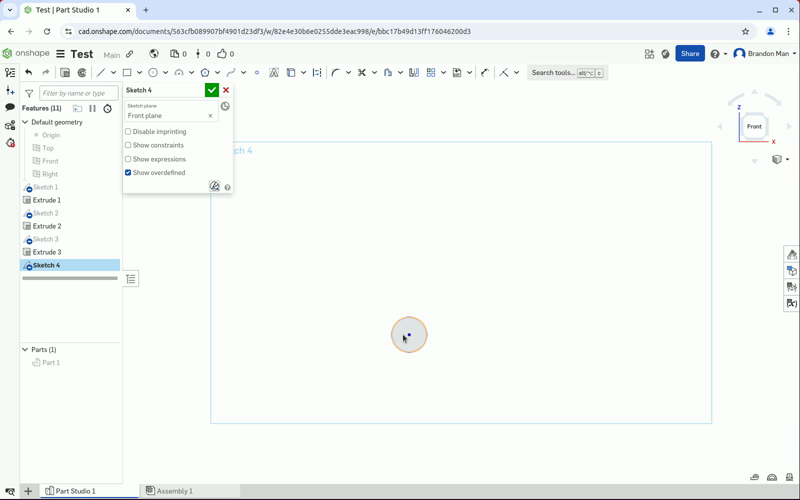
scroll(6)
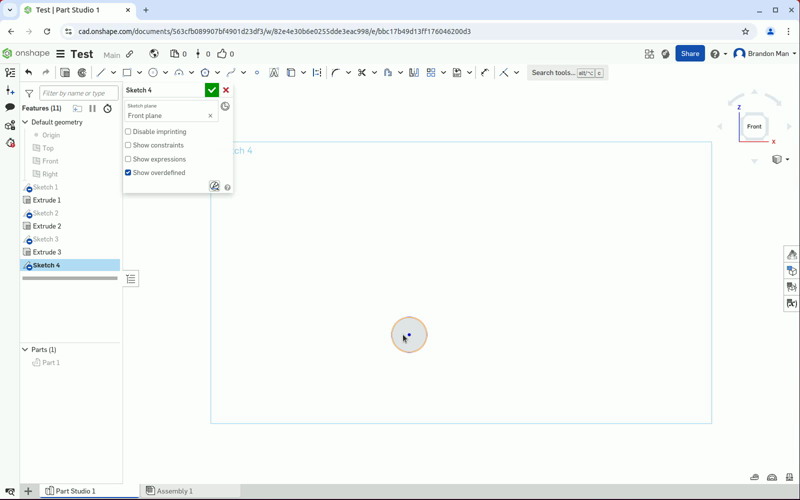
scroll(6)
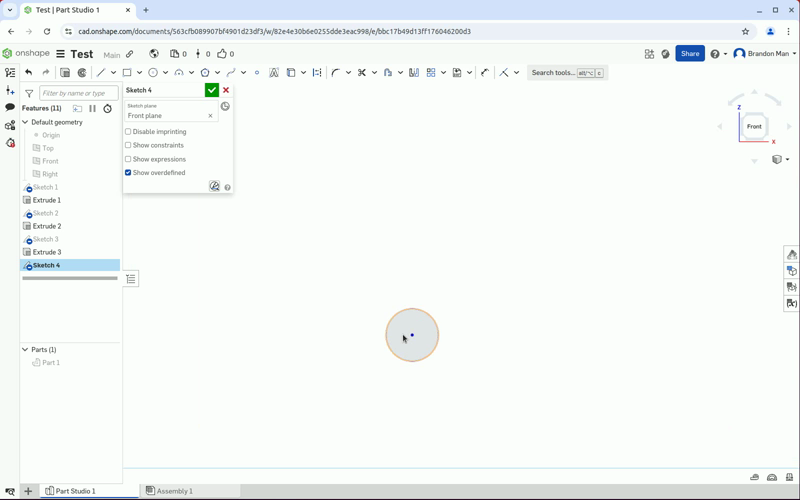
scroll(6)
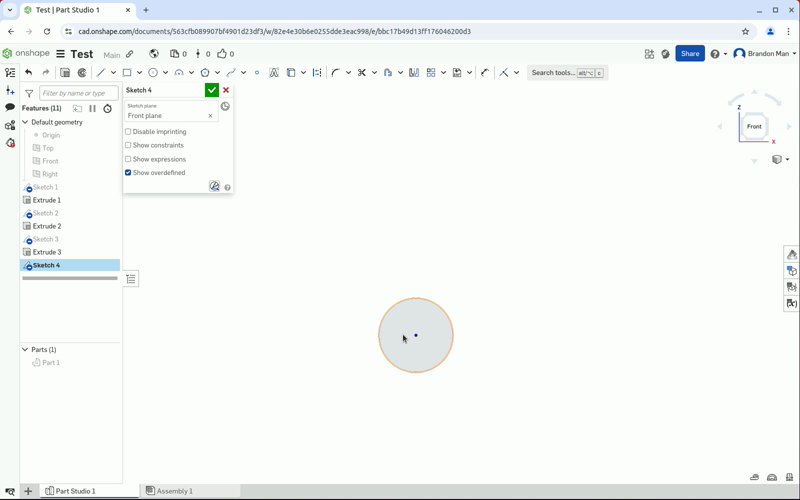
scroll(6)
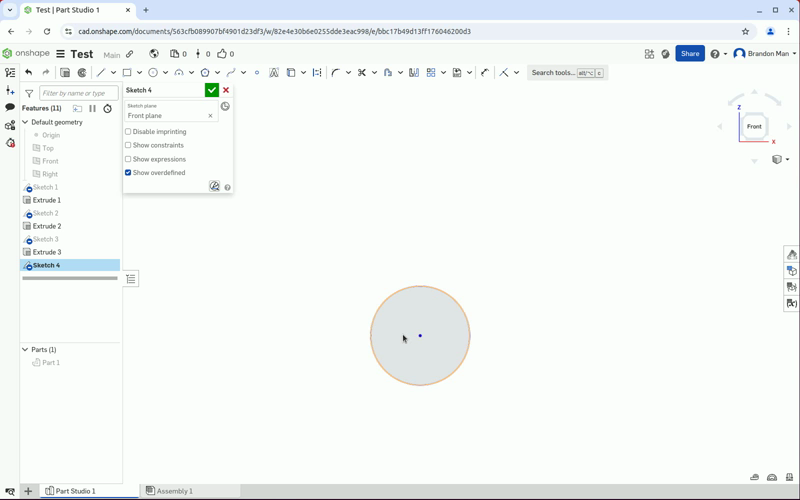
scroll(6)
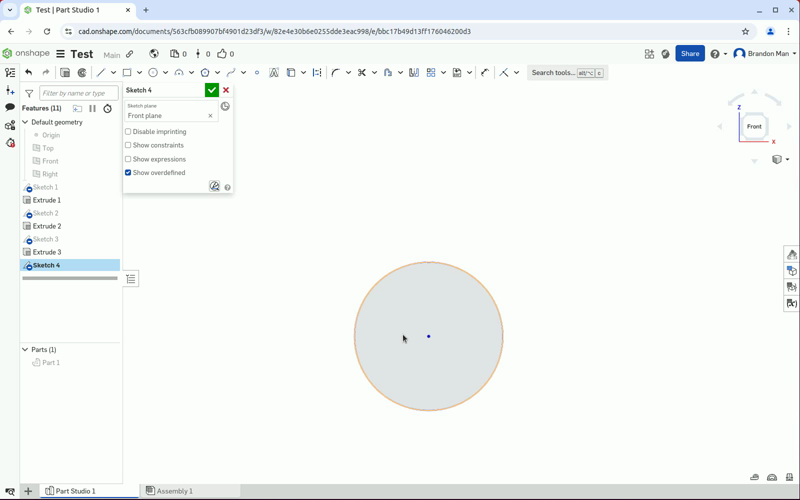
scroll(6)
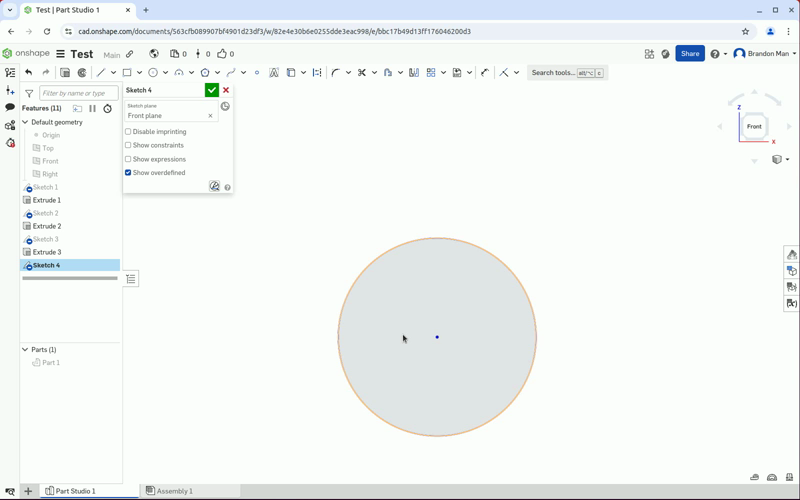
scroll(6)
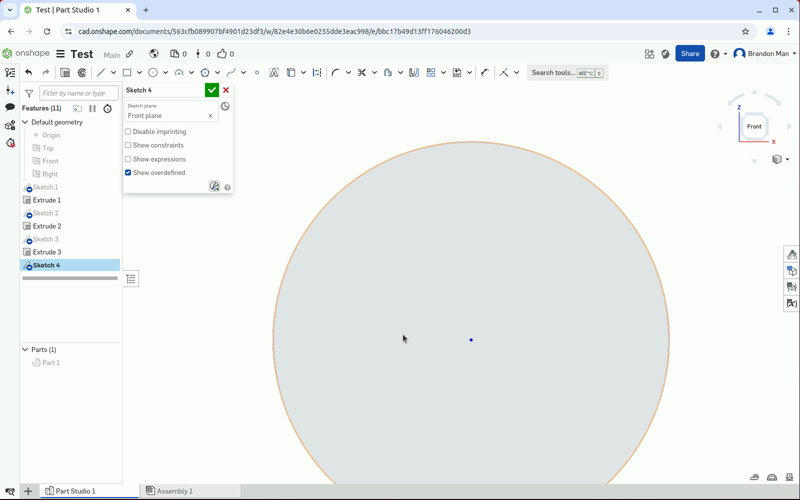
click(403, 334)
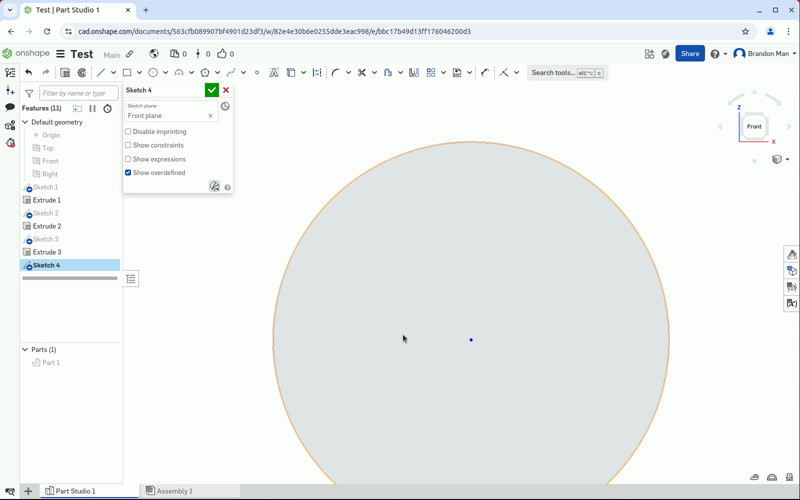
scroll(-6)
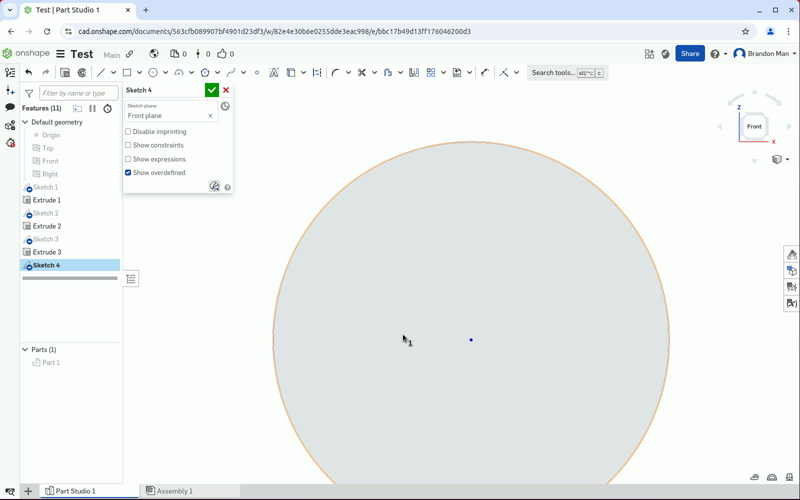
scroll(-6)
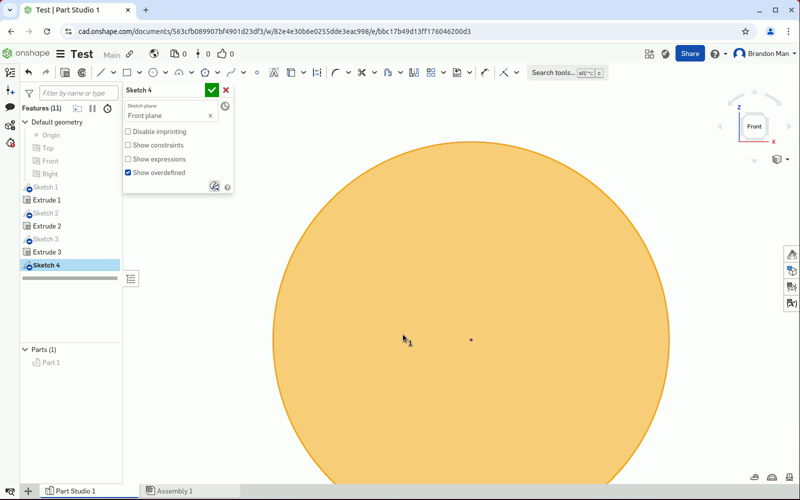
scroll(-6)
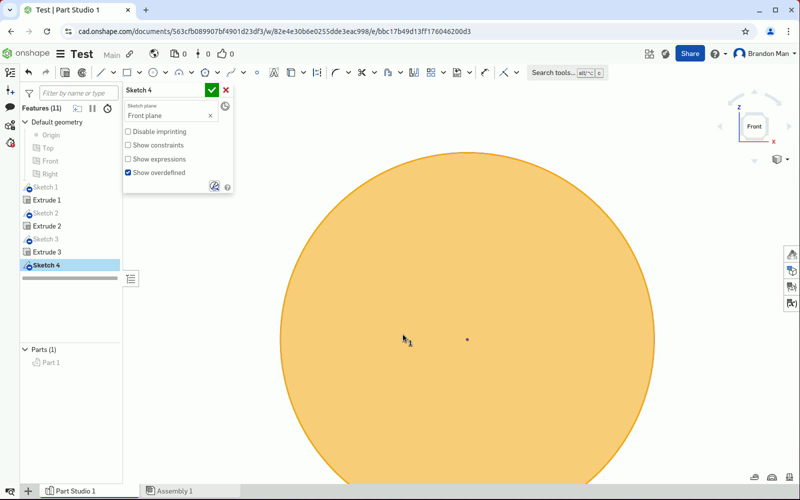
scroll(-6)
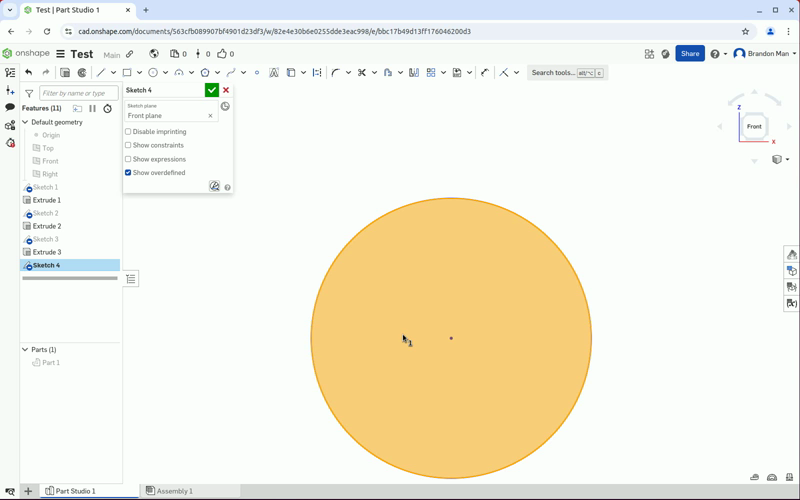
scroll(-6)
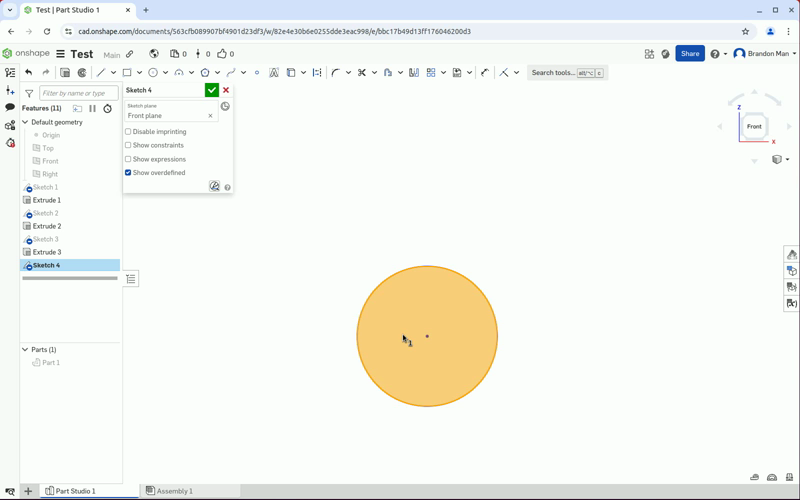
scroll(-6)
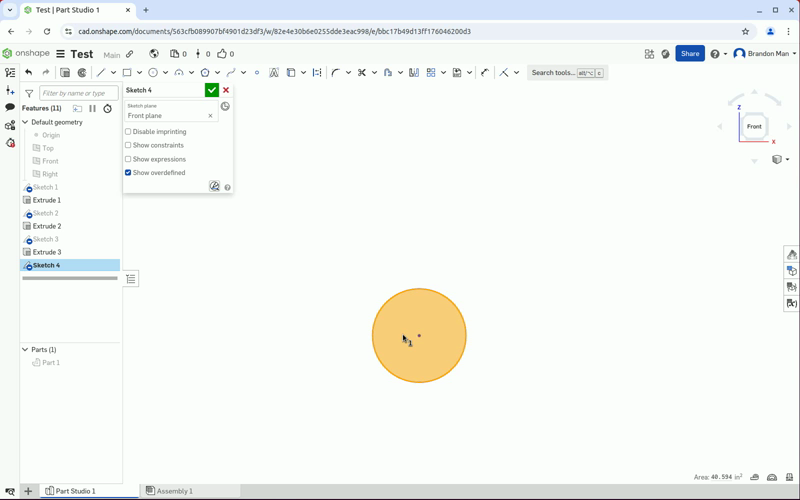
scroll(-6)
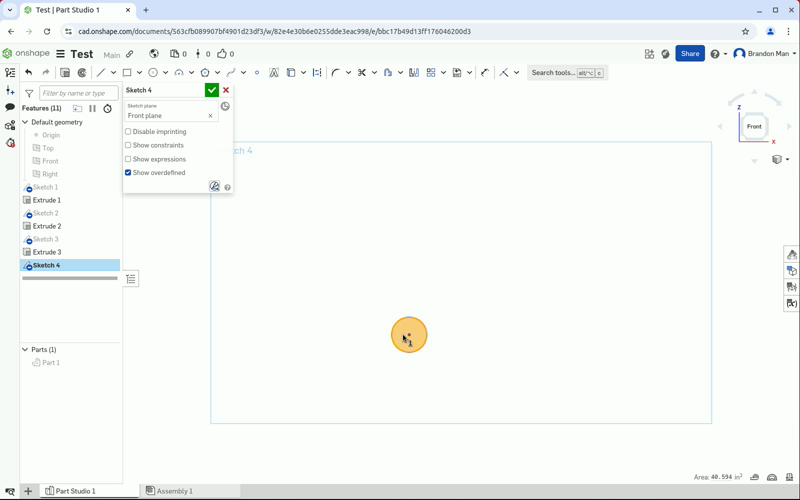
mouse_move(73, 352)
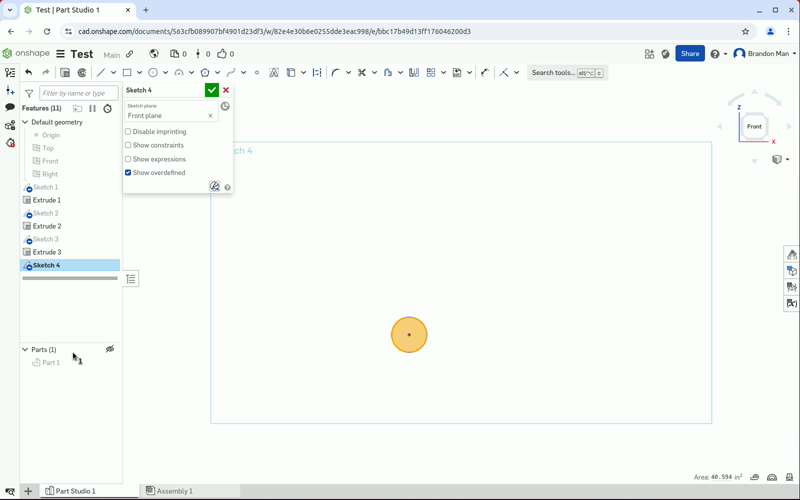
key(shift+y)
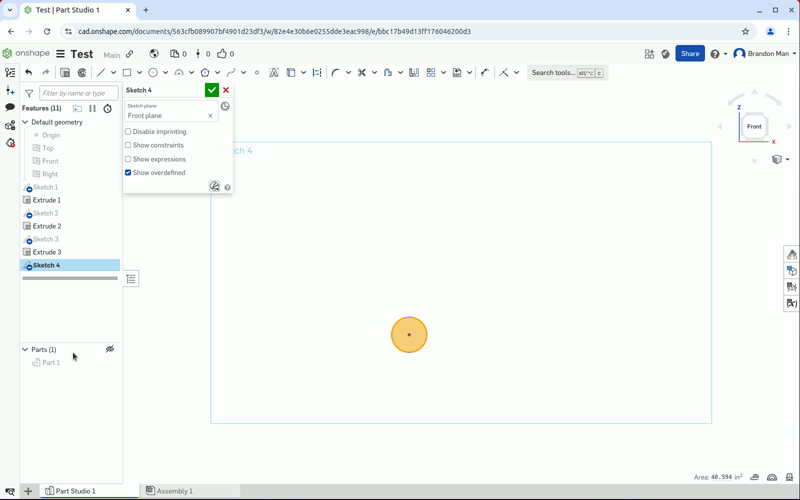
key(shift+e)
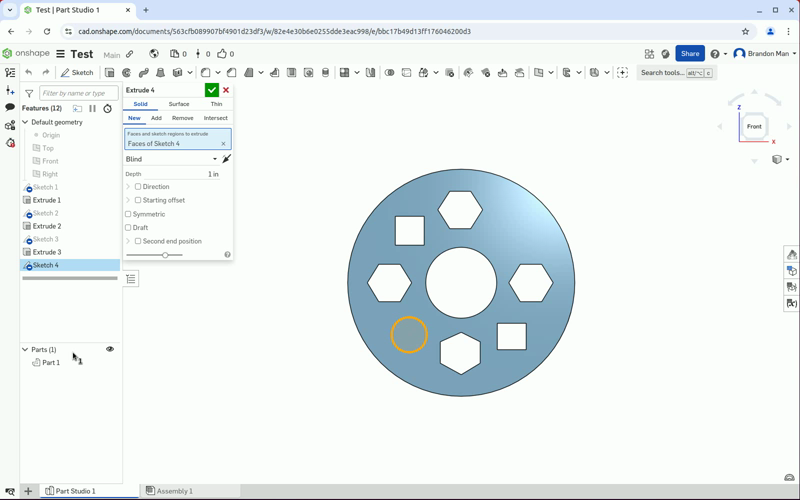
mouse_move(143, 106)
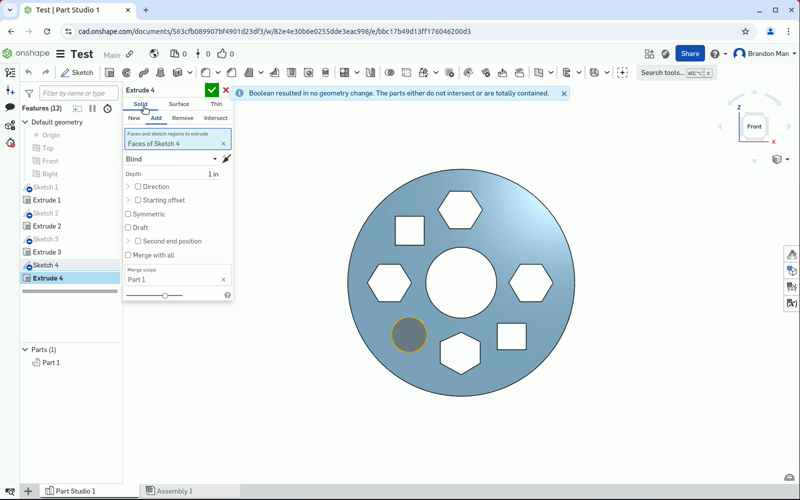
click(143, 106)
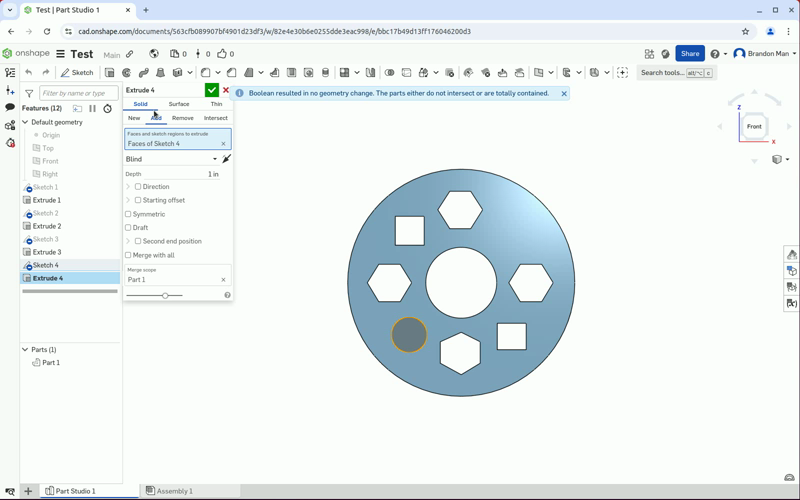
mouse_move(186, 120)
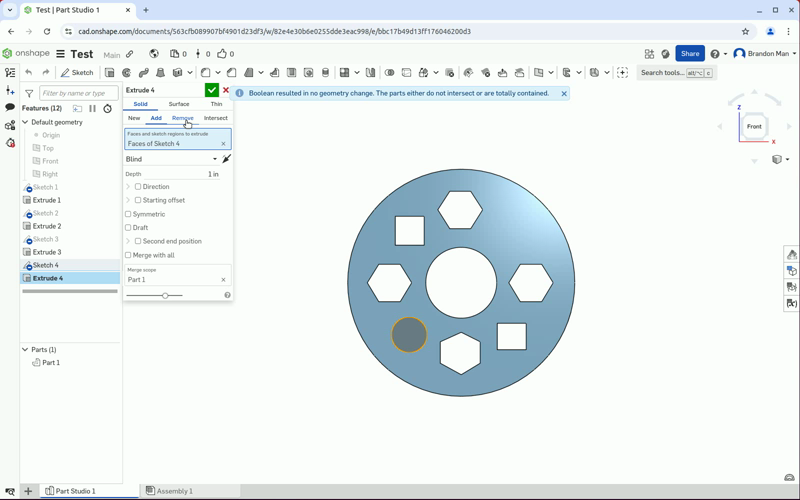
click(186, 120)
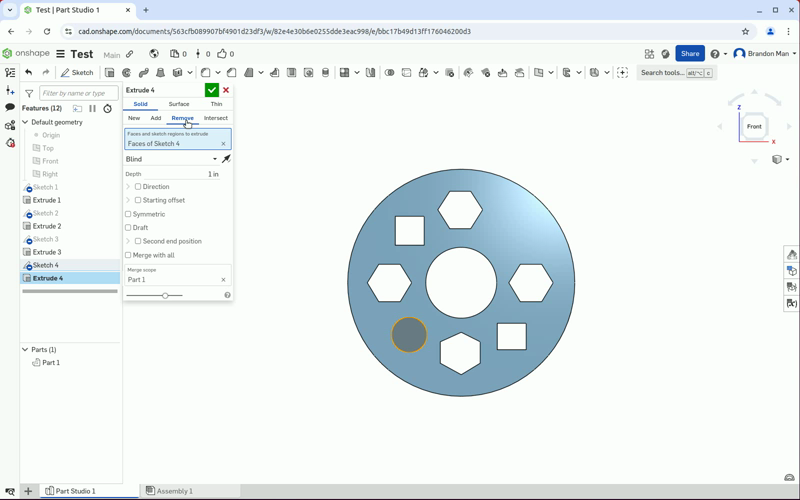
key(tab, 4)
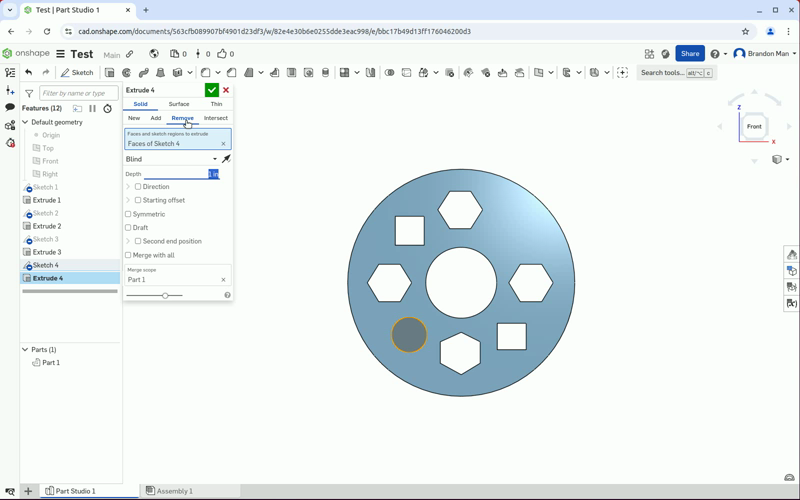
text(-30.81)
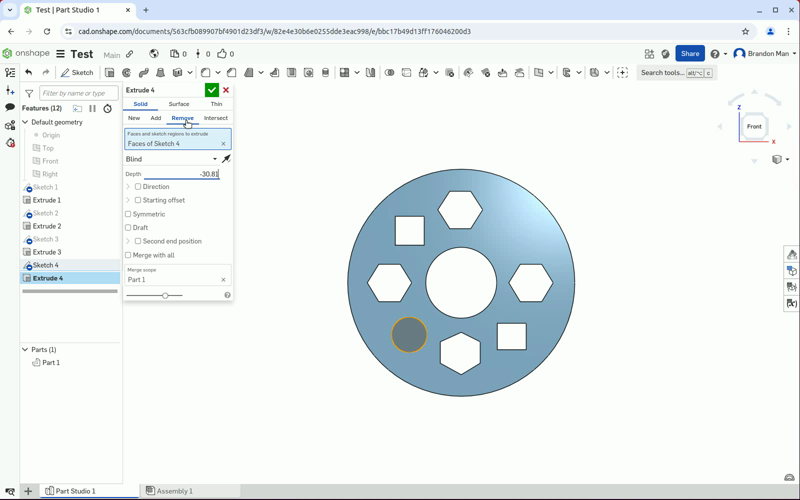
key(tab, 3)
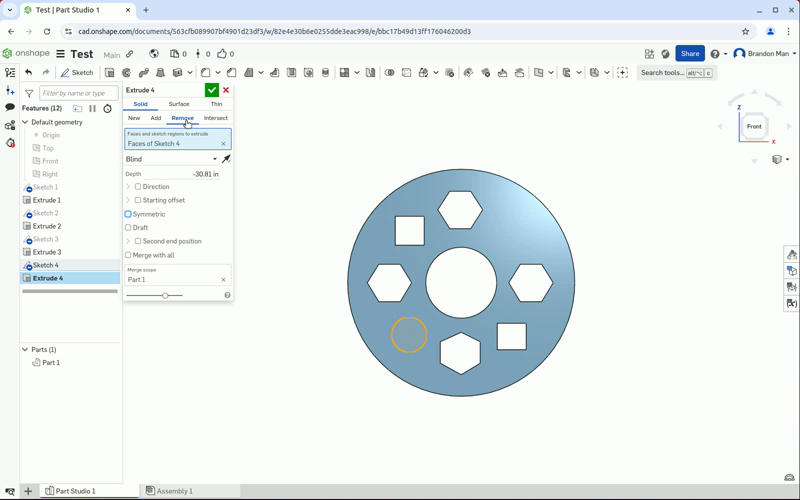
key(space)
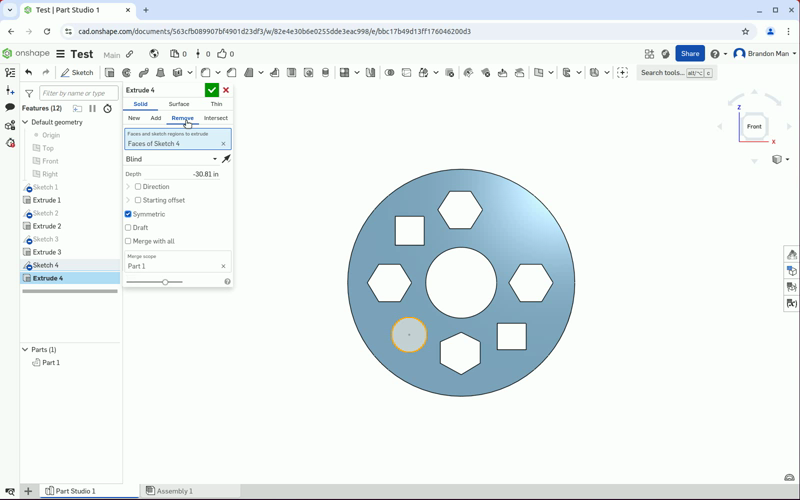
key(tab, 2)
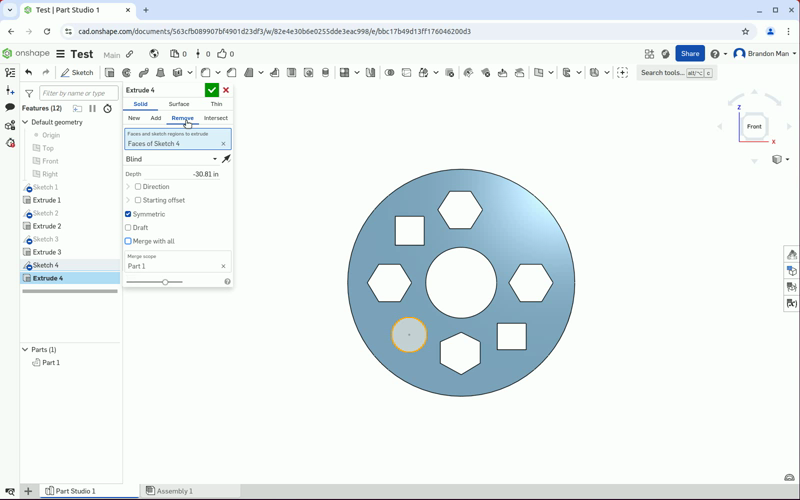
key(space)
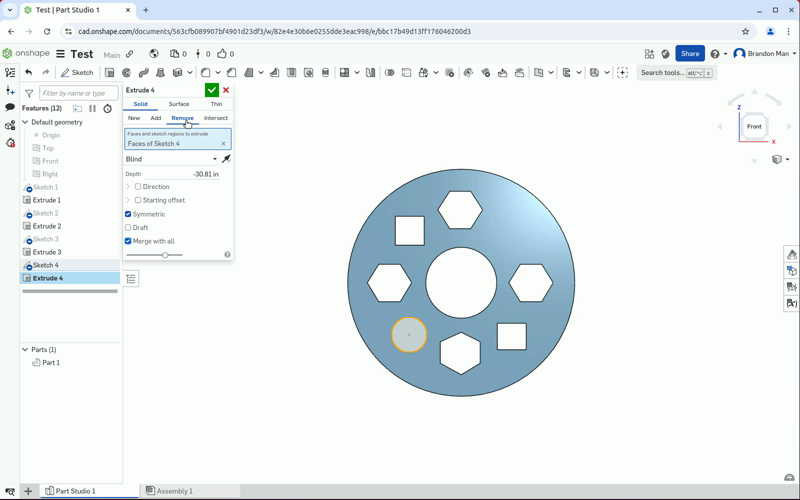
key(enter)
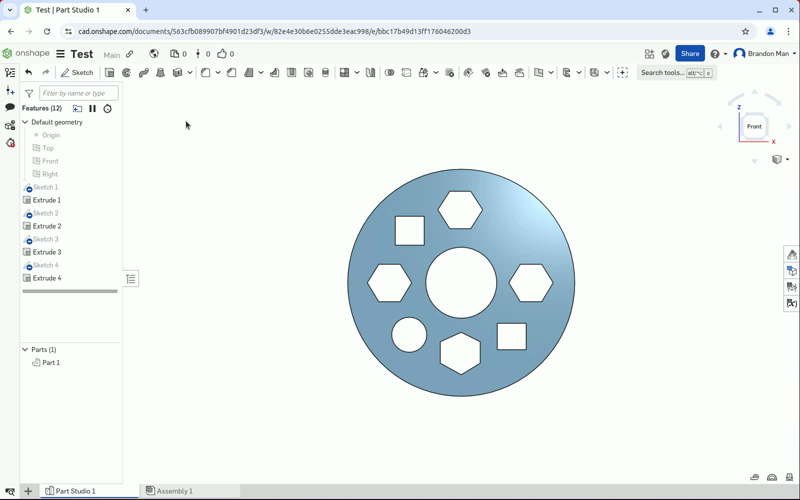
key(shift+h)
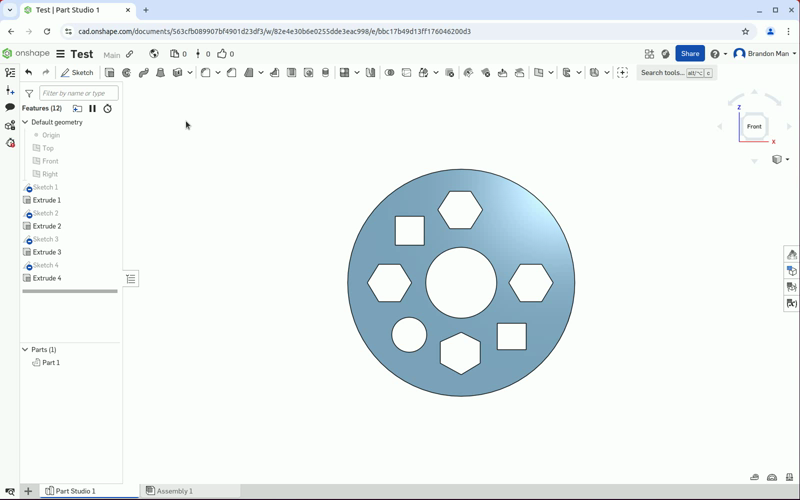
key(shift+h)
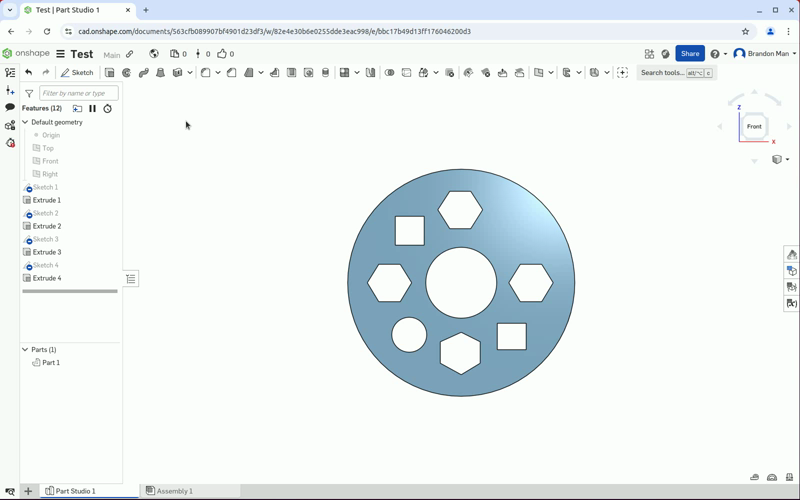
mouse_move(73, 189)
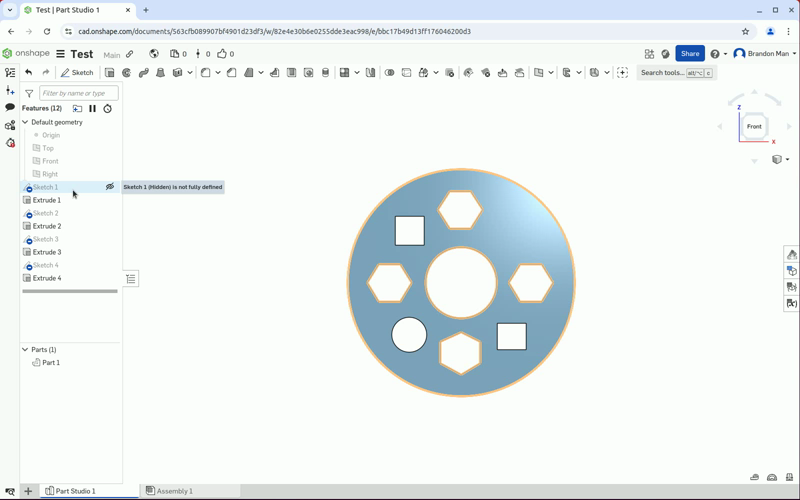
click(73, 189)
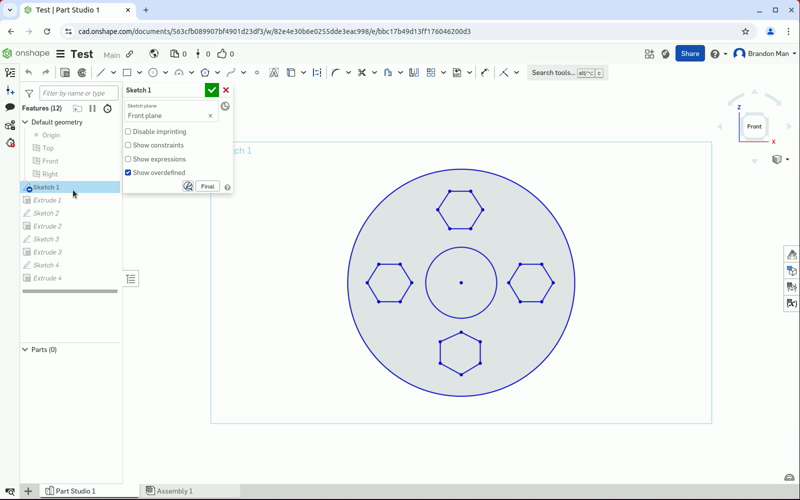
mouse_move(229, 92)
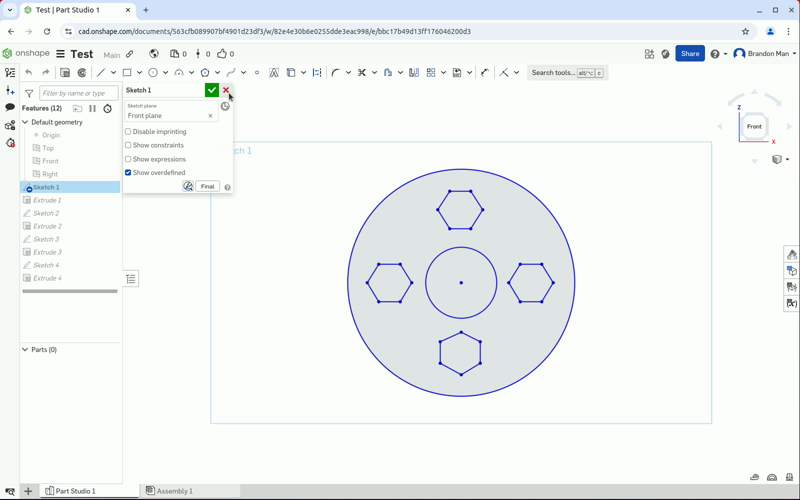
click(229, 92)
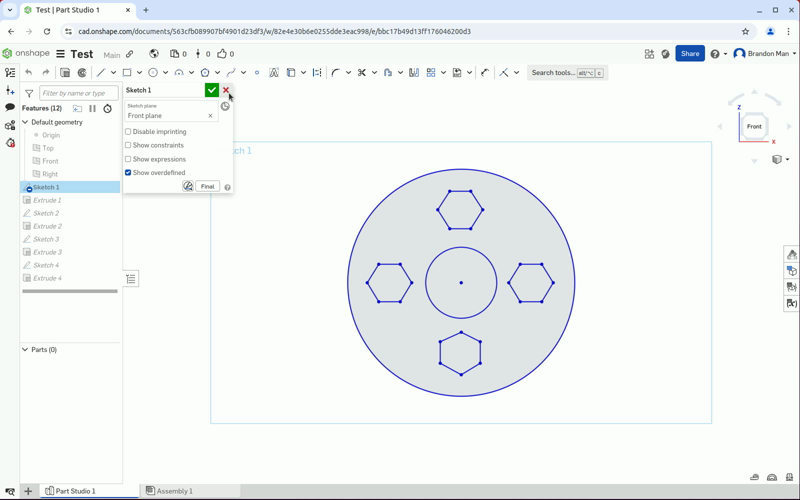
key(shift+s)
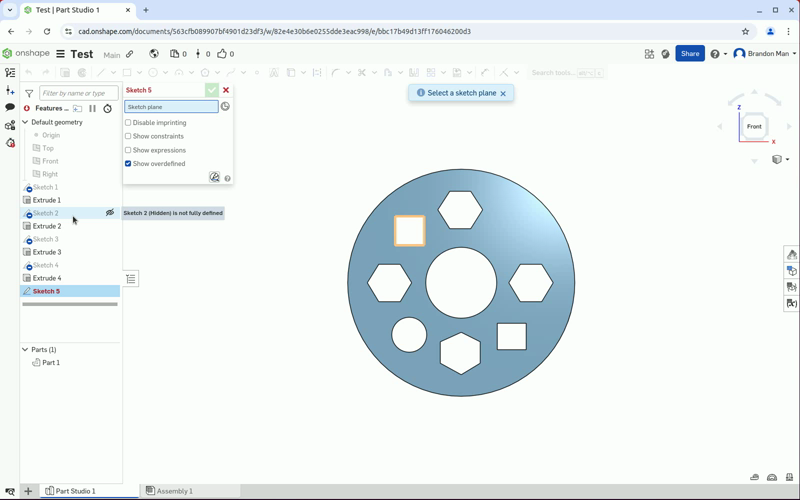
scroll(3)
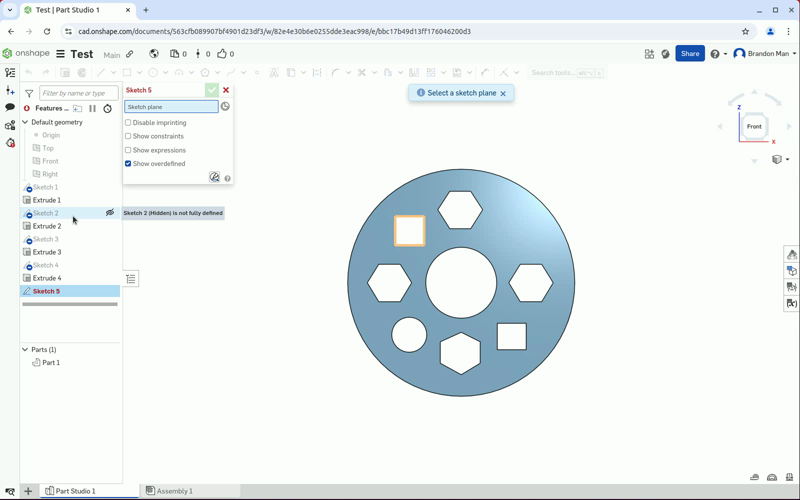
mouse_move(73, 163)
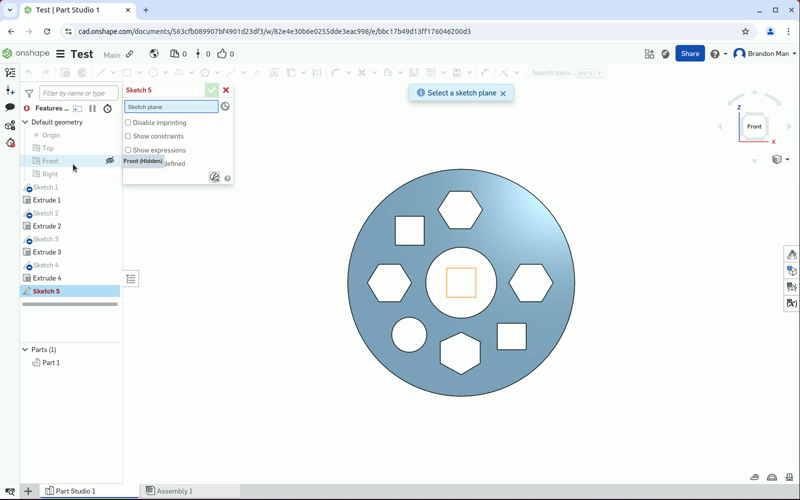
click(73, 163)
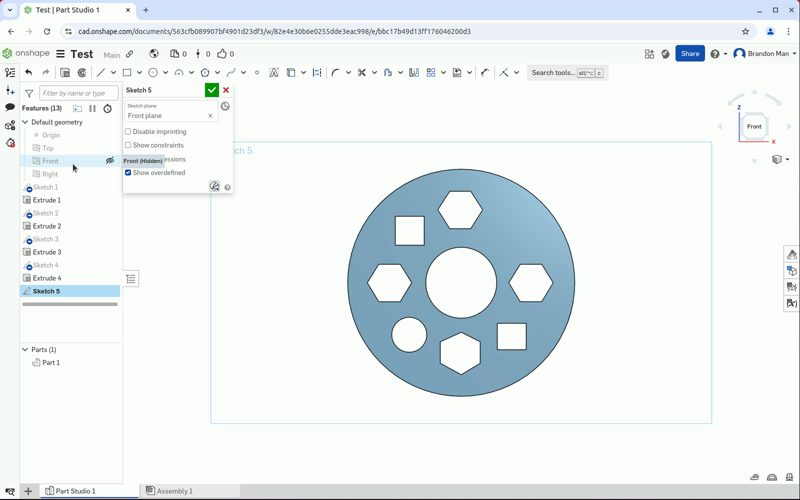
mouse_move(73, 352)
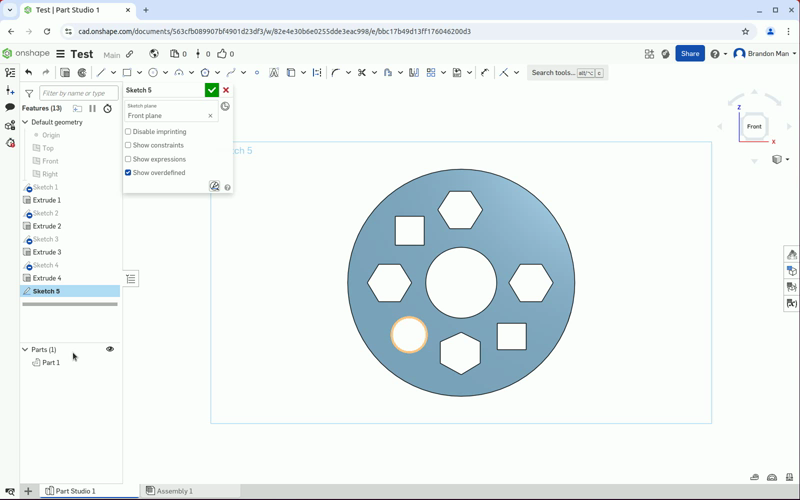
key(y)
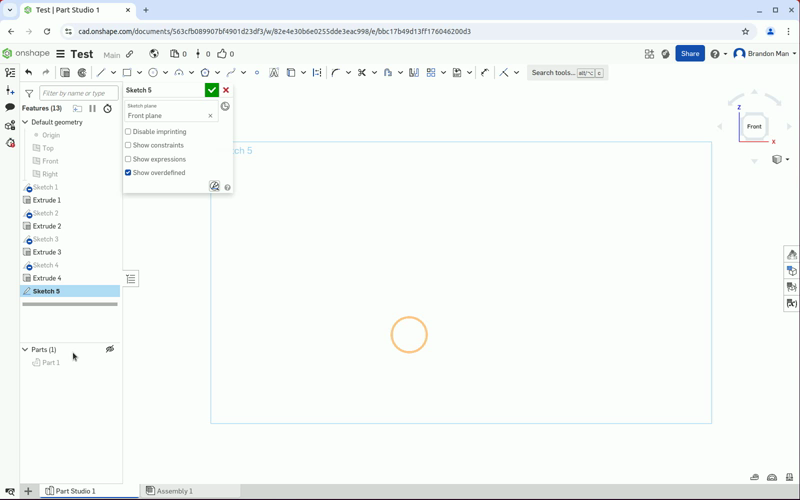
key(c)
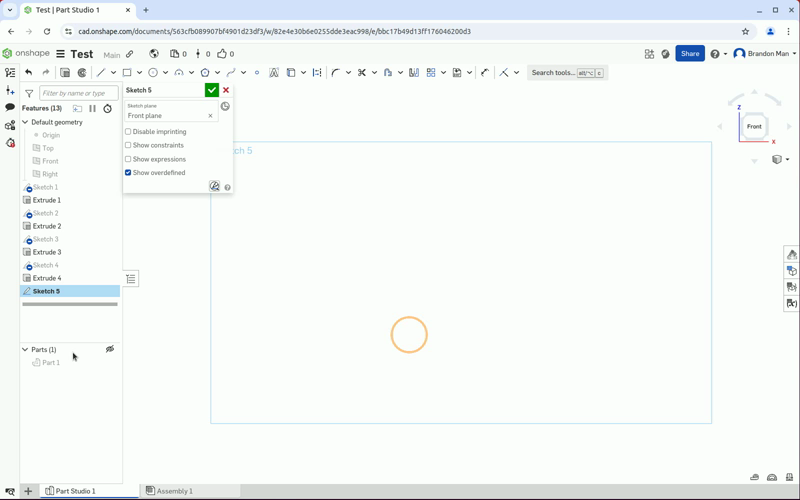
key_down(shift)
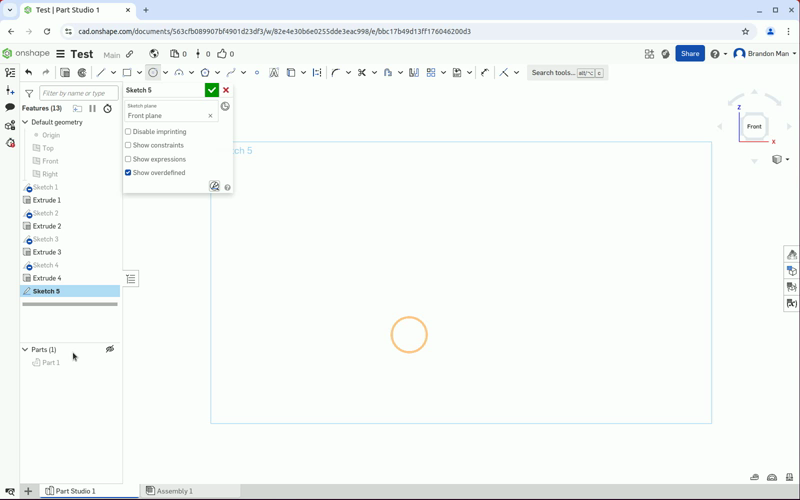
mouse_move(515, 231)
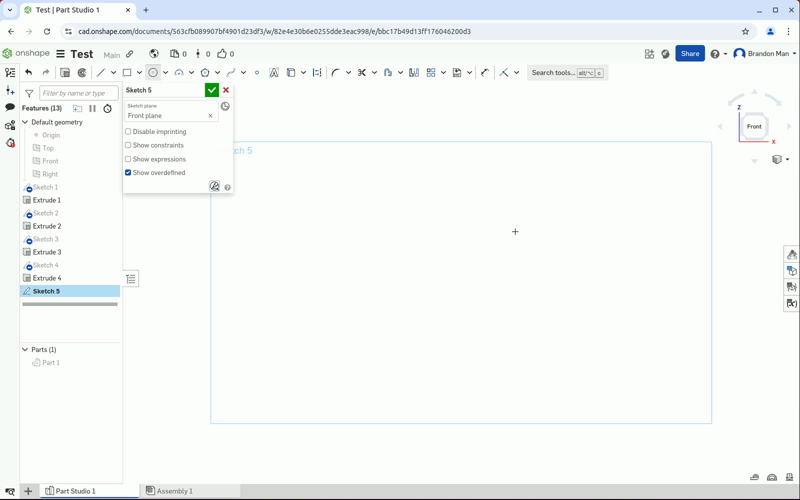
click(515, 231)
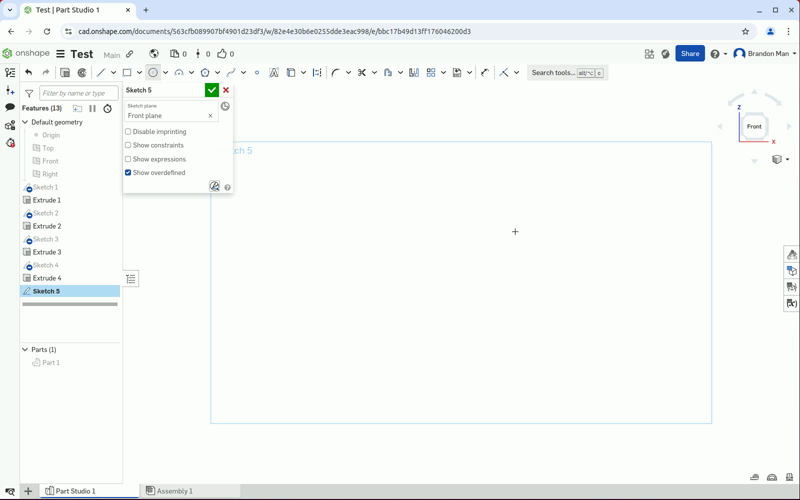
key_up(shift)
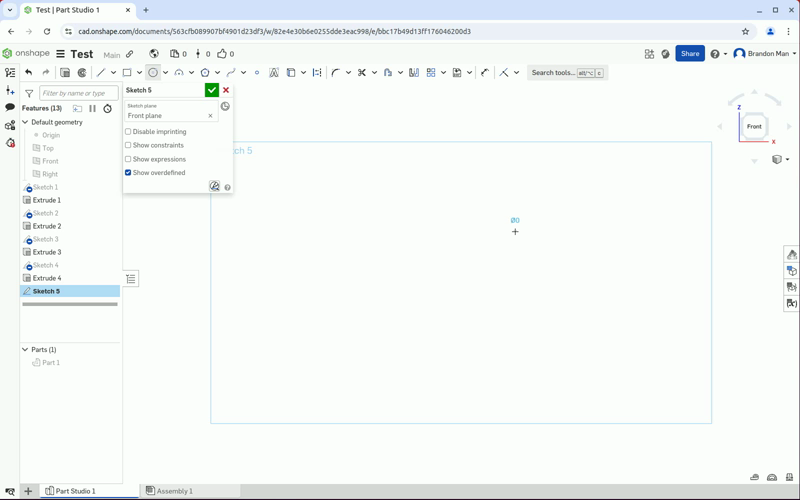
mouse_move(533, 231)
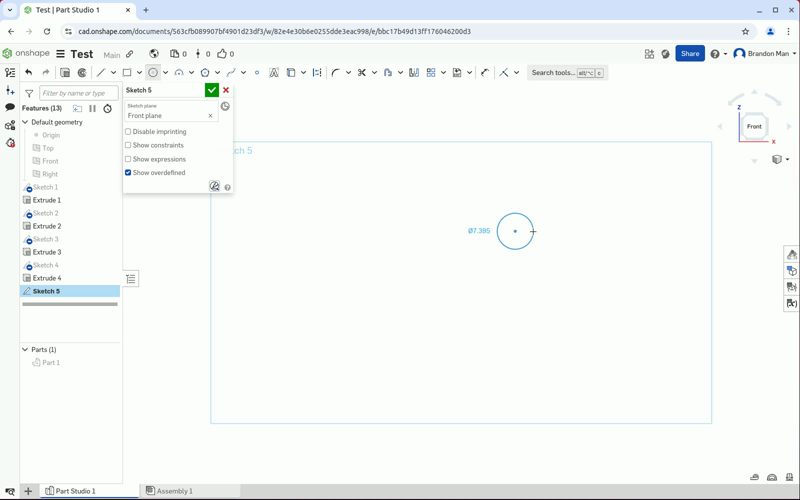
click(533, 231)
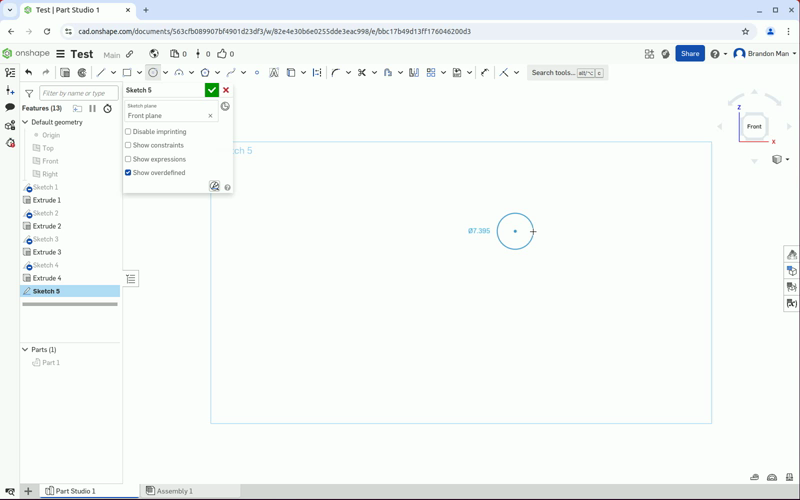
key(esc)
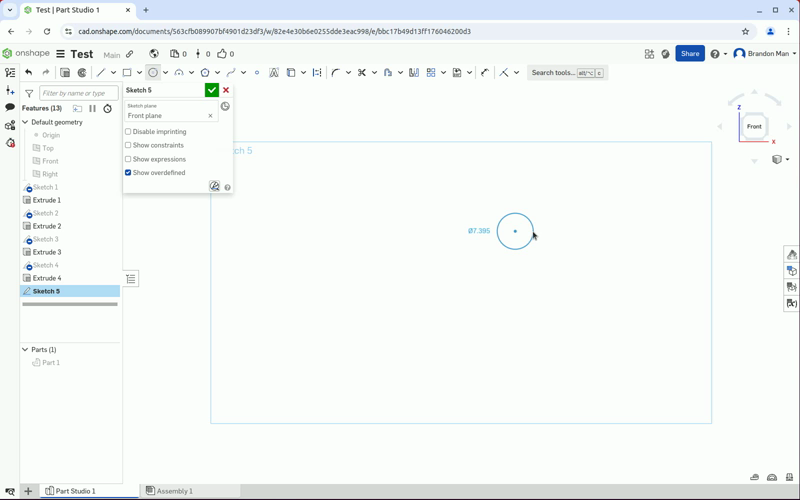
mouse_move(527, 220)
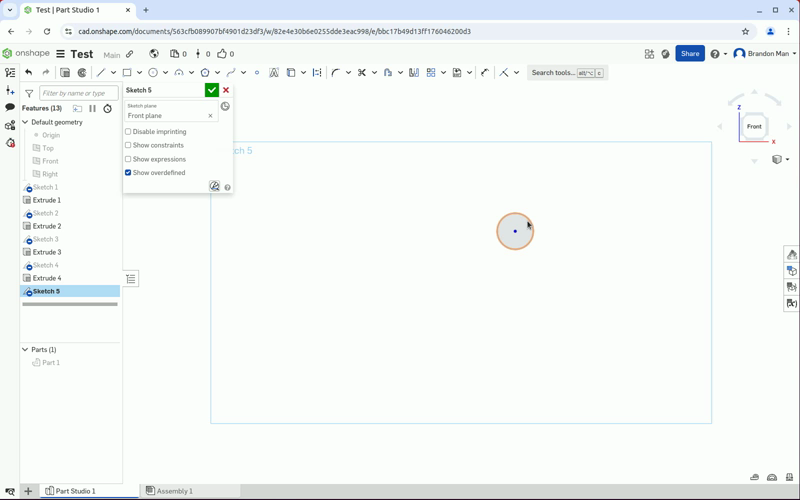
scroll(6)
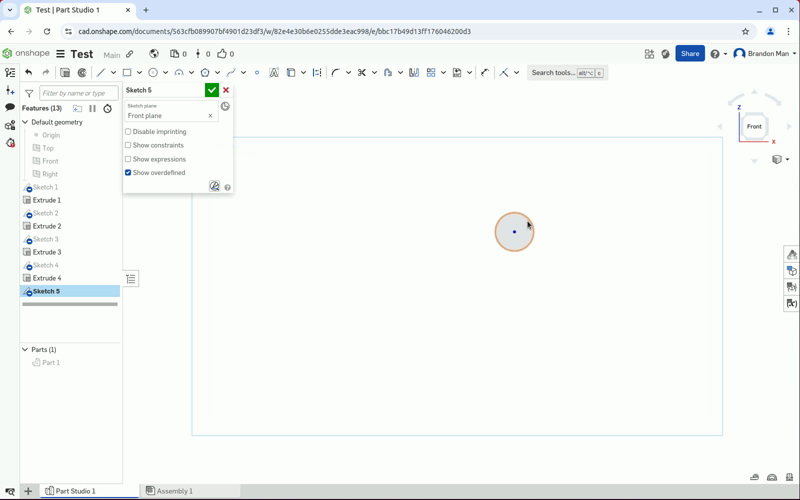
scroll(6)
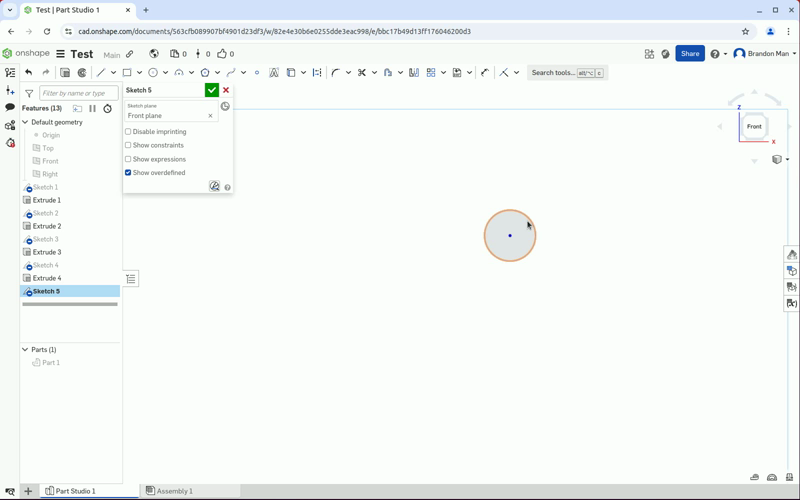
scroll(6)
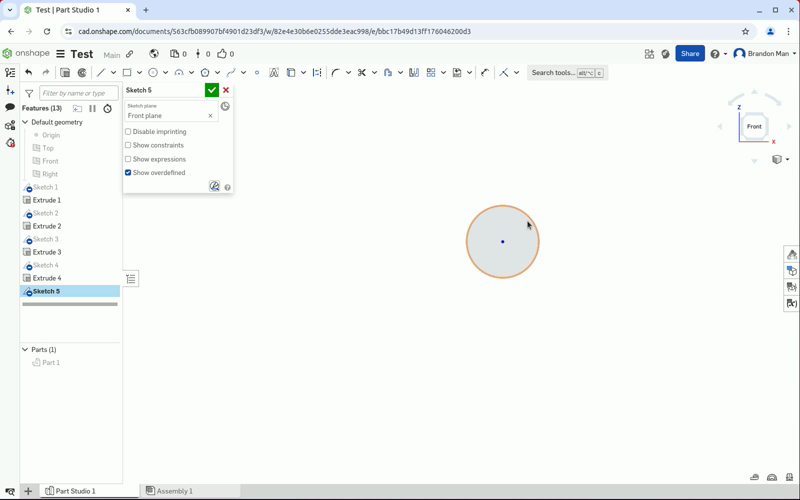
scroll(6)
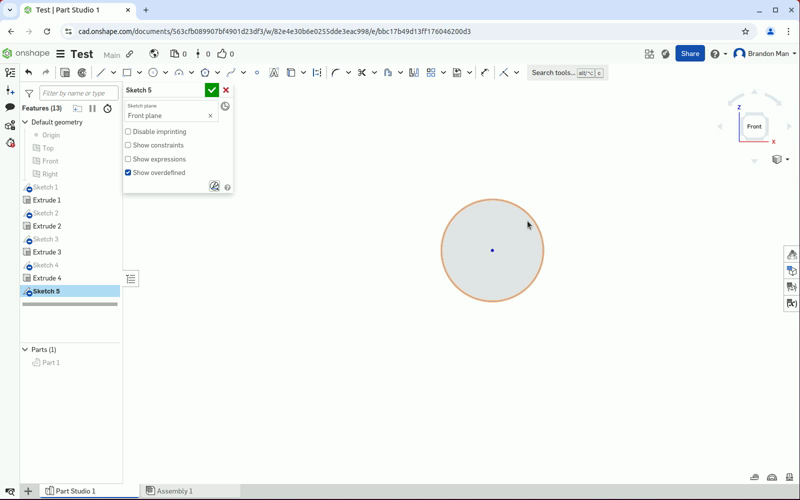
scroll(6)
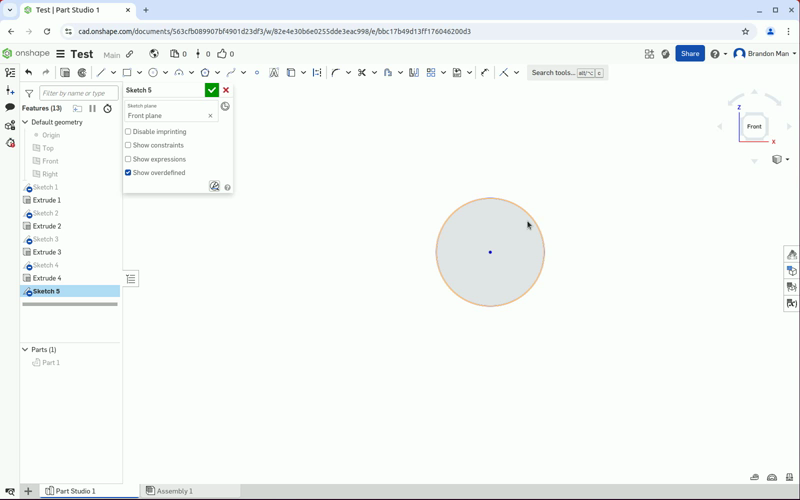
scroll(6)
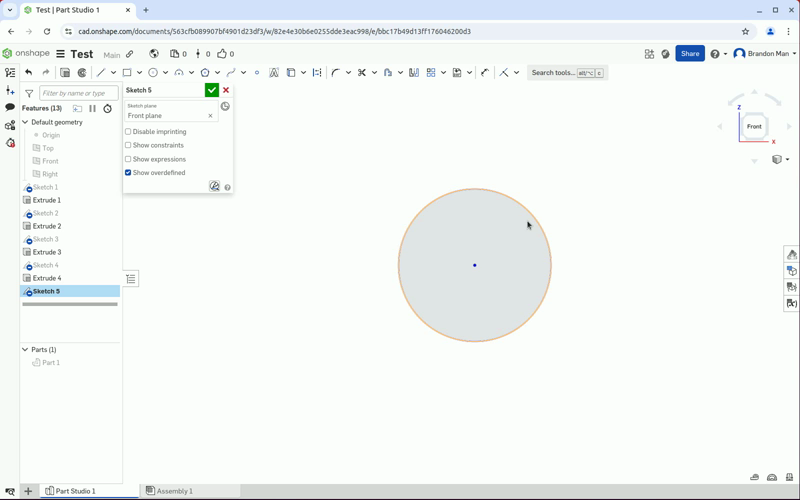
scroll(6)
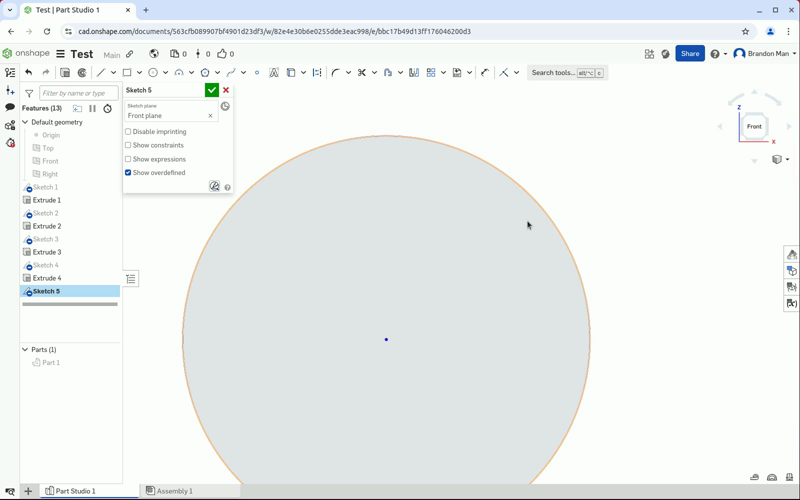
click(527, 220)
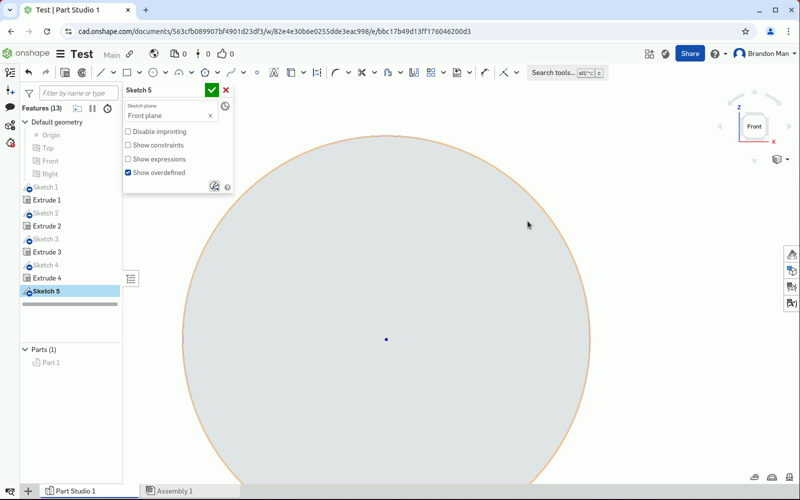
scroll(-6)
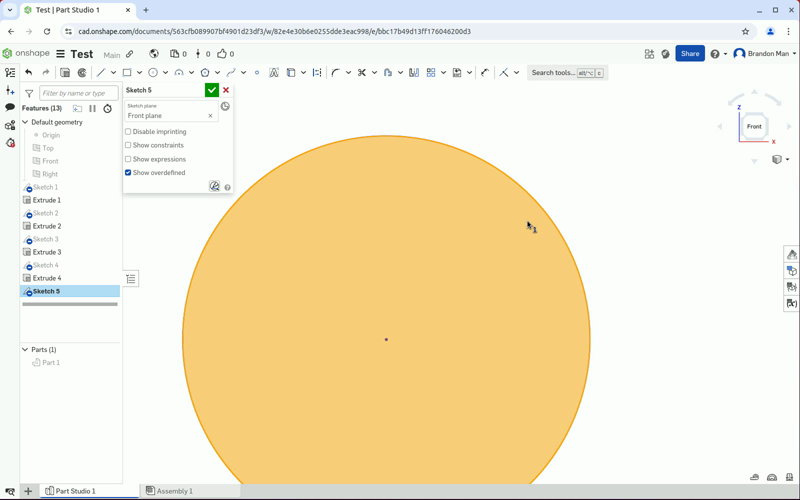
scroll(-6)
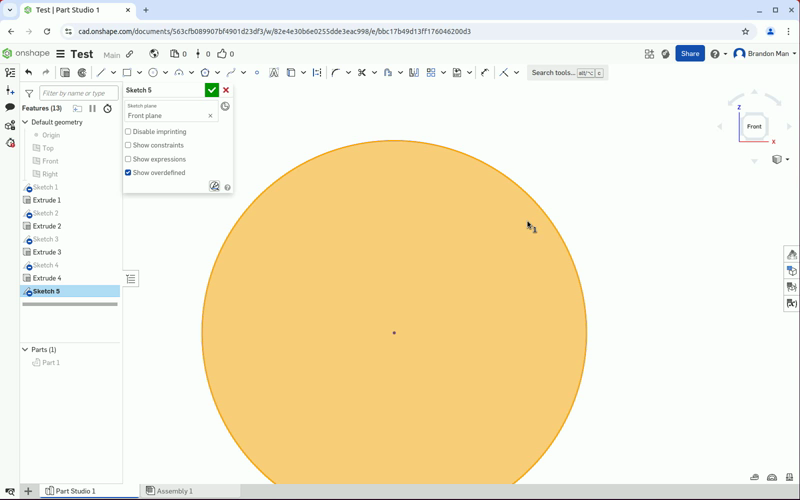
scroll(-6)
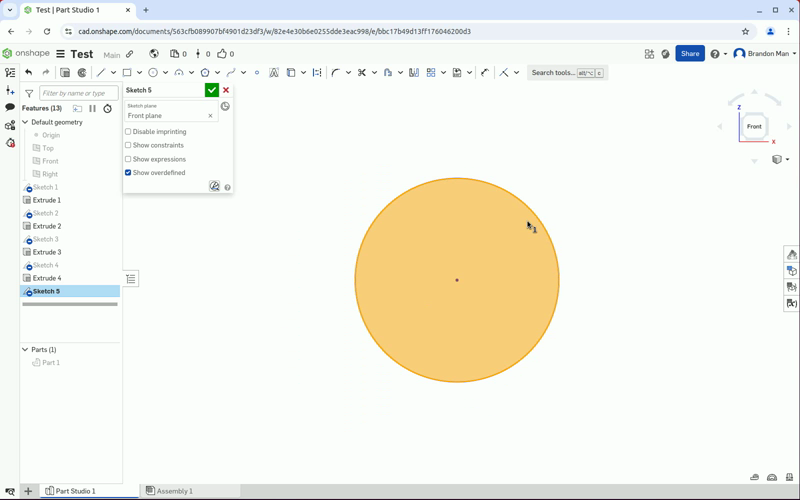
scroll(-6)
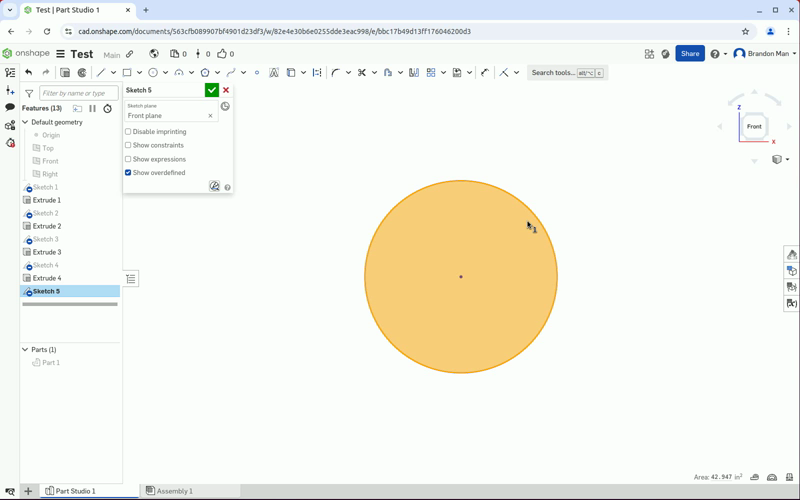
scroll(-6)
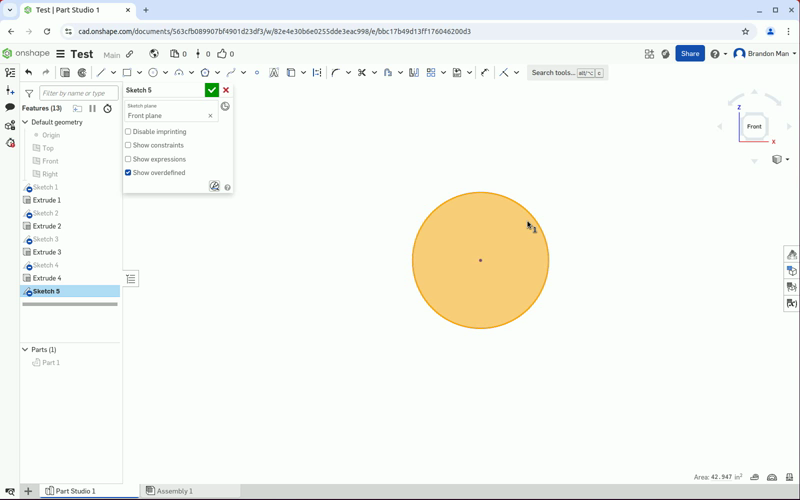
scroll(-6)
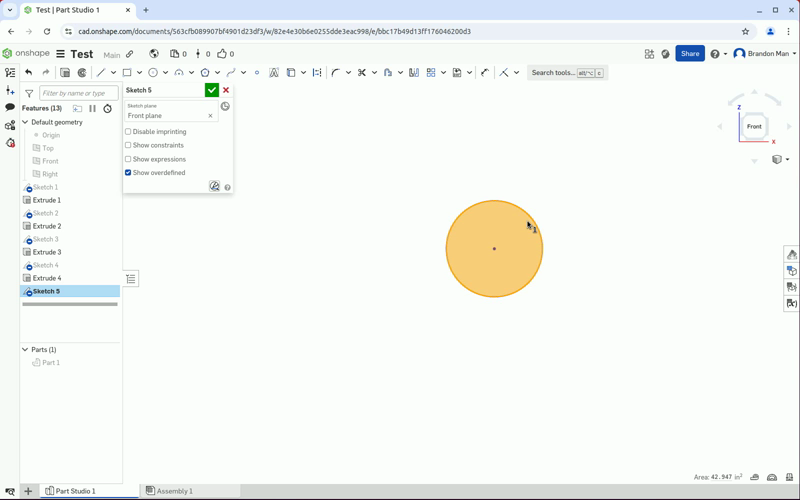
scroll(-6)
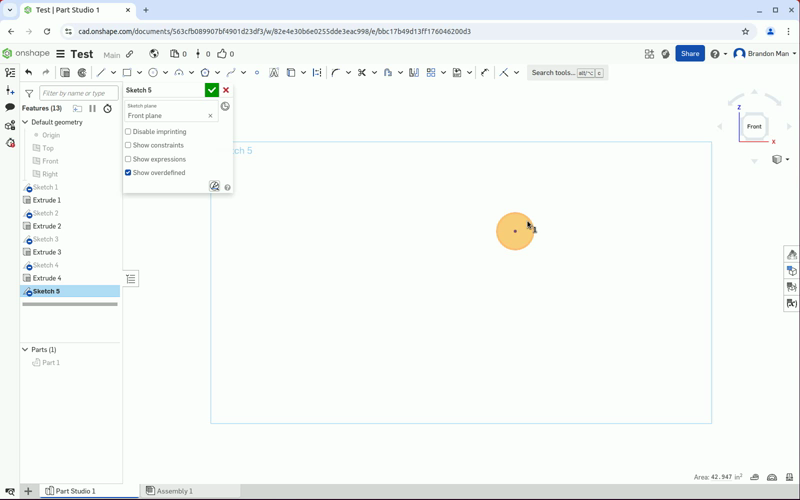
mouse_move(73, 352)
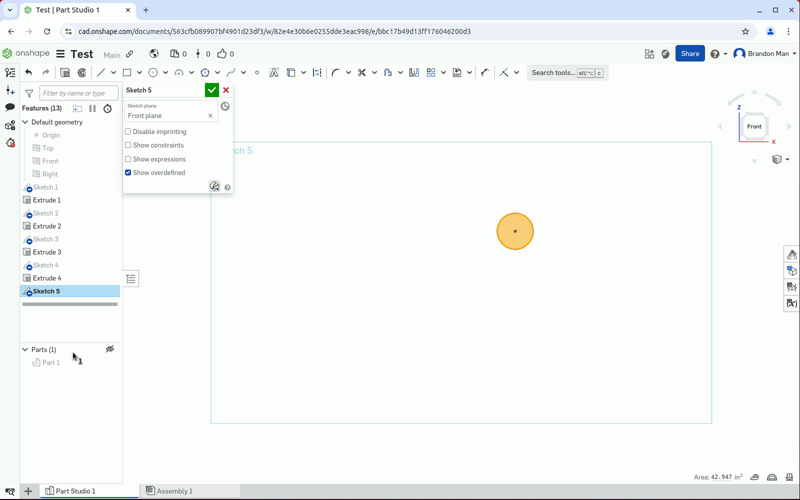
key(shift+y)
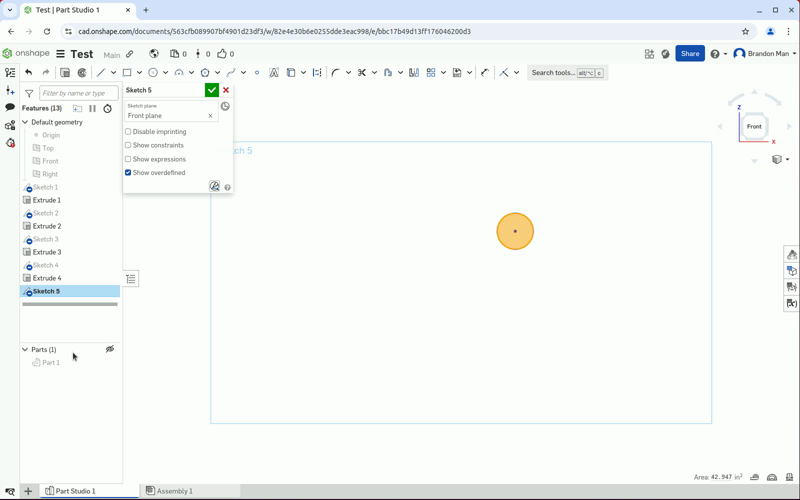
key(shift+e)
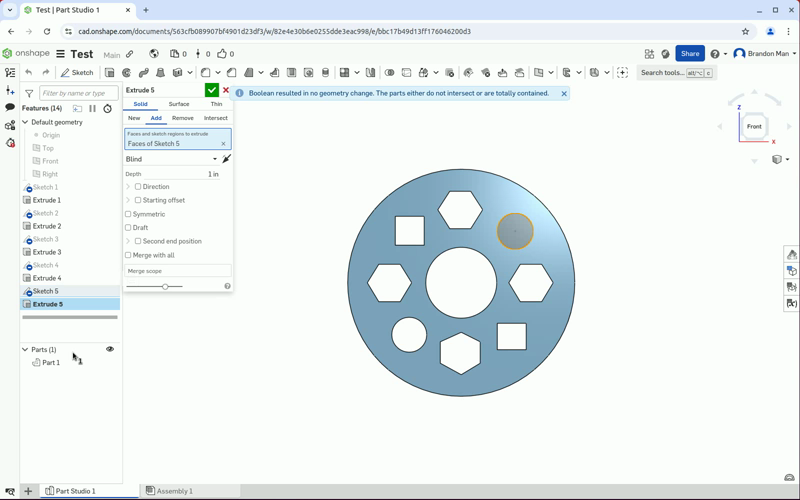
mouse_move(143, 106)
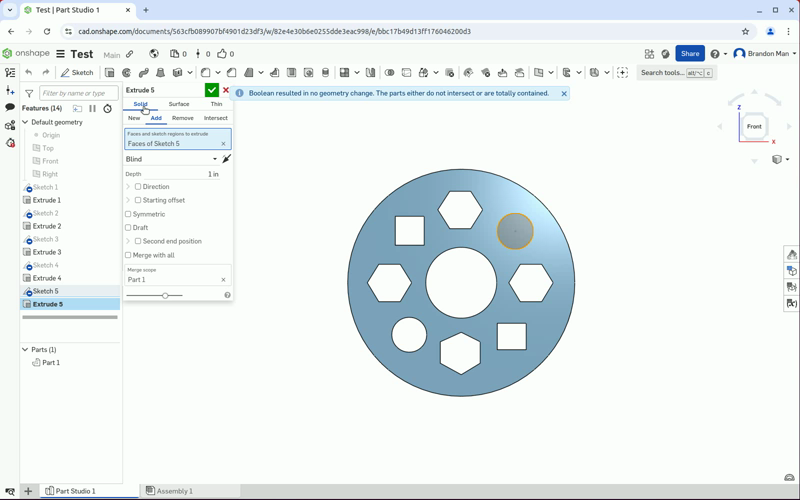
click(143, 106)
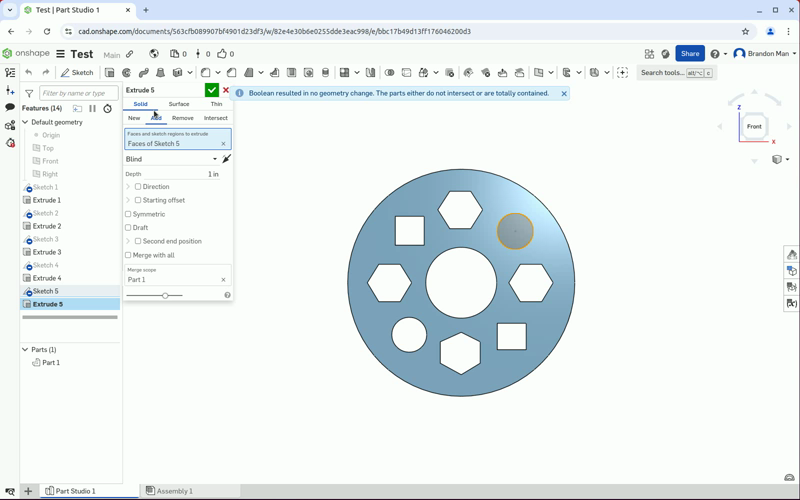
mouse_move(186, 120)
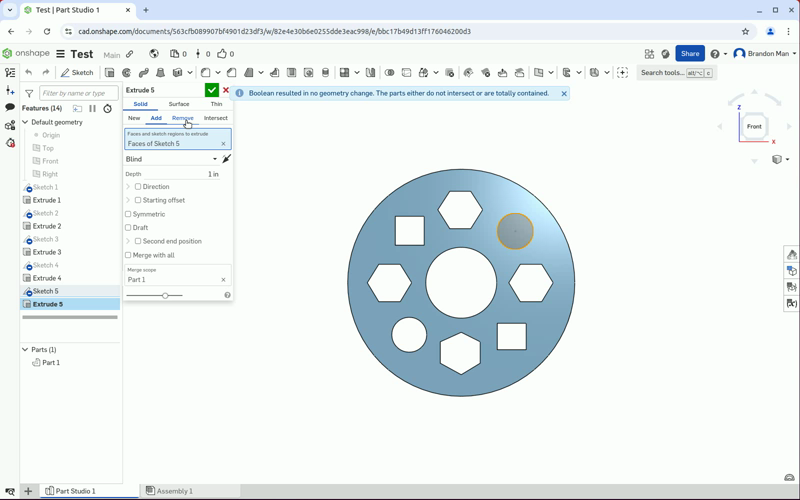
click(186, 120)
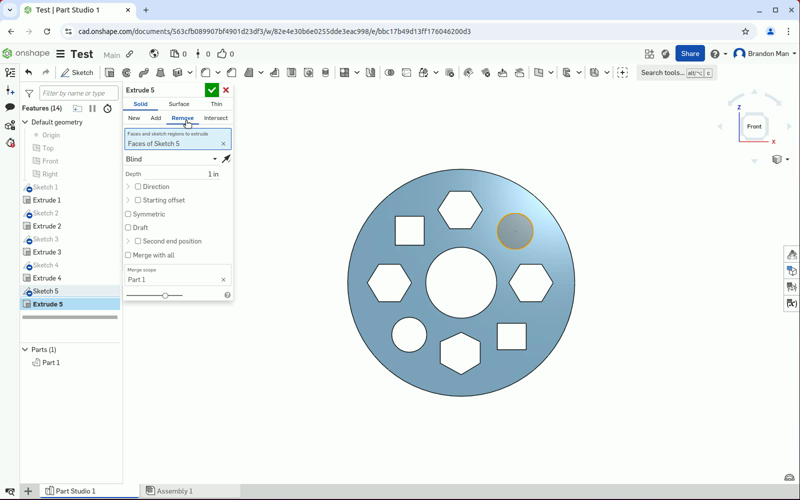
key(tab, 4)
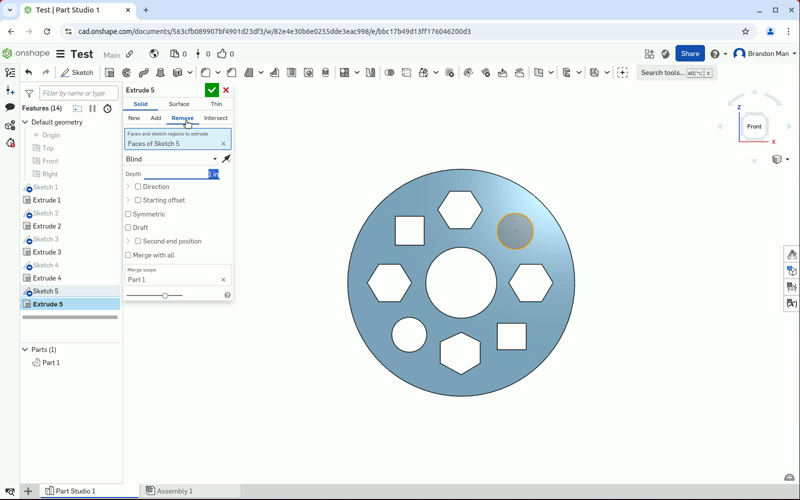
text(-30.81)
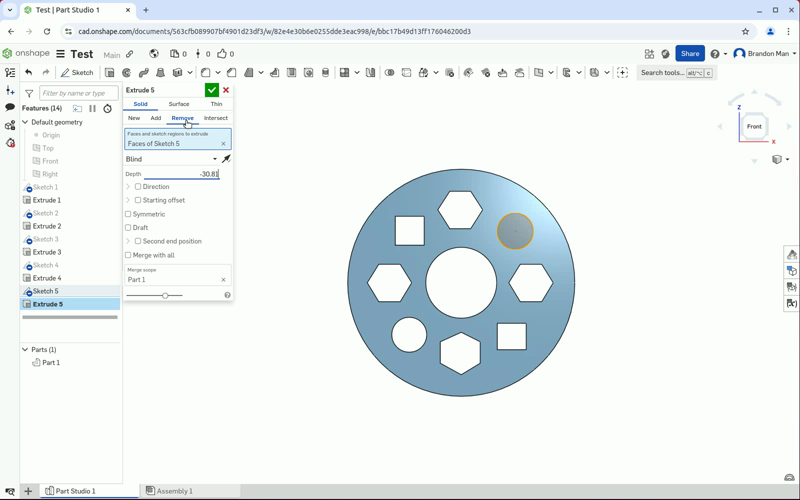
key(tab, 3)
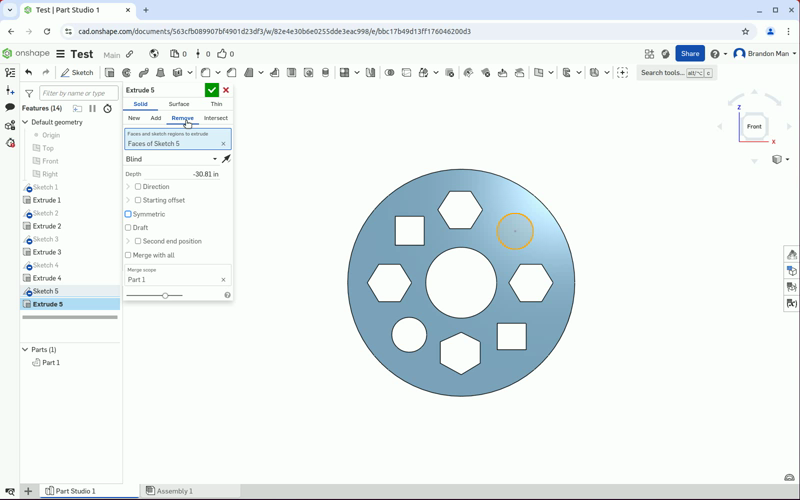
key(space)
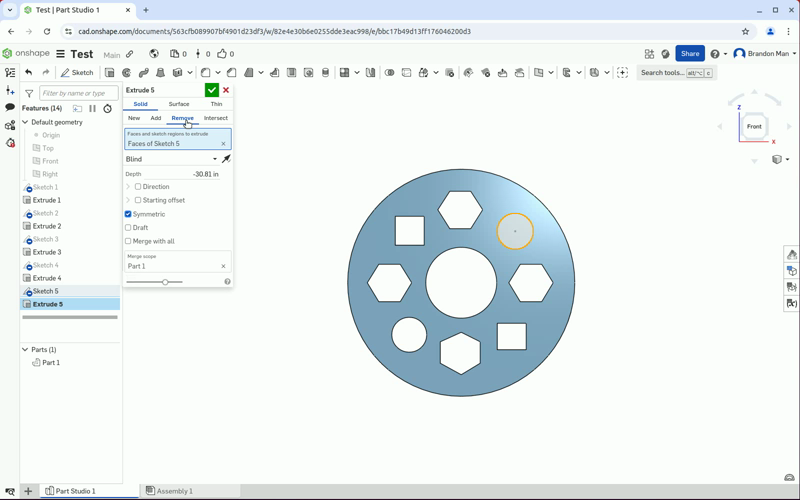
key(tab, 2)
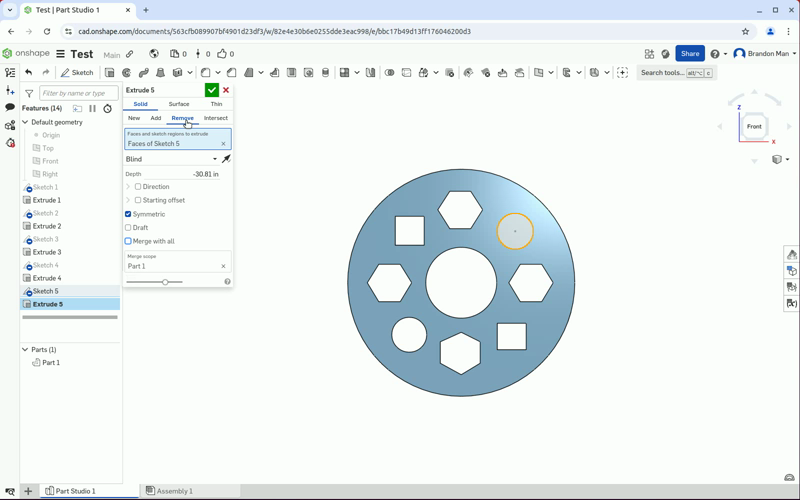
key(space)
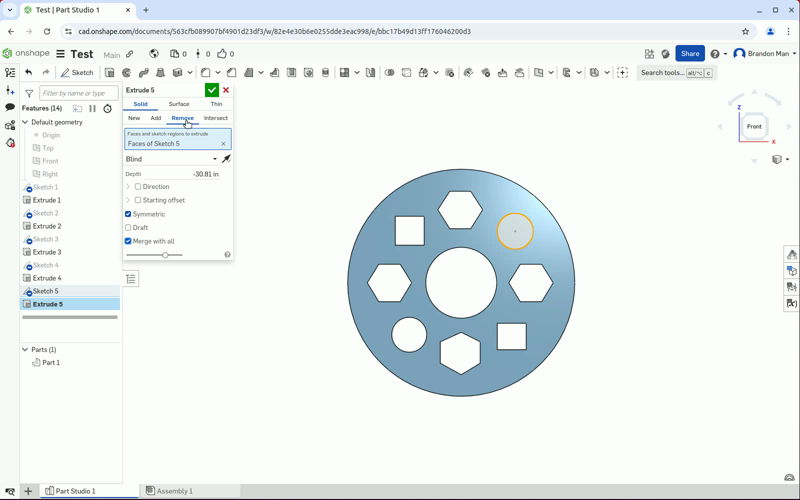
key(enter)
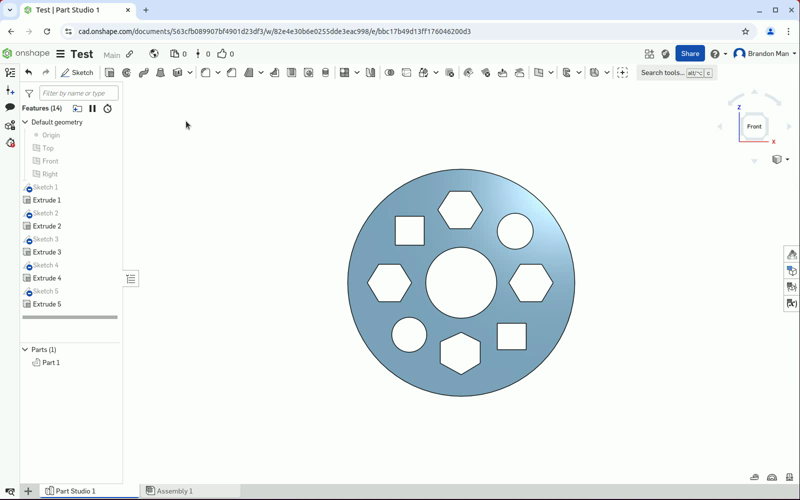
key(shift+h)
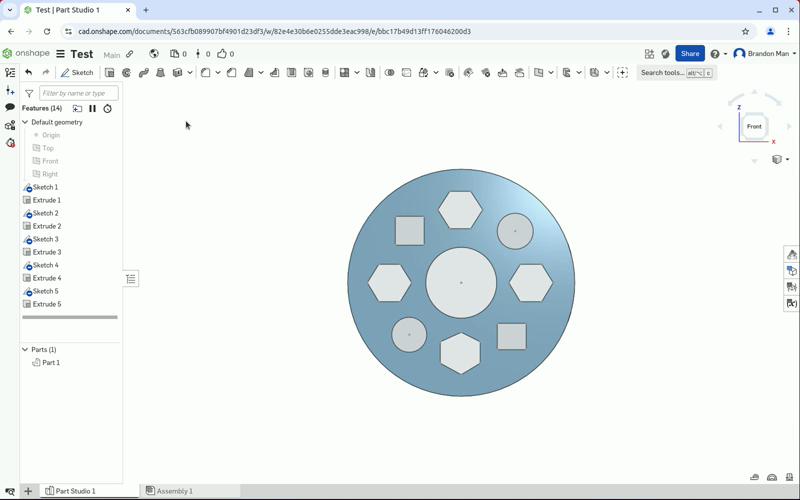
key(shift+h)
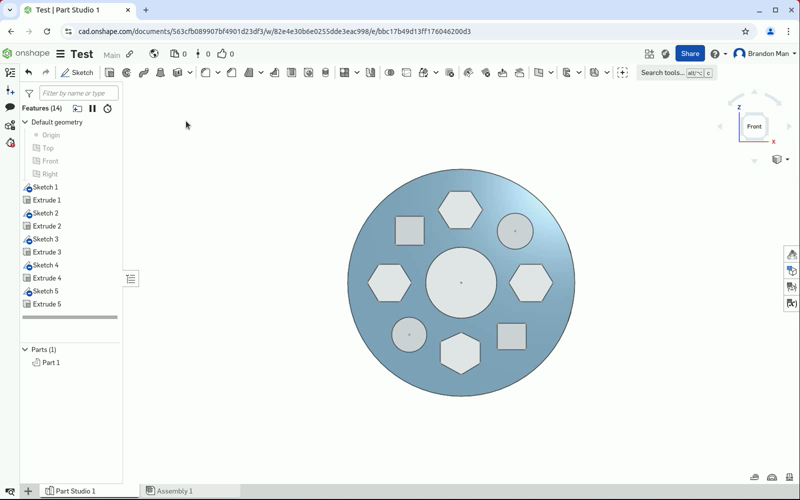
key(shift+7)
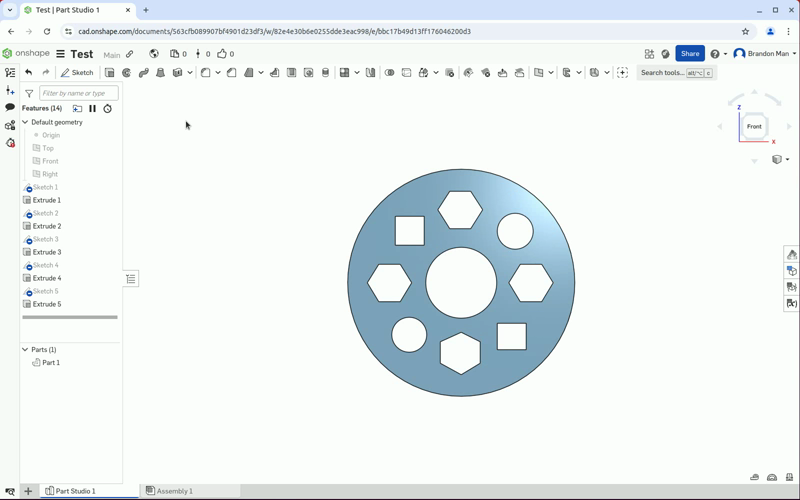
key(left, 2)
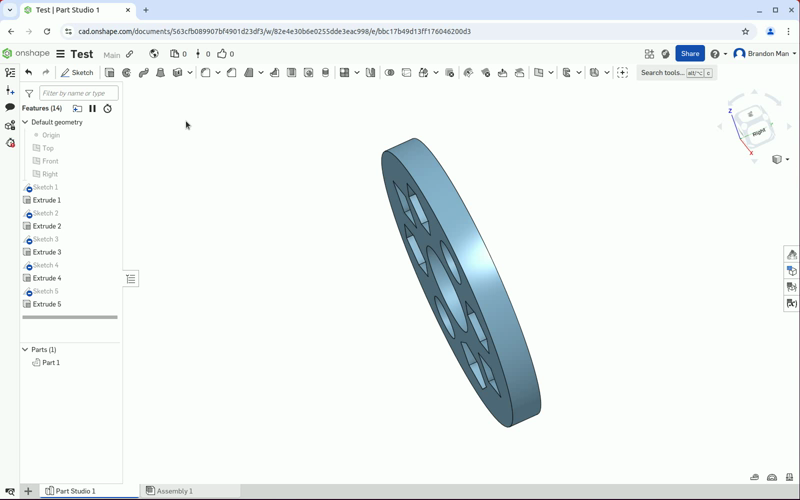
key(down, 2)
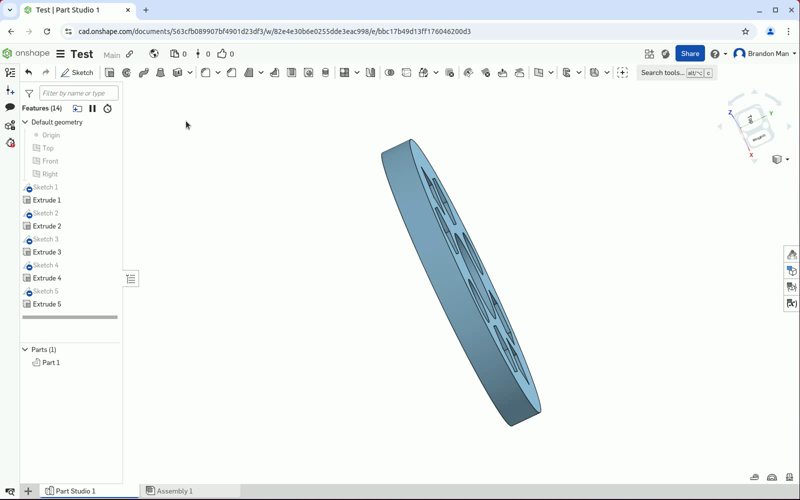
key(up, 2)
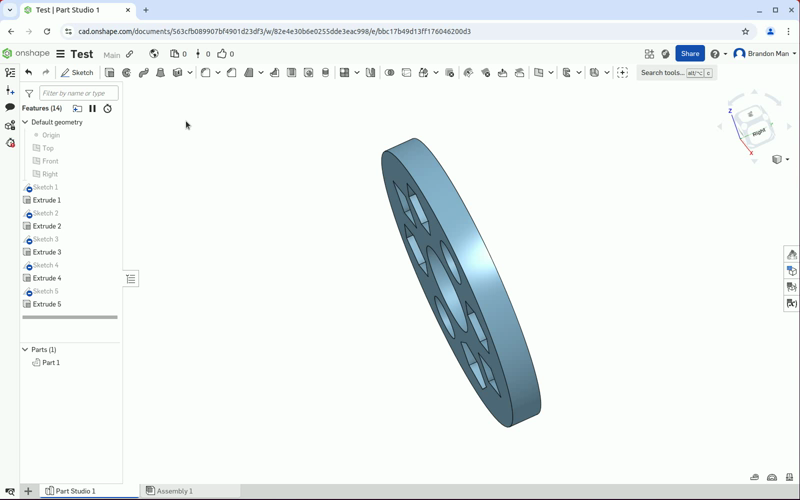
key(right, 2)
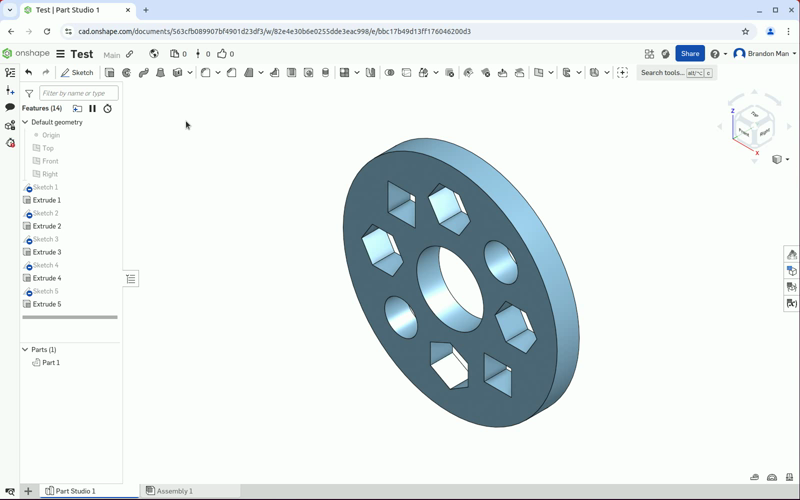
mouse_move(73, 189)
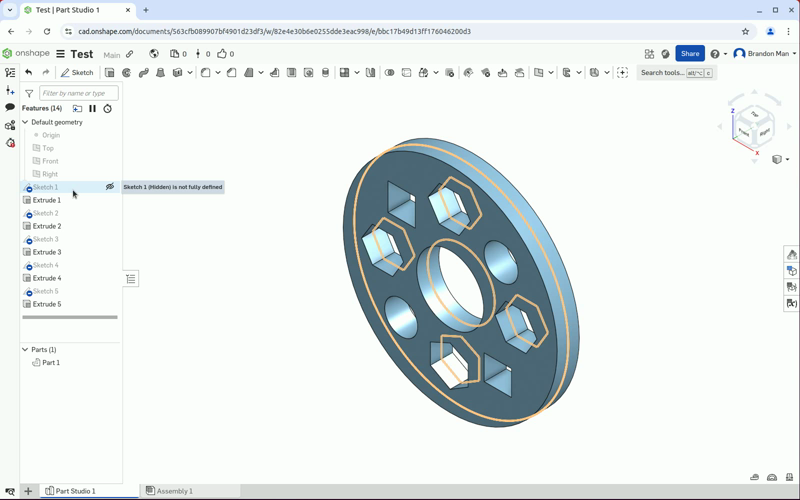
click(73, 189)